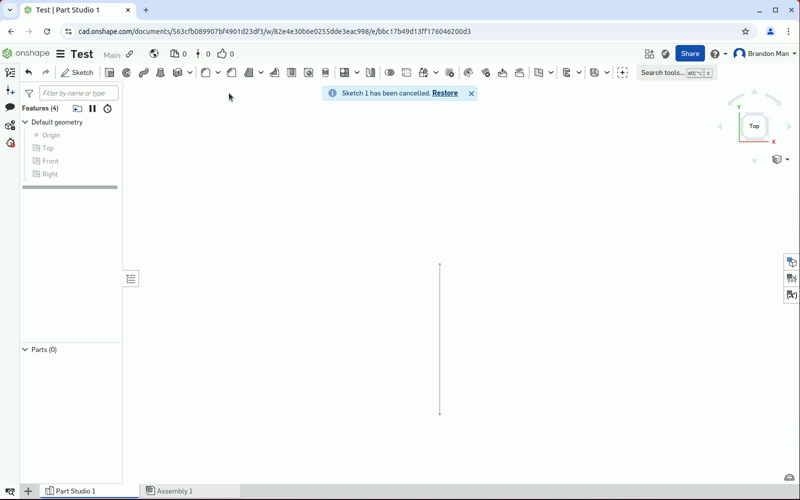
key(shift+h)
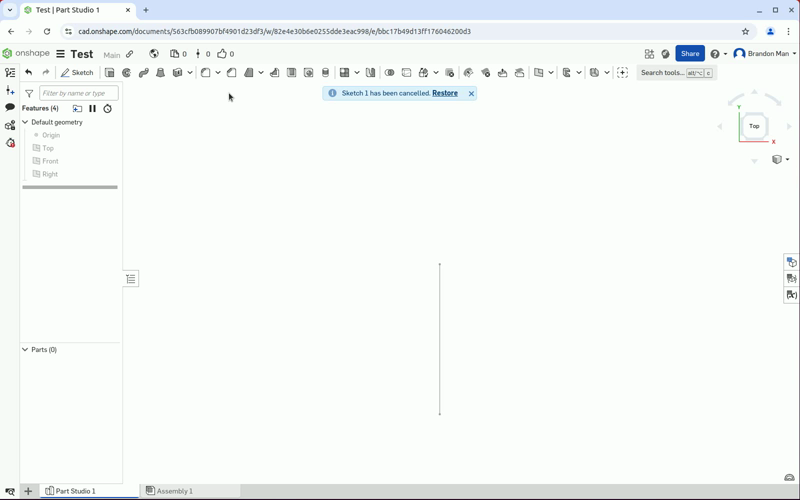
key(shift+s)
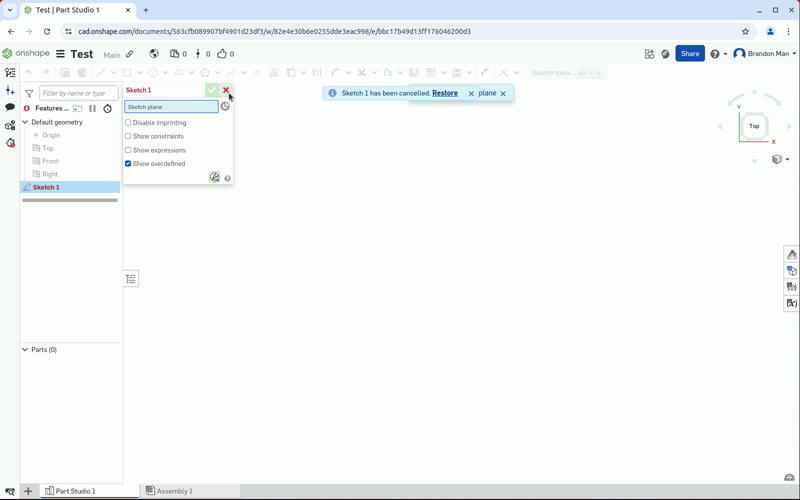
mouse_move(73, 150)
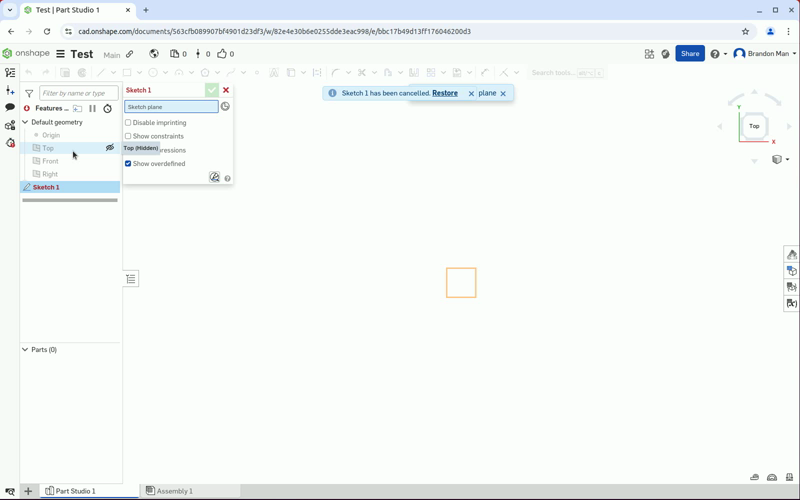
click(73, 150)
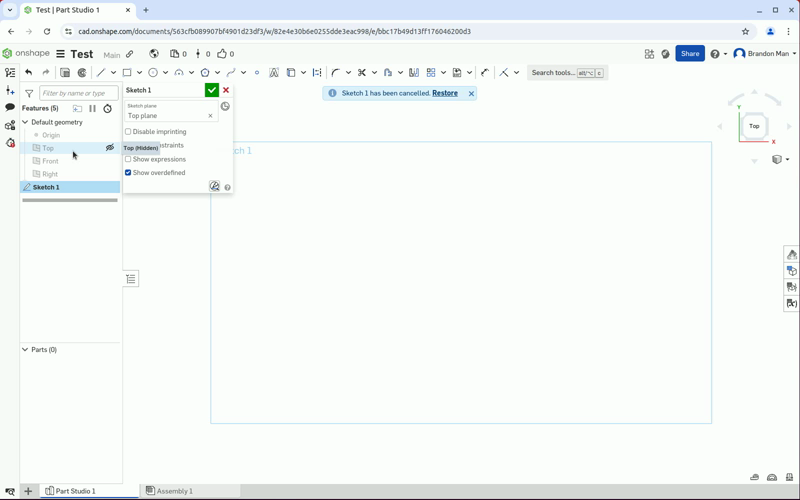
mouse_move(73, 352)
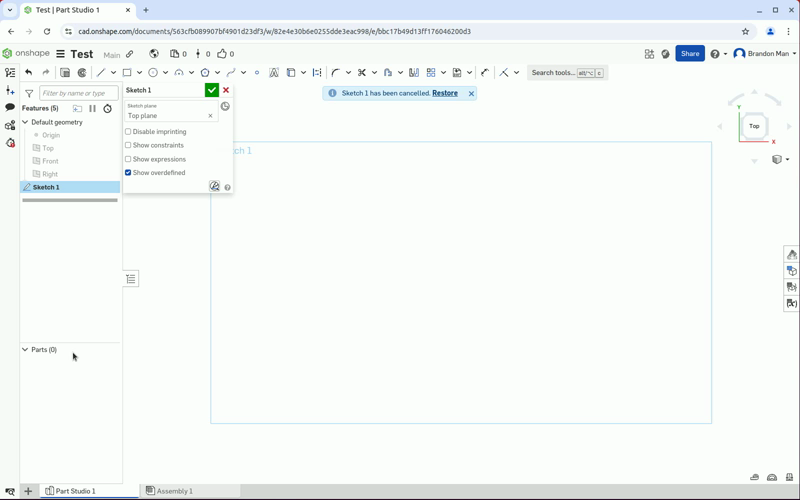
key(y)
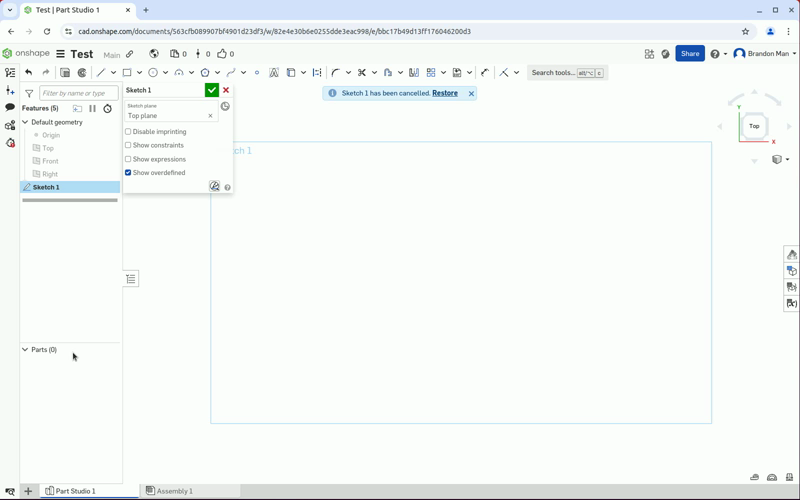
key(l)
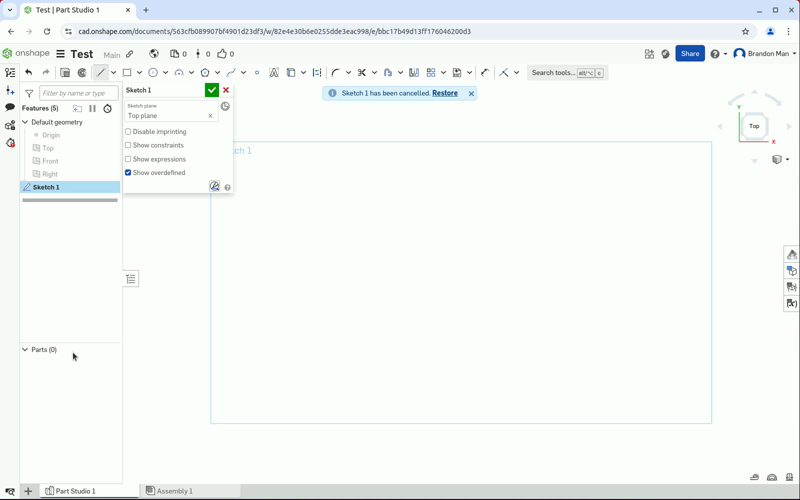
key_down(shift)
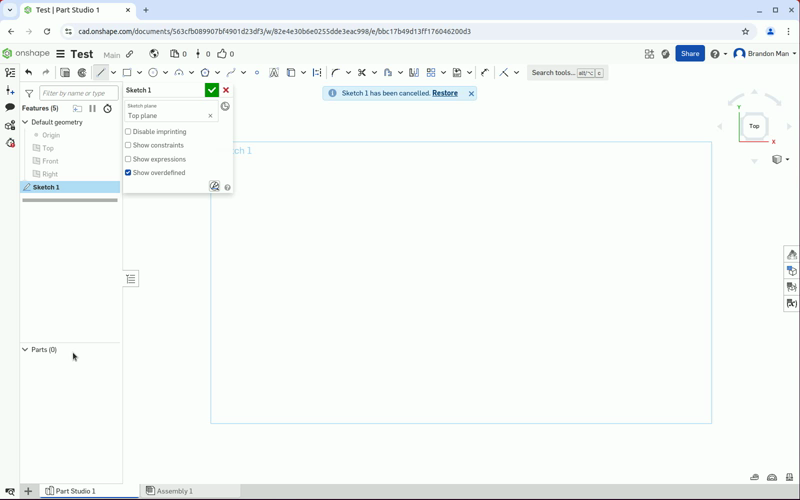
mouse_move(370, 305)
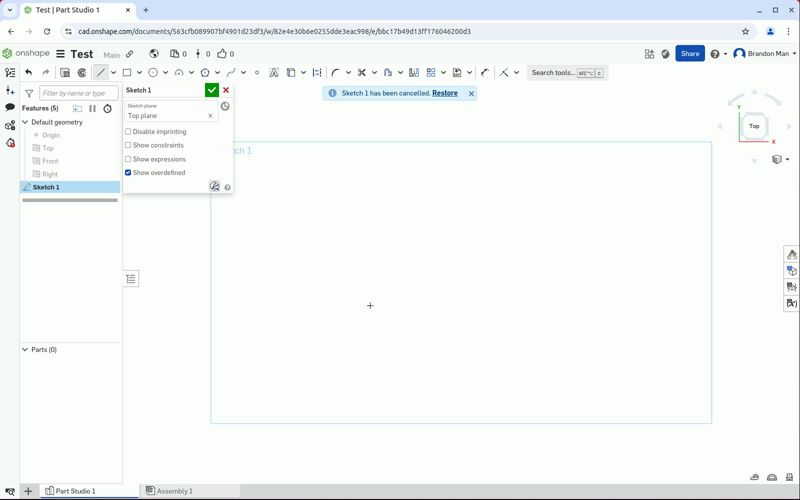
click(370, 305)
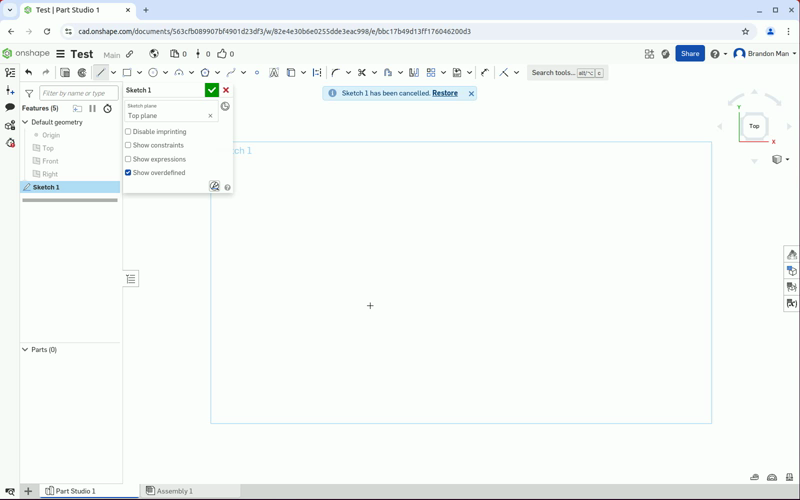
key_up(shift)
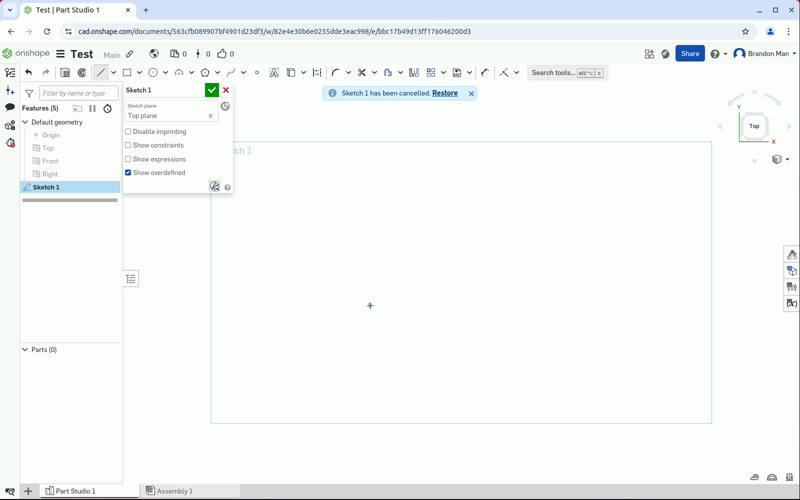
key_down(shift)
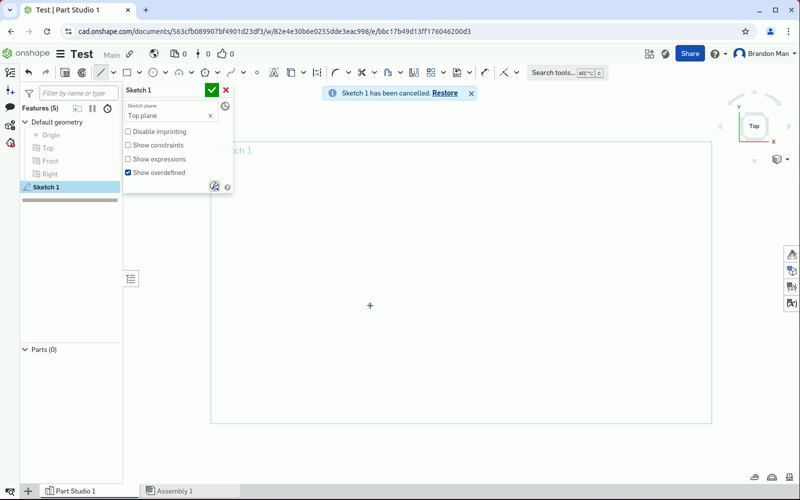
mouse_move(400, 305)
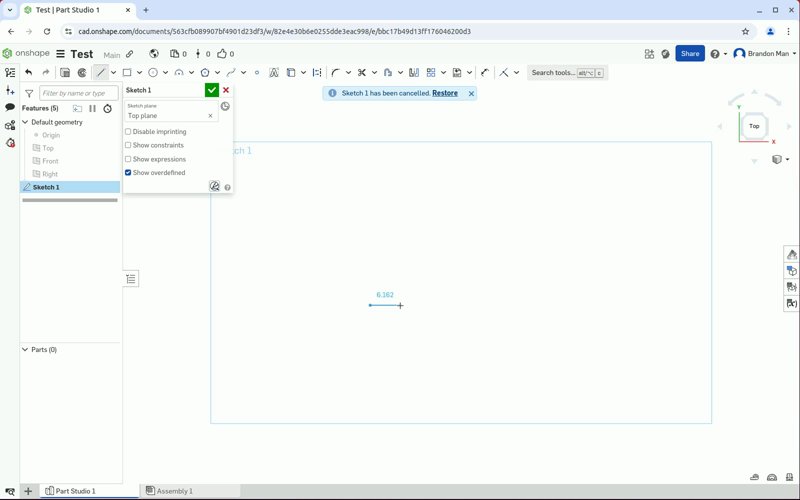
mouse_move(371, 305)
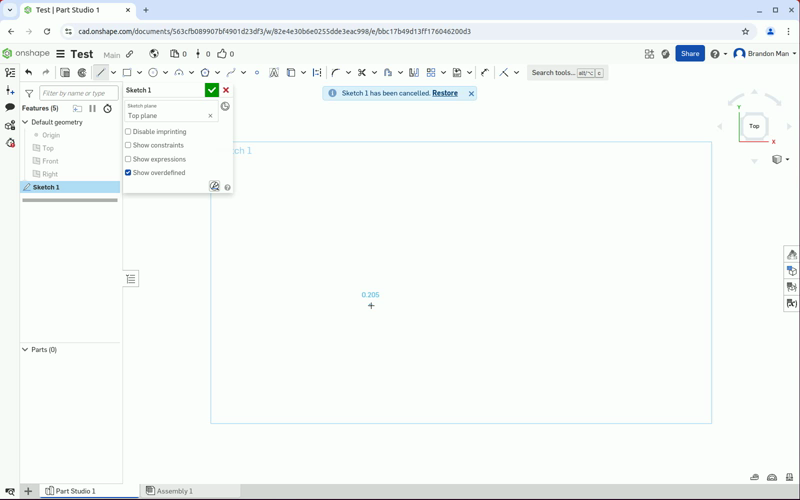
scroll(6)
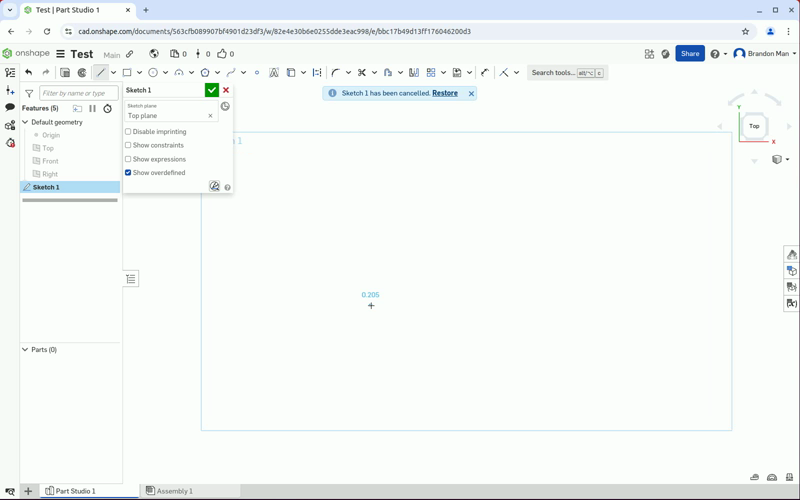
scroll(6)
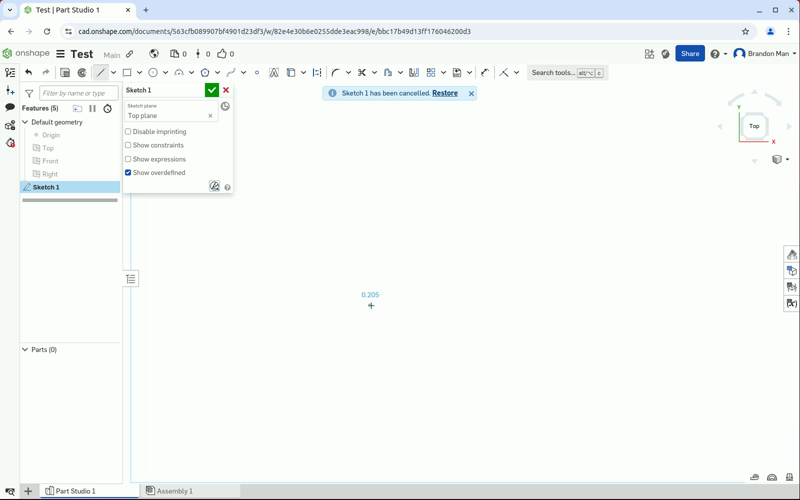
scroll(6)
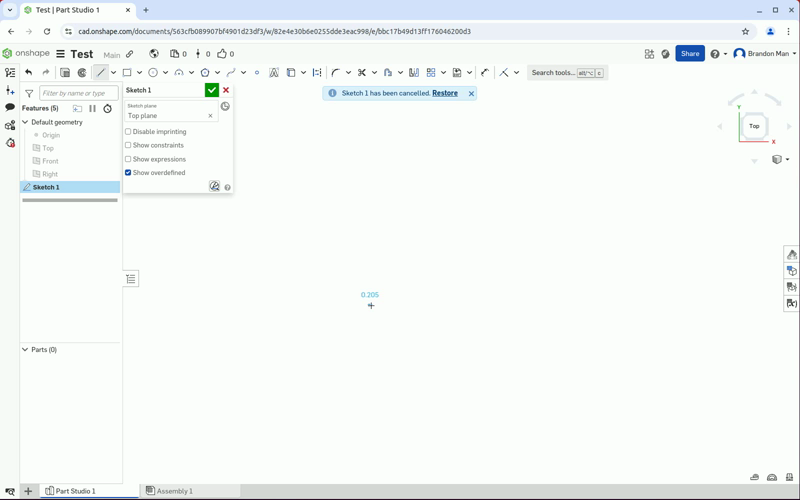
scroll(6)
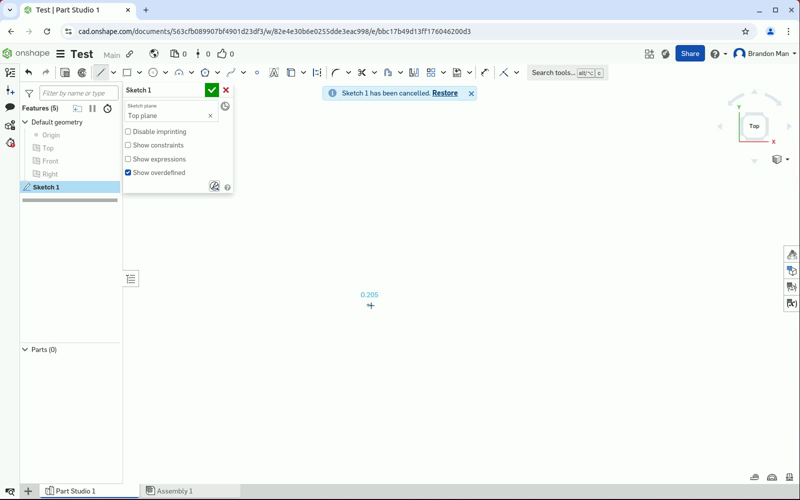
scroll(6)
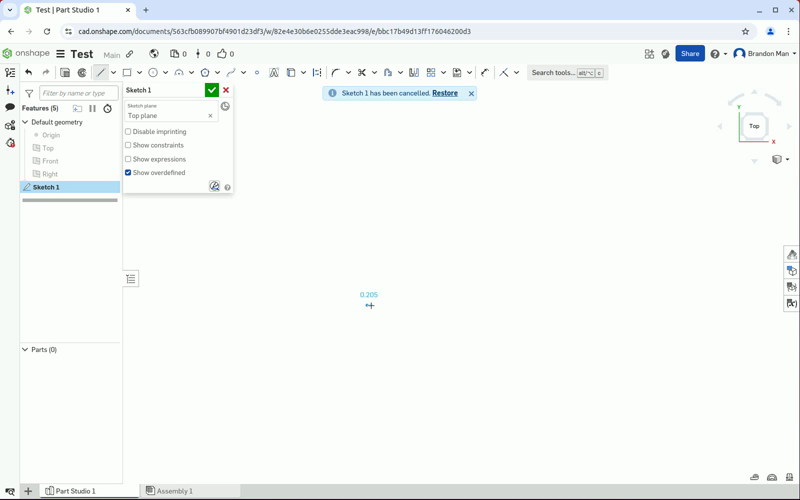
scroll(6)
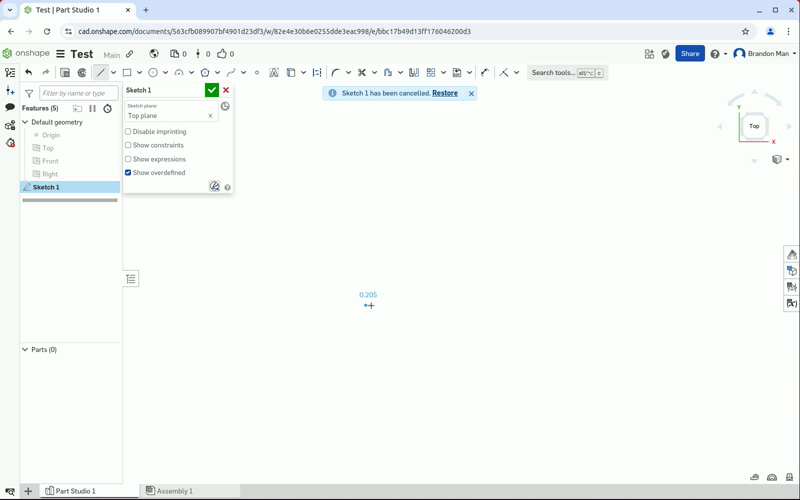
scroll(6)
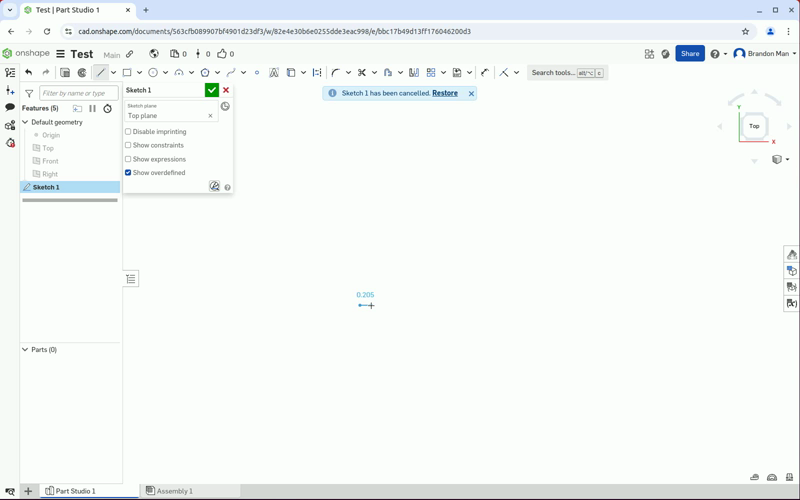
click(371, 305)
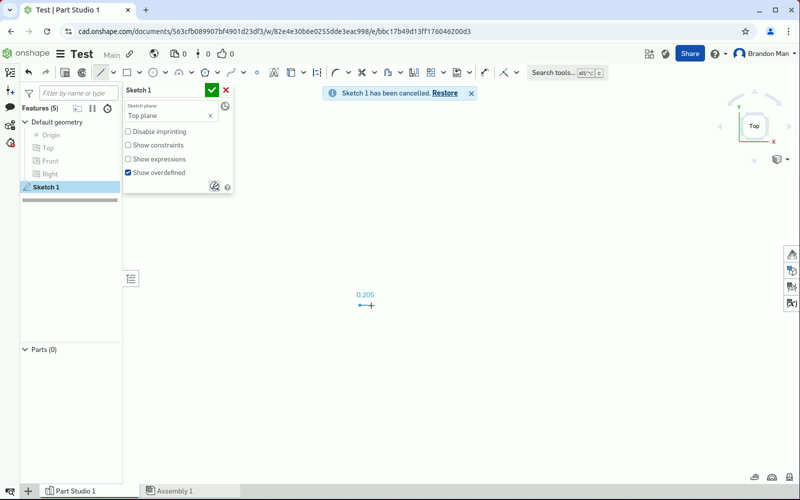
scroll(-6)
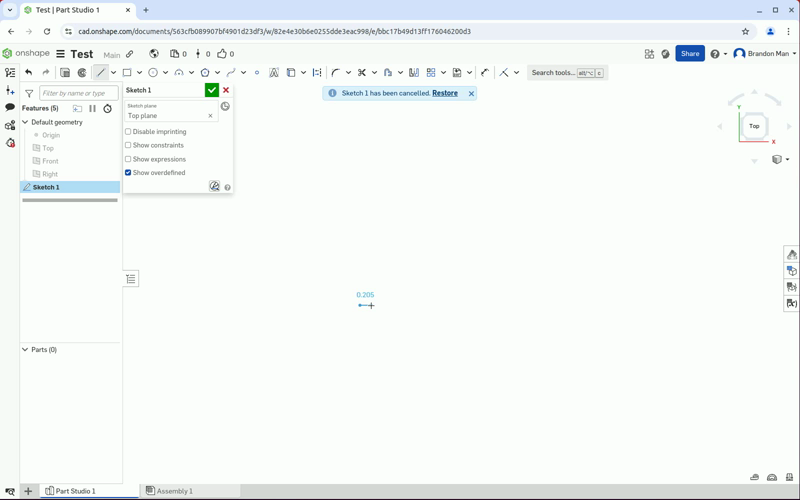
scroll(-6)
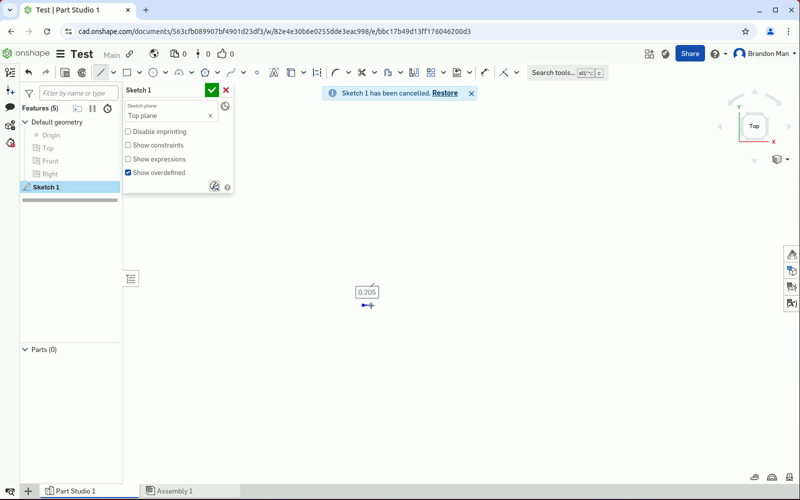
scroll(-6)
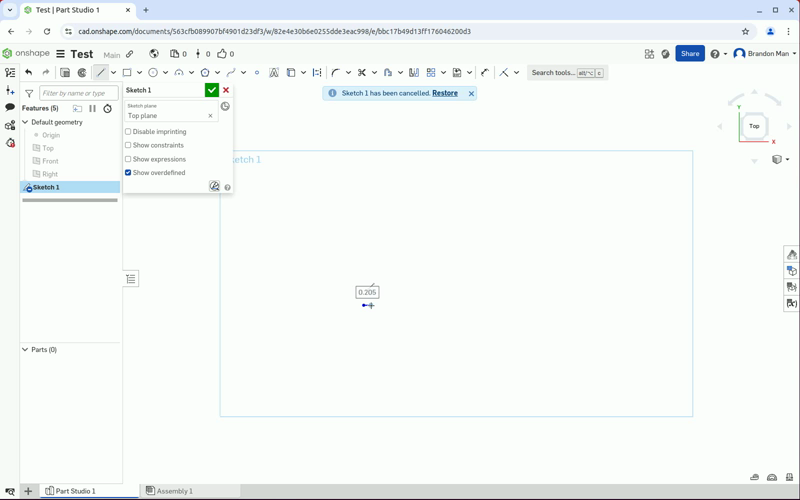
scroll(-6)
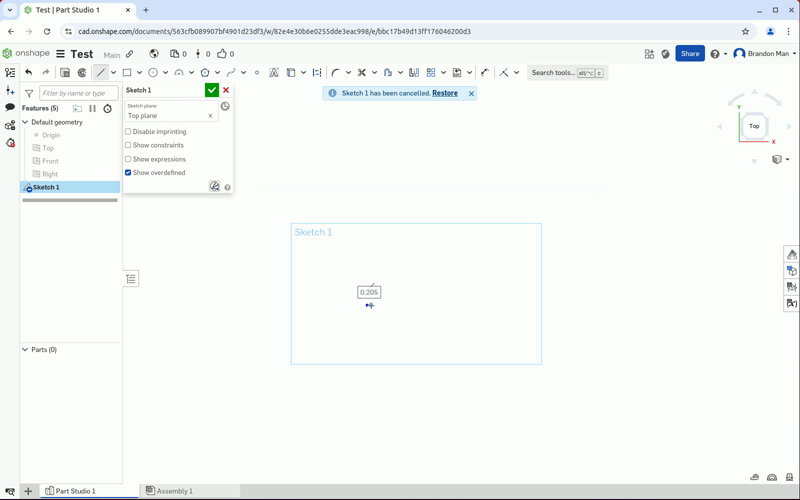
scroll(-6)
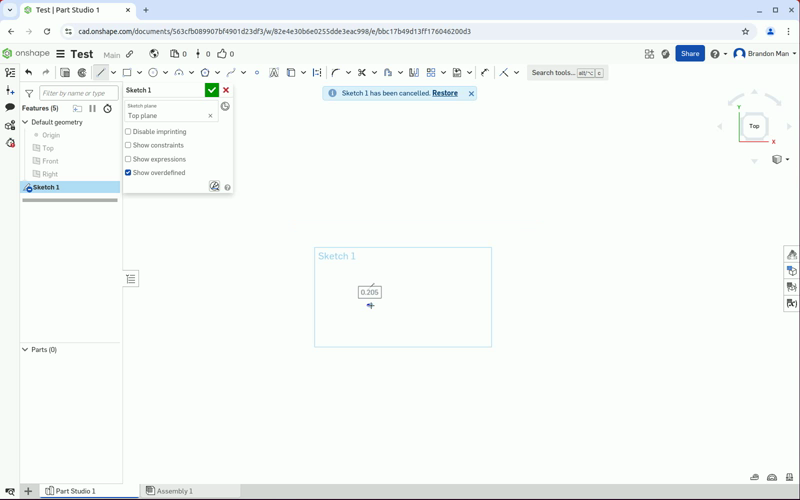
scroll(-6)
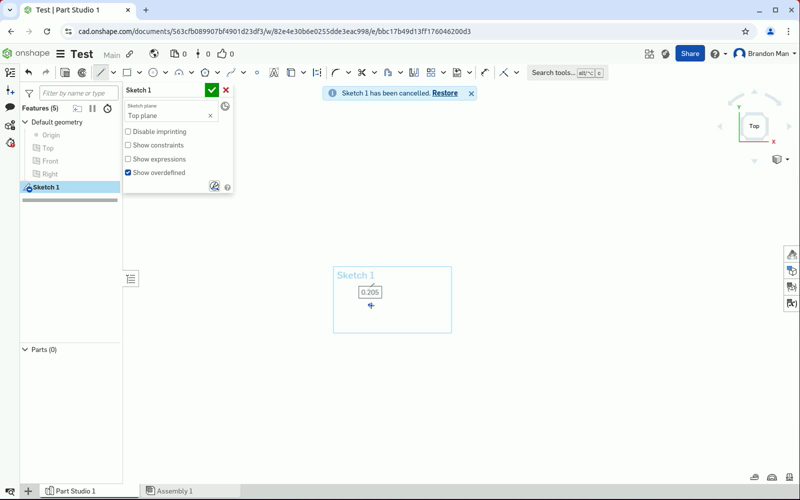
scroll(-6)
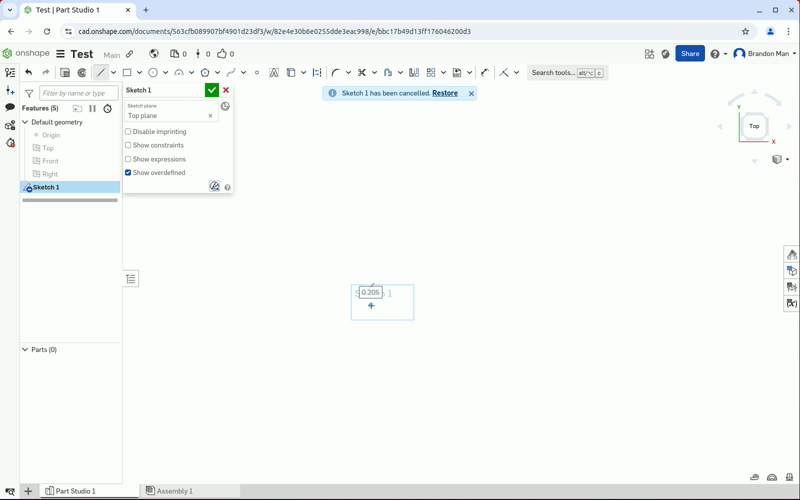
key_up(shift)
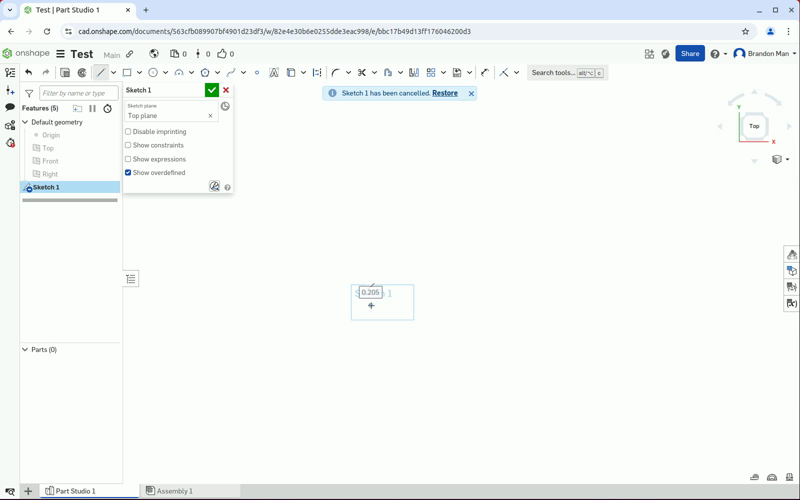
key(esc)
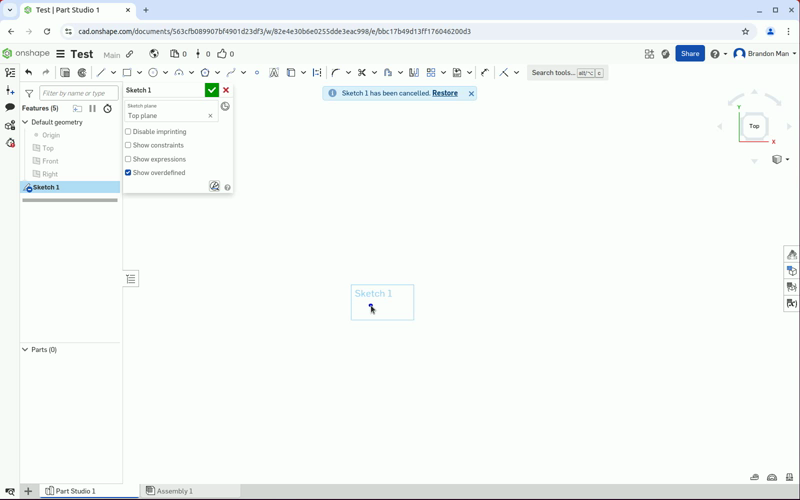
key(a)
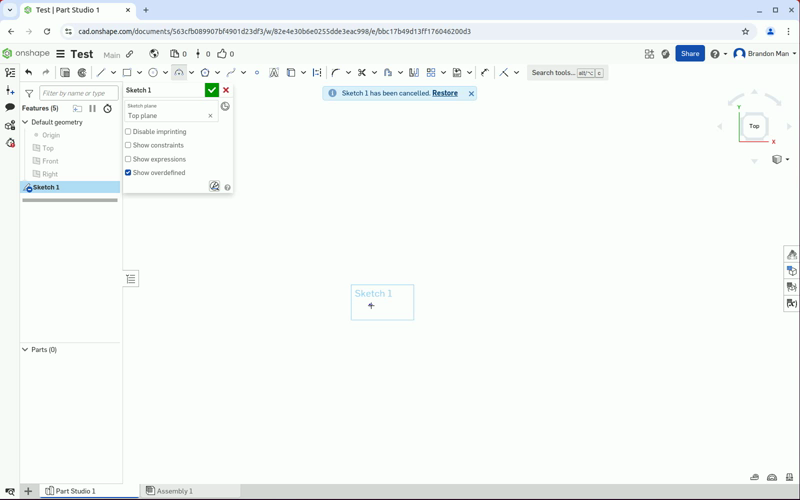
mouse_move(371, 305)
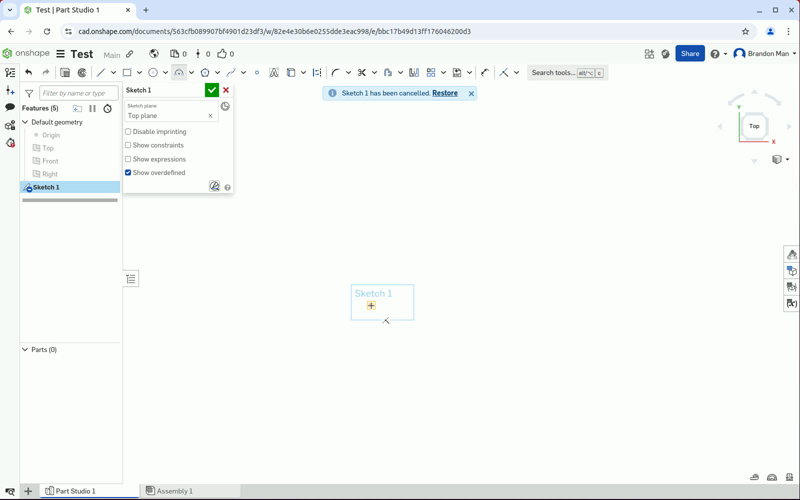
scroll(6)
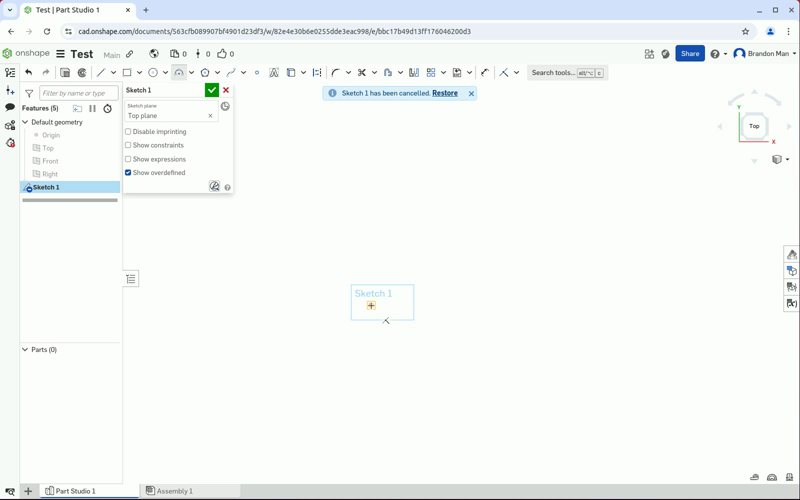
scroll(6)
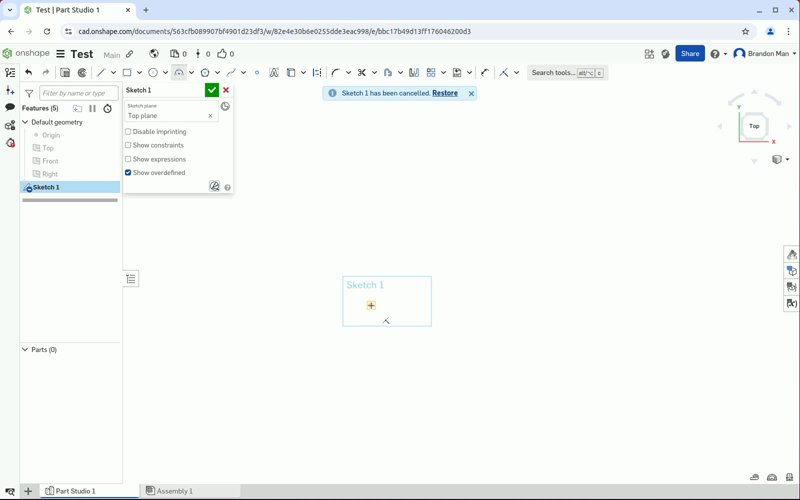
scroll(6)
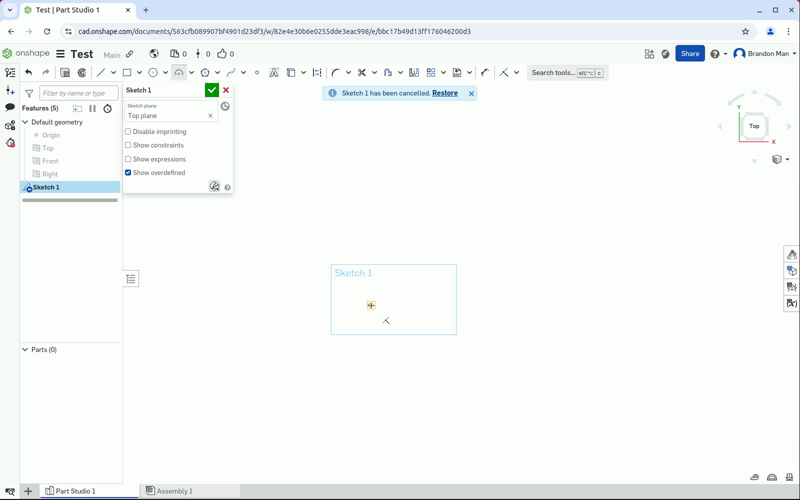
scroll(6)
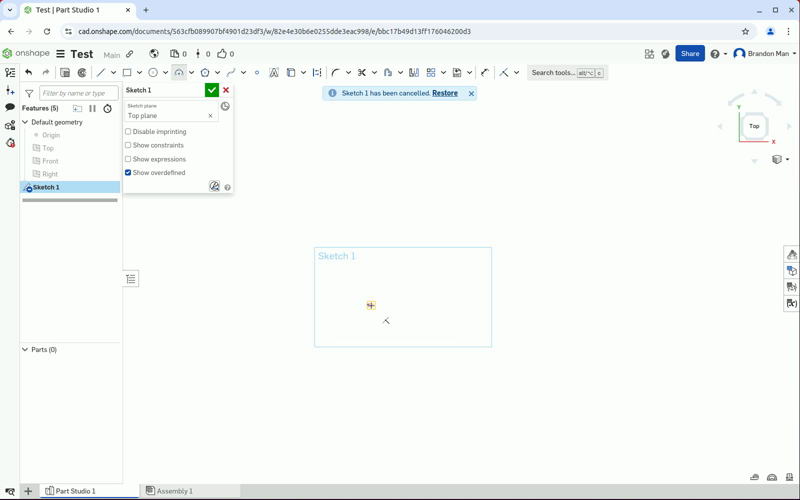
scroll(6)
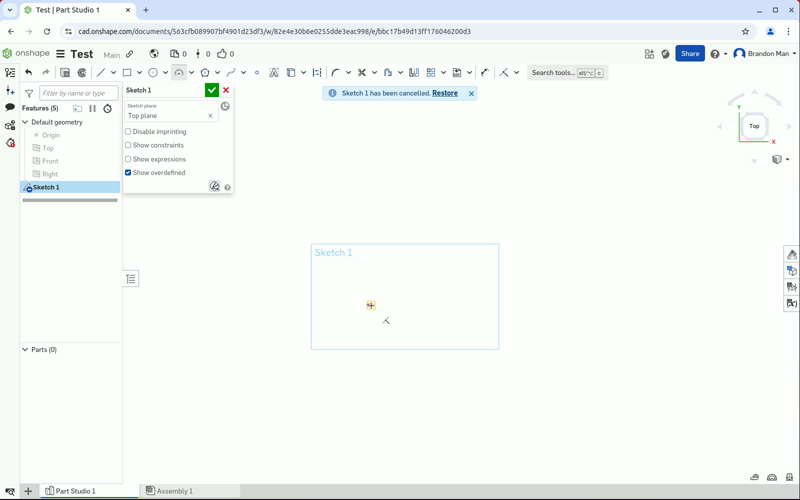
scroll(6)
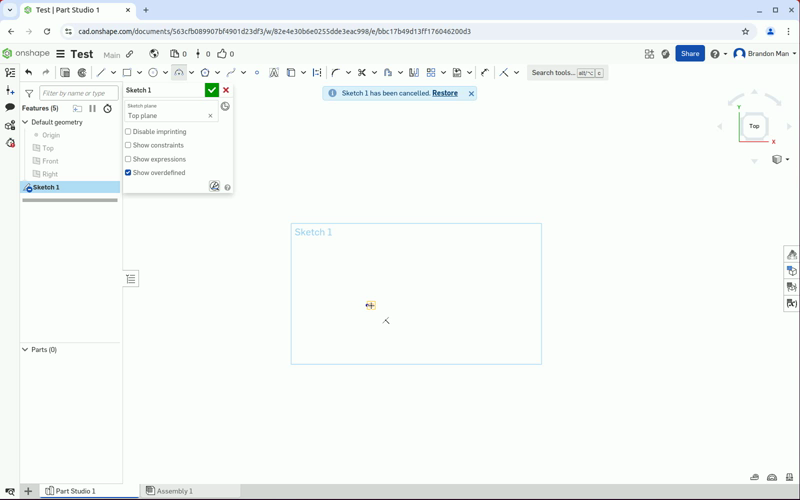
scroll(6)
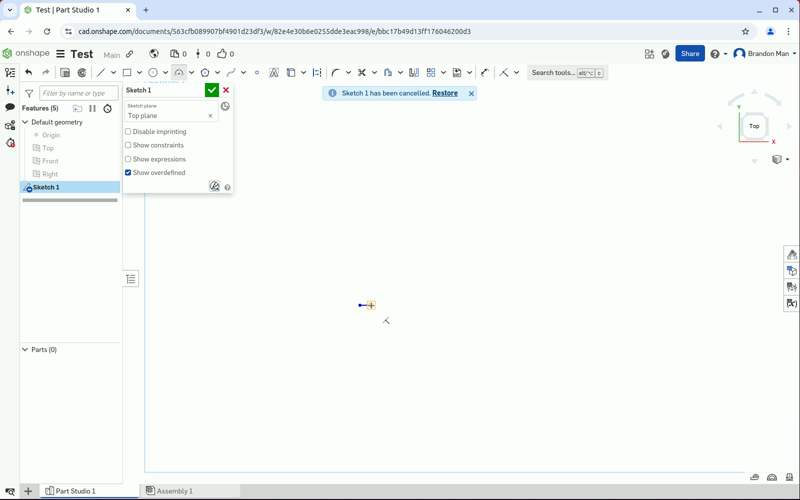
click(371, 305)
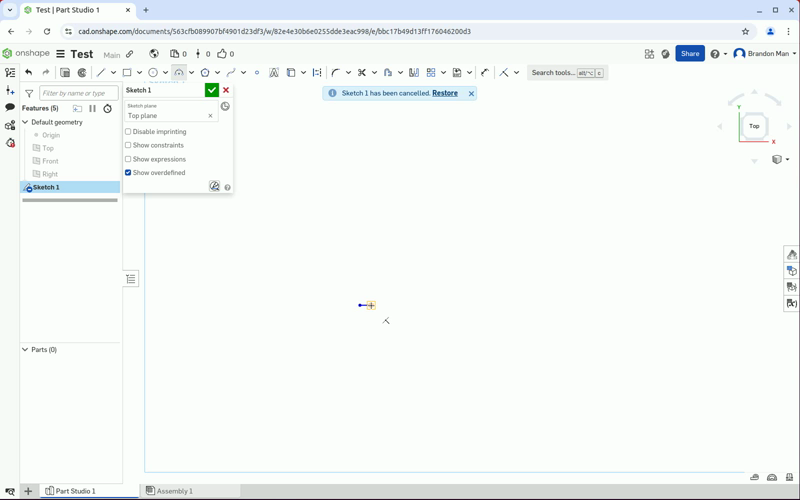
scroll(-6)
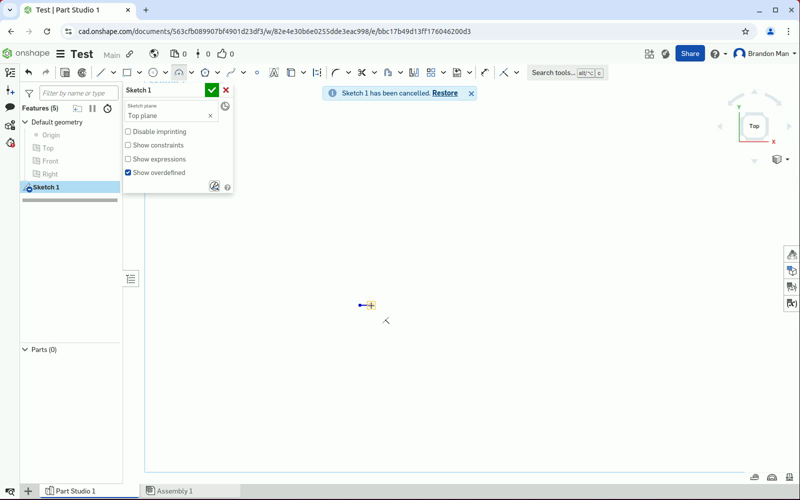
scroll(-6)
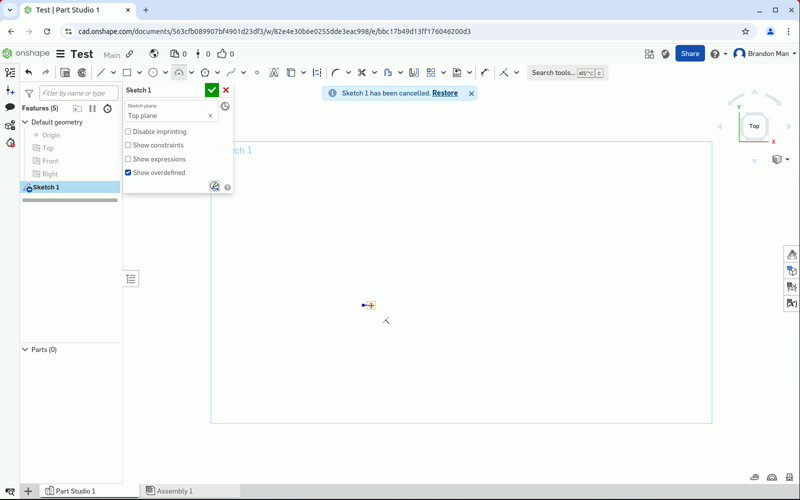
scroll(-6)
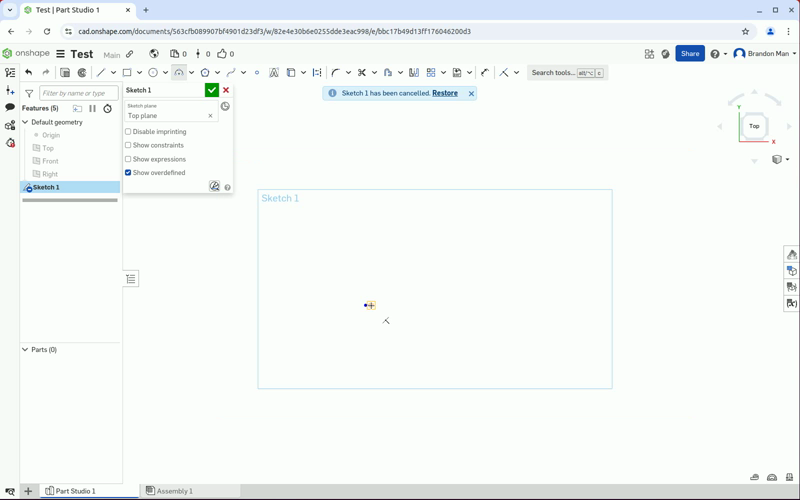
scroll(-6)
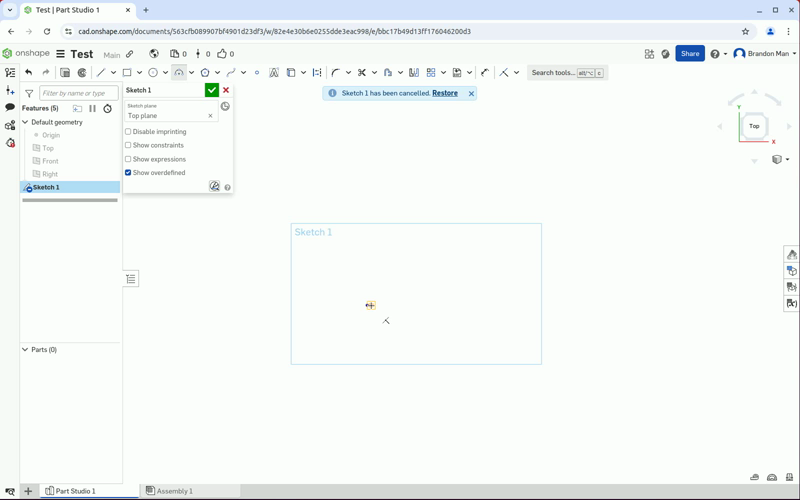
scroll(-6)
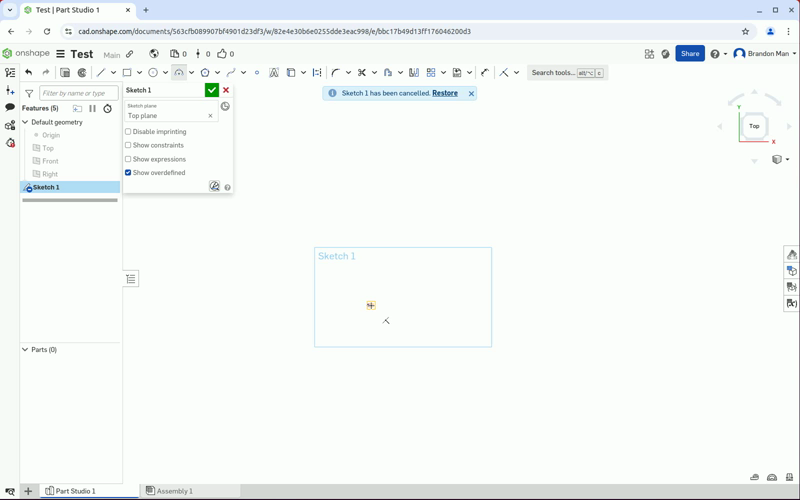
scroll(-6)
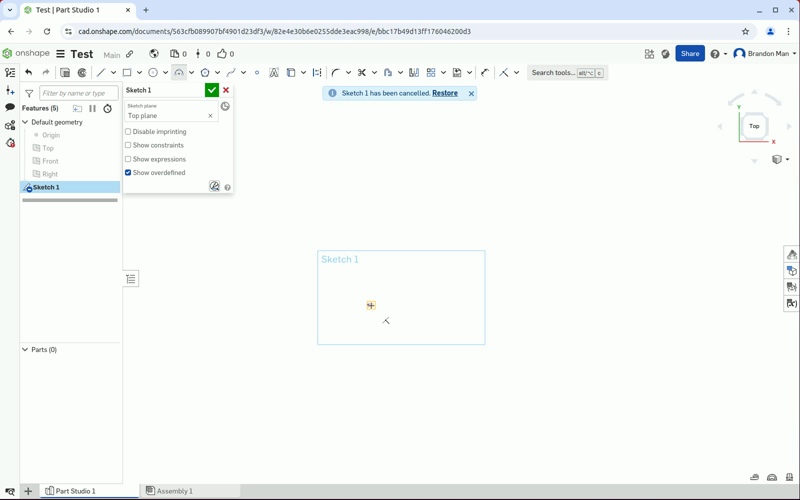
scroll(-6)
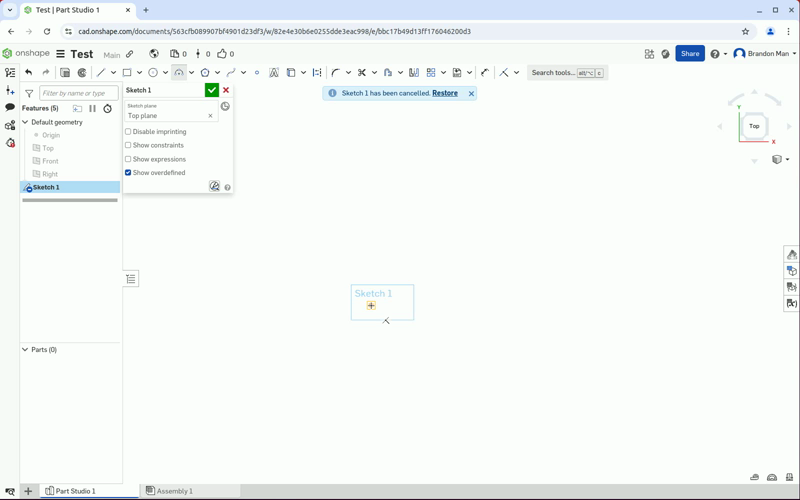
key_down(shift)
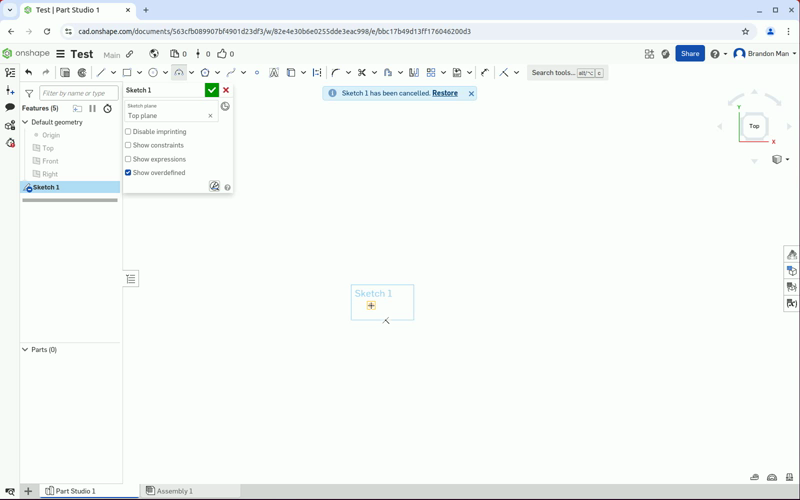
mouse_move(371, 259)
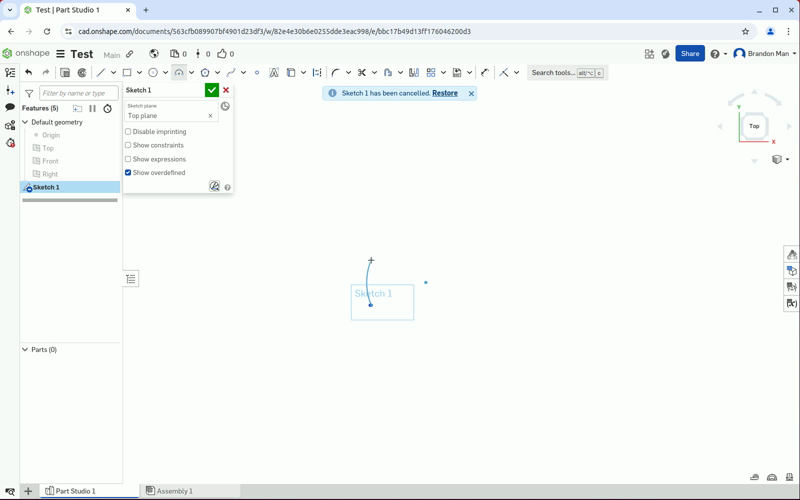
click(371, 259)
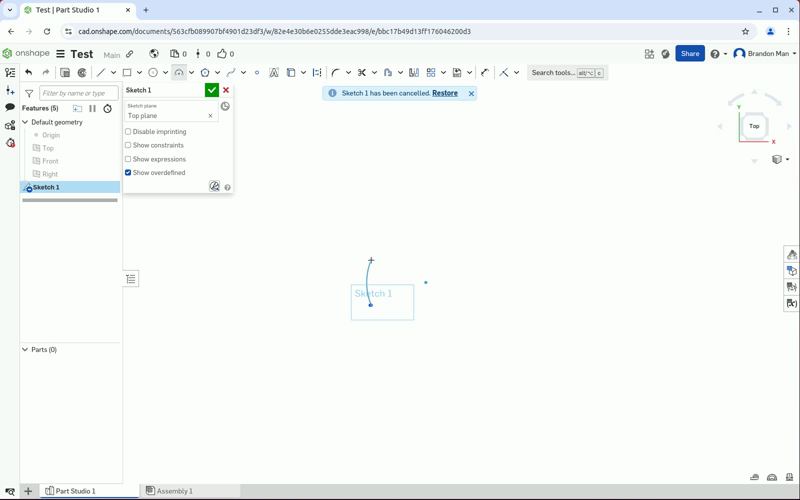
mouse_move(347, 282)
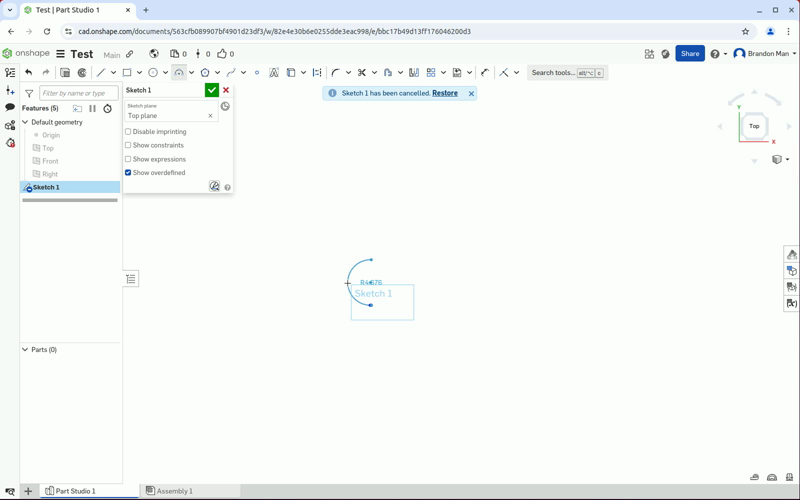
click(347, 282)
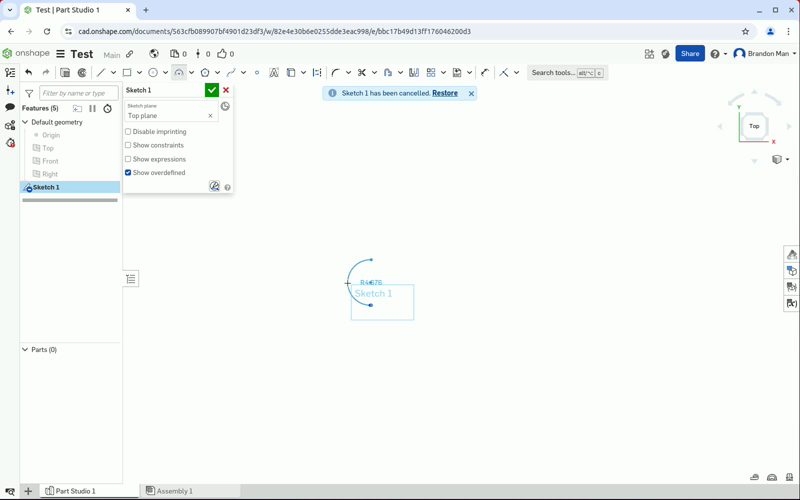
key_up(shift)
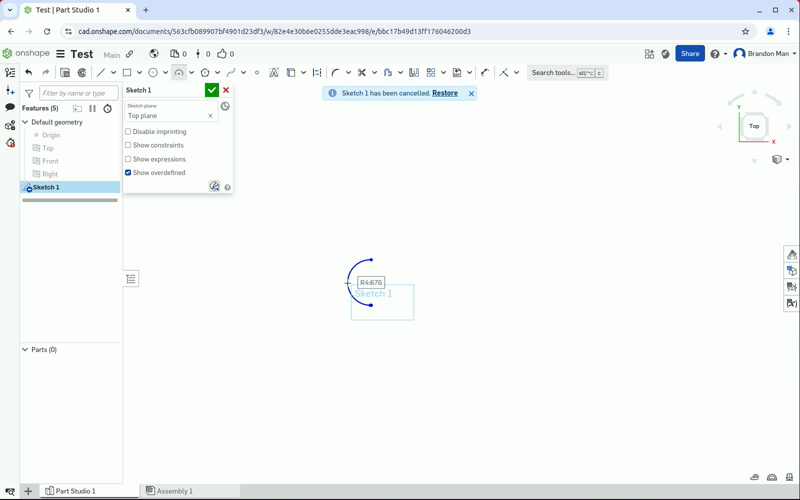
key(esc)
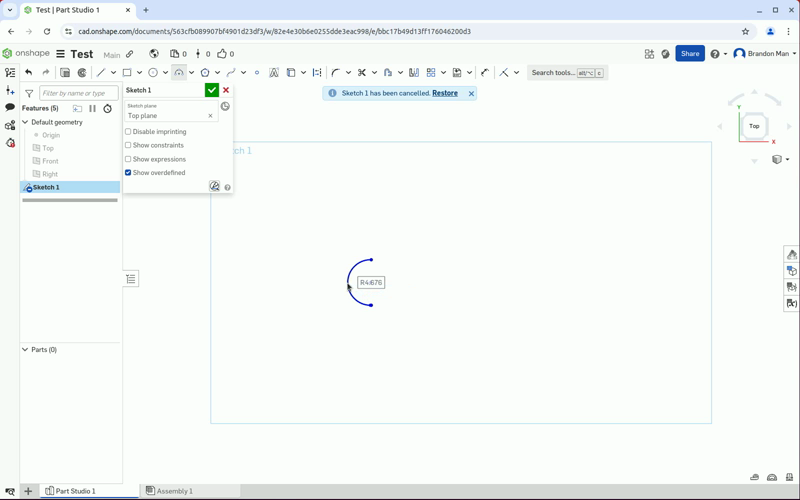
key(l)
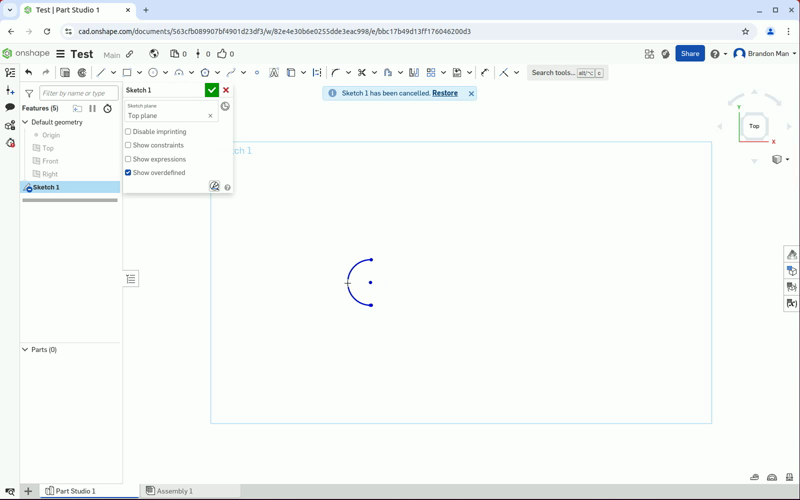
mouse_move(371, 259)
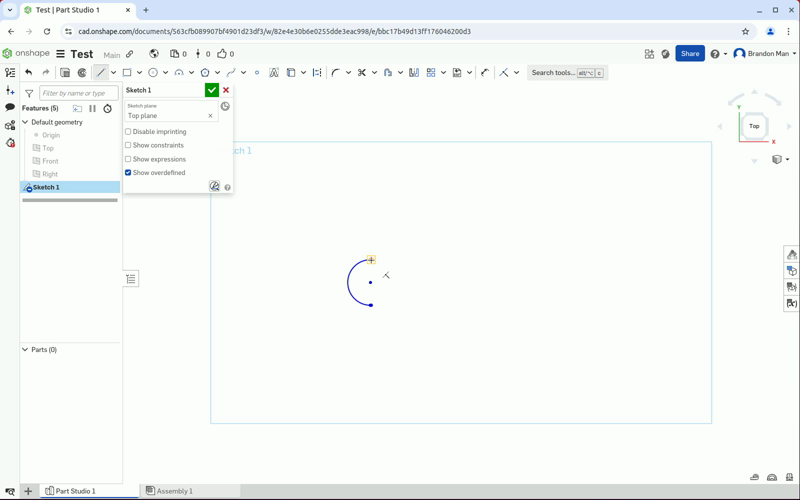
click(371, 259)
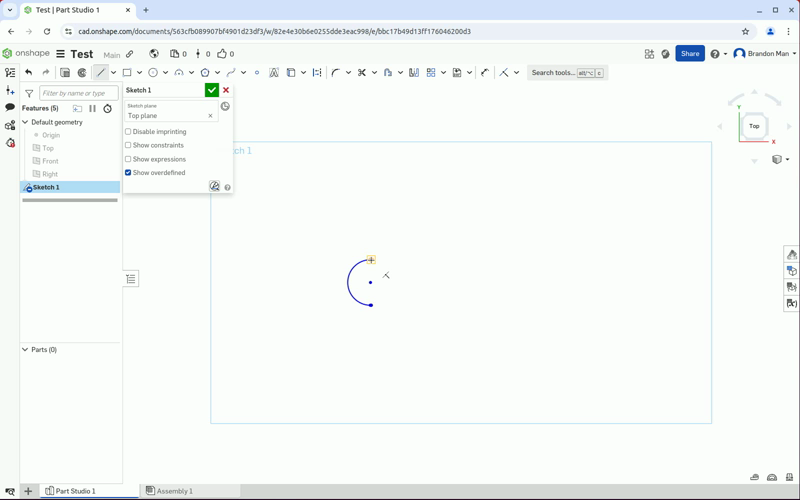
key_down(shift)
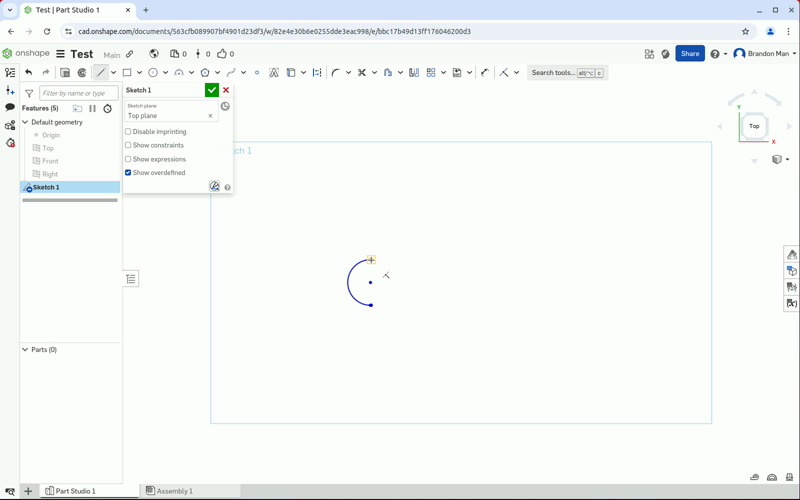
mouse_move(401, 259)
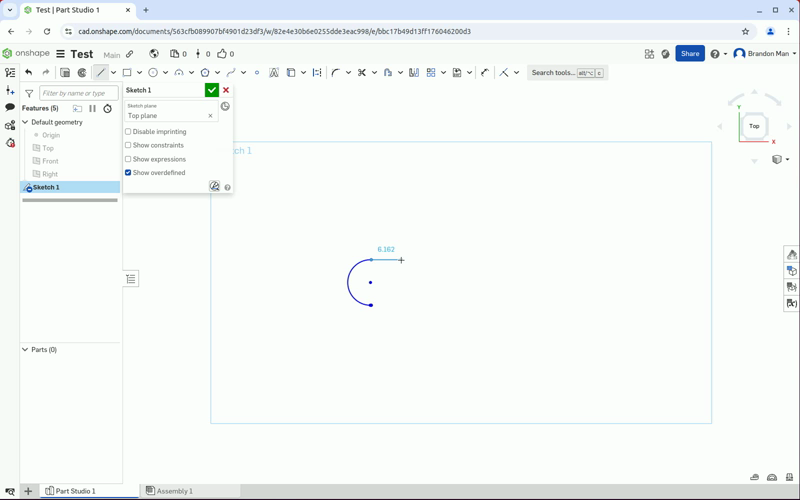
mouse_move(370, 259)
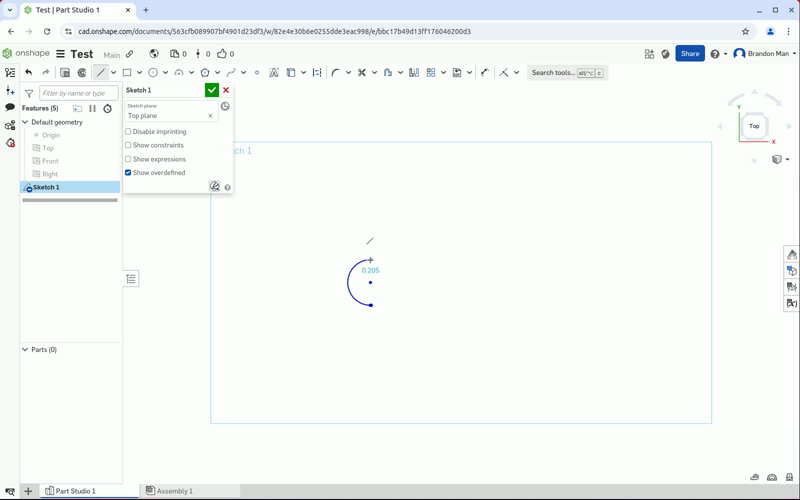
scroll(6)
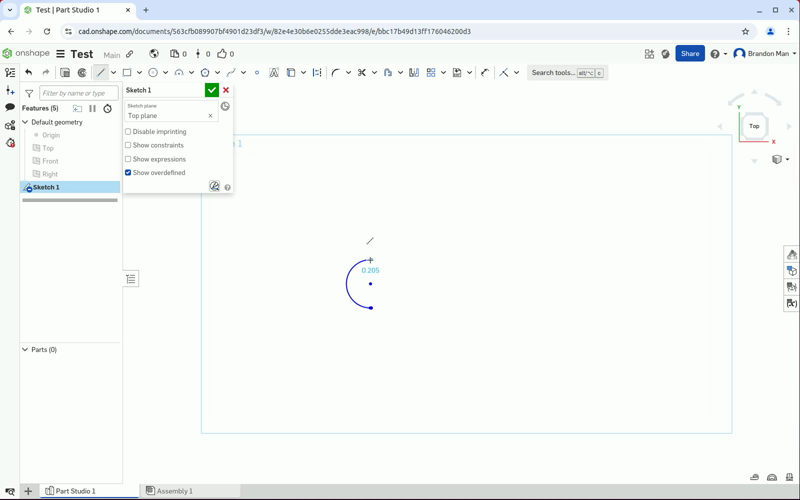
scroll(6)
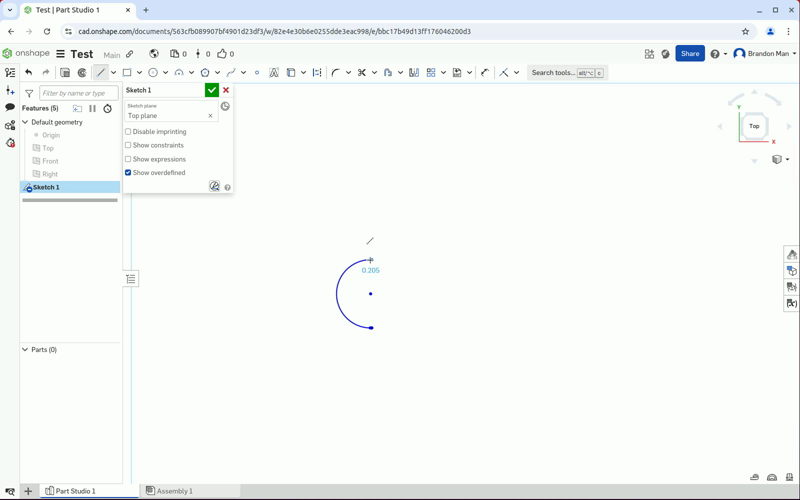
scroll(6)
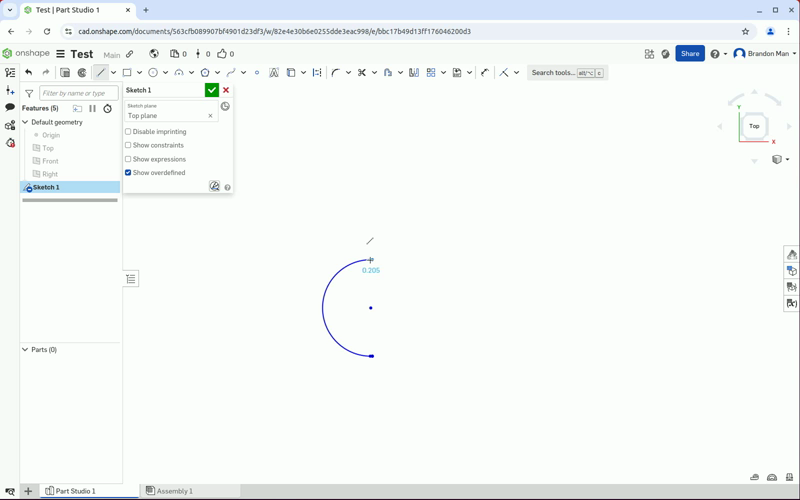
scroll(6)
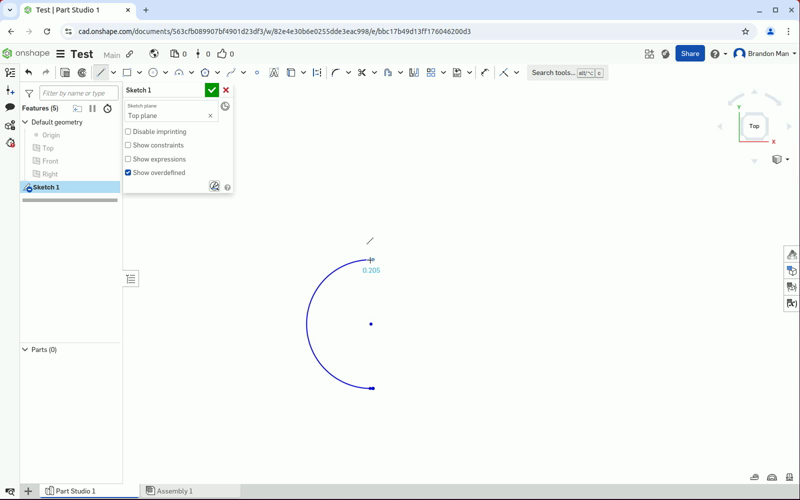
scroll(6)
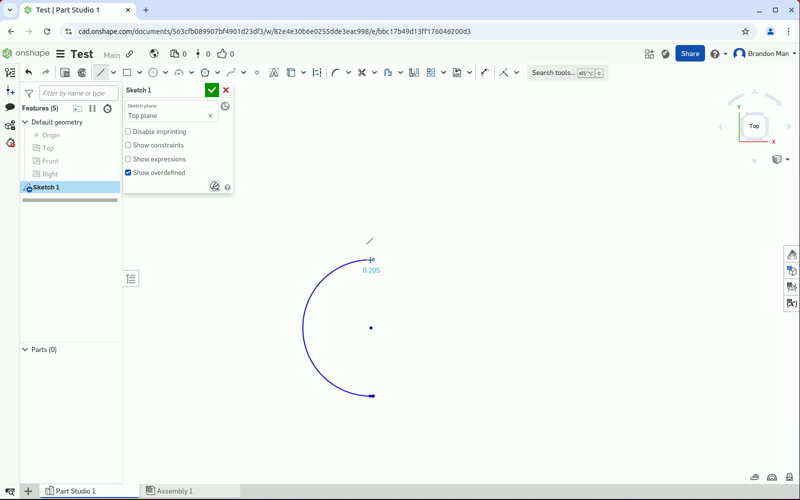
scroll(6)
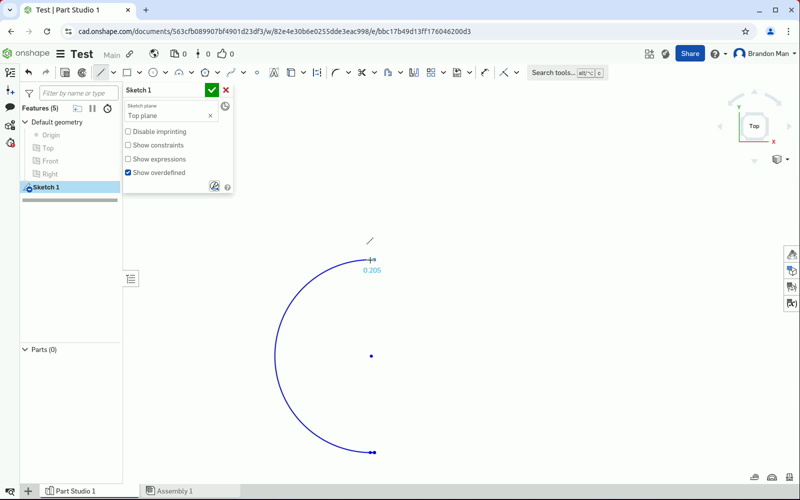
scroll(6)
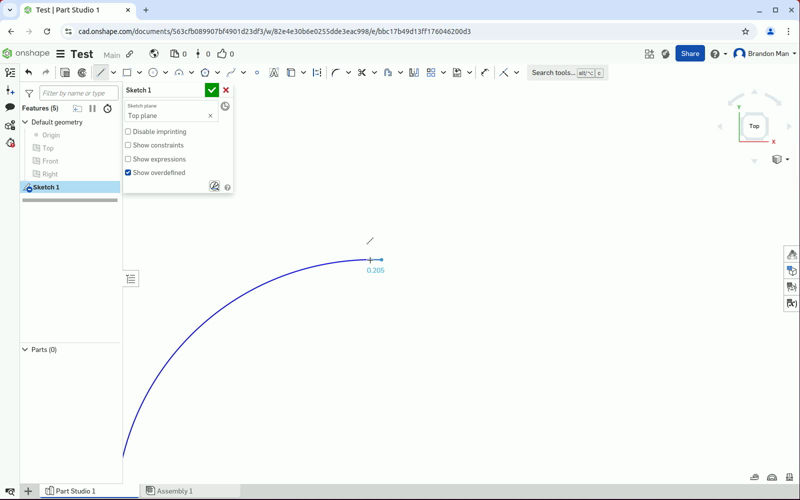
click(370, 259)
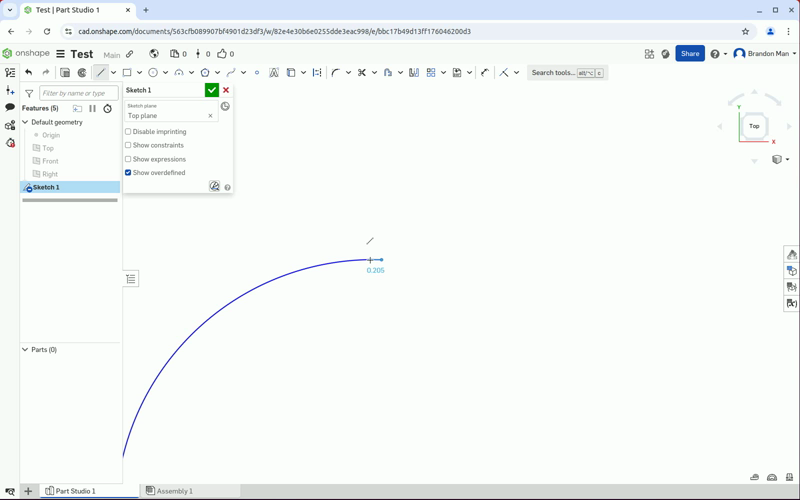
scroll(-6)
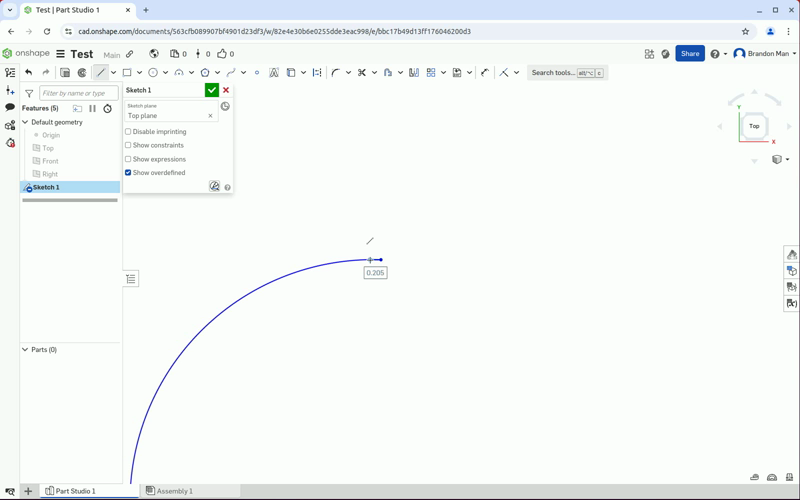
scroll(-6)
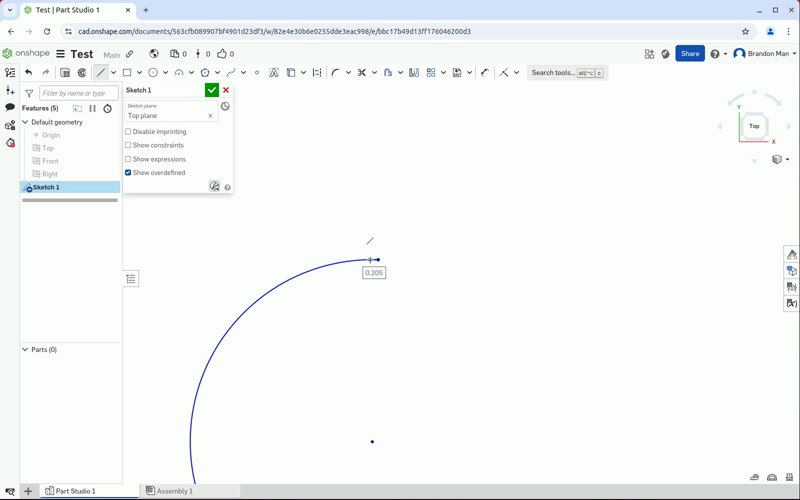
scroll(-6)
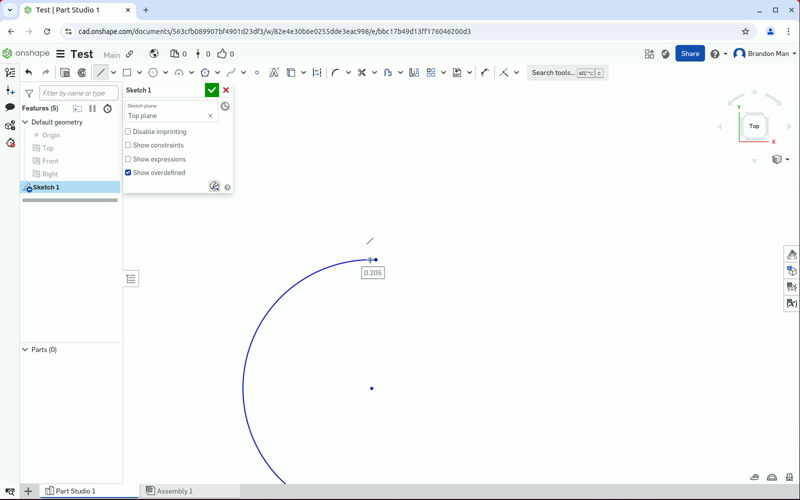
scroll(-6)
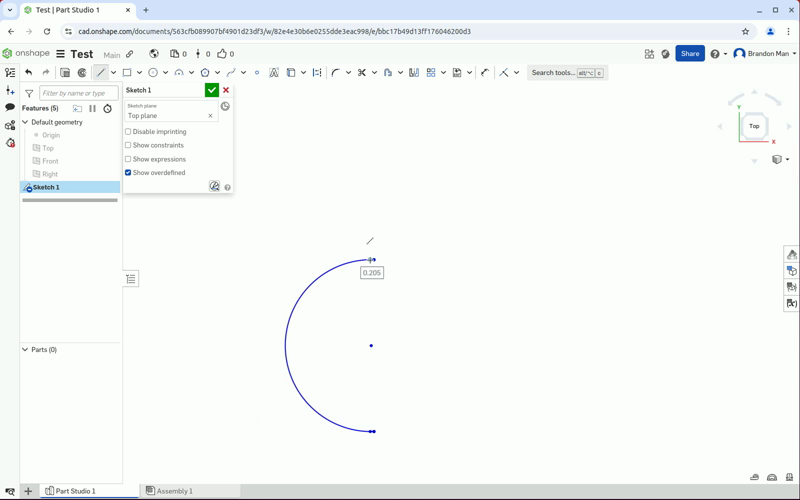
scroll(-6)
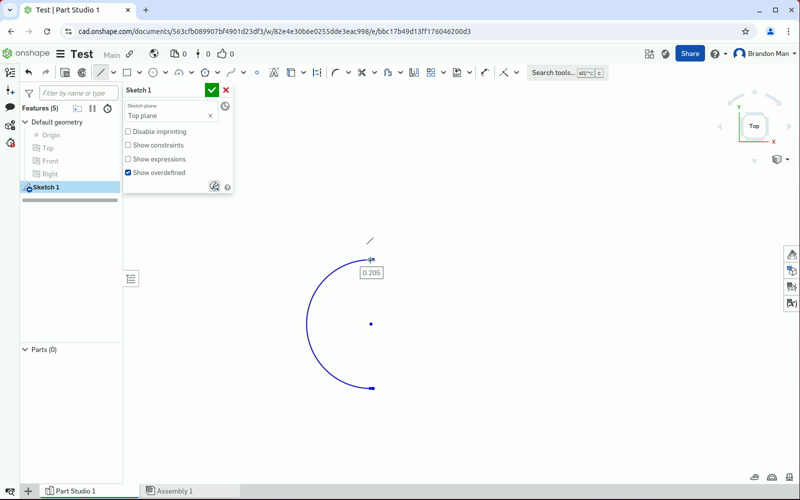
scroll(-6)
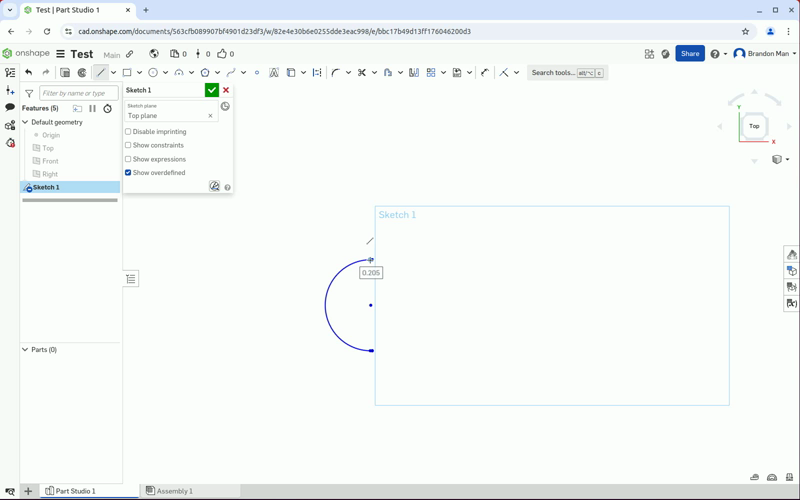
scroll(-6)
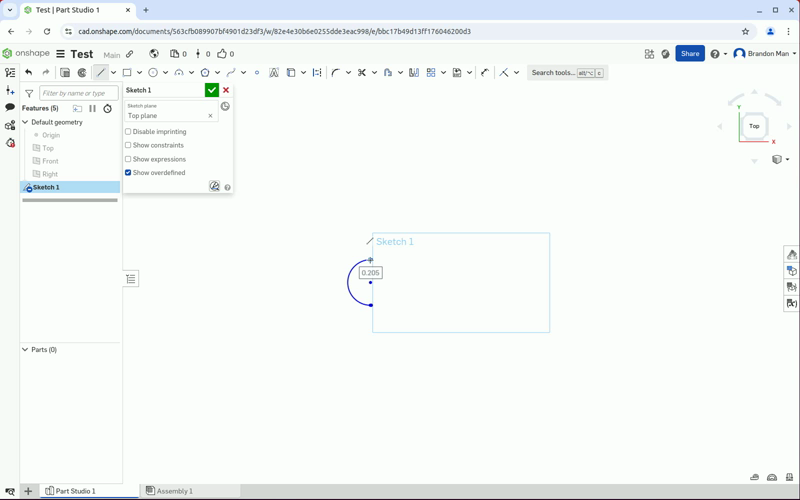
key_up(shift)
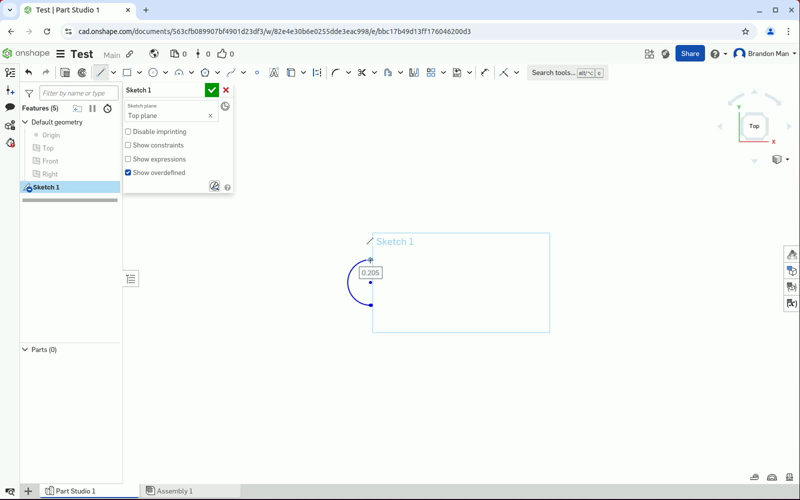
mouse_move(400, 259)
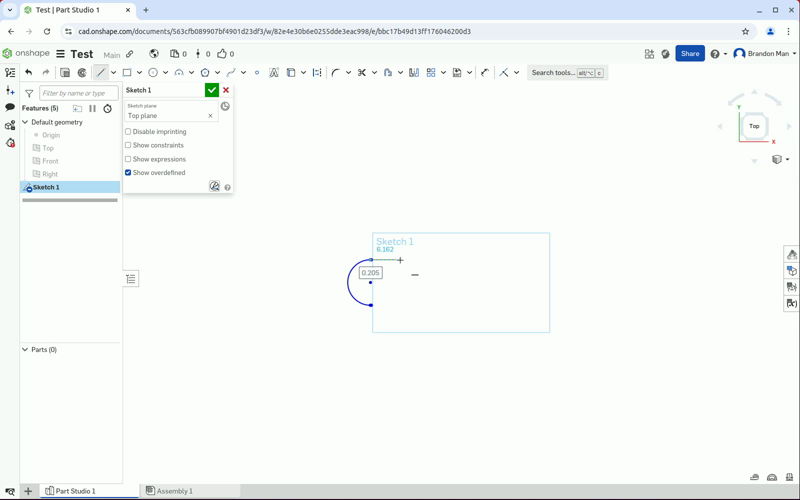
key_down(shift)
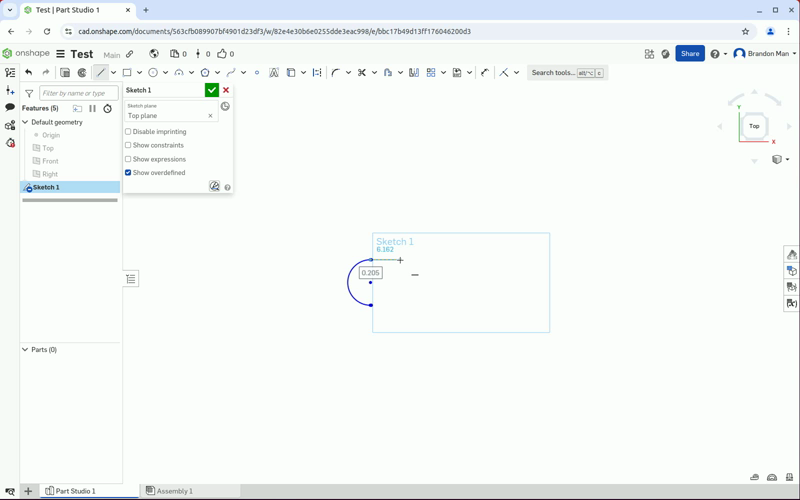
mouse_move(370, 305)
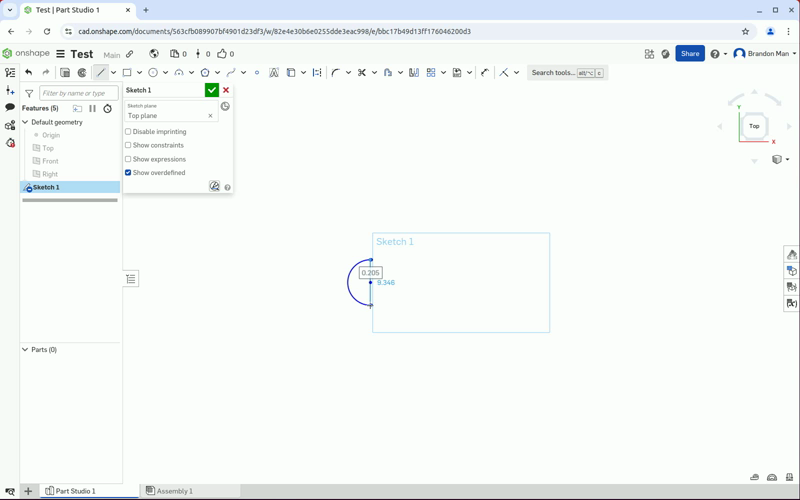
scroll(6)
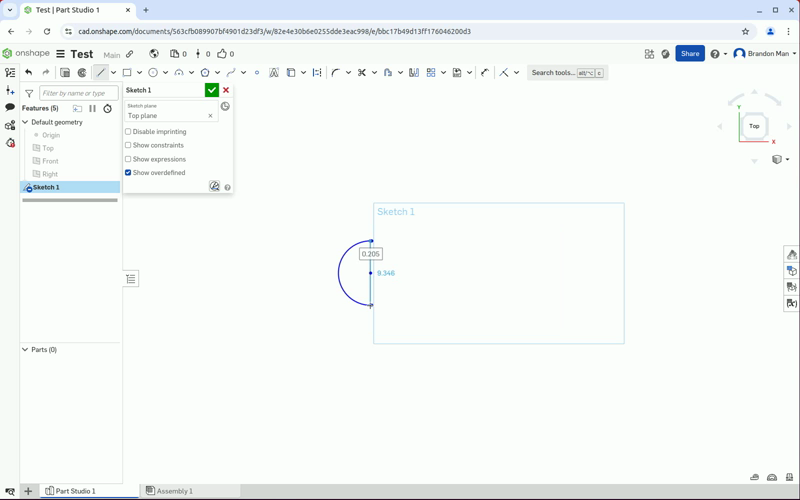
scroll(6)
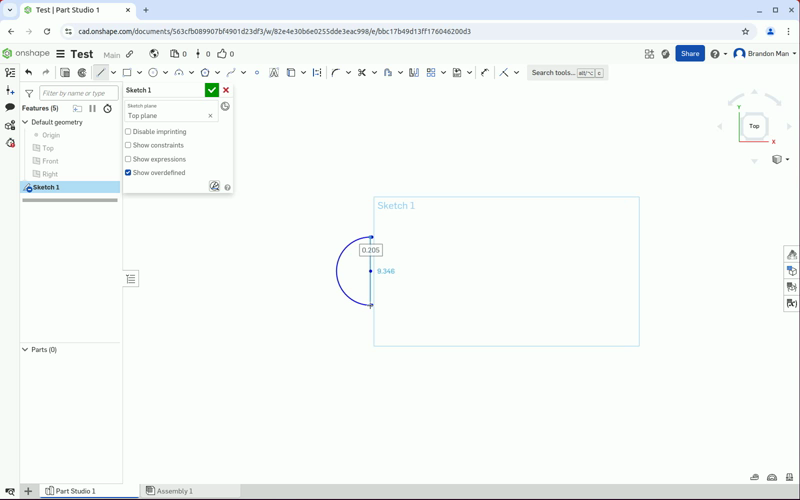
scroll(6)
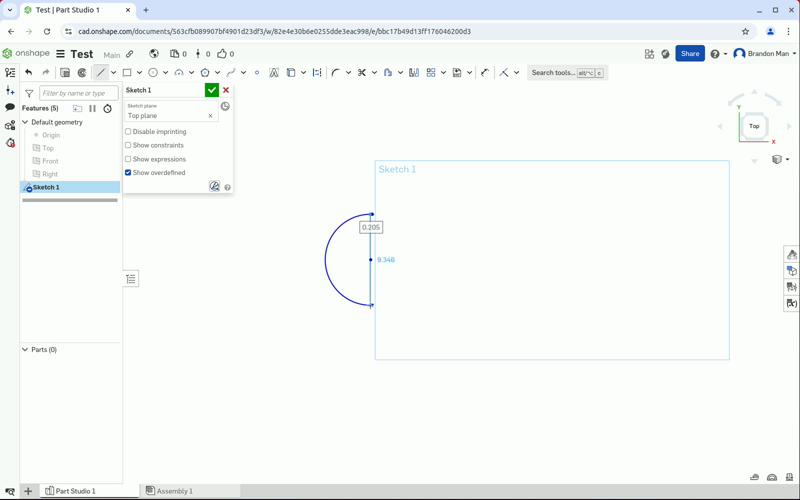
scroll(6)
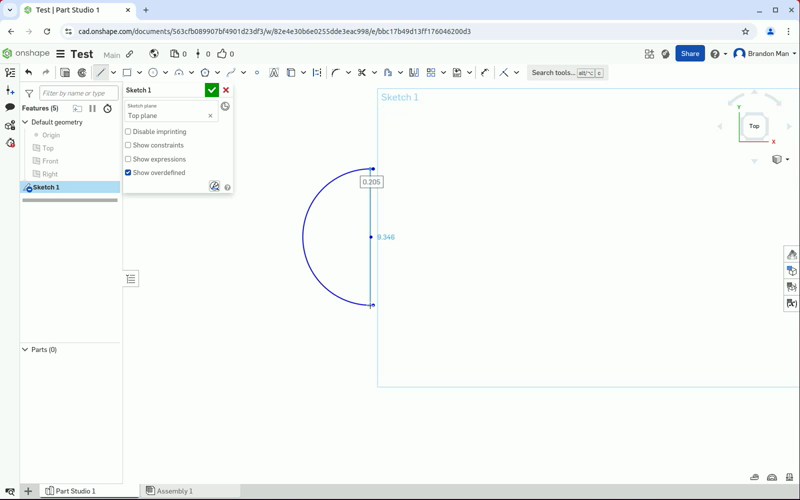
scroll(6)
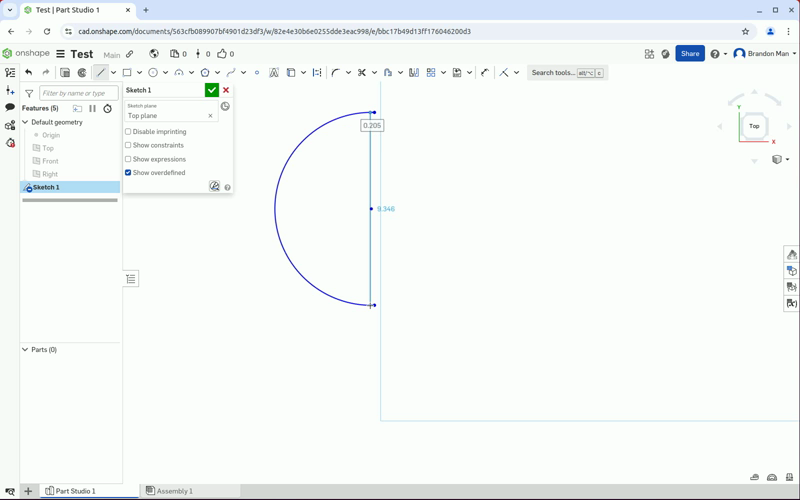
scroll(6)
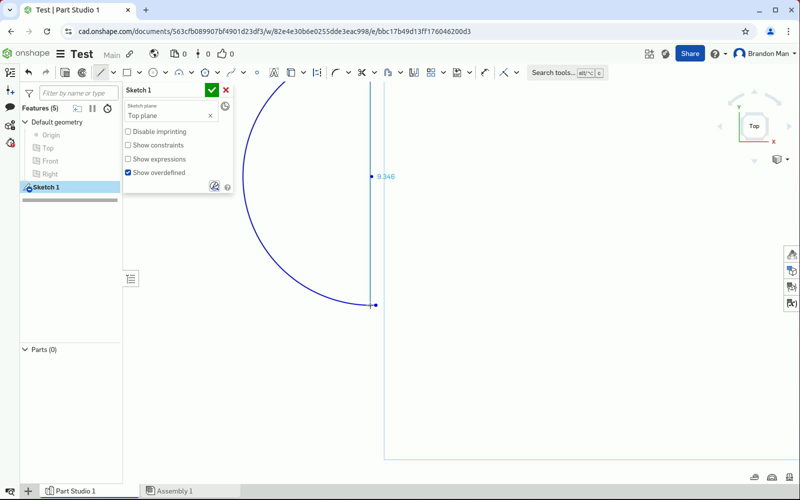
scroll(6)
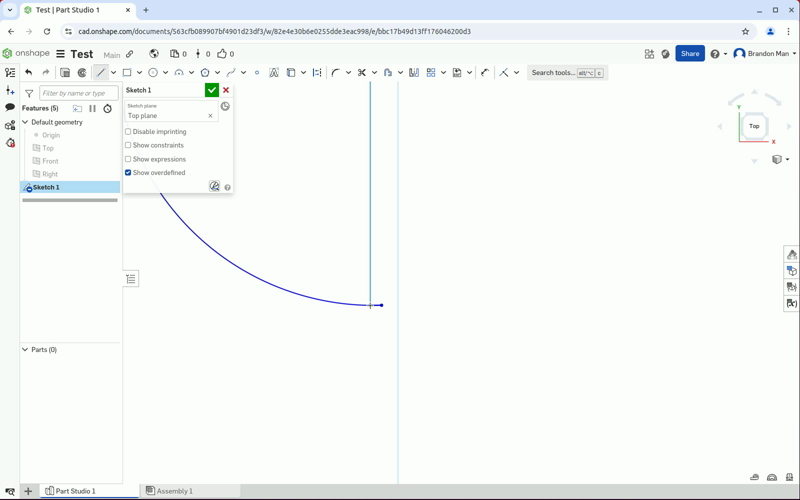
key_up(shift)
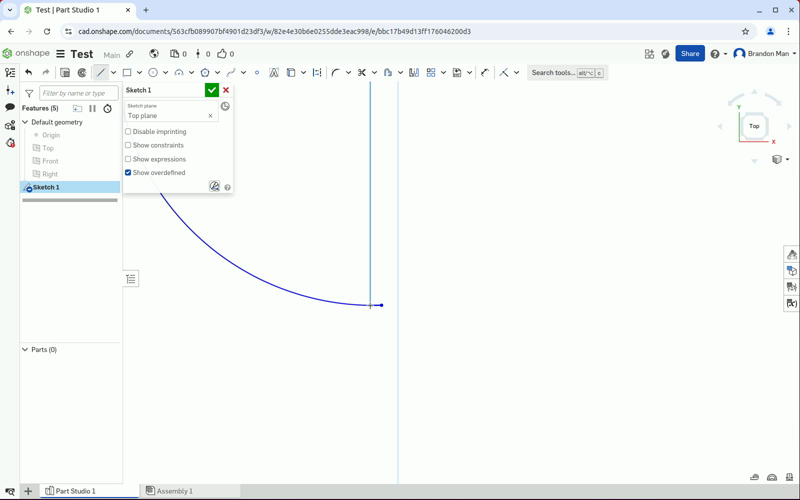
click(370, 305)
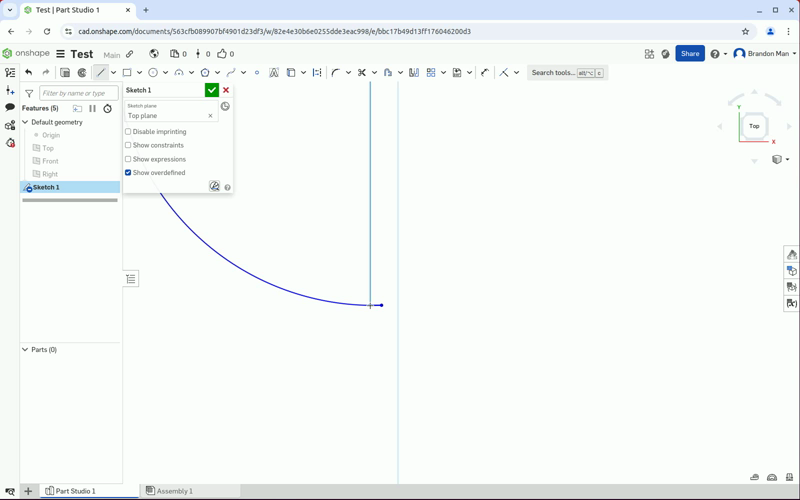
scroll(-6)
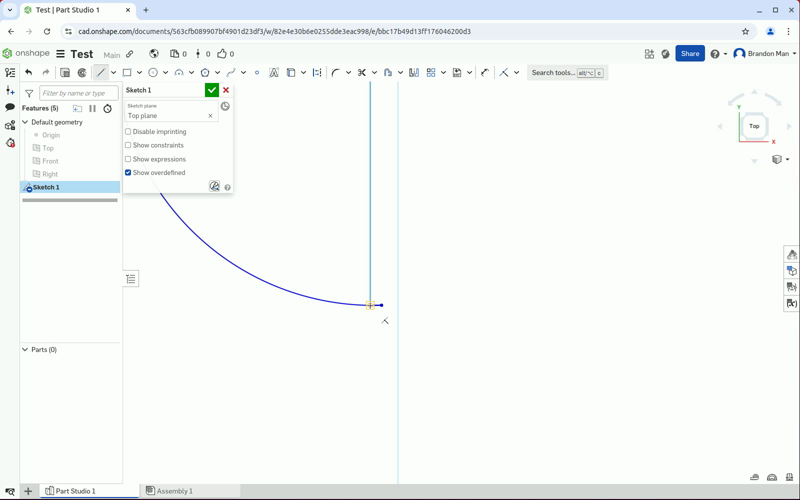
scroll(-6)
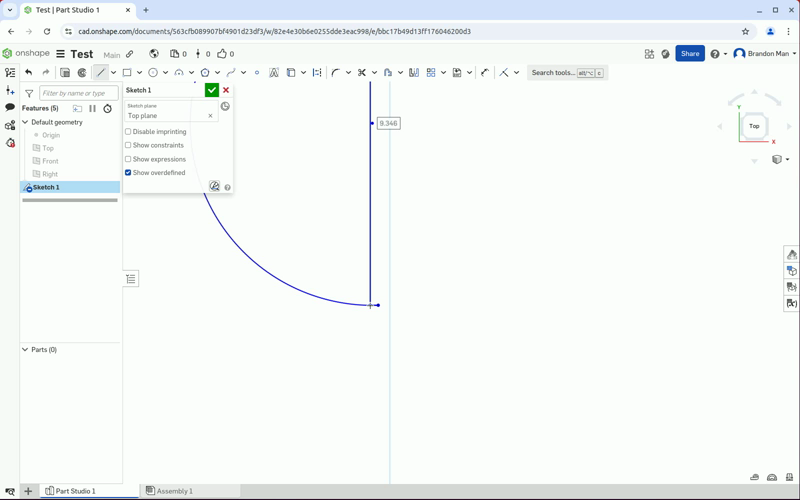
scroll(-6)
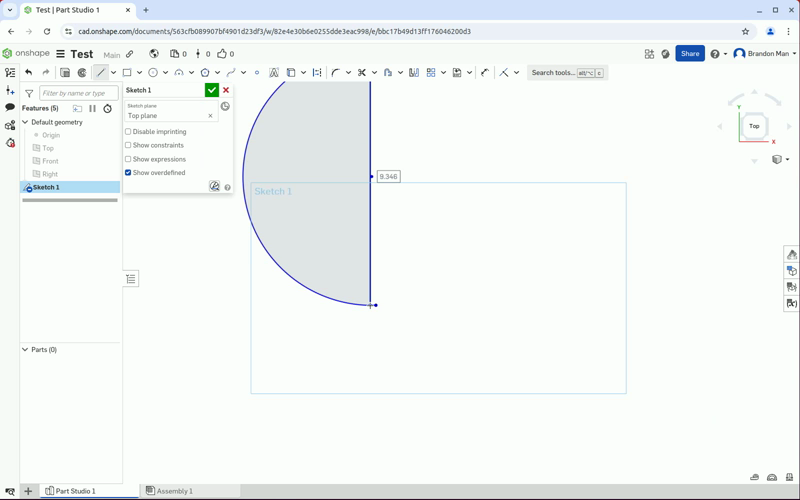
scroll(-6)
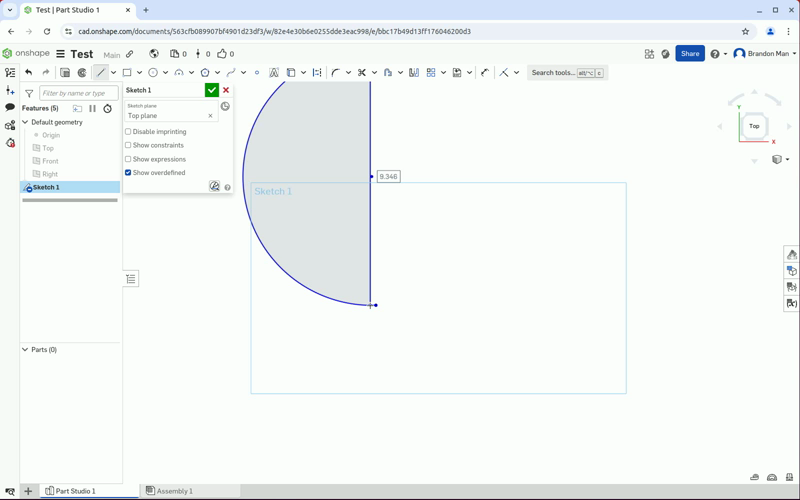
scroll(-6)
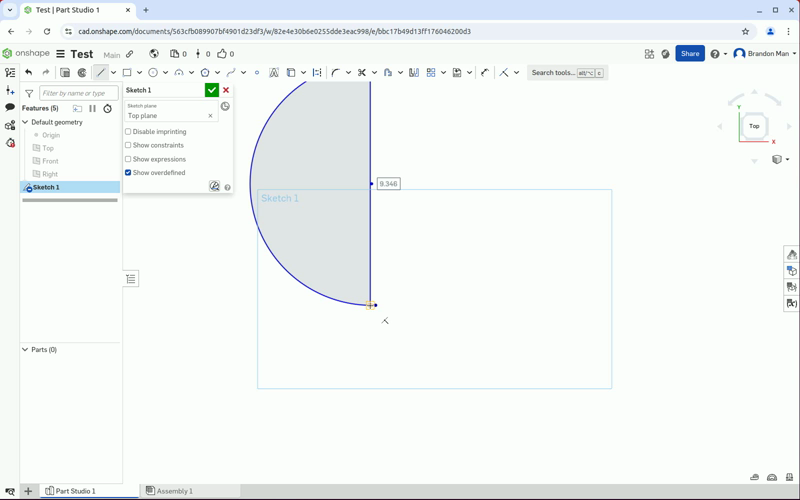
scroll(-6)
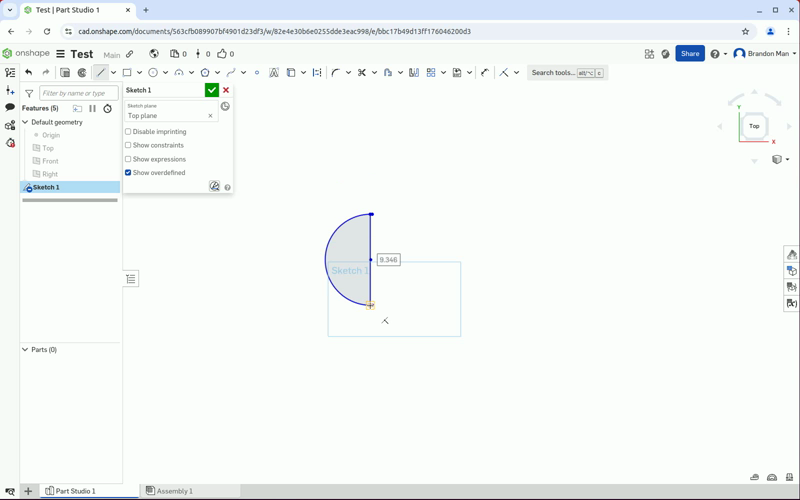
scroll(-6)
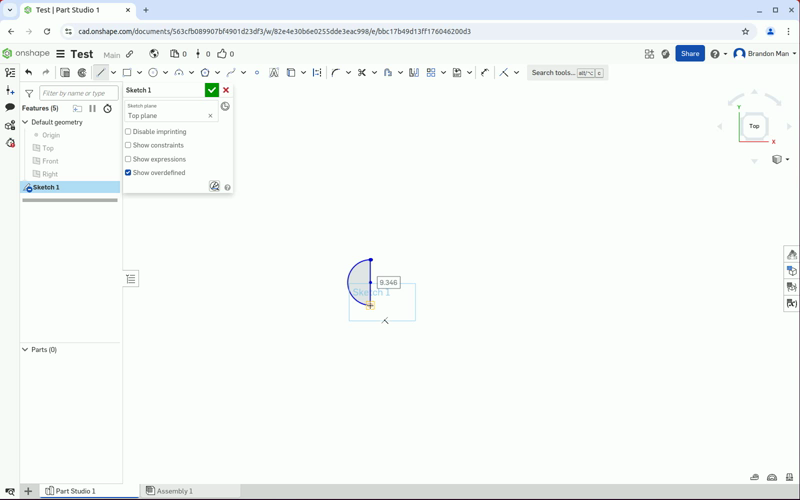
key(esc)
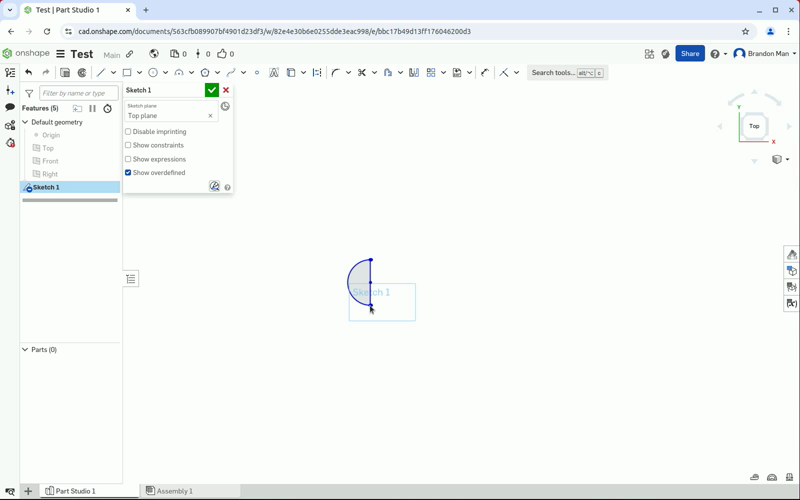
mouse_move(361, 263)
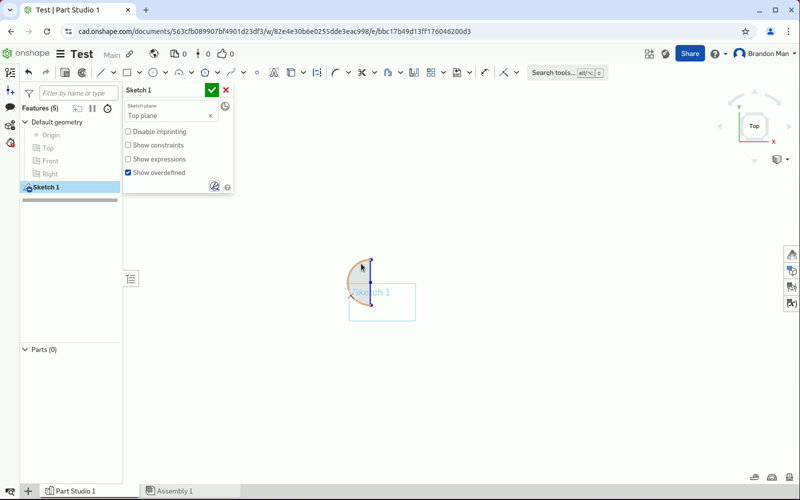
scroll(6)
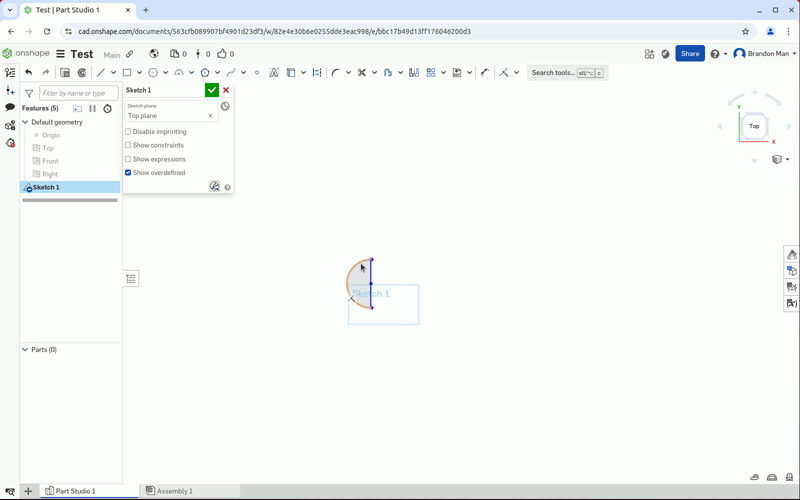
scroll(6)
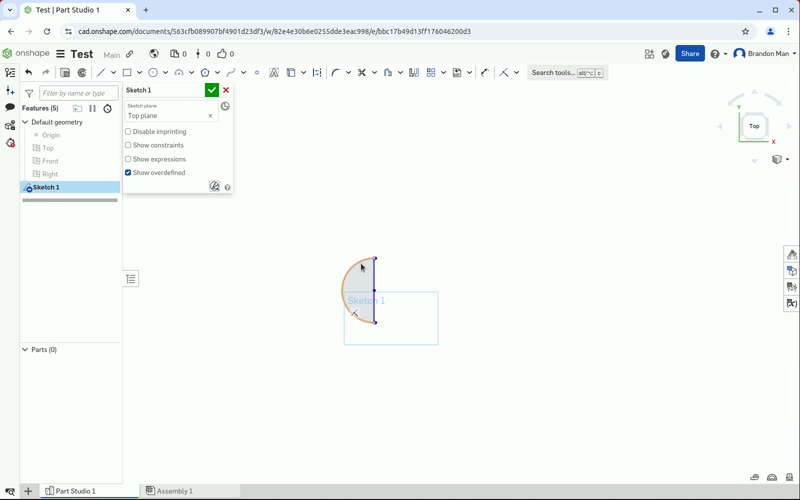
scroll(6)
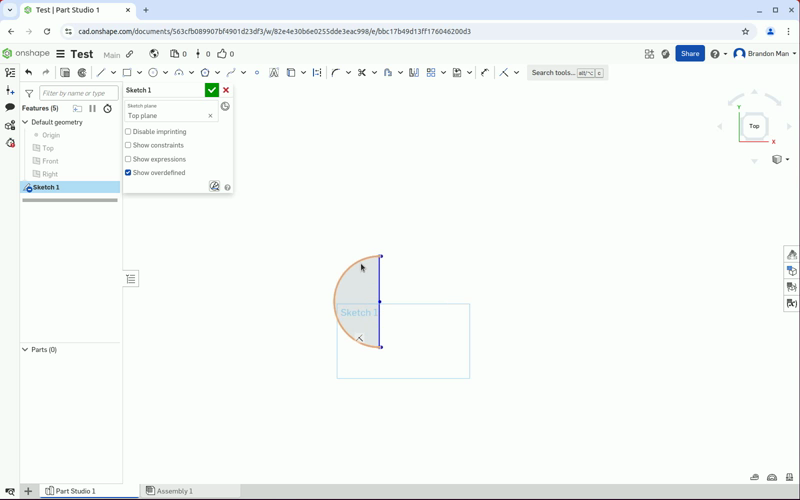
scroll(6)
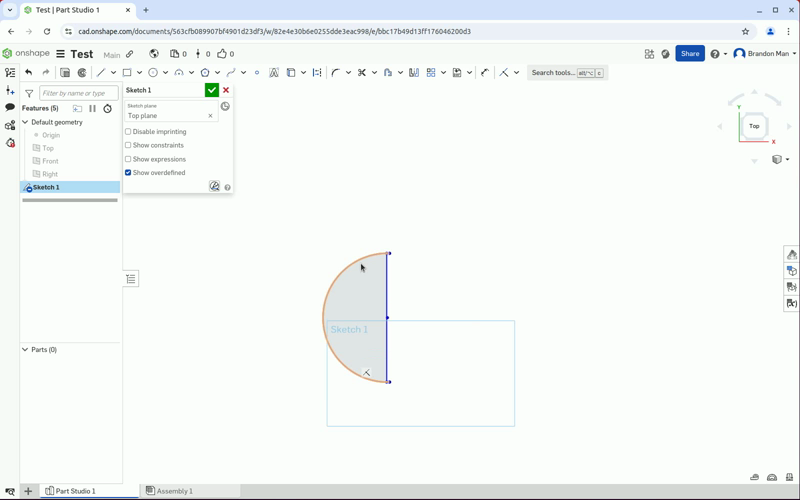
scroll(6)
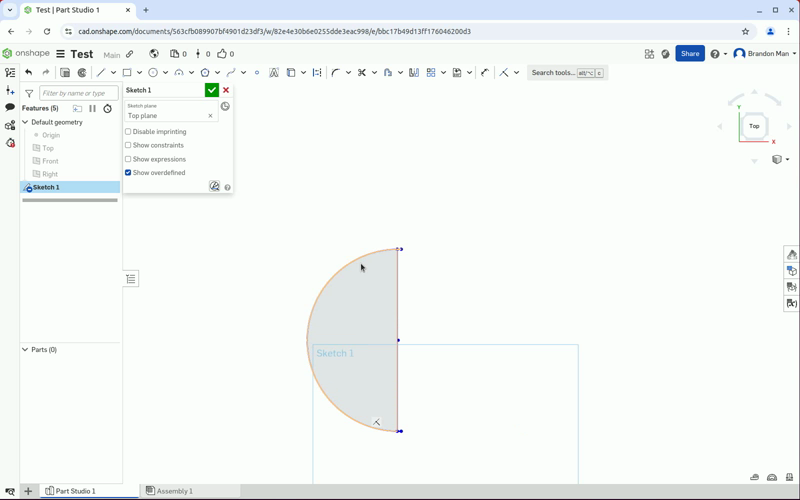
scroll(6)
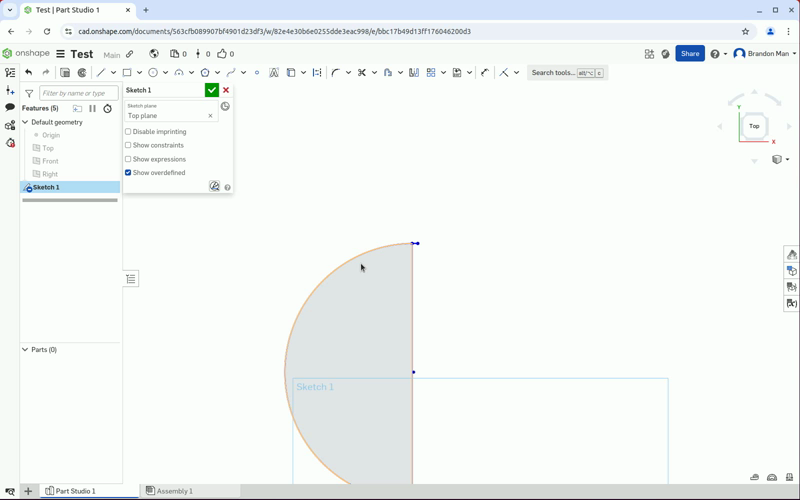
scroll(6)
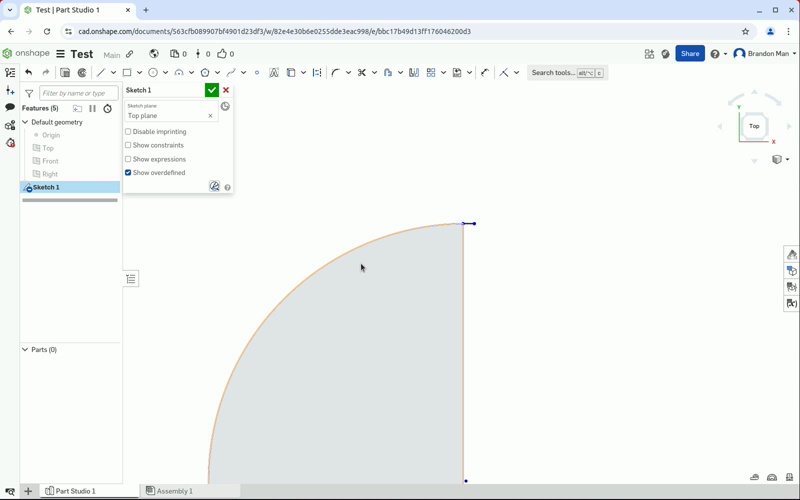
click(361, 263)
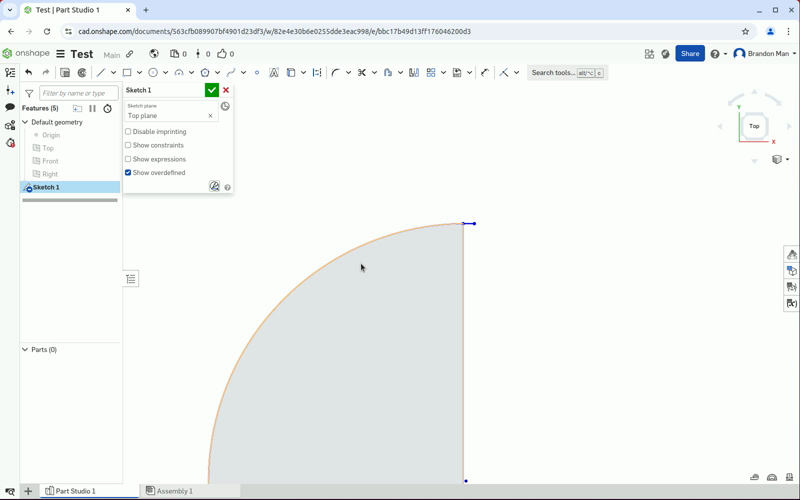
scroll(-6)
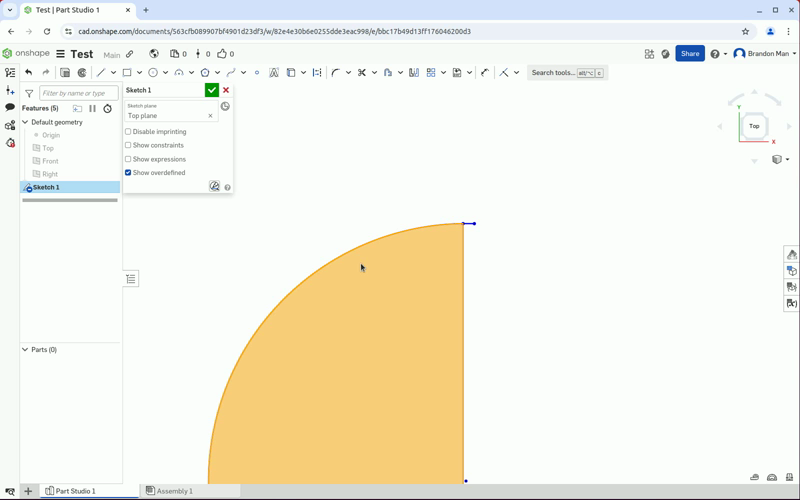
scroll(-6)
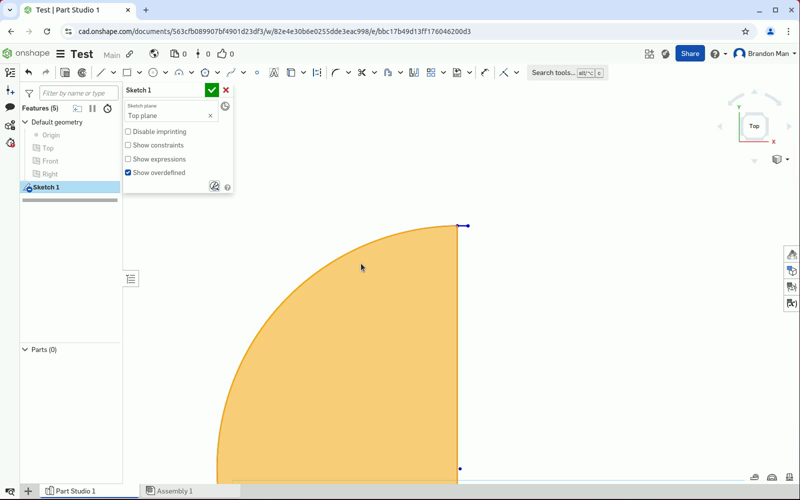
scroll(-6)
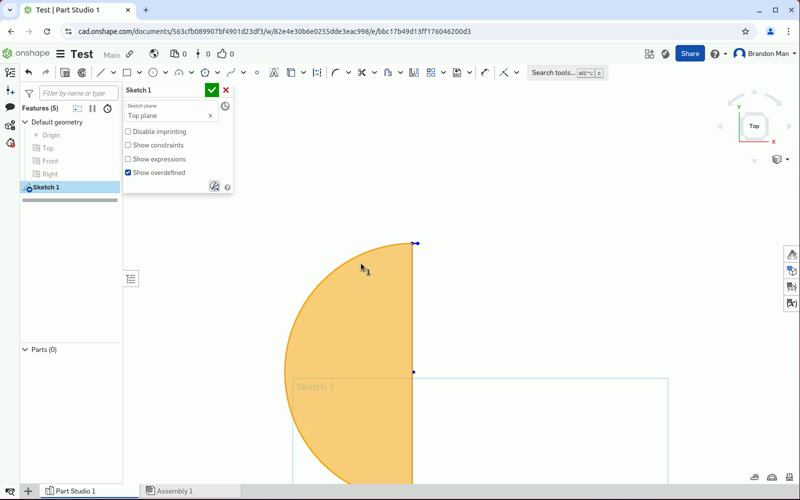
scroll(-6)
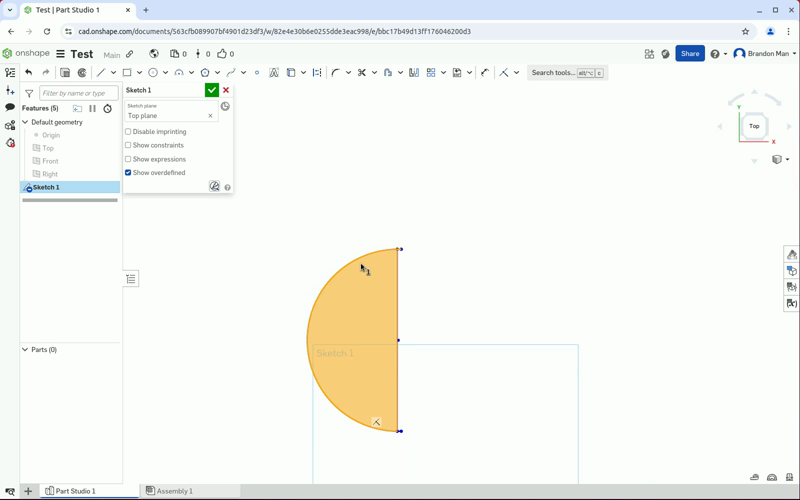
scroll(-6)
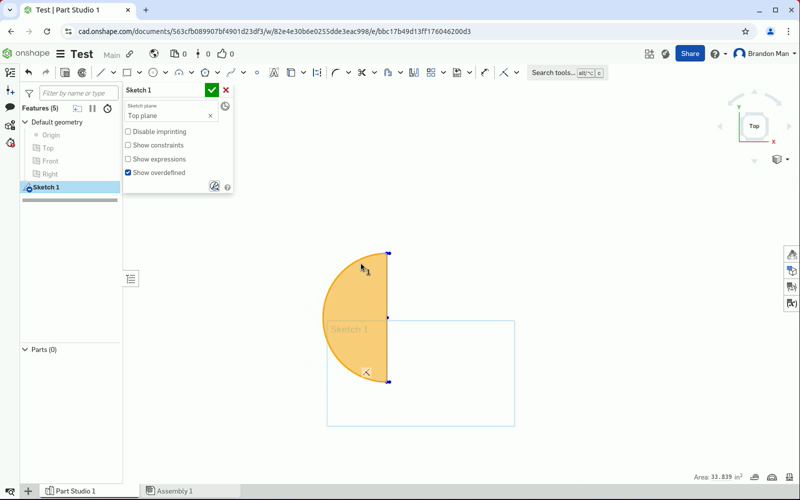
scroll(-6)
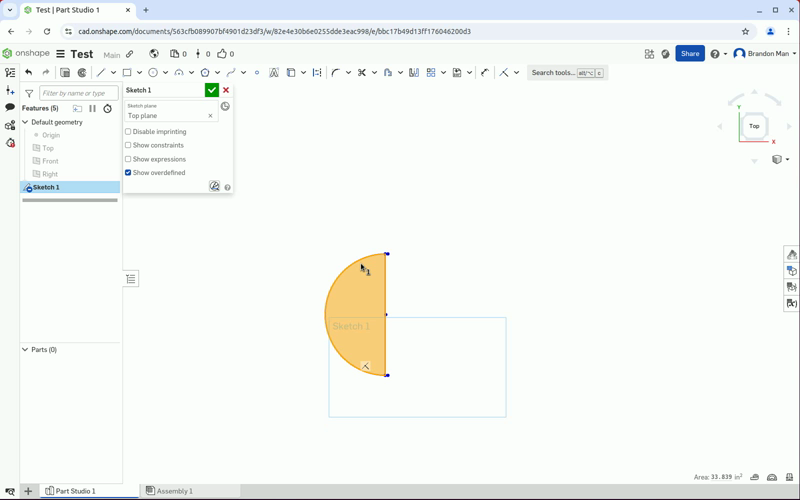
scroll(-6)
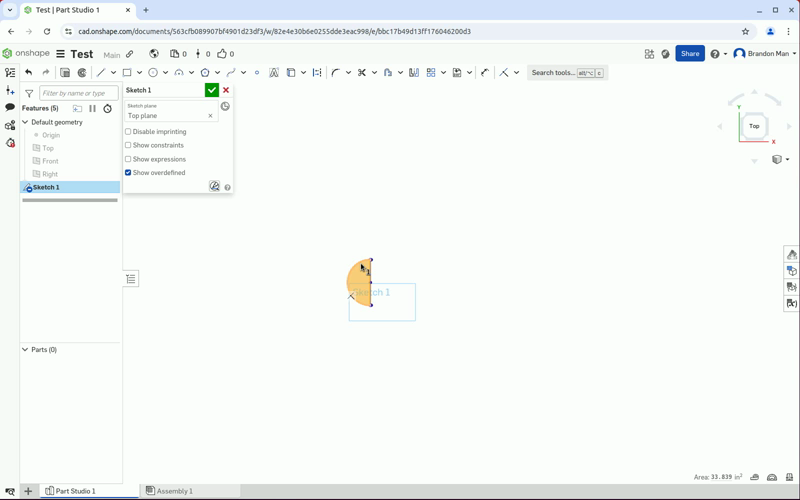
mouse_move(73, 352)
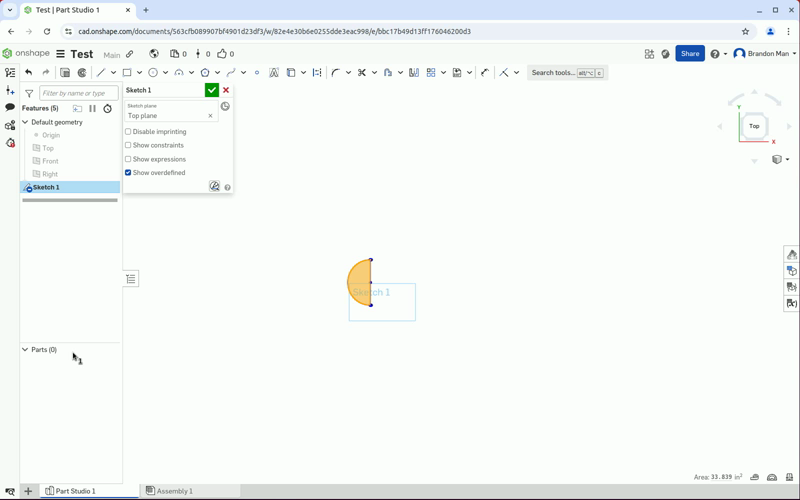
key(shift+y)
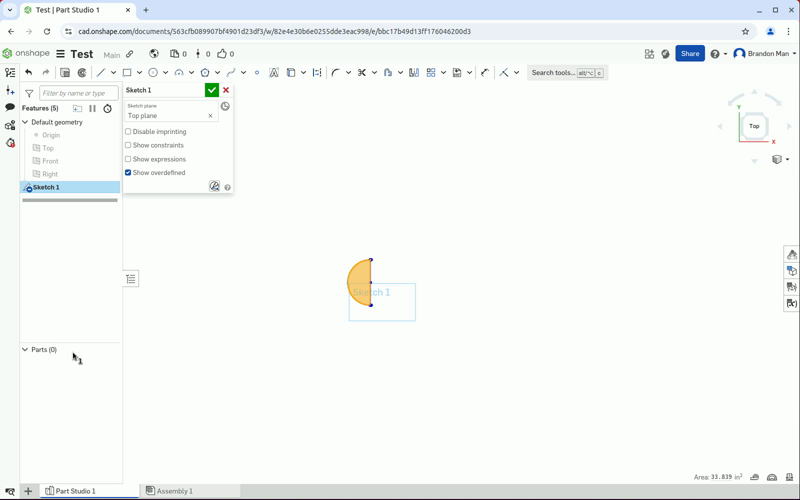
key(shift+e)
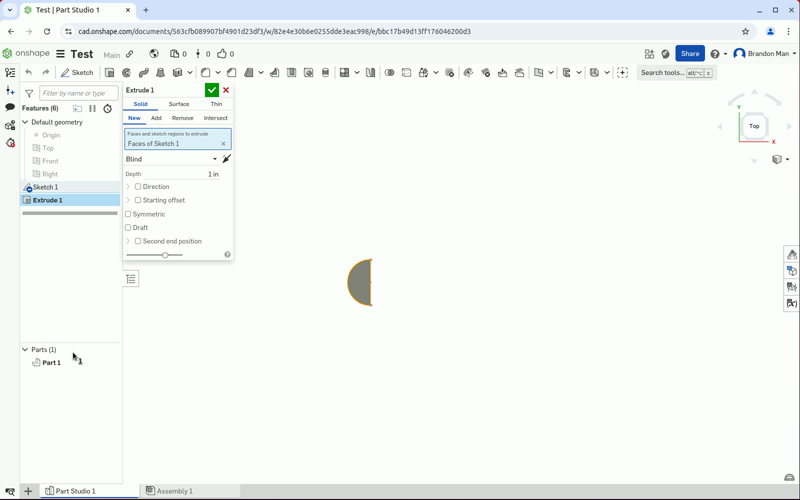
mouse_move(143, 106)
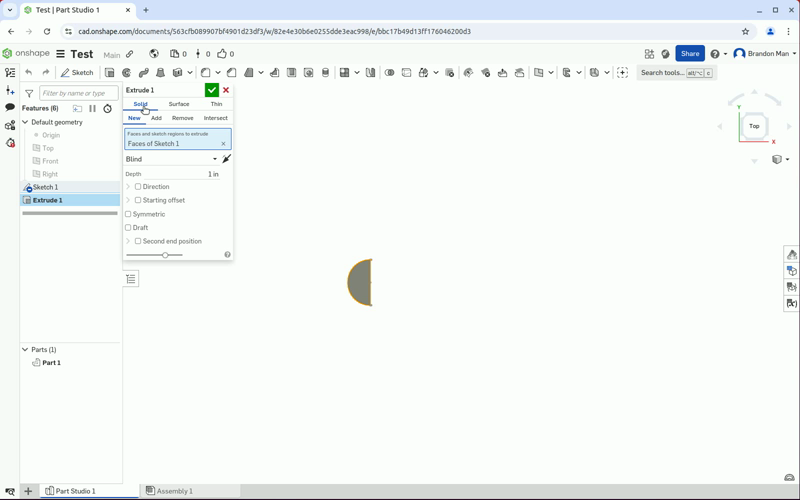
click(143, 106)
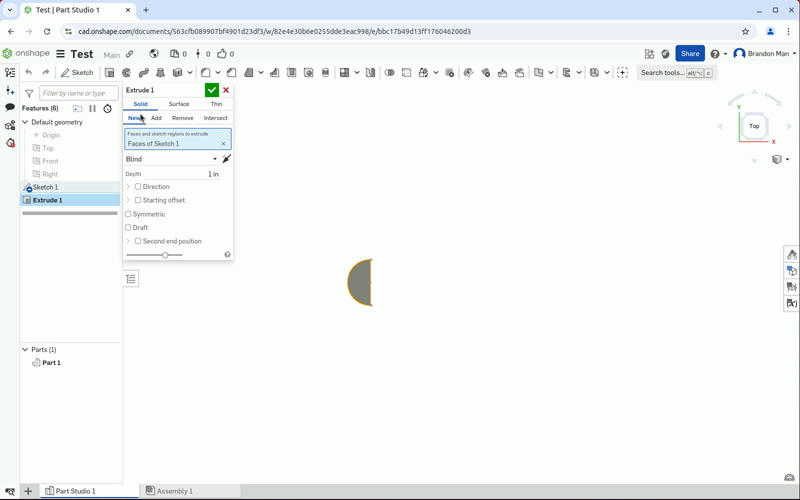
mouse_move(137, 120)
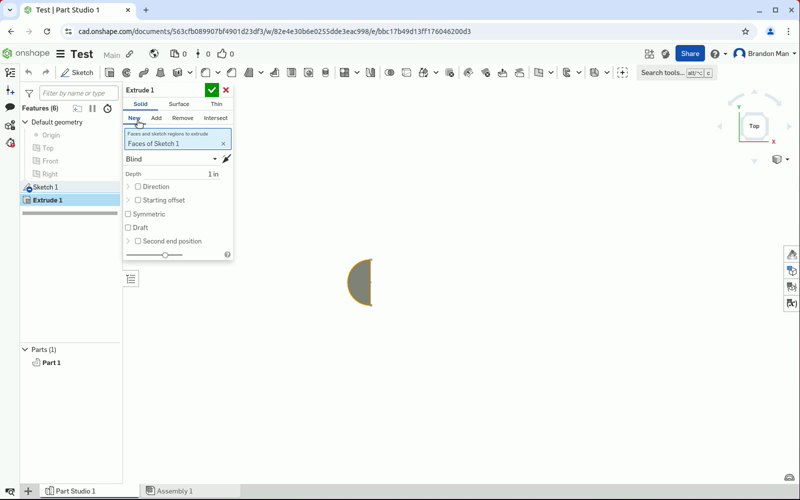
click(137, 120)
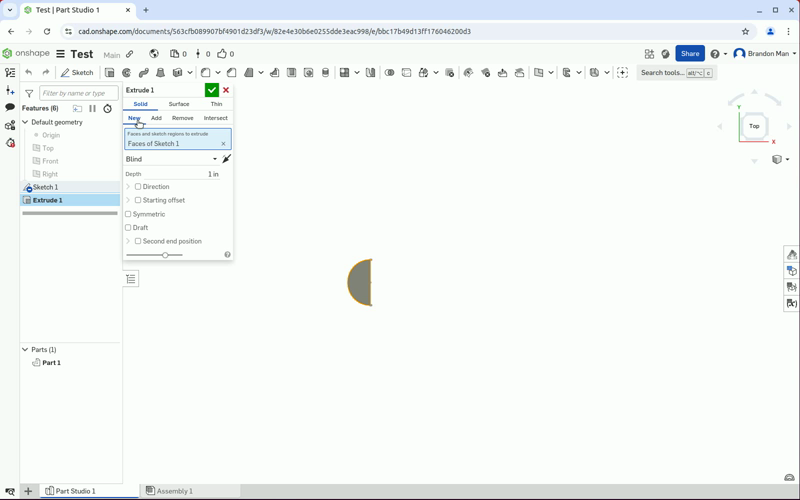
key(tab, 4)
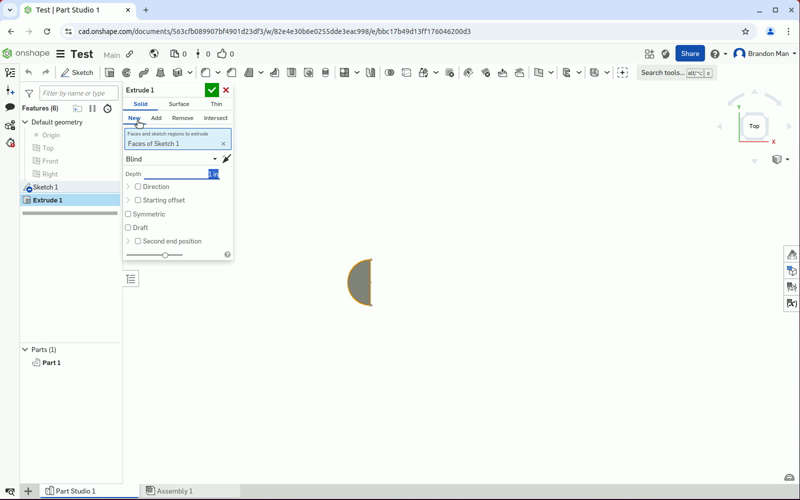
text(7.462)
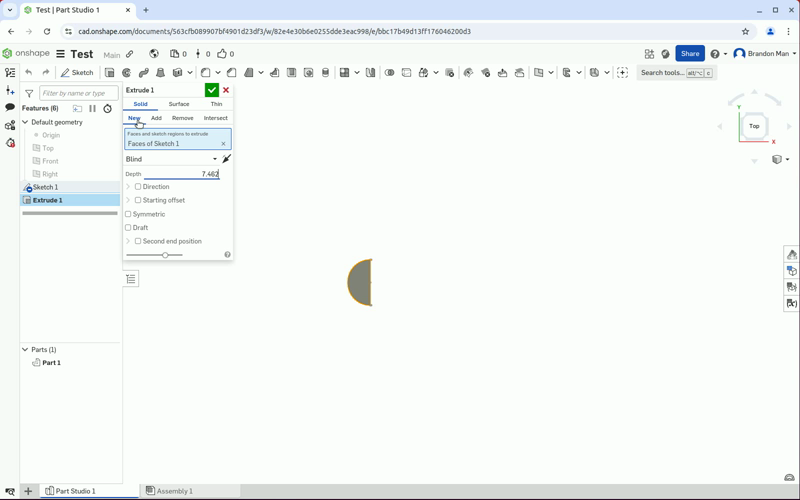
key(enter)
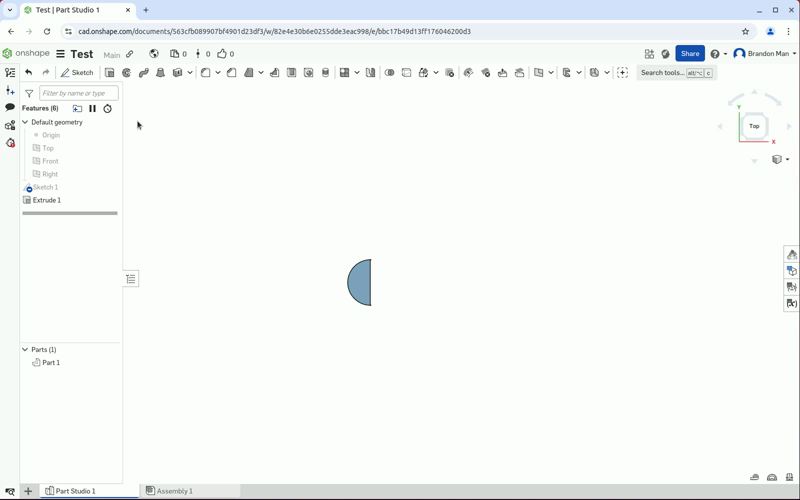
key(shift+h)
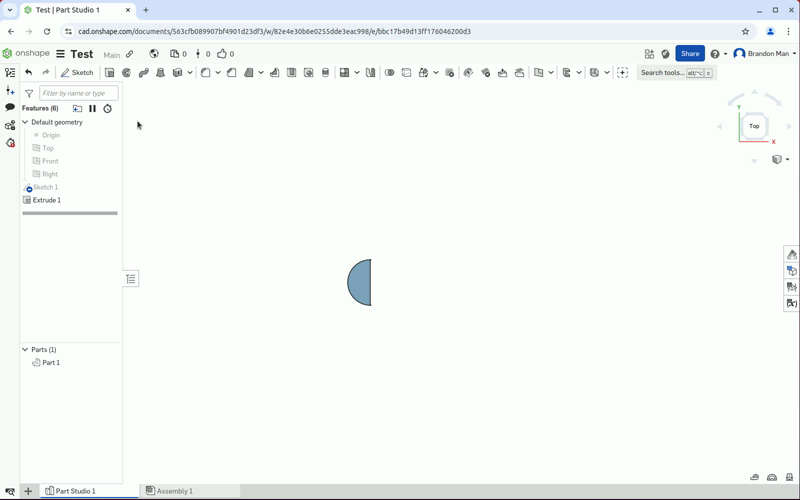
key(shift+h)
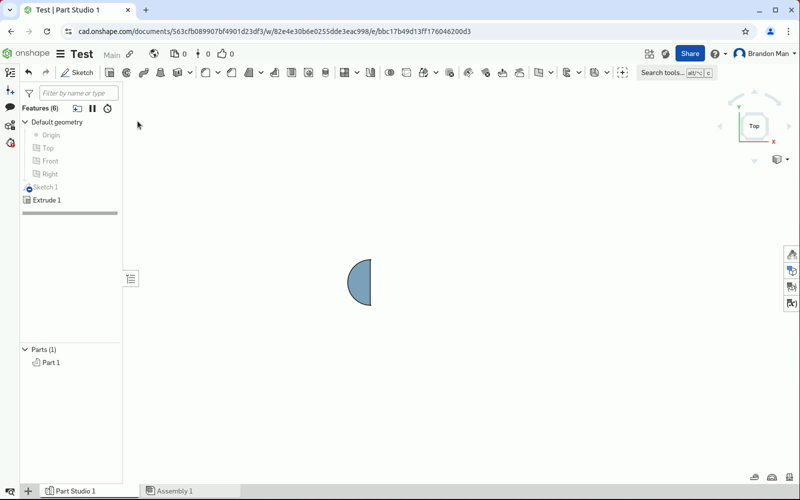
mouse_move(73, 189)
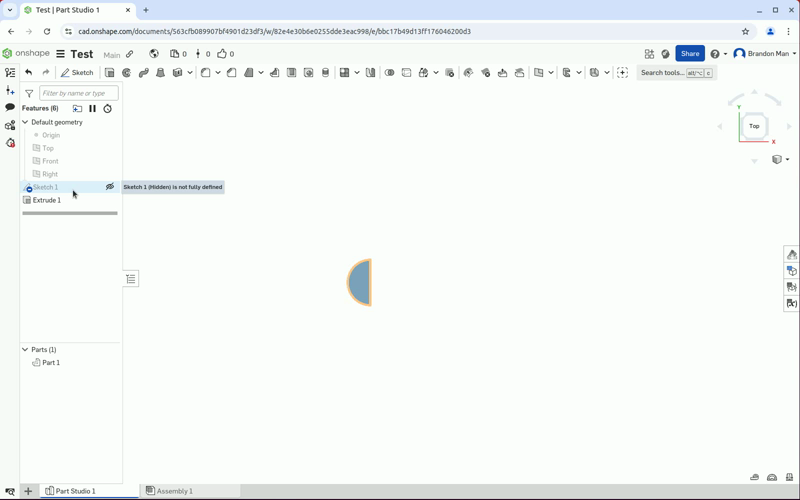
click(73, 189)
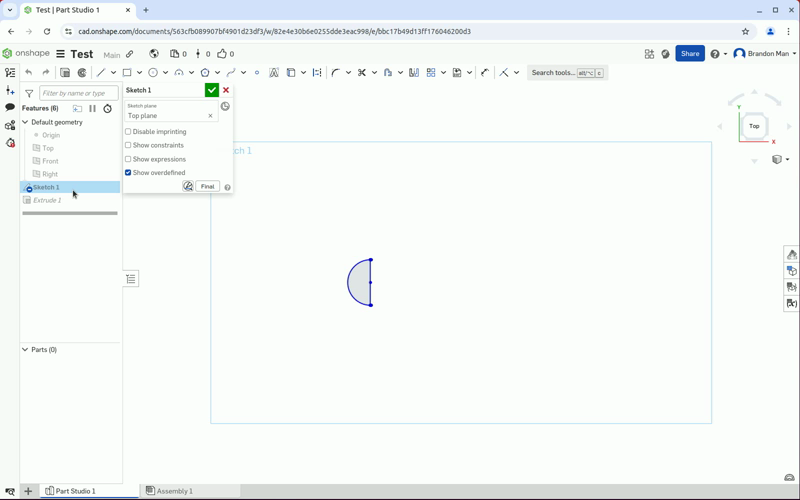
mouse_move(229, 92)
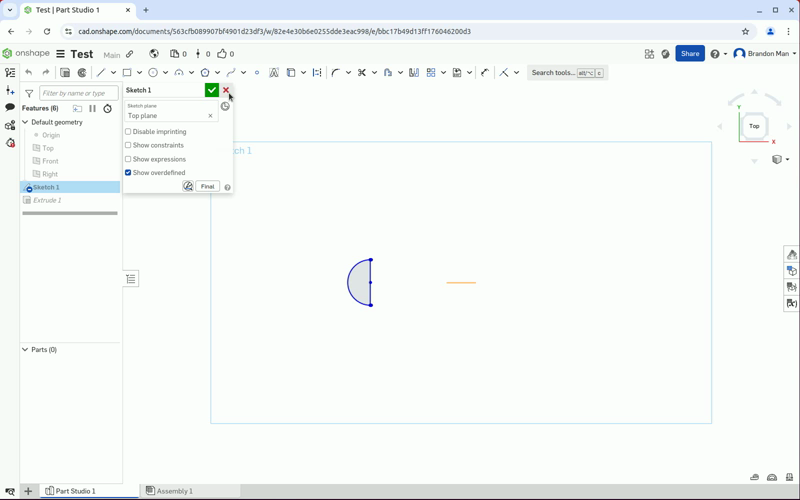
click(229, 92)
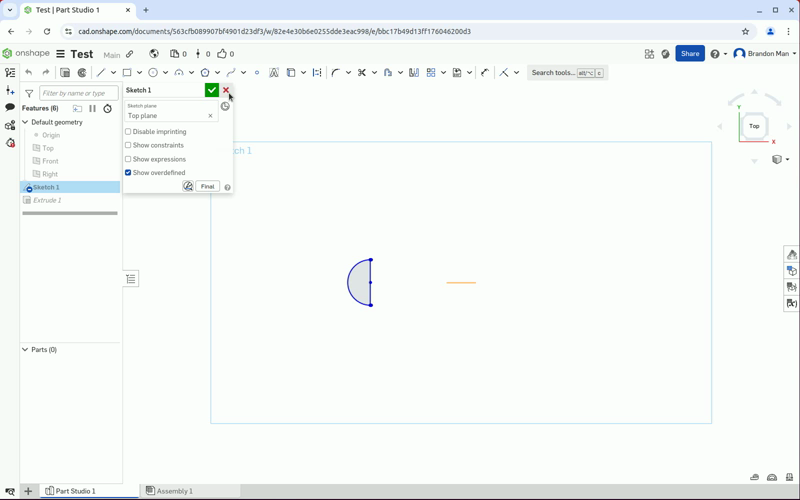
key(shift+s)
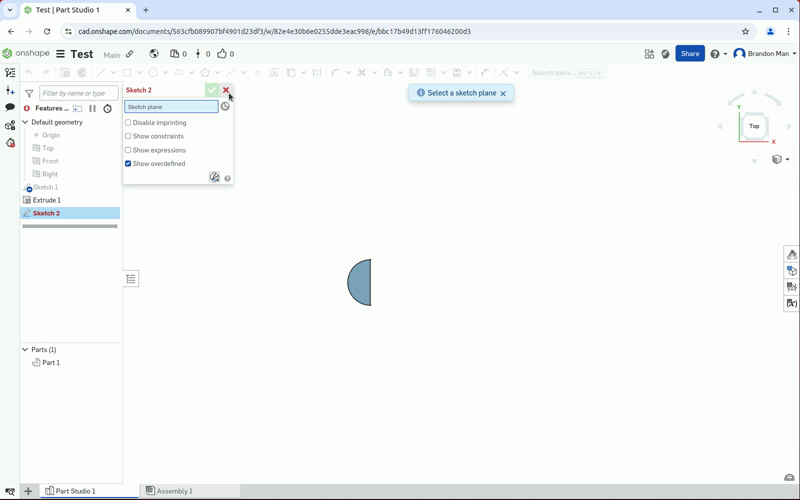
mouse_move(73, 150)
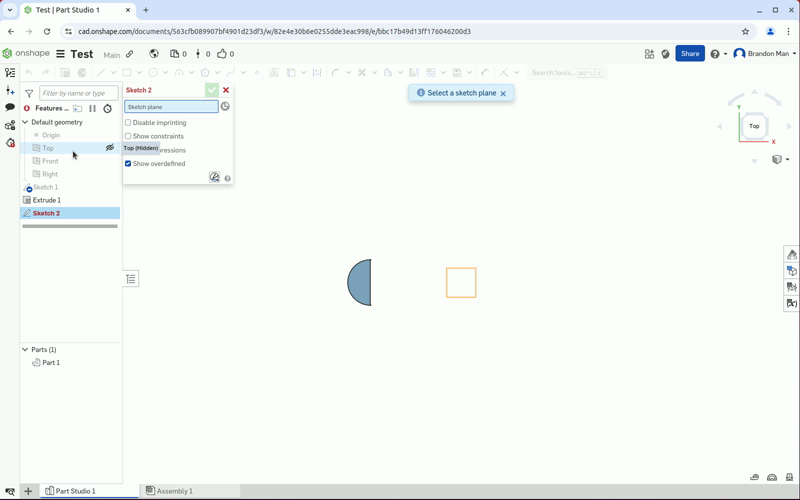
click(73, 150)
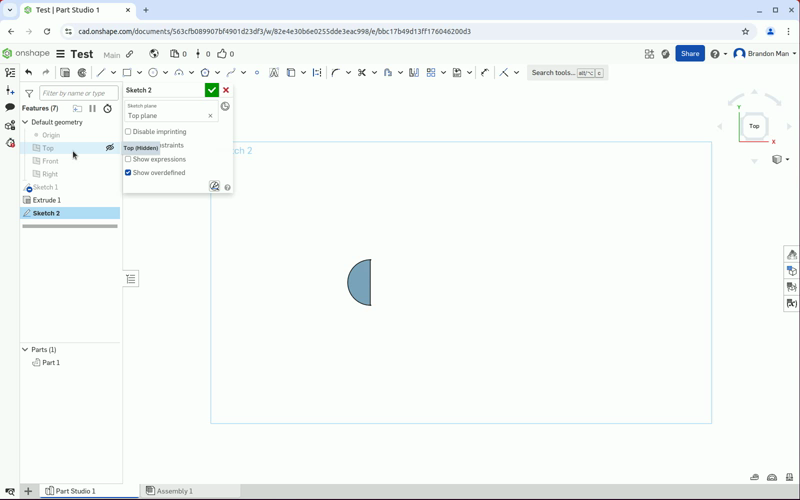
mouse_move(73, 352)
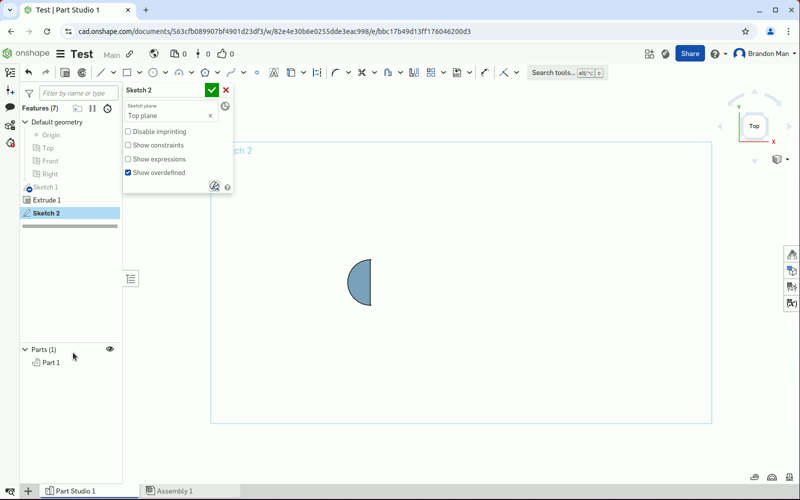
key(y)
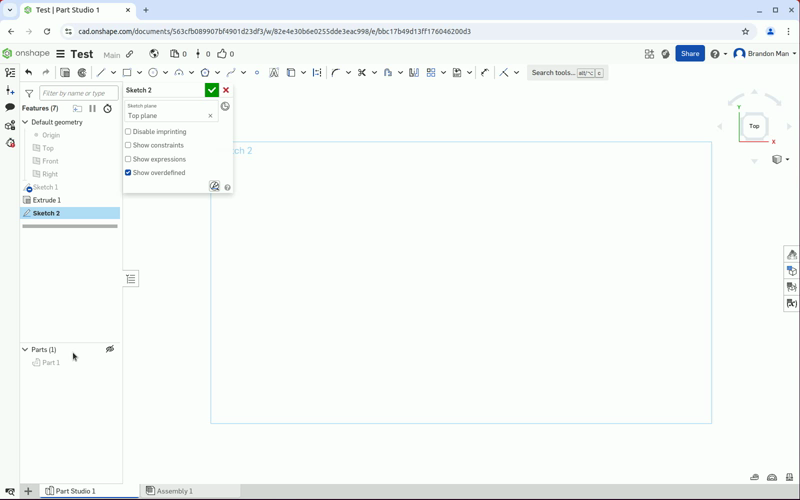
key(a)
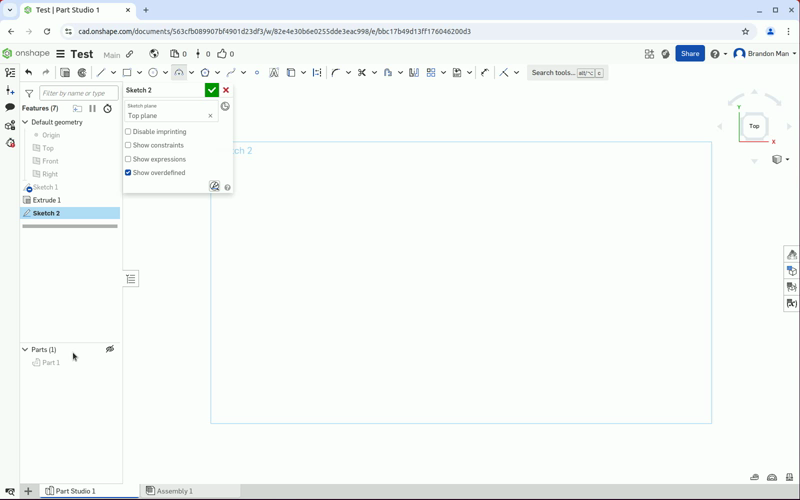
key_down(shift)
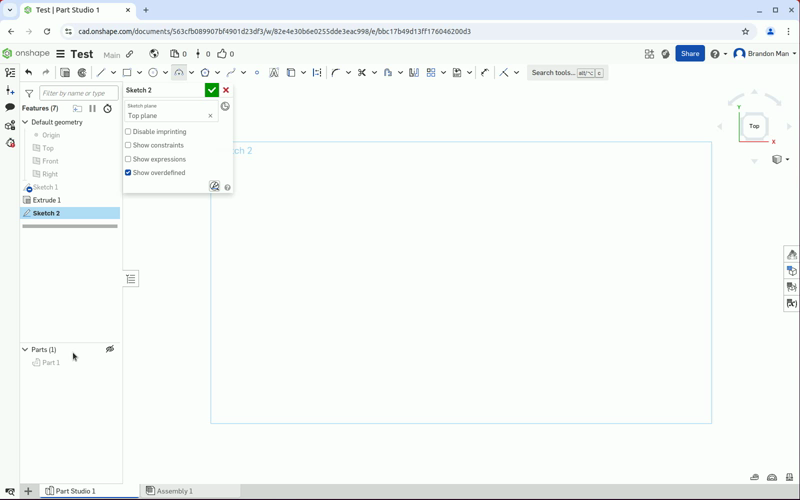
mouse_move(551, 305)
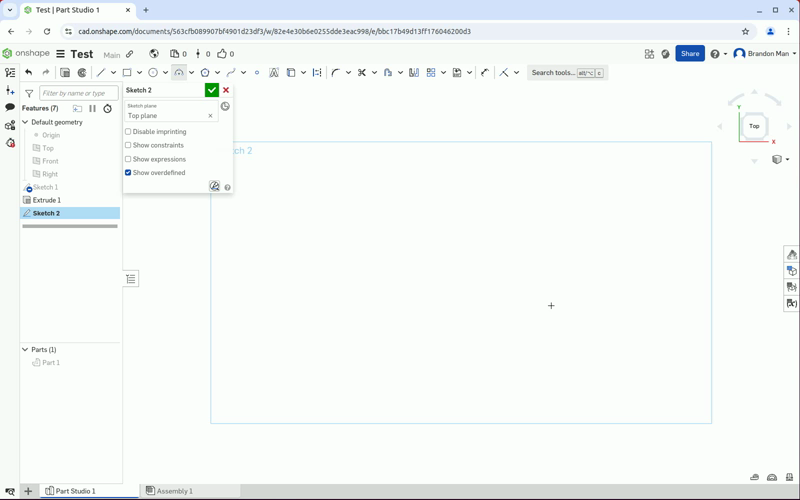
click(551, 305)
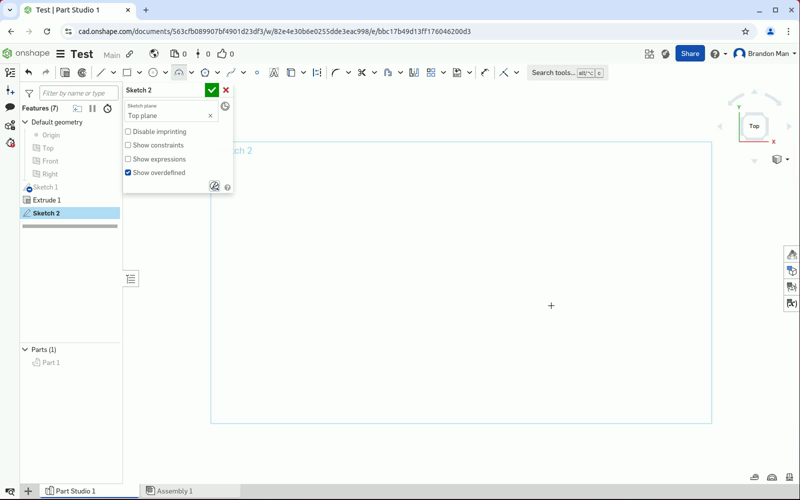
key_up(shift)
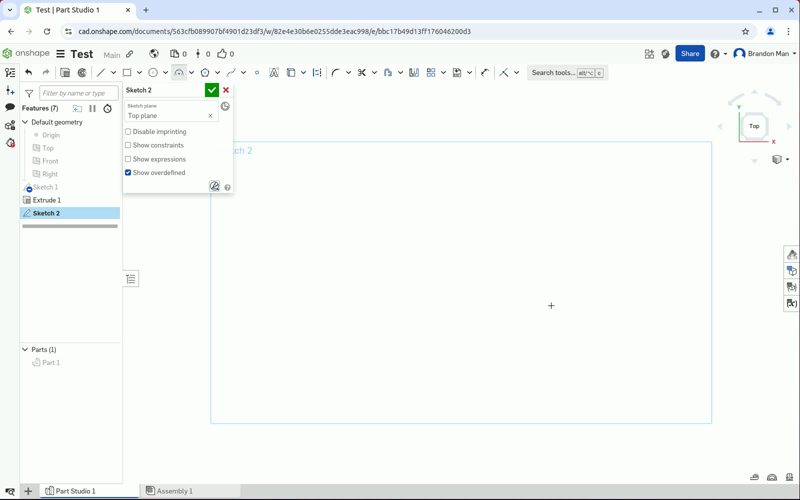
key_down(shift)
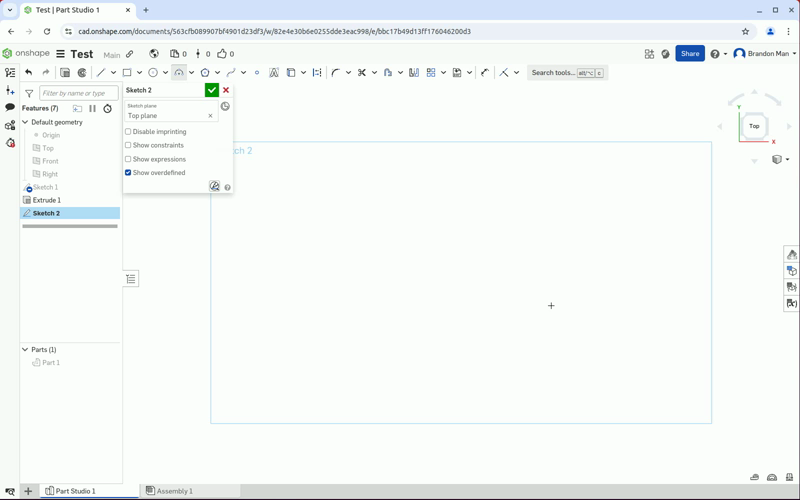
mouse_move(551, 261)
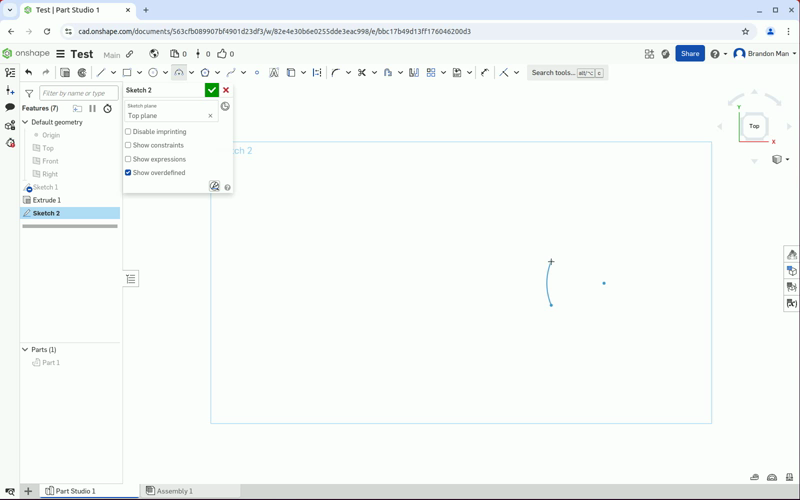
click(551, 261)
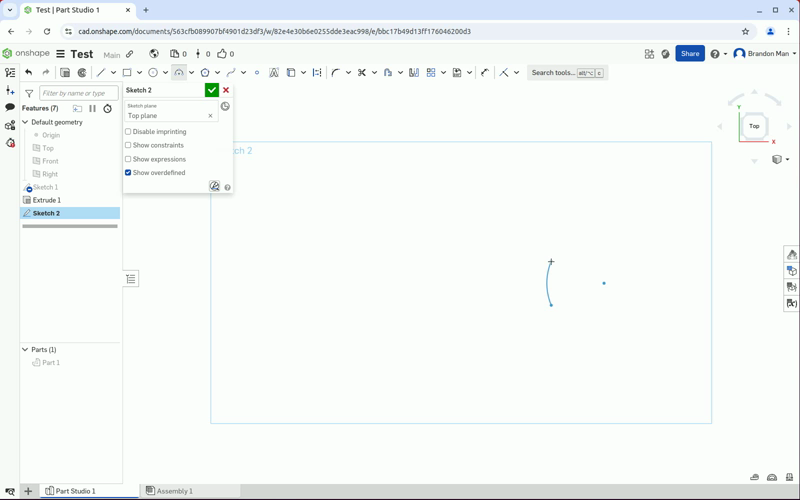
mouse_move(573, 283)
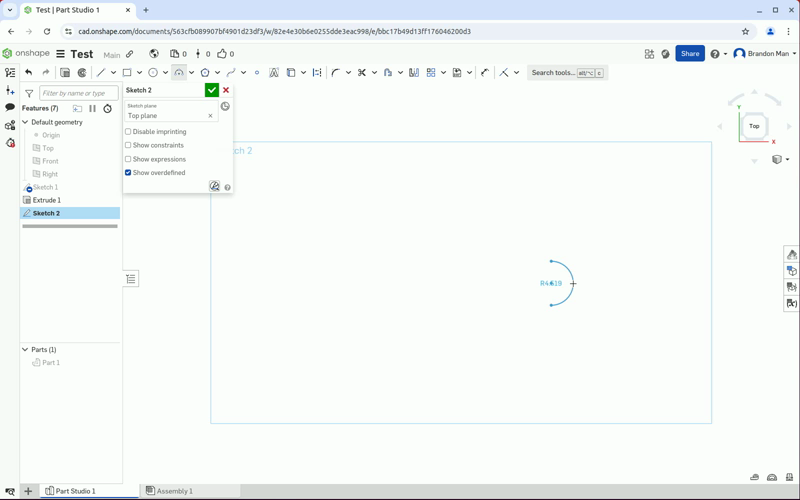
click(573, 283)
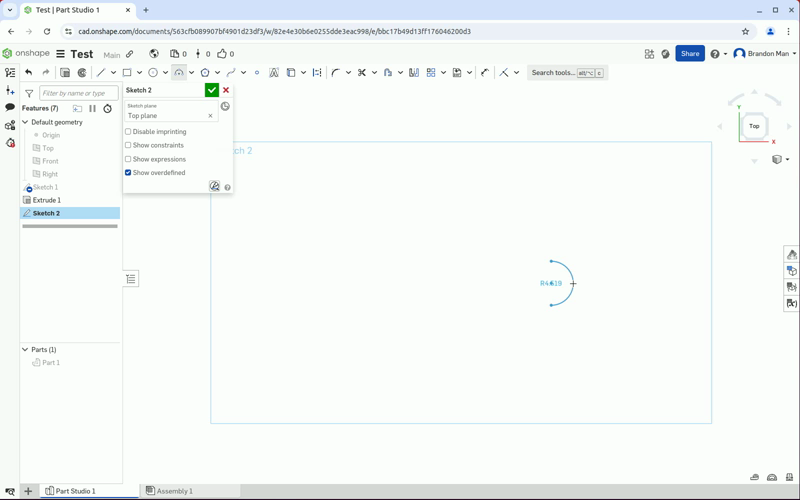
key_up(shift)
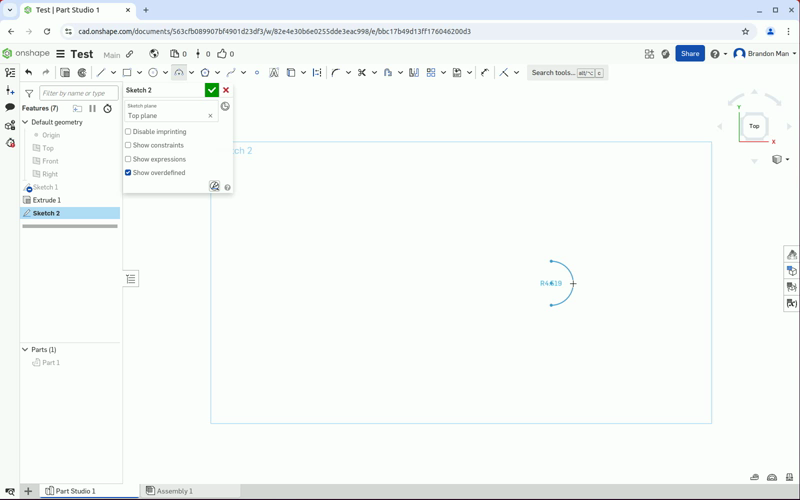
key(esc)
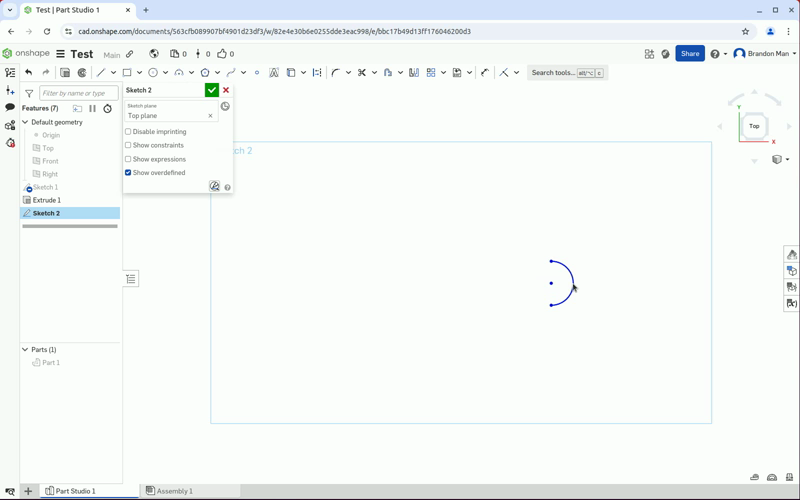
key(l)
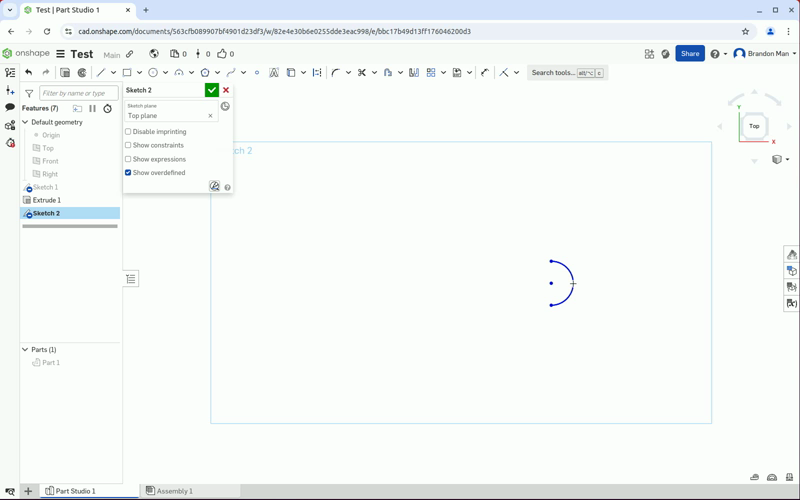
mouse_move(551, 261)
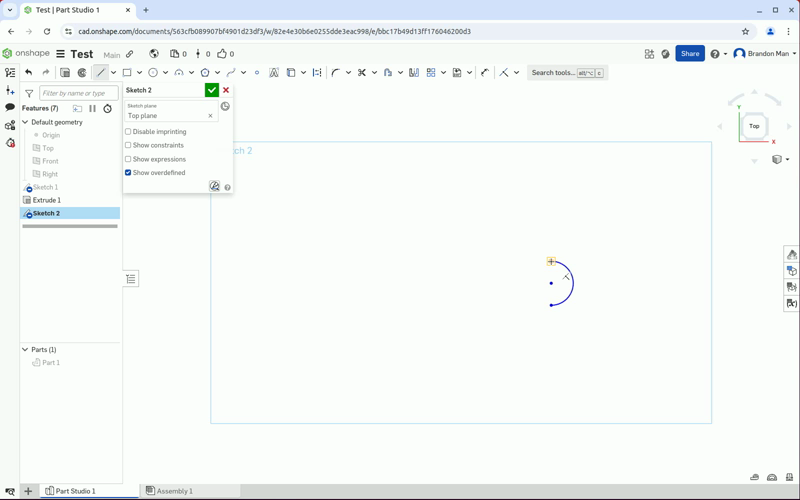
click(551, 261)
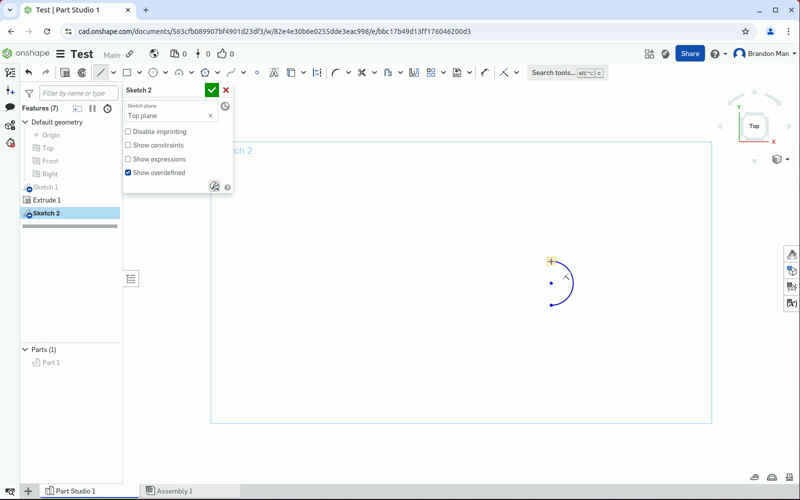
mouse_move(581, 261)
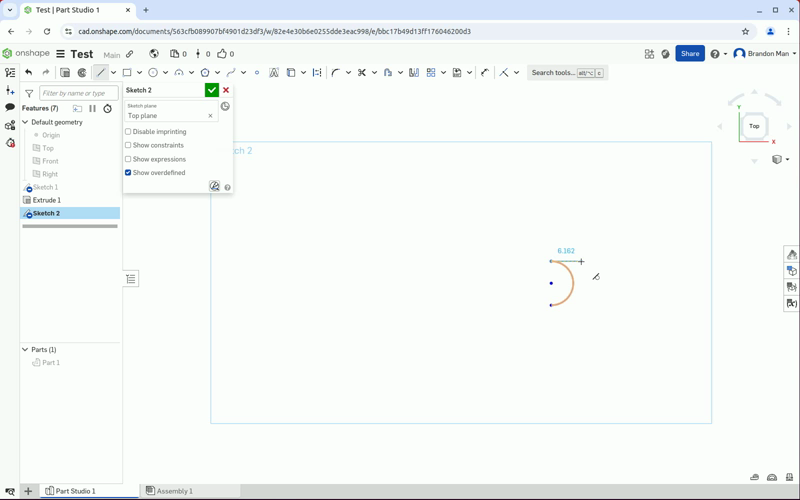
key_down(shift)
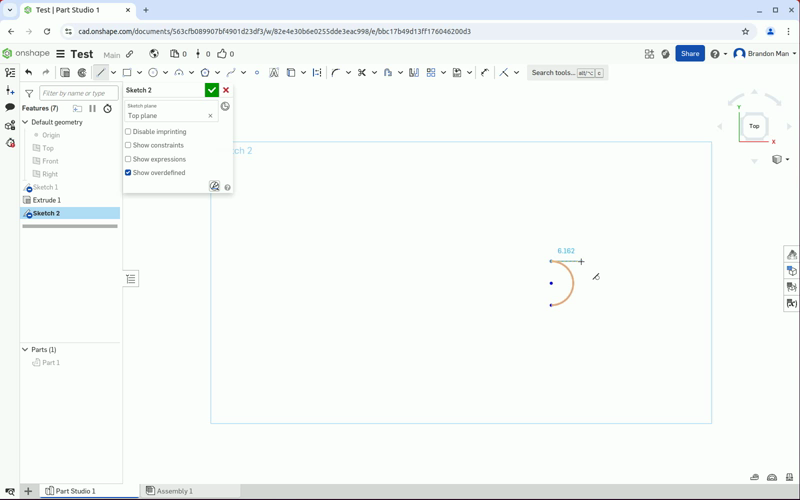
mouse_move(551, 305)
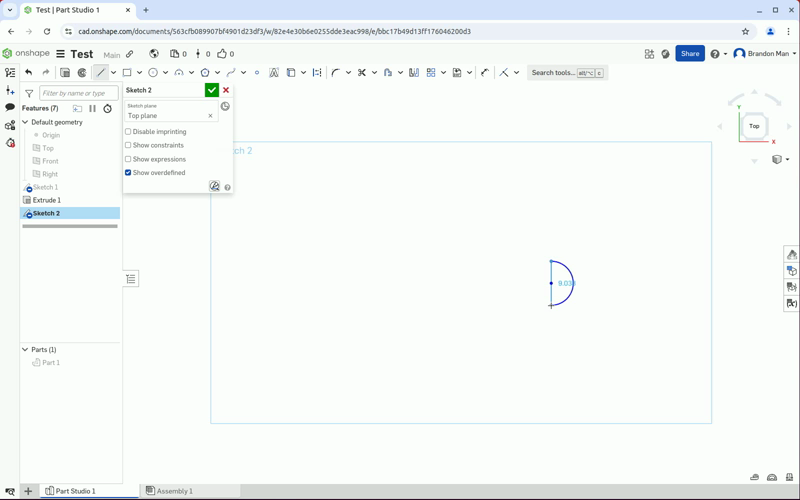
key_up(shift)
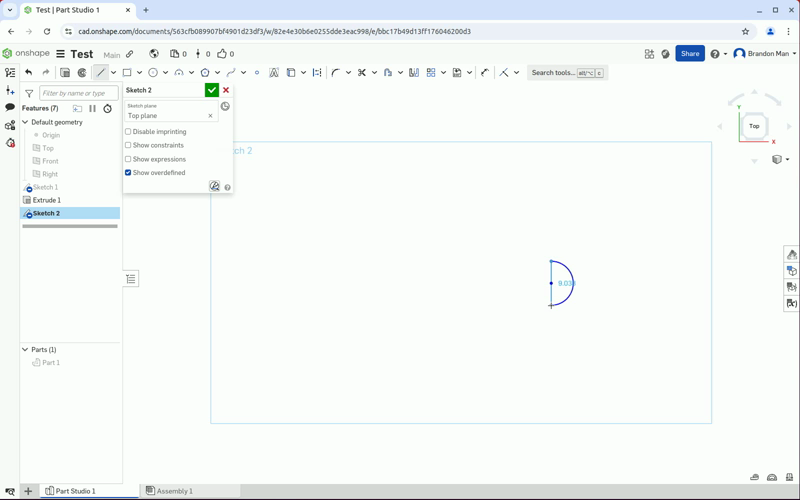
click(551, 305)
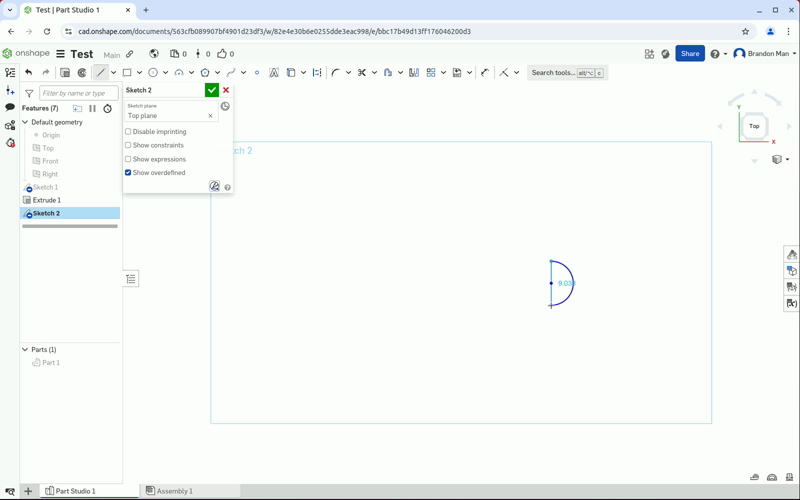
key(esc)
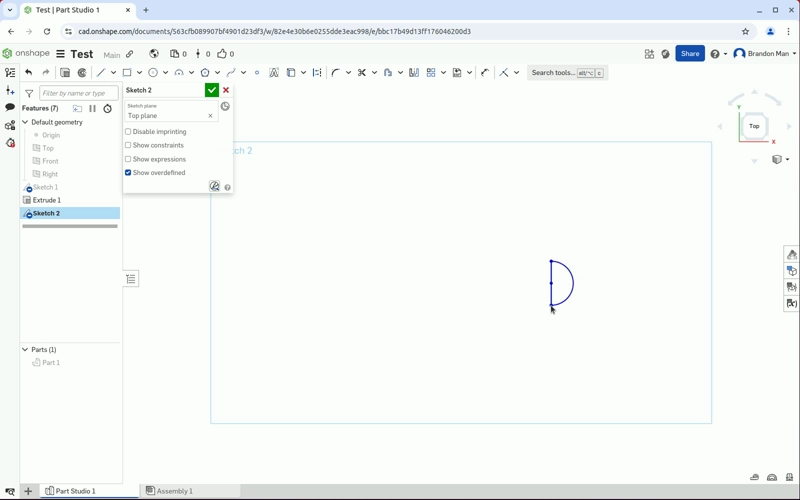
mouse_move(570, 276)
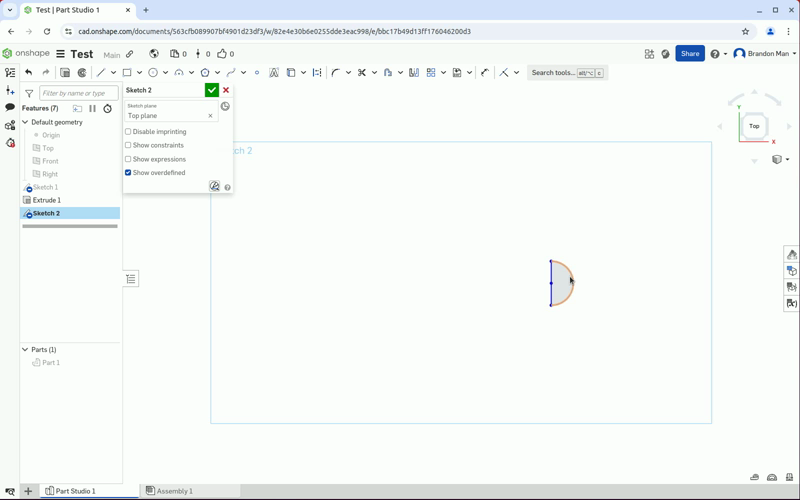
scroll(6)
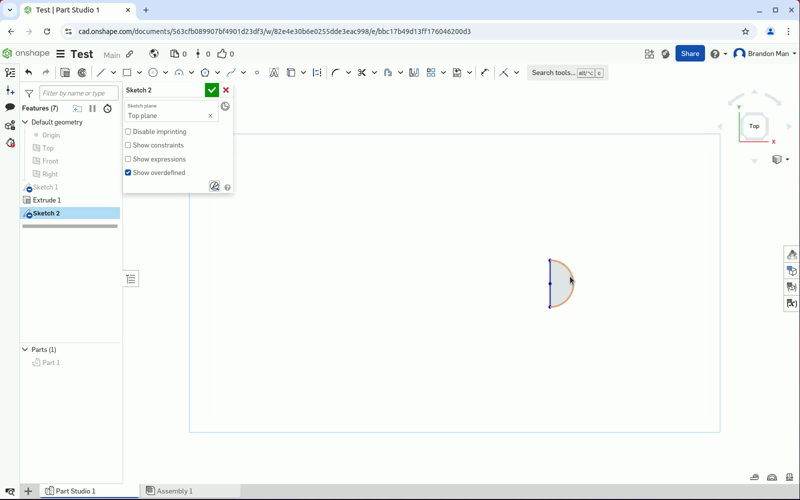
scroll(6)
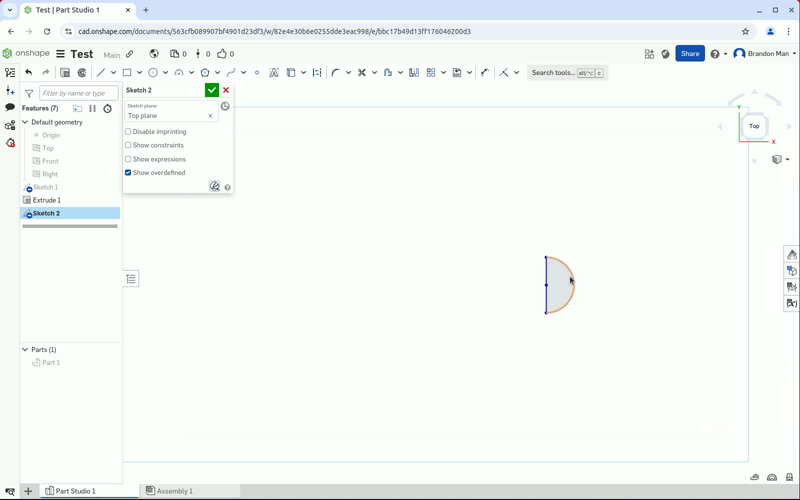
scroll(6)
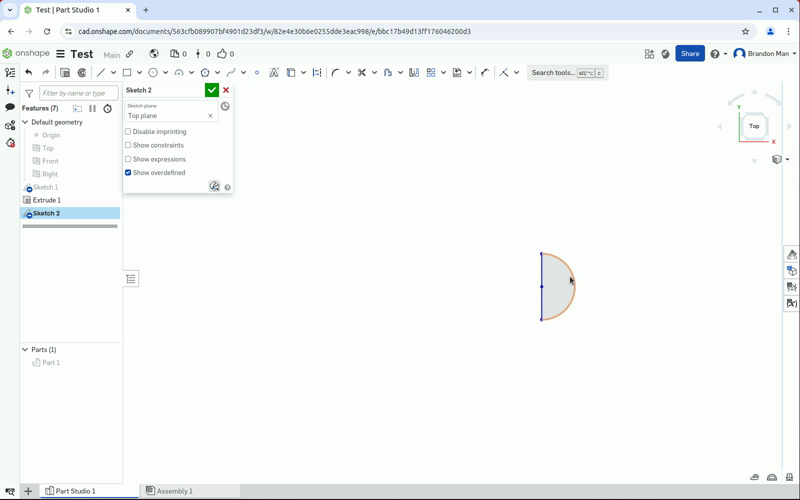
scroll(6)
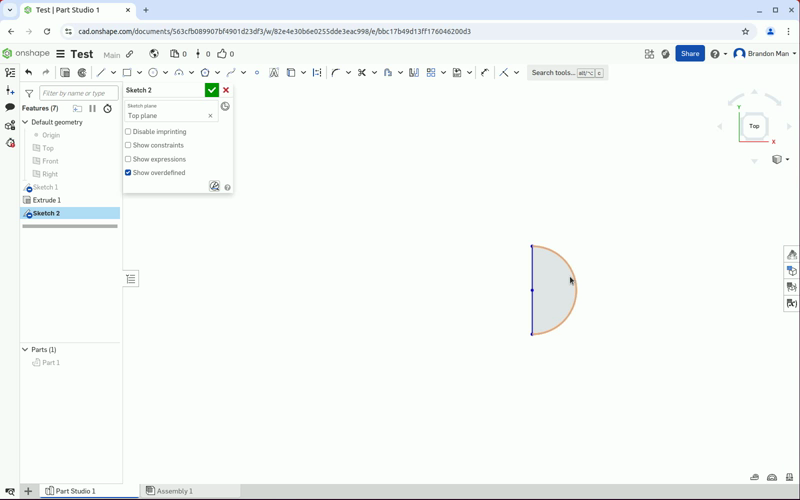
scroll(6)
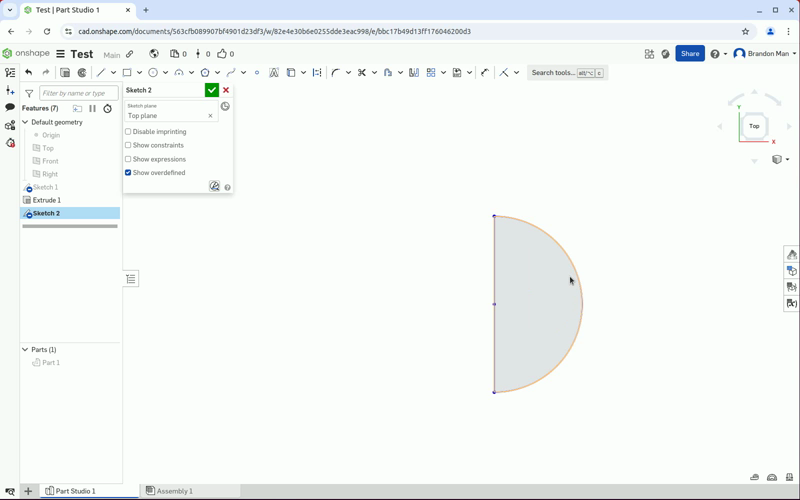
scroll(6)
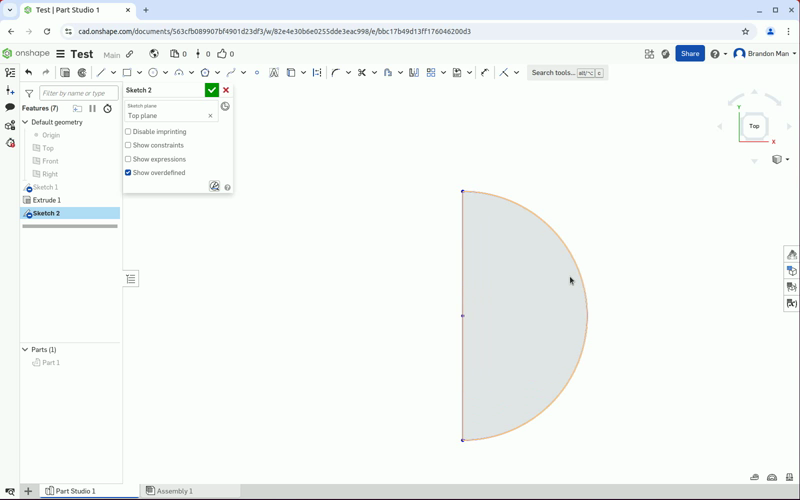
scroll(6)
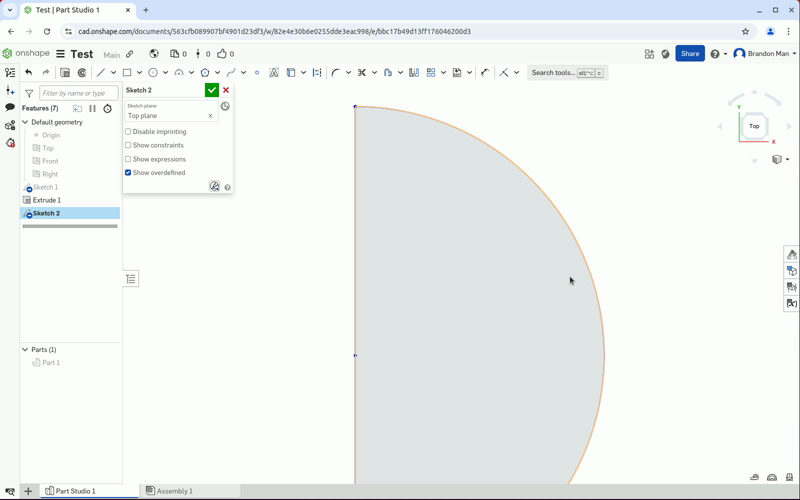
click(570, 276)
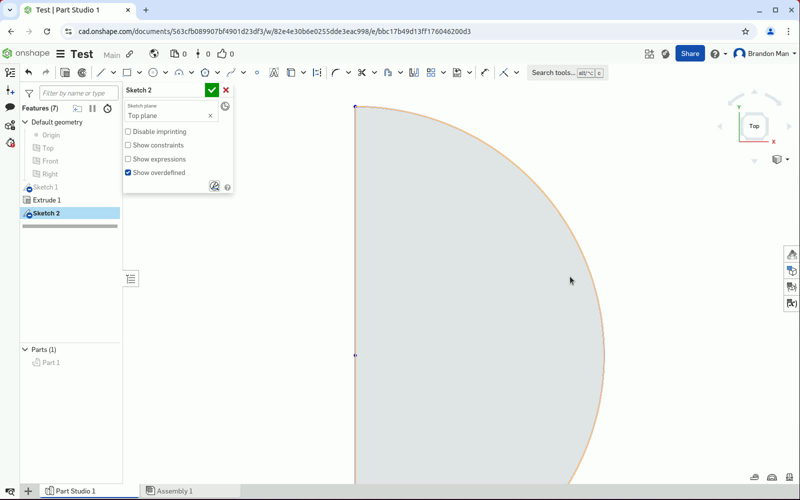
scroll(-6)
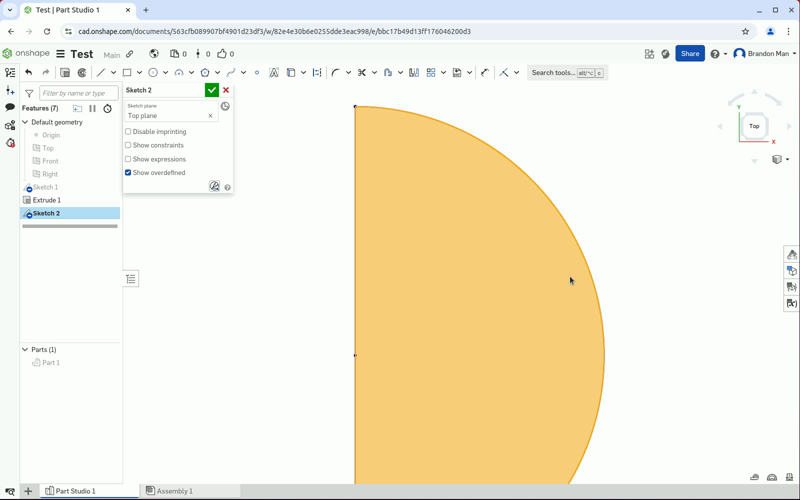
scroll(-6)
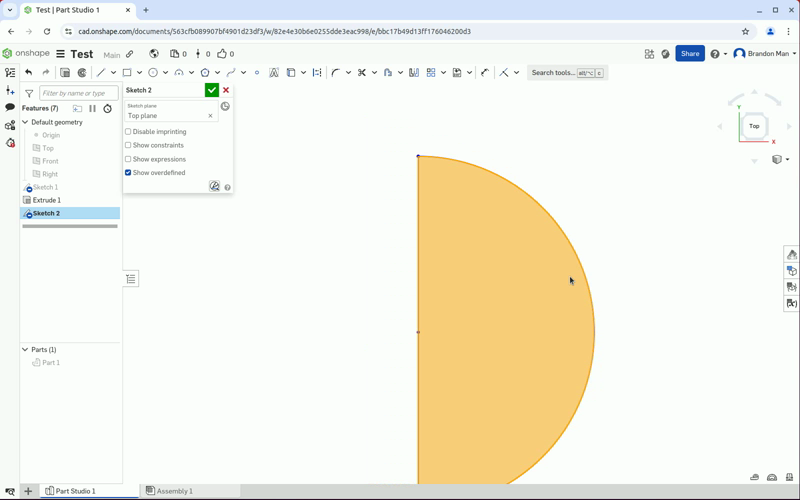
scroll(-6)
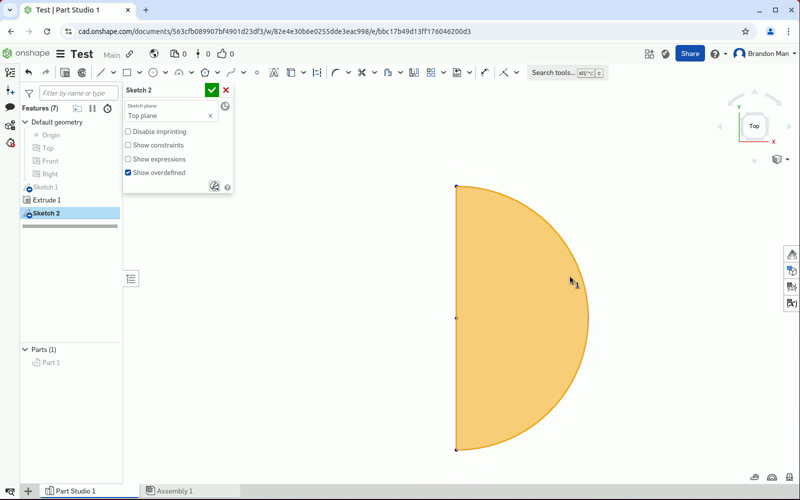
scroll(-6)
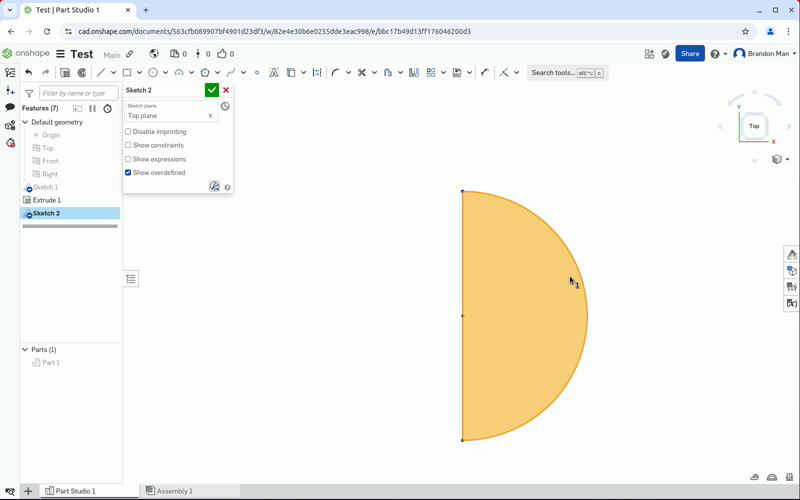
scroll(-6)
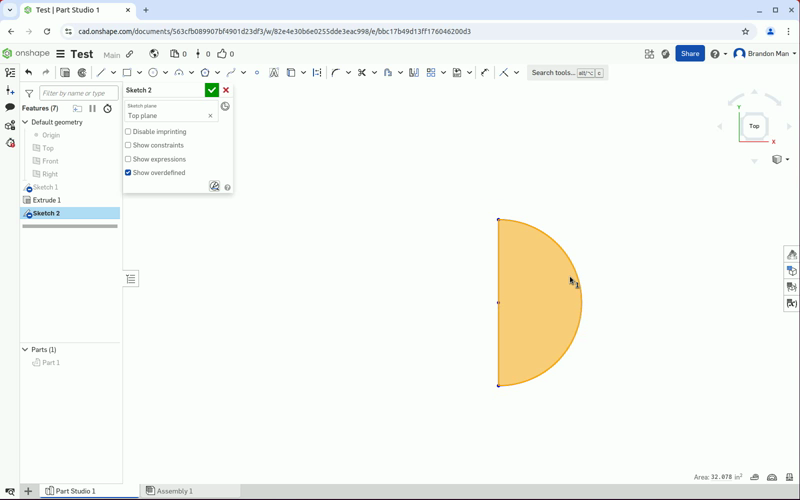
scroll(-6)
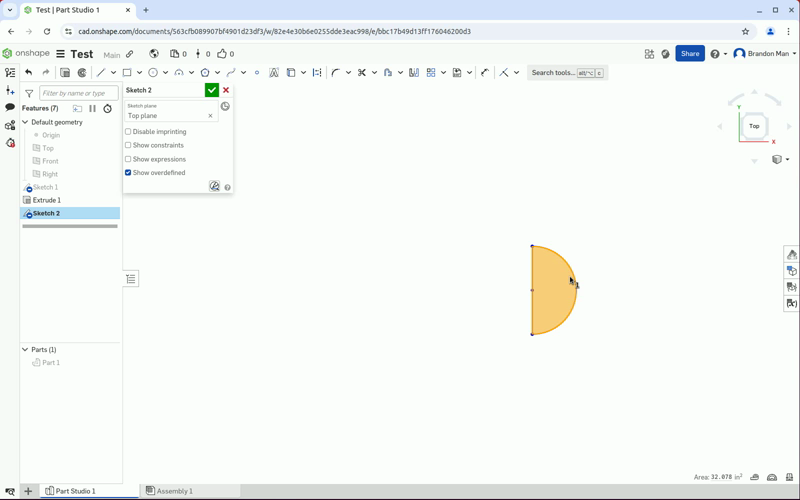
scroll(-6)
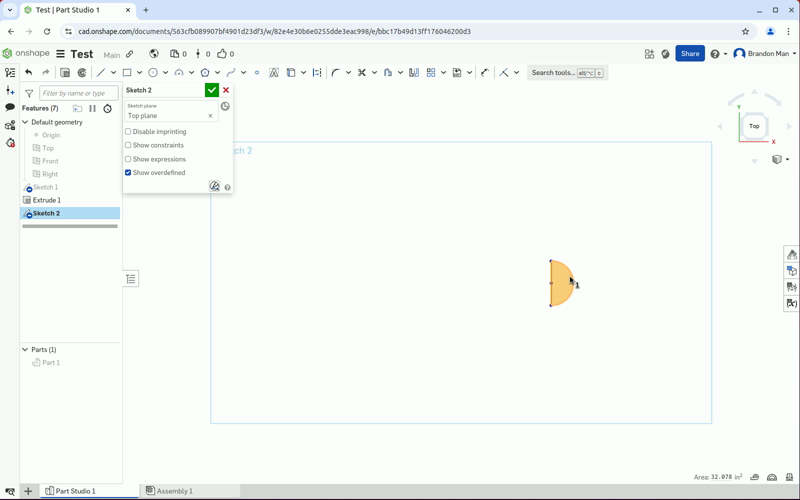
mouse_move(73, 352)
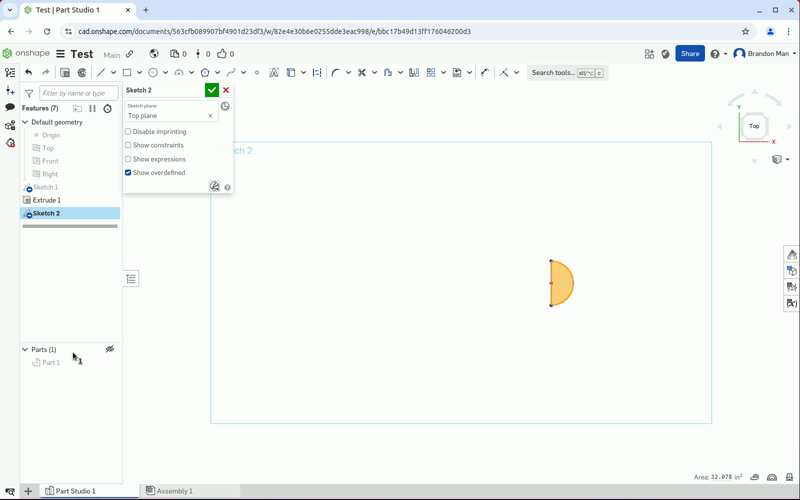
key(shift+y)
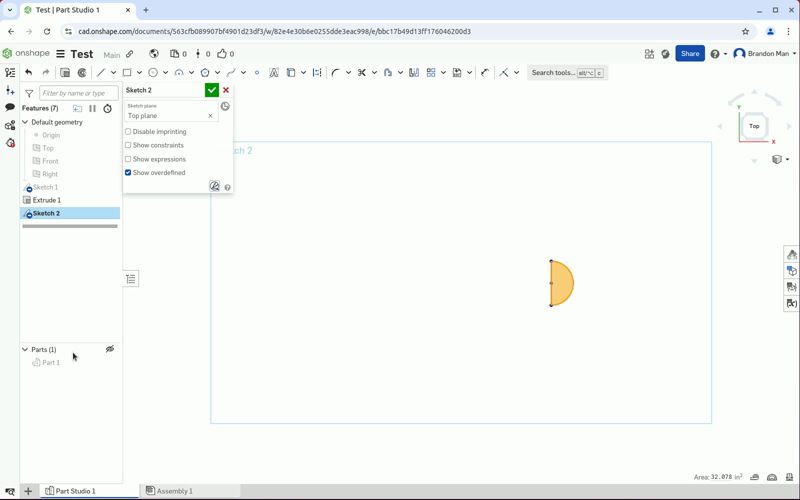
key(shift+e)
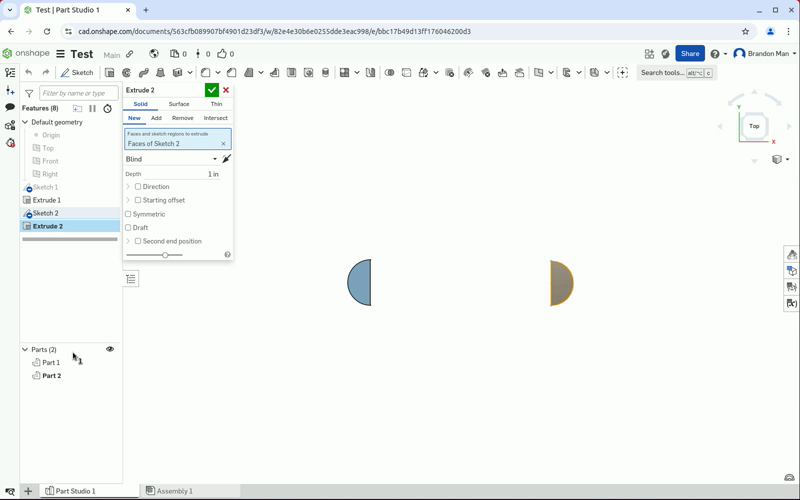
mouse_move(143, 106)
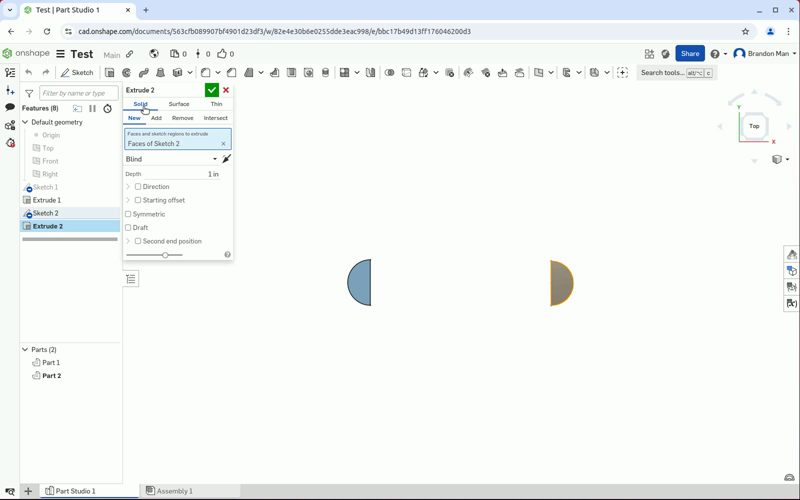
click(143, 106)
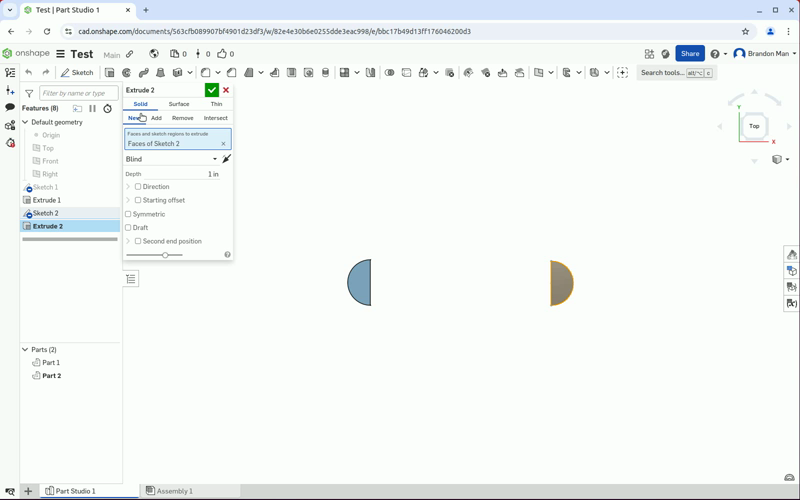
mouse_move(137, 120)
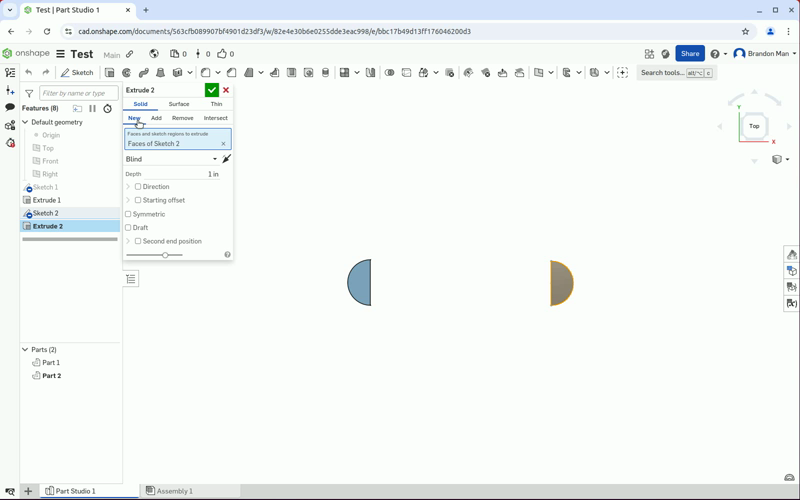
click(137, 120)
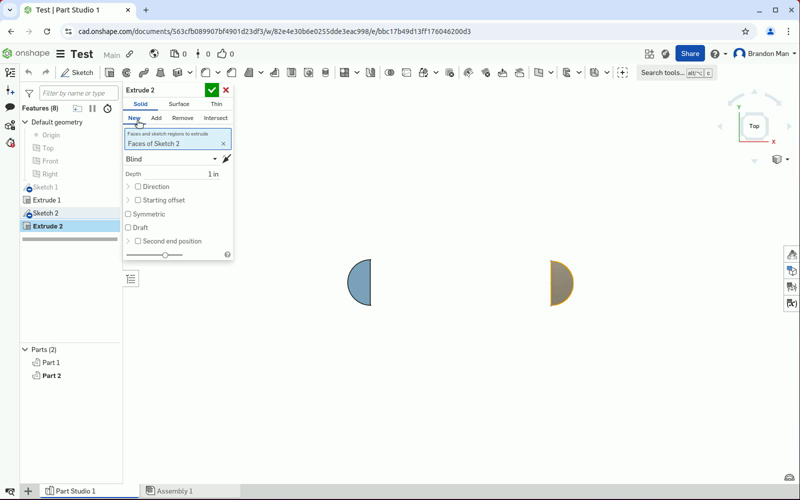
key(tab, 4)
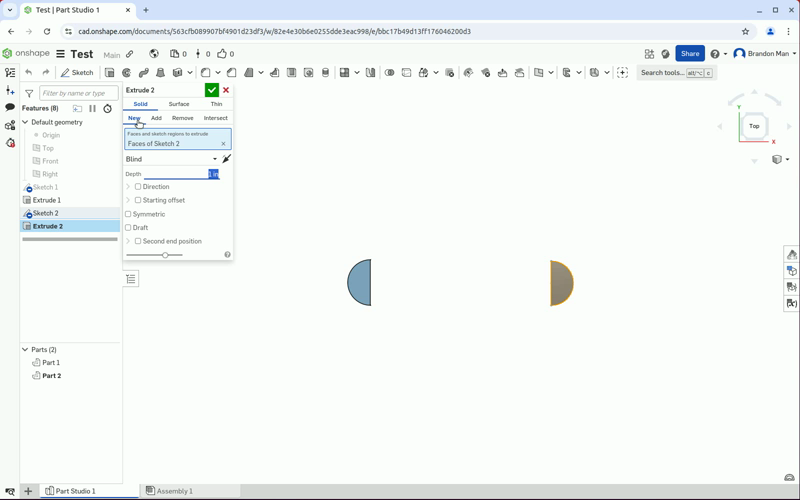
text(7.462)
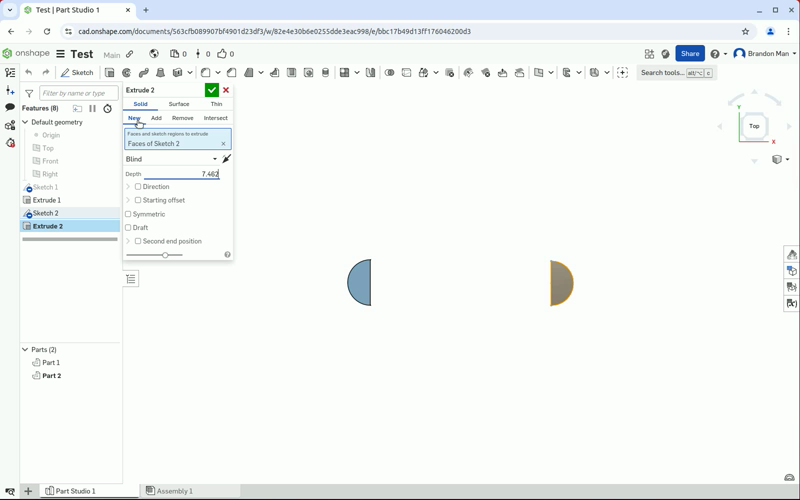
key(enter)
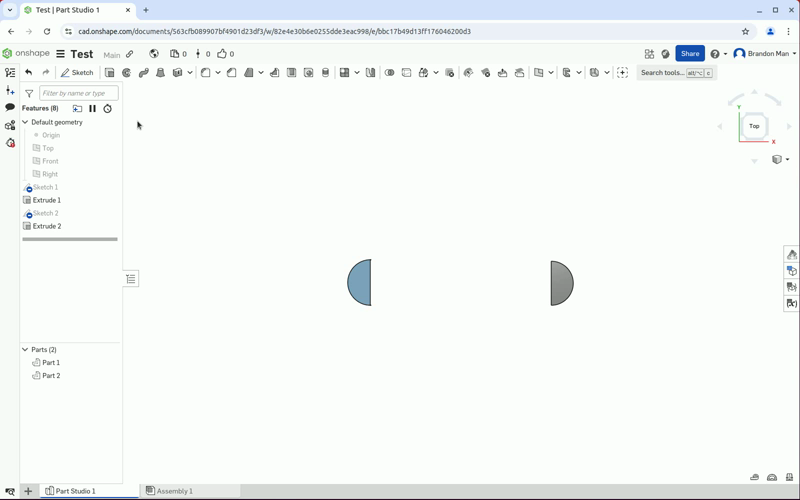
key(shift+h)
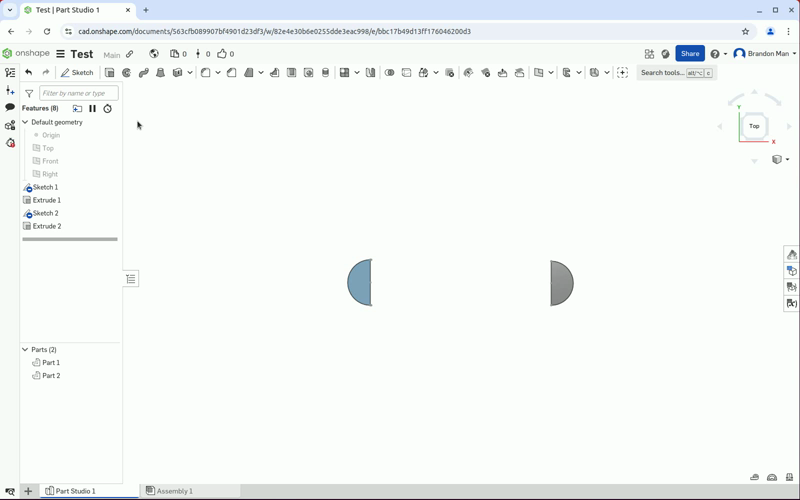
key(shift+h)
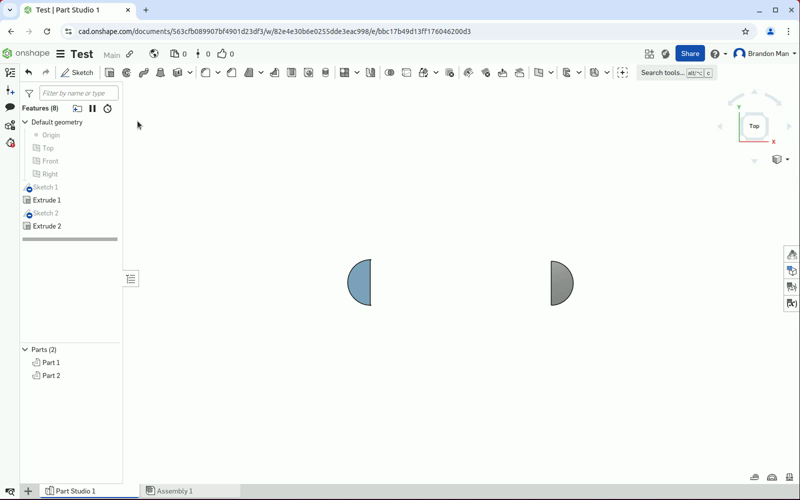
mouse_move(73, 189)
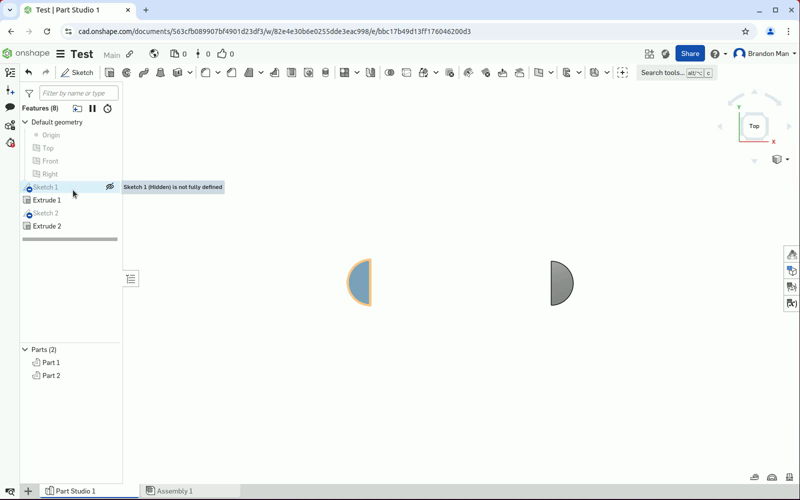
click(73, 189)
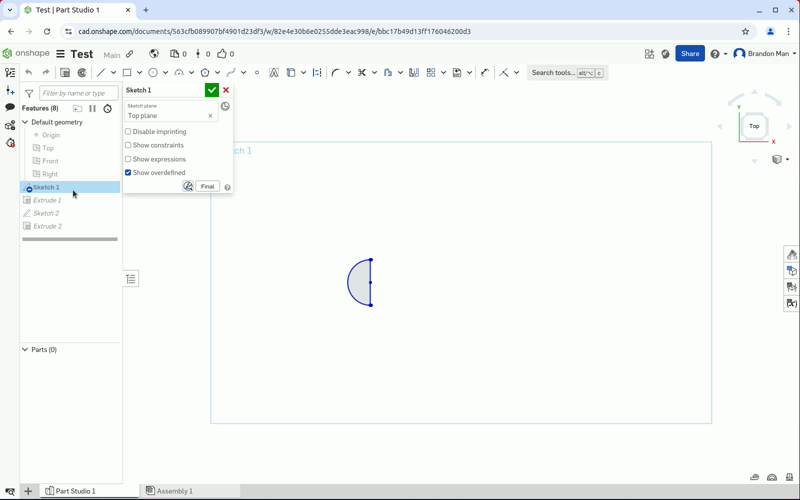
mouse_move(229, 92)
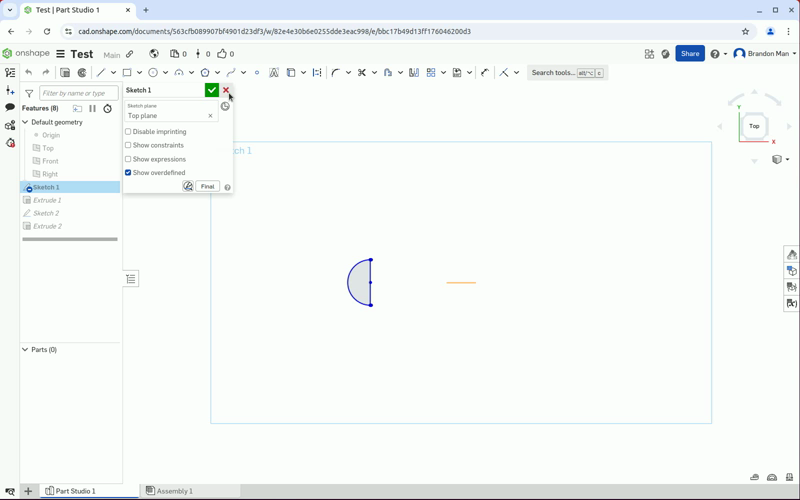
click(229, 92)
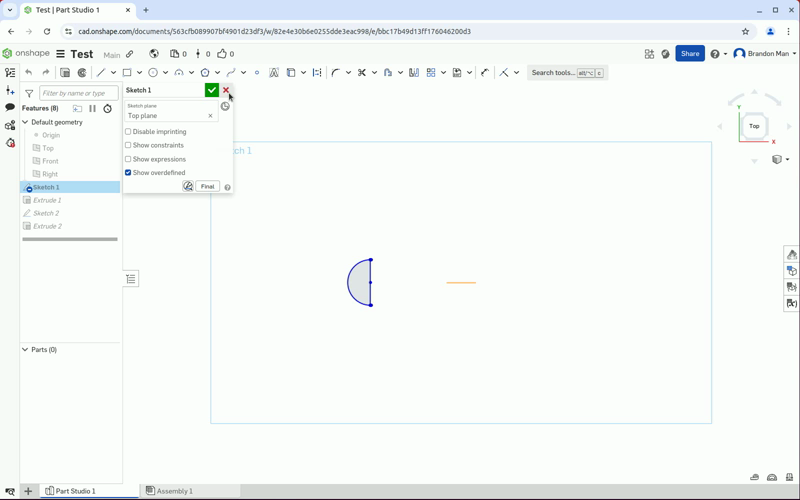
key(shift+s)
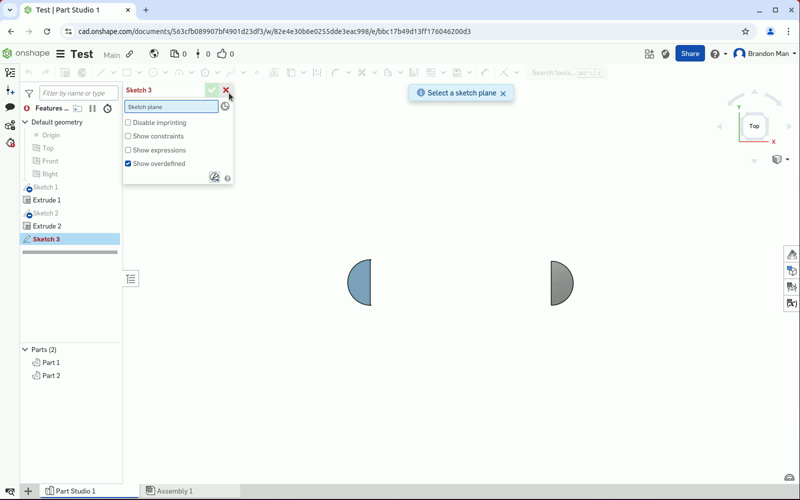
mouse_move(73, 150)
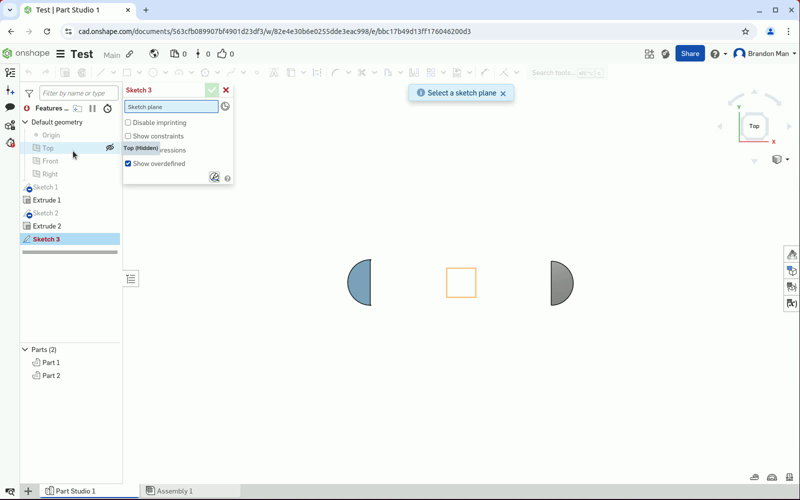
click(73, 150)
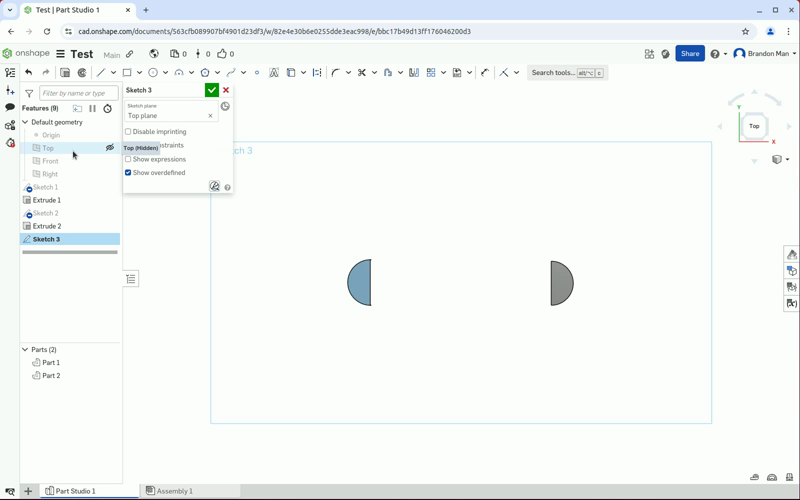
mouse_move(73, 352)
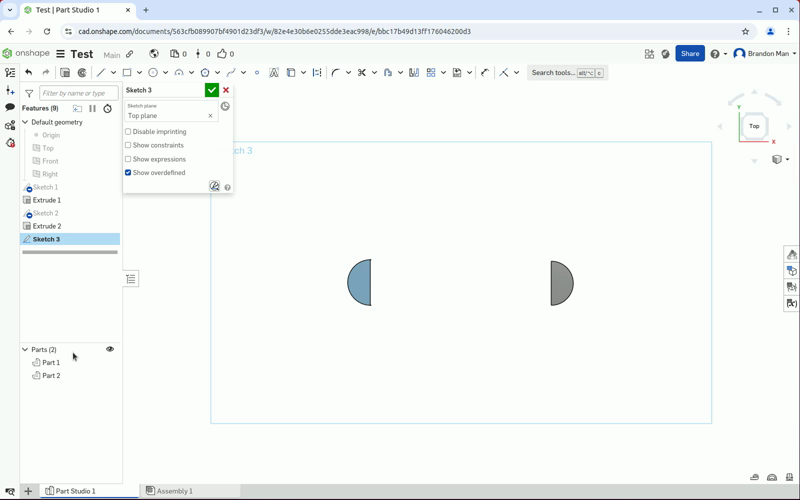
key(y)
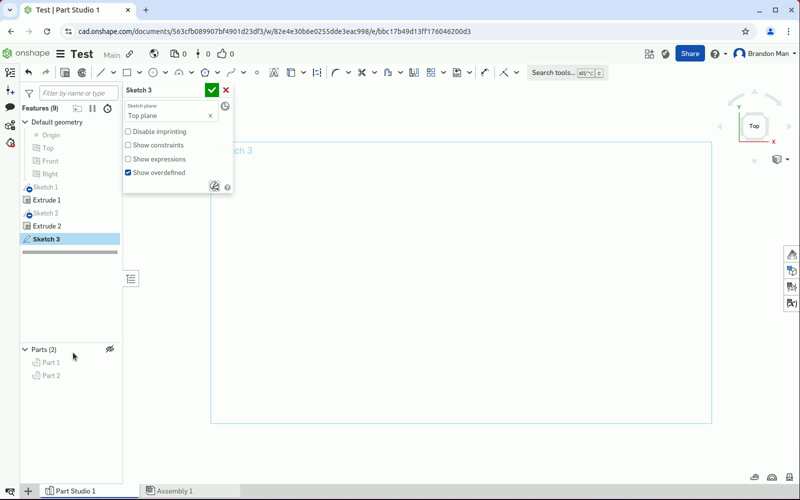
key(l)
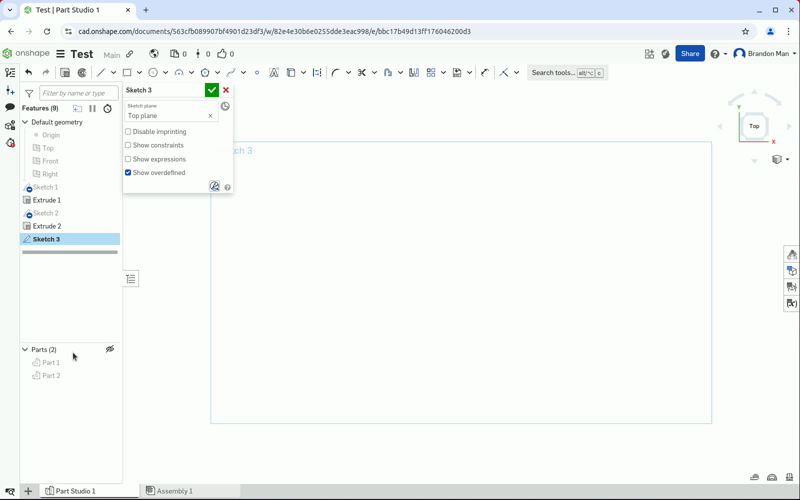
key_down(shift)
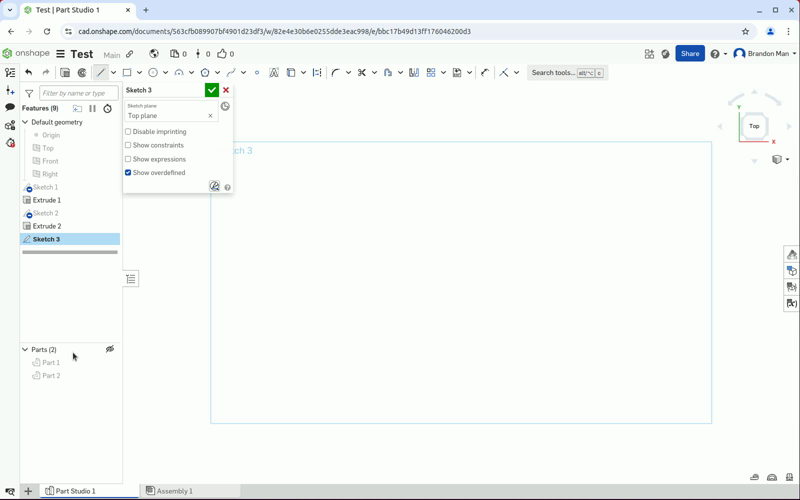
mouse_move(370, 305)
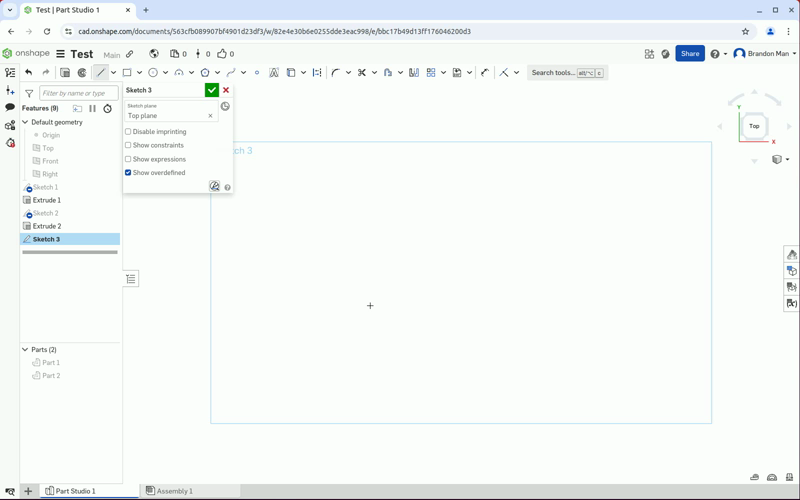
click(370, 305)
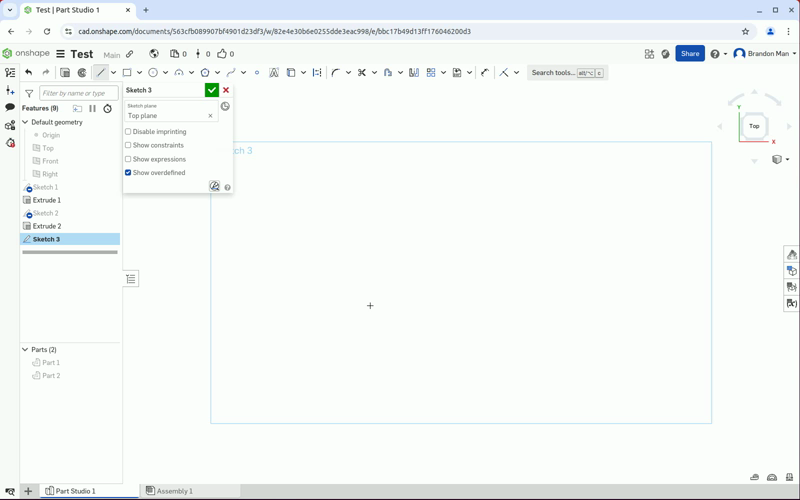
key_up(shift)
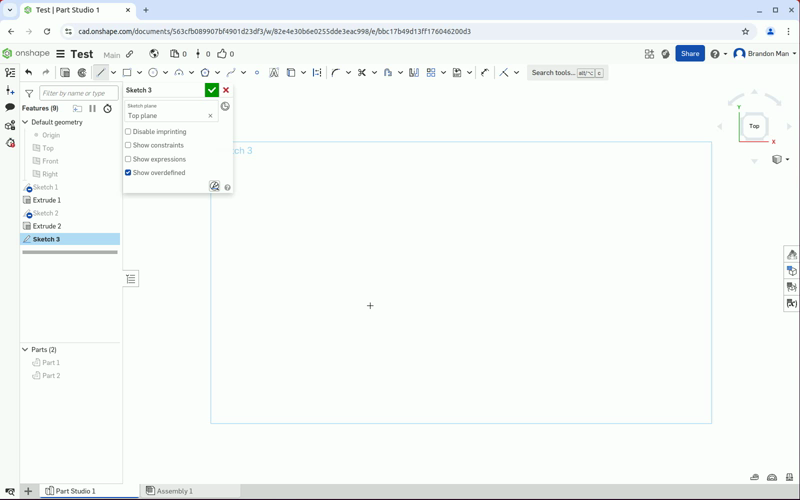
key_down(shift)
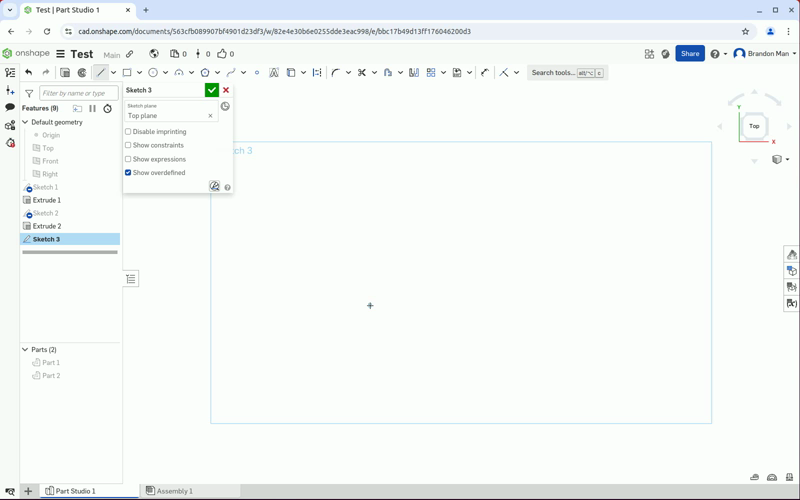
mouse_move(400, 305)
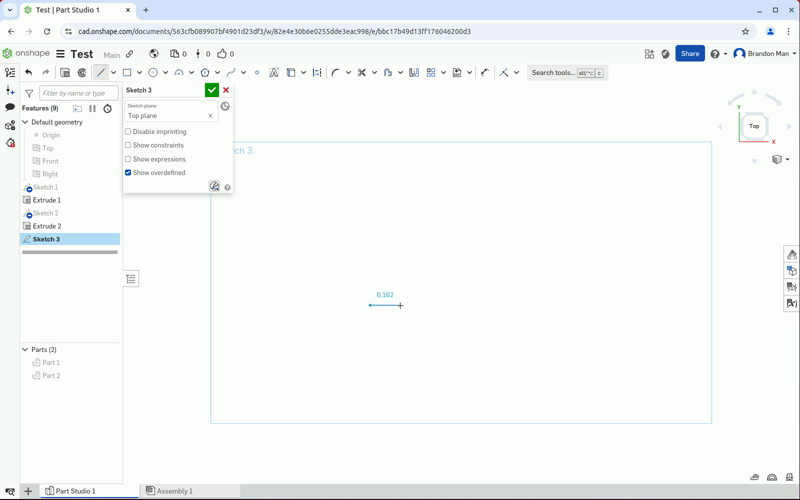
mouse_move(372, 305)
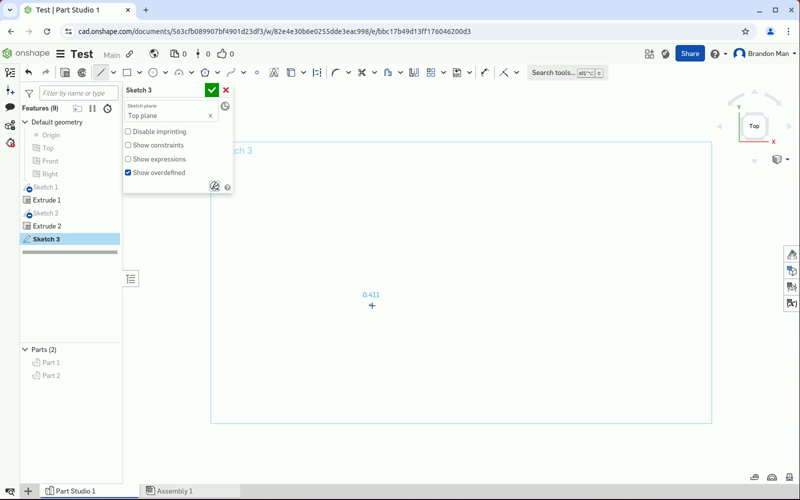
scroll(6)
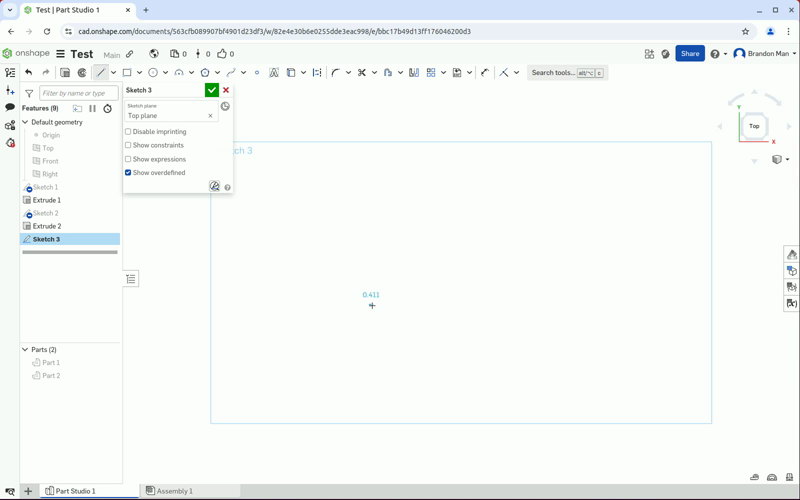
scroll(6)
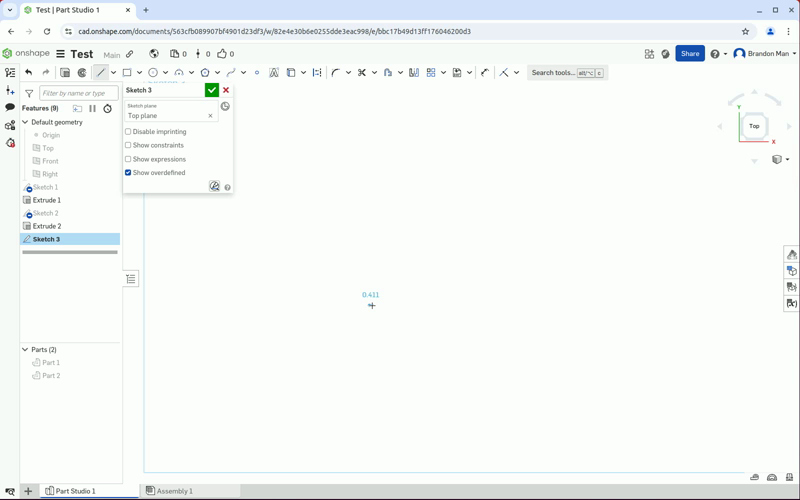
scroll(6)
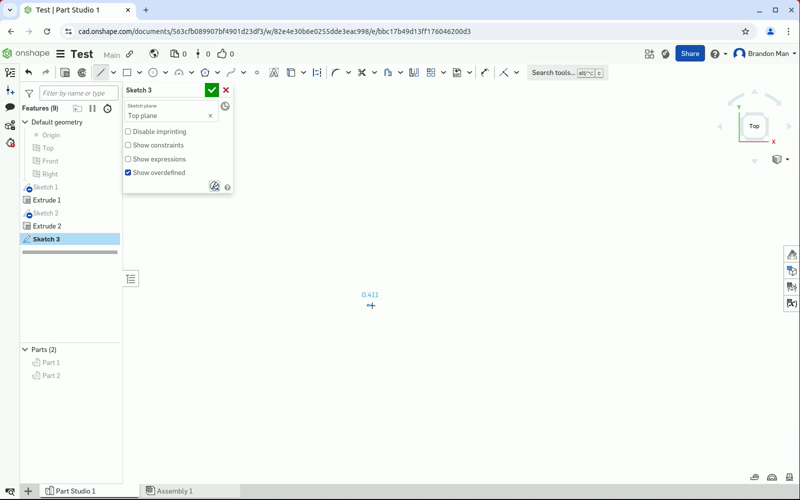
scroll(6)
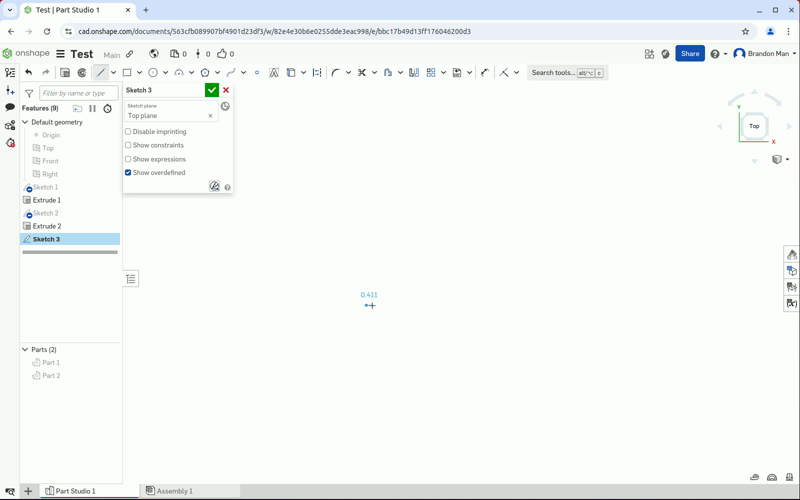
scroll(6)
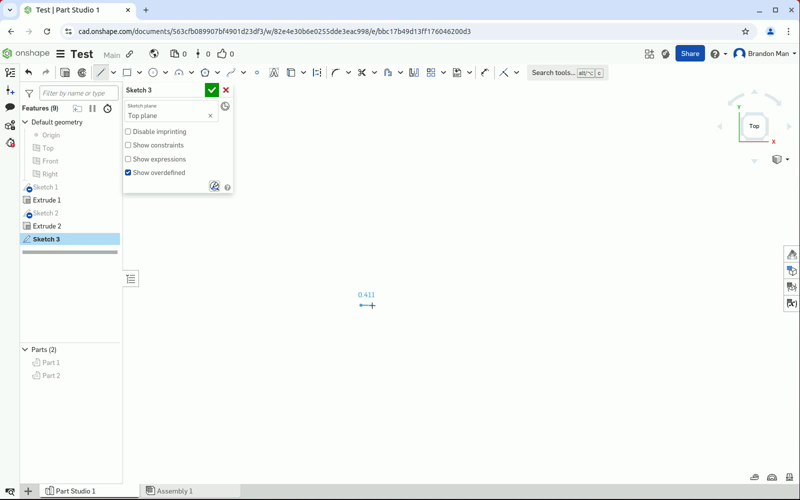
scroll(6)
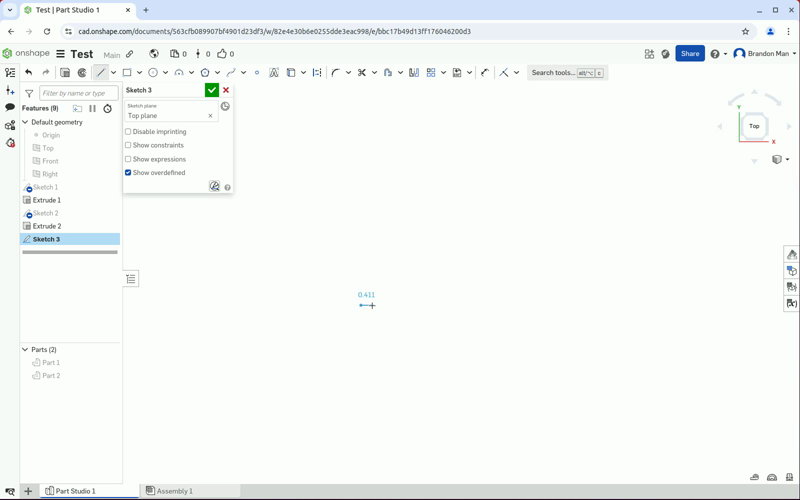
scroll(6)
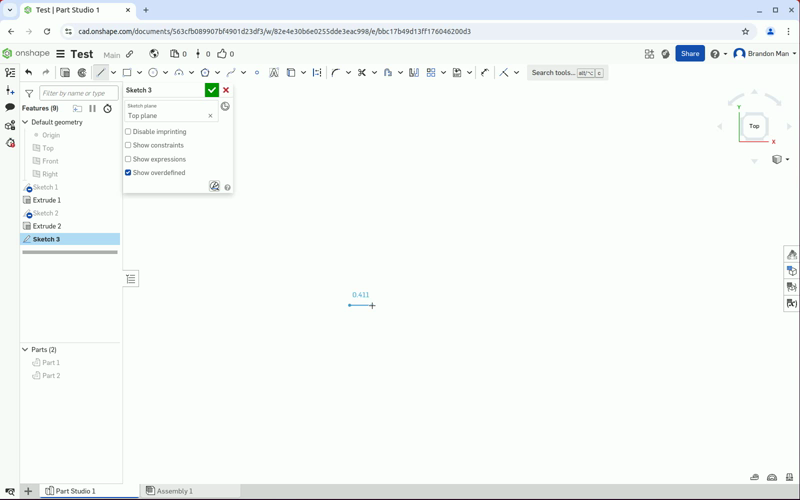
click(372, 305)
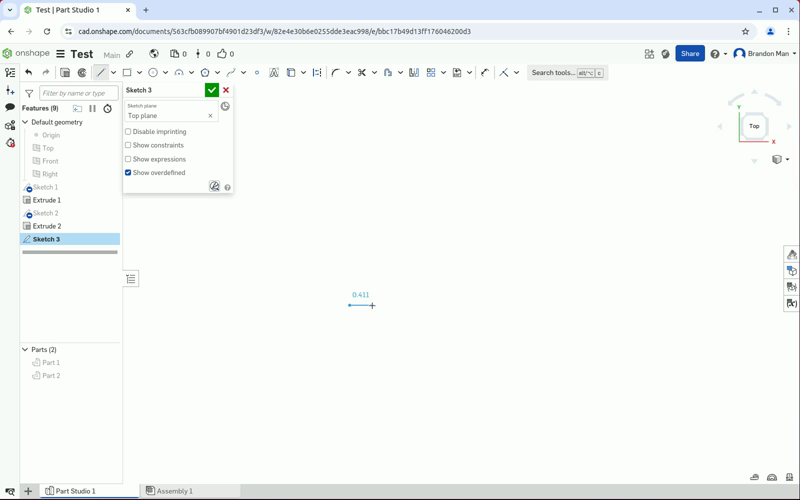
scroll(-6)
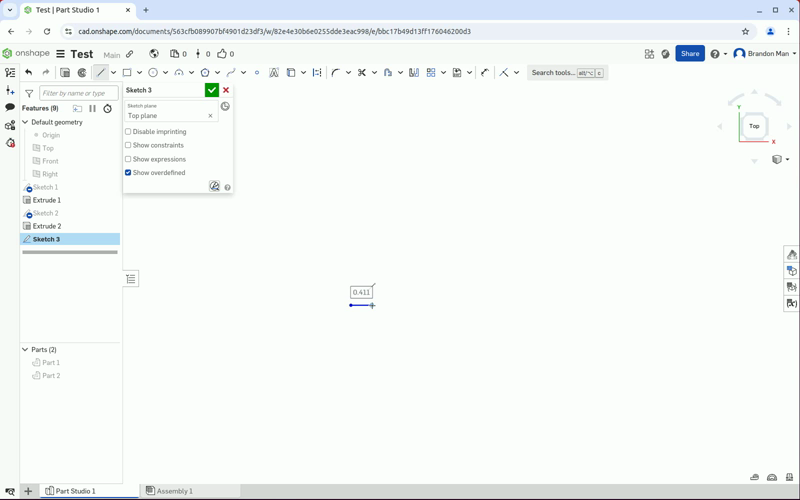
scroll(-6)
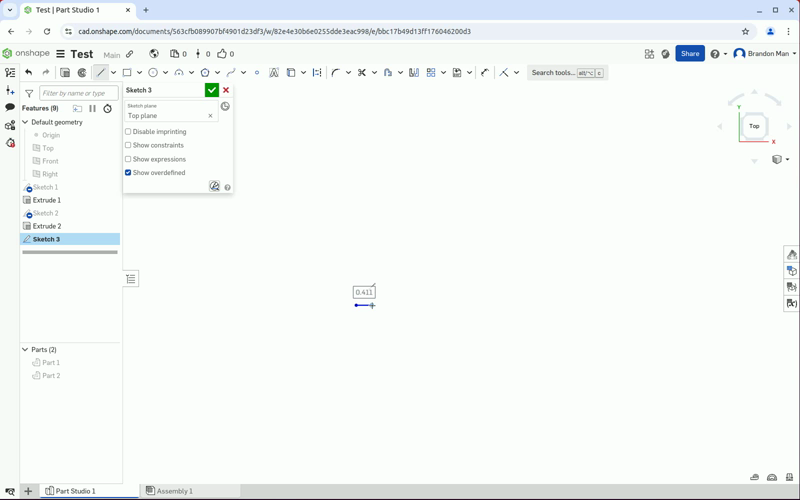
scroll(-6)
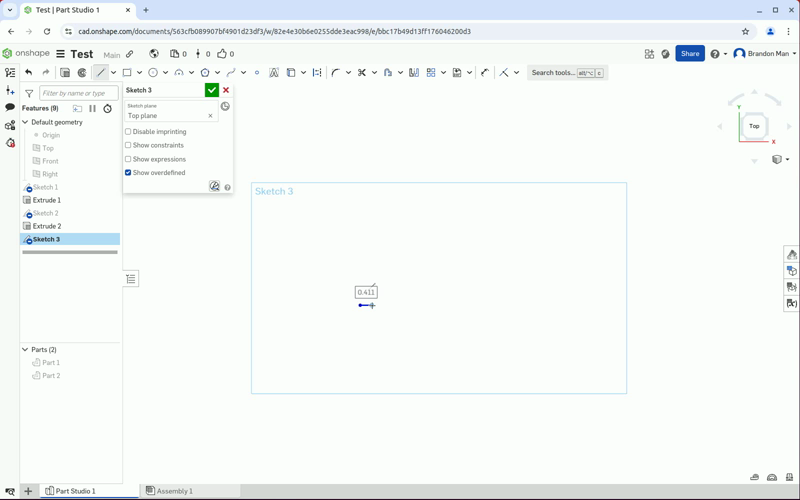
scroll(-6)
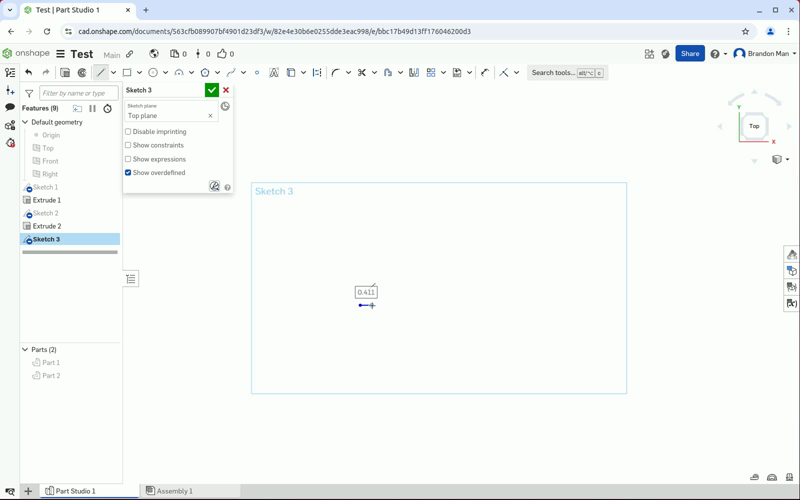
scroll(-6)
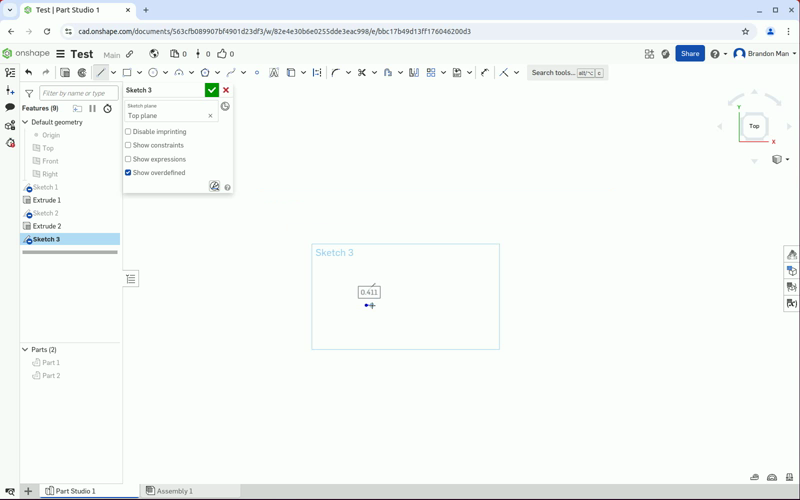
scroll(-6)
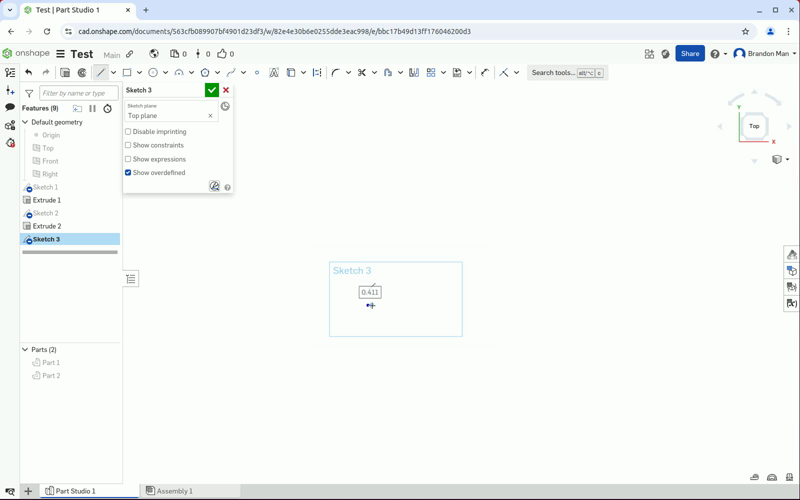
scroll(-6)
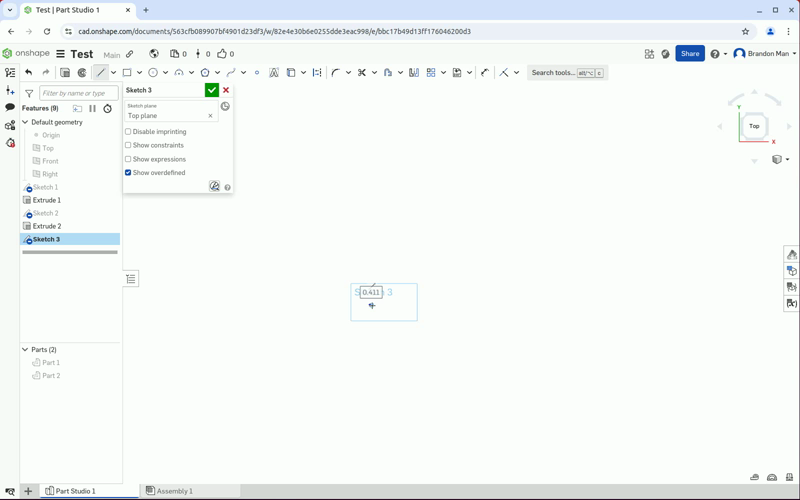
key_up(shift)
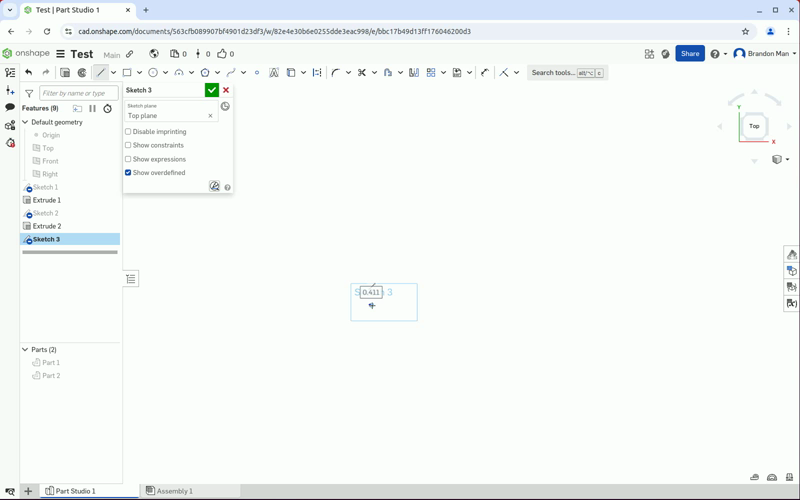
key_down(shift)
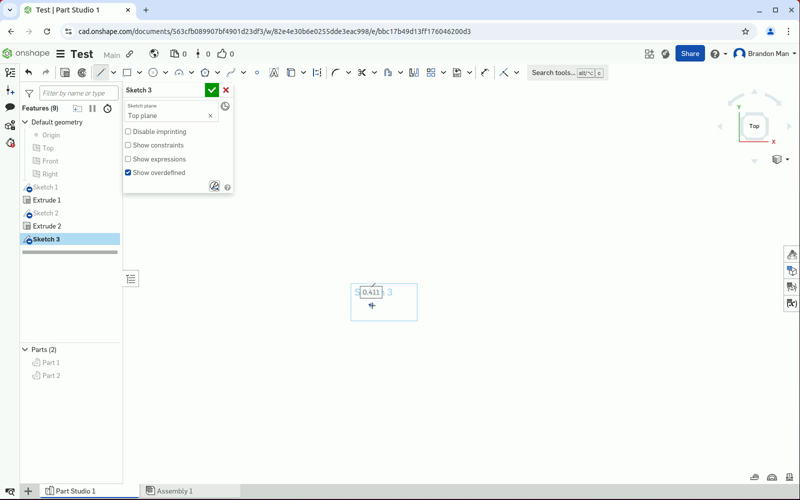
mouse_move(550, 305)
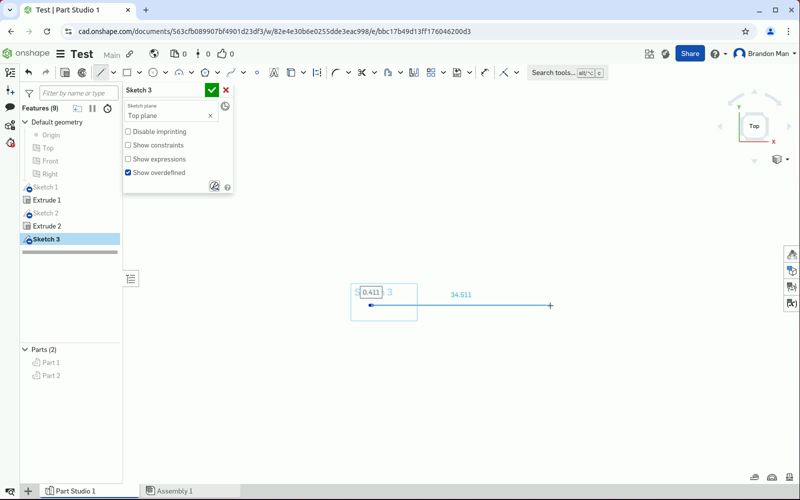
click(550, 305)
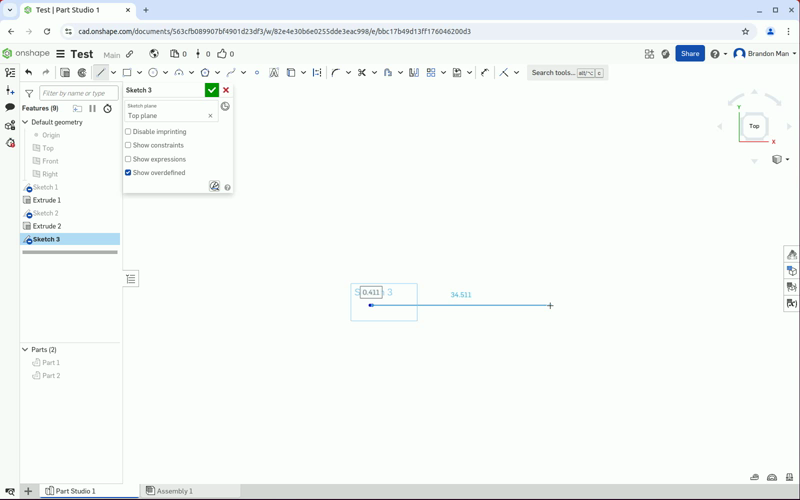
key_up(shift)
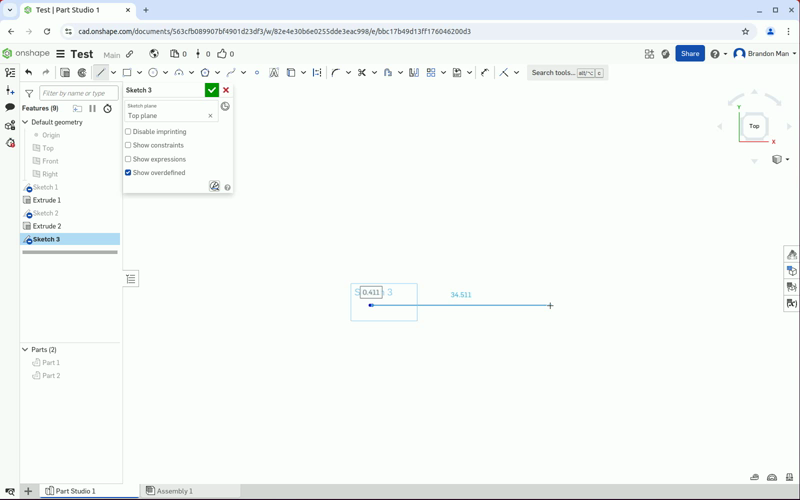
key_down(shift)
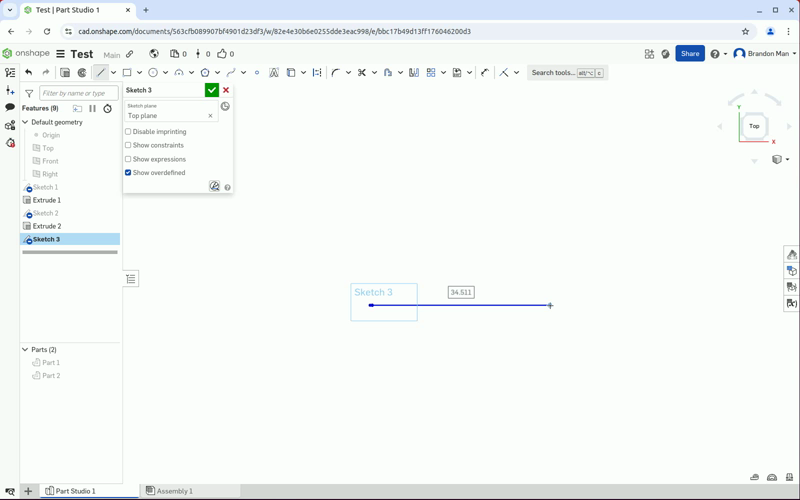
mouse_move(580, 305)
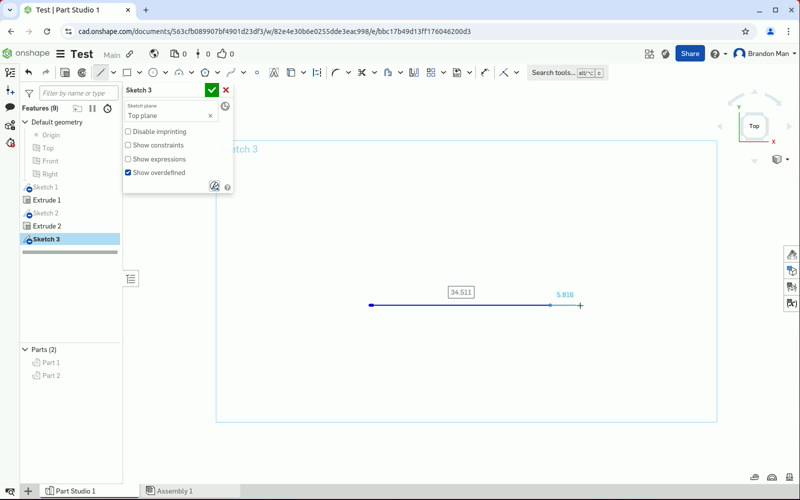
mouse_move(550, 261)
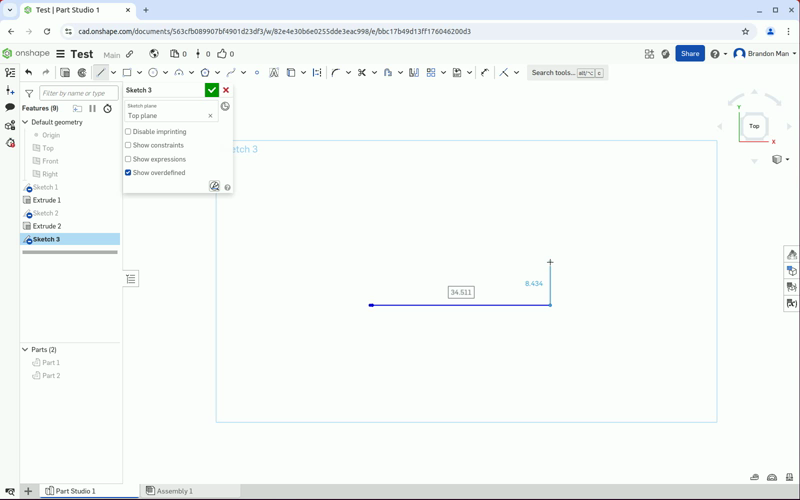
click(550, 261)
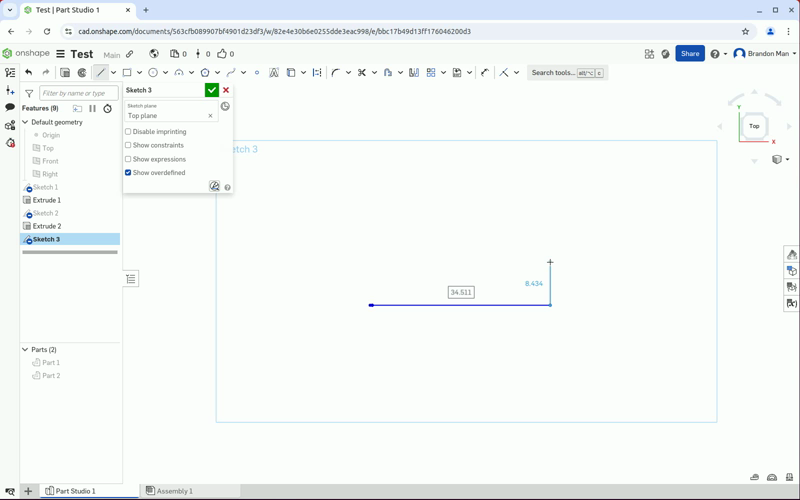
key_up(shift)
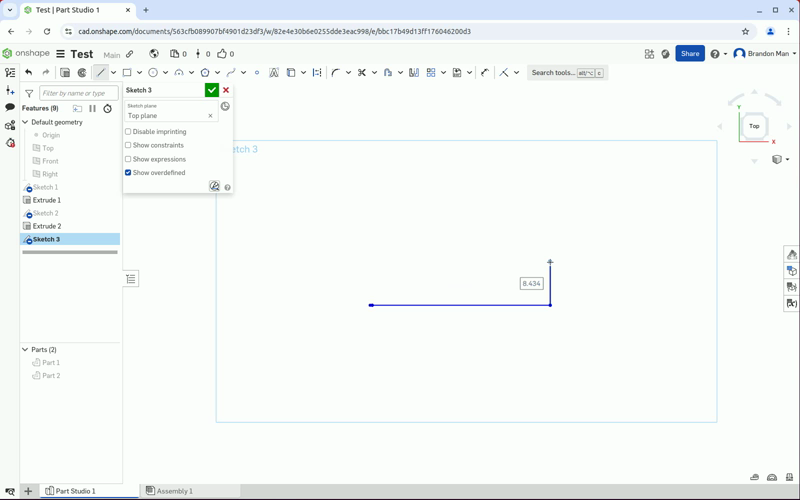
key_down(shift)
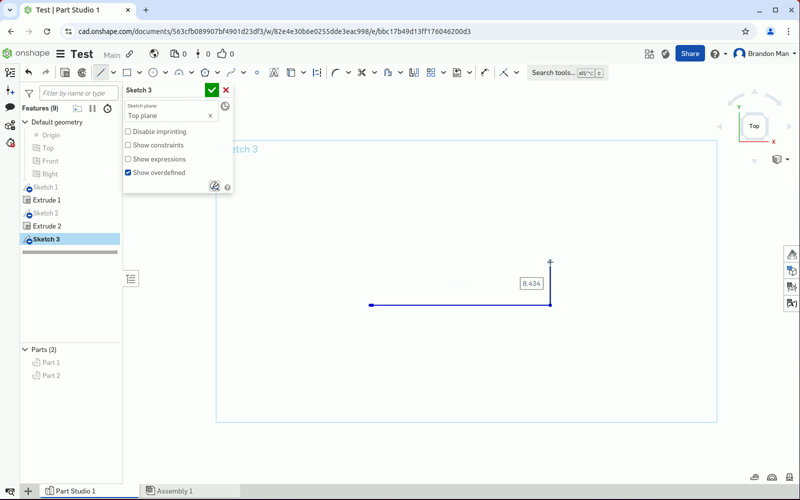
mouse_move(372, 261)
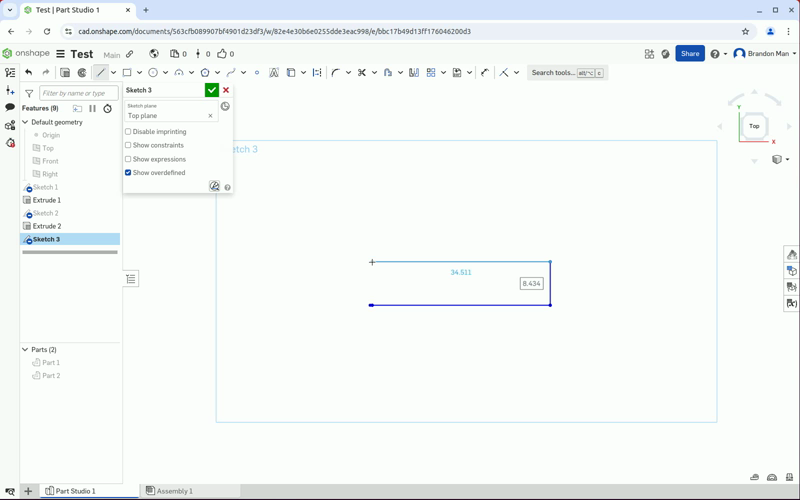
click(372, 261)
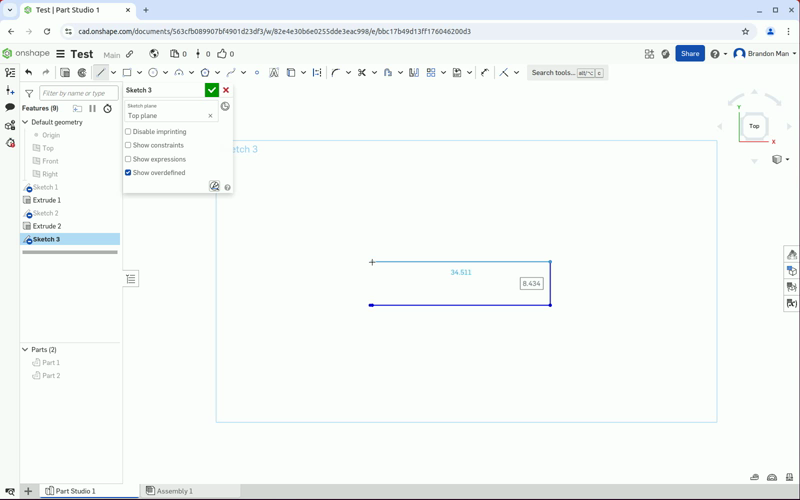
key_up(shift)
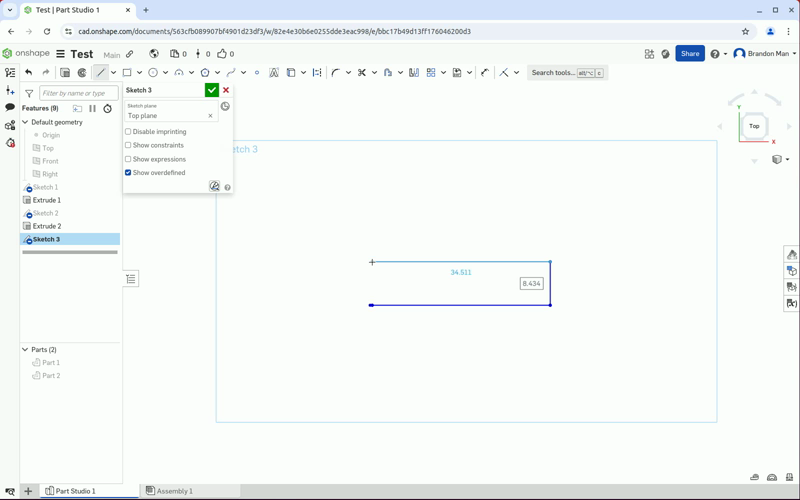
key_down(shift)
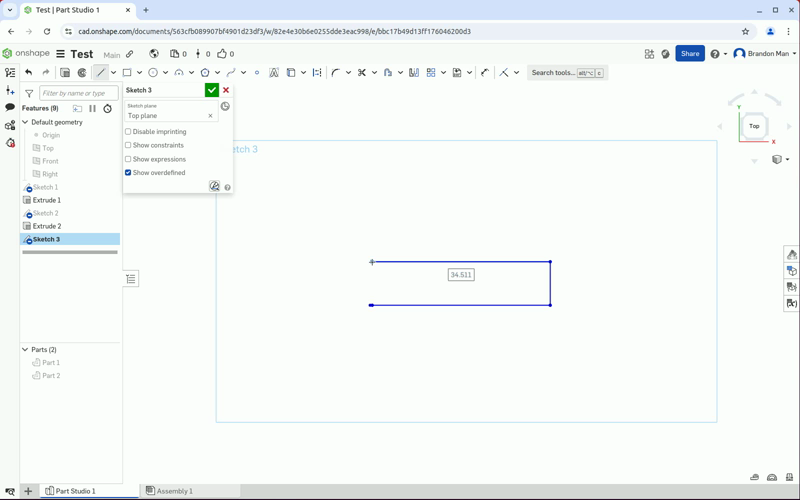
mouse_move(402, 261)
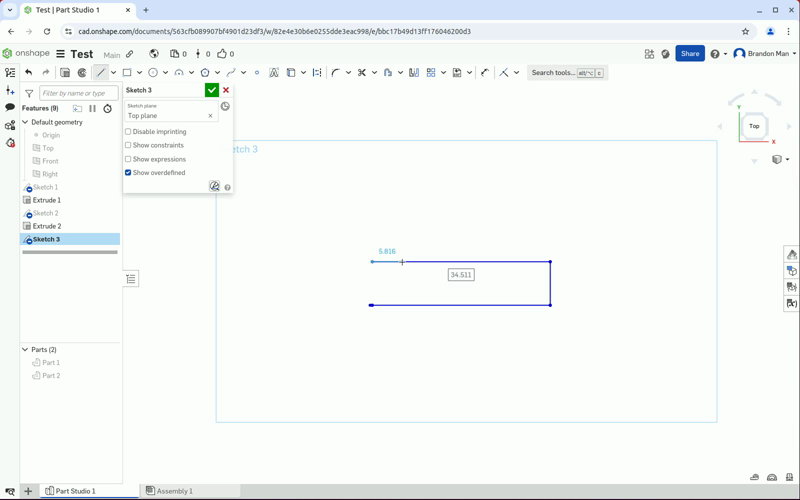
mouse_move(370, 261)
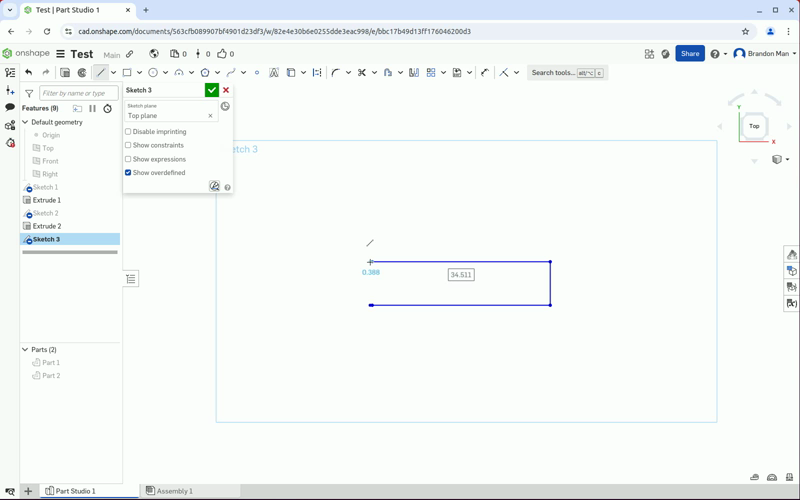
scroll(6)
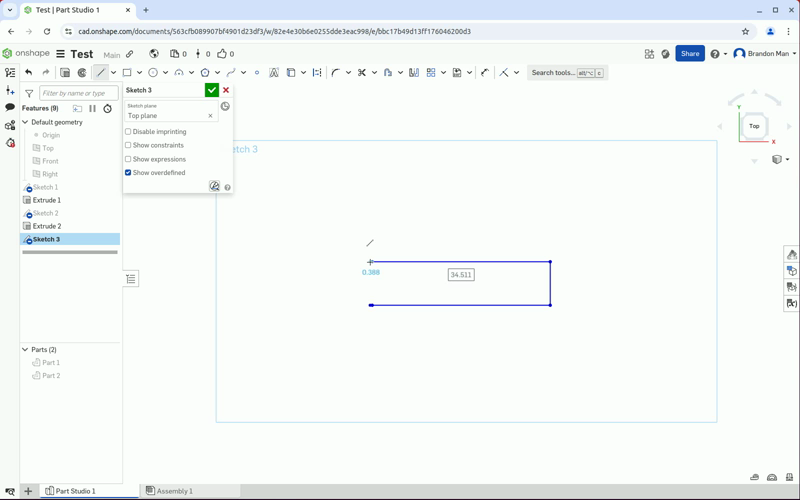
scroll(6)
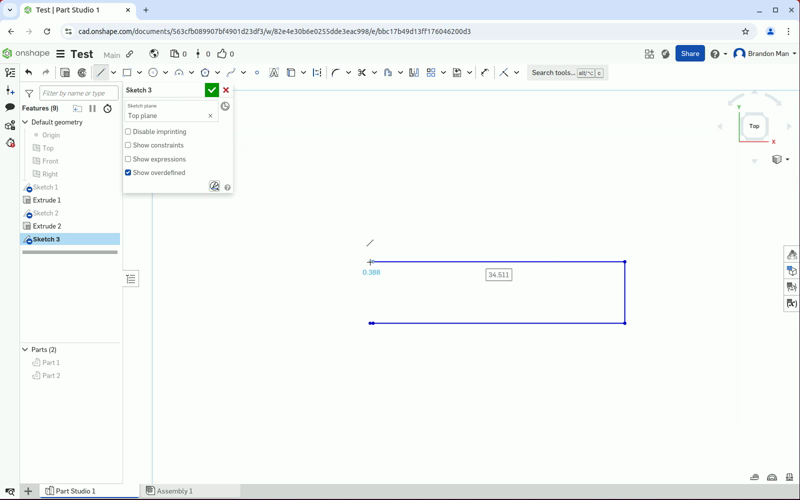
scroll(6)
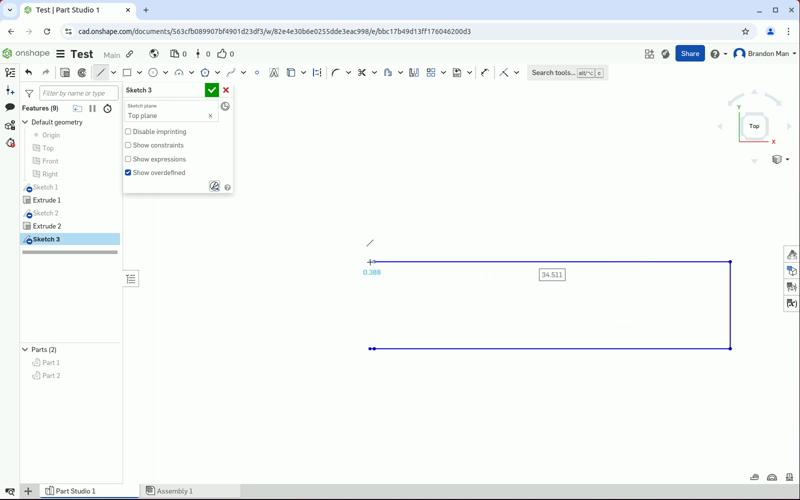
scroll(6)
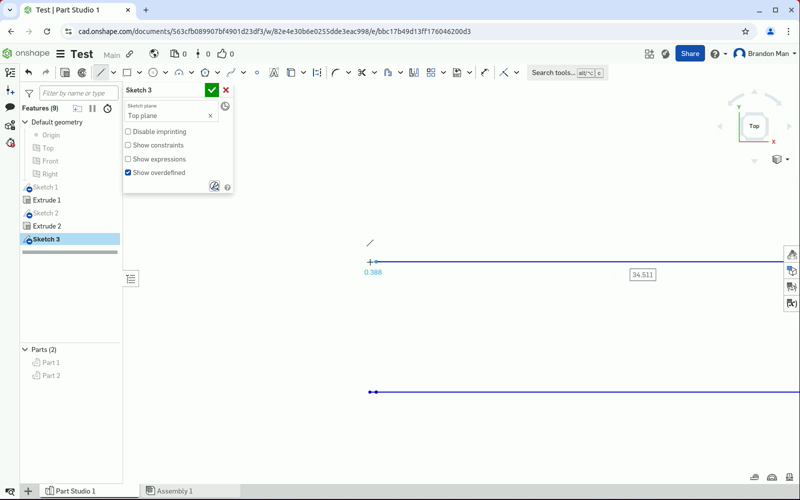
scroll(6)
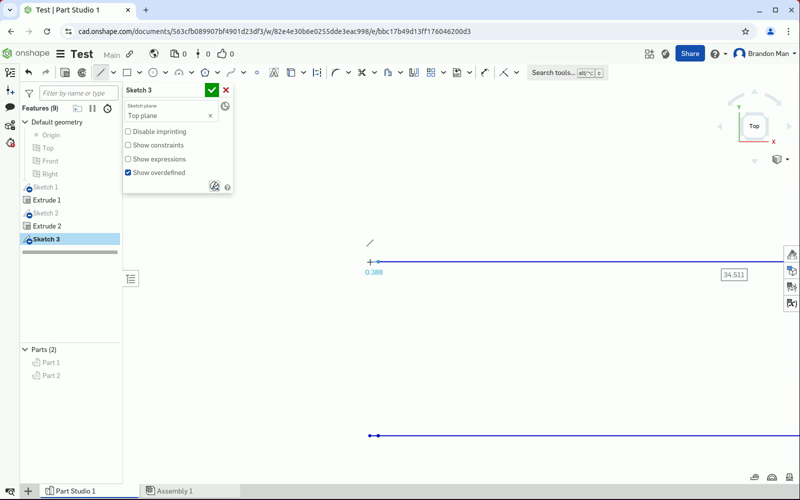
scroll(6)
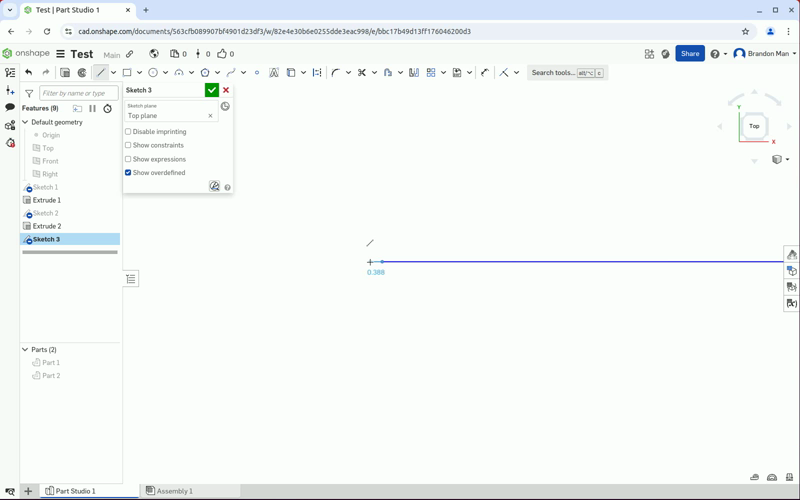
scroll(6)
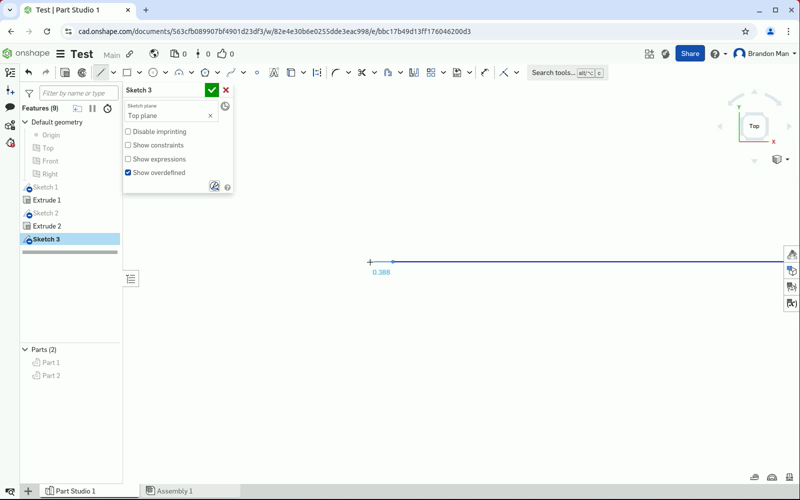
click(370, 261)
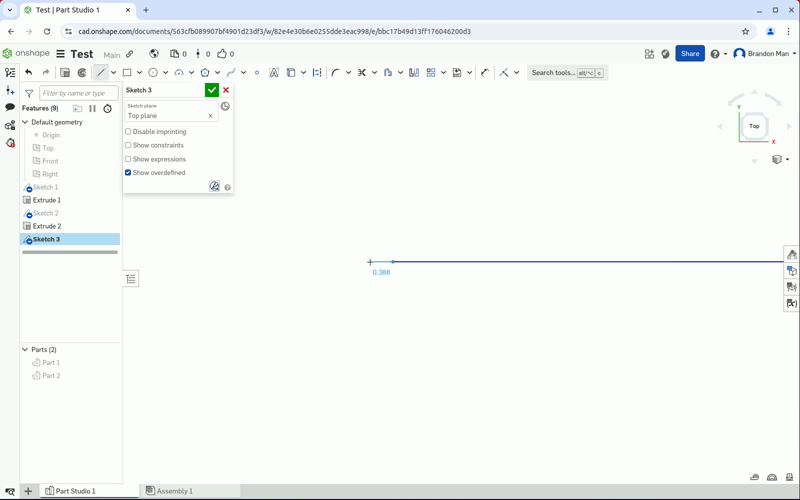
scroll(-6)
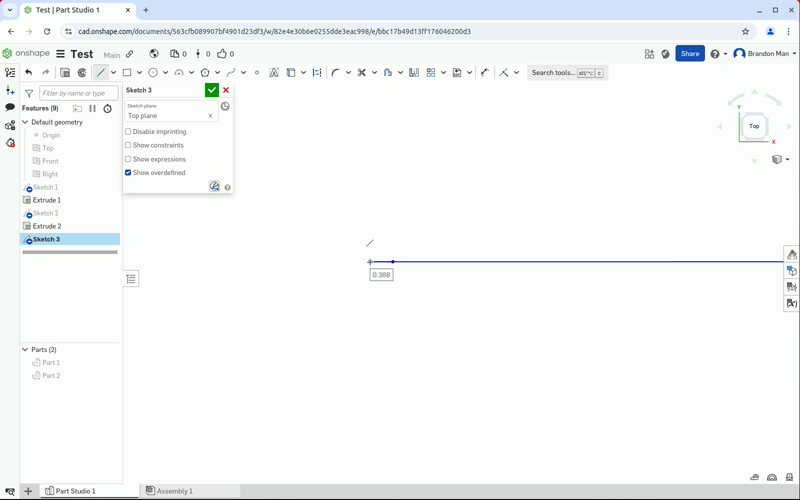
scroll(-6)
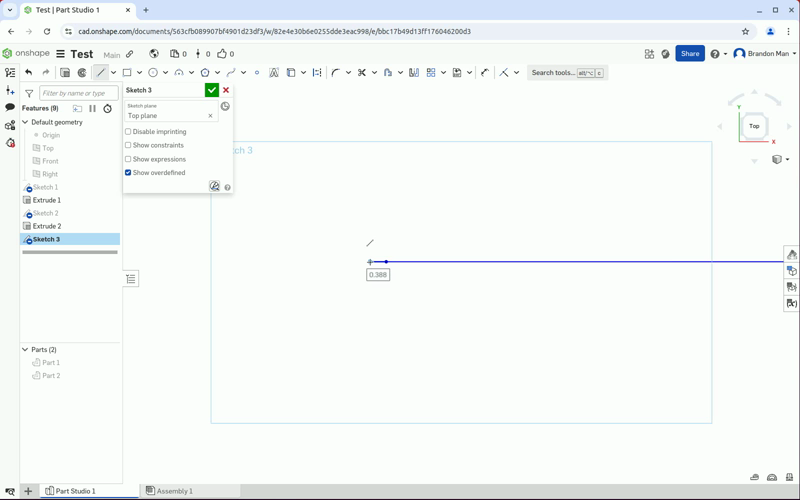
scroll(-6)
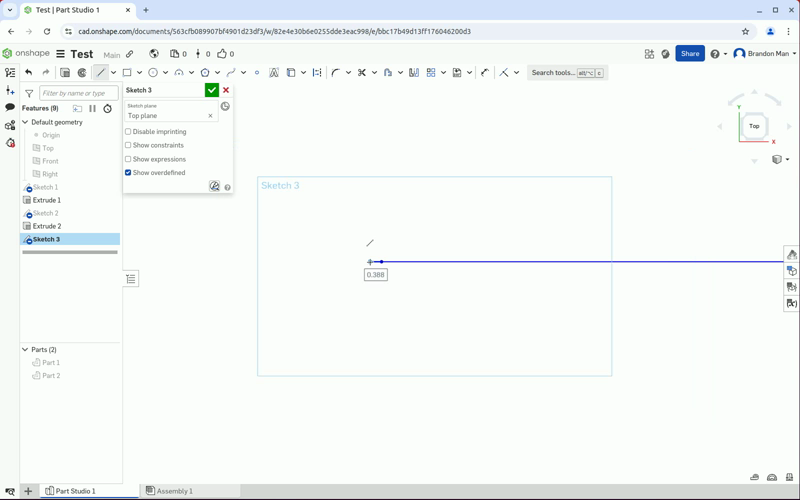
scroll(-6)
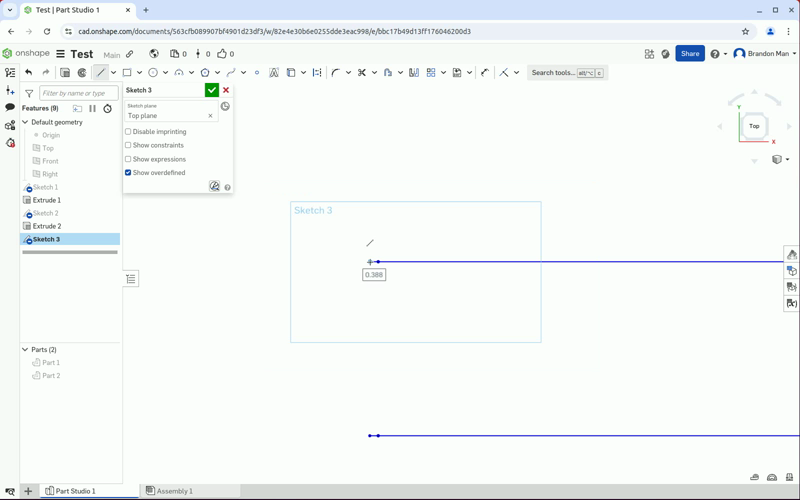
scroll(-6)
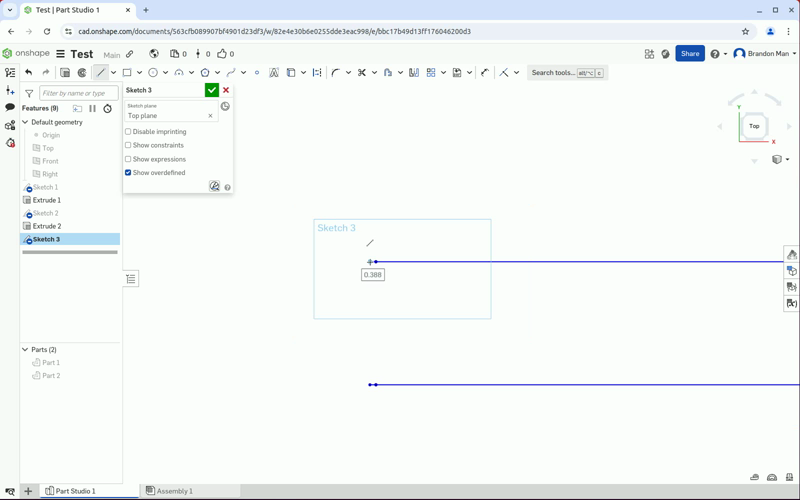
scroll(-6)
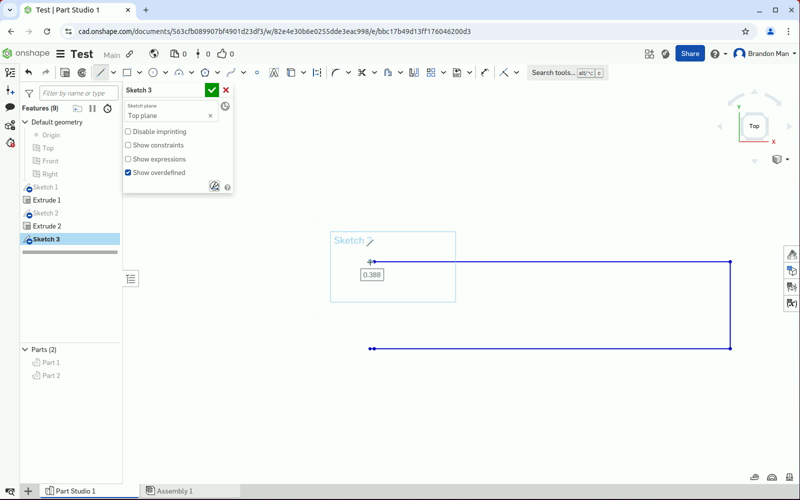
scroll(-6)
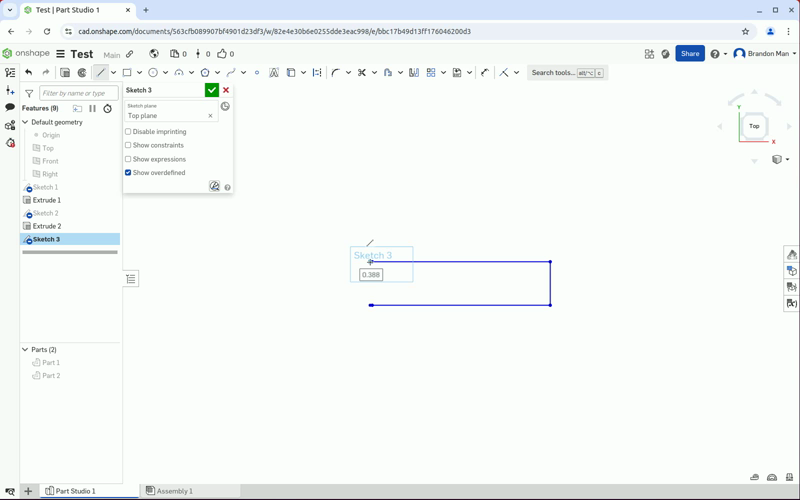
key_up(shift)
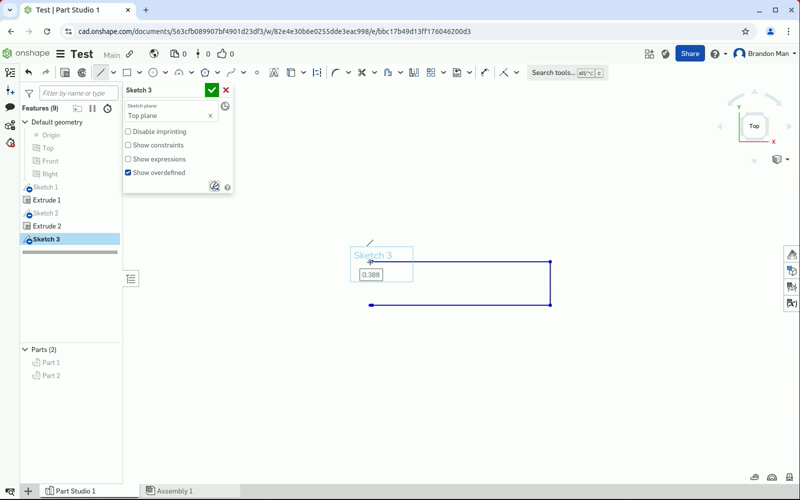
mouse_move(400, 261)
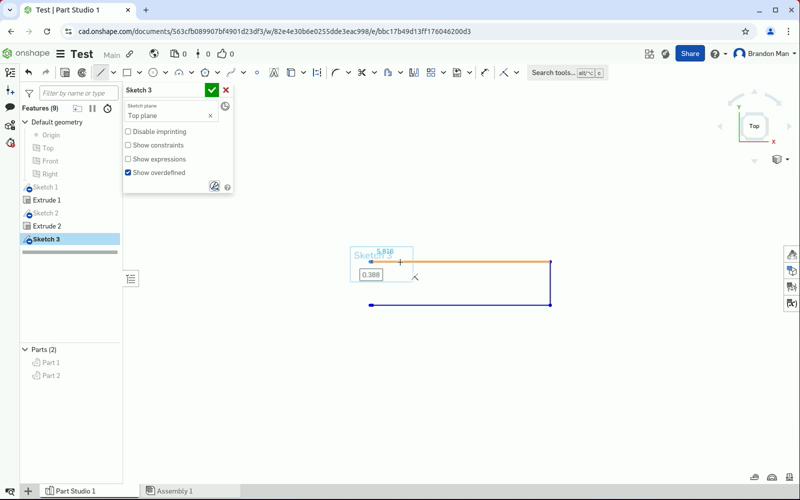
key_down(shift)
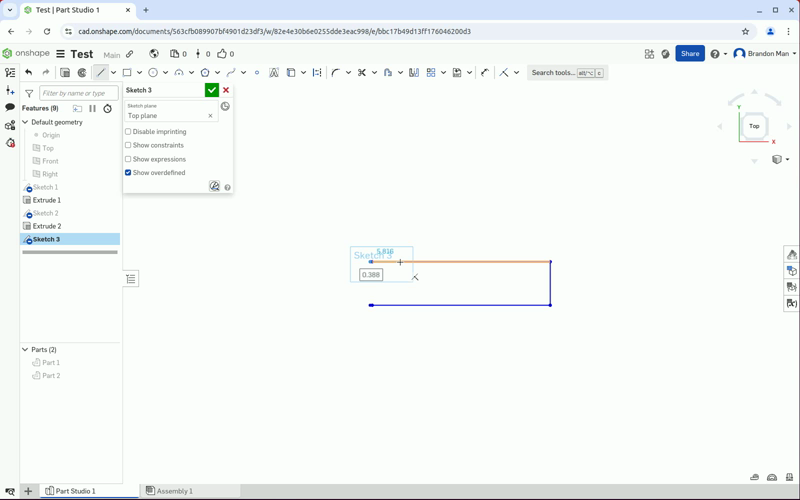
mouse_move(370, 305)
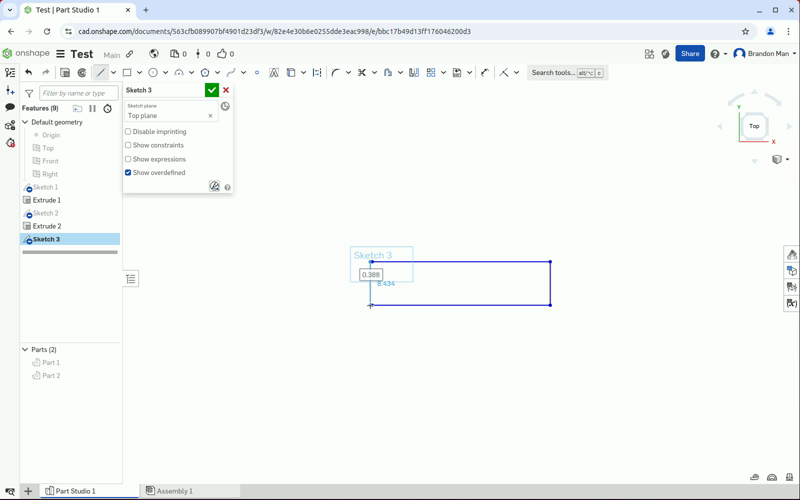
scroll(6)
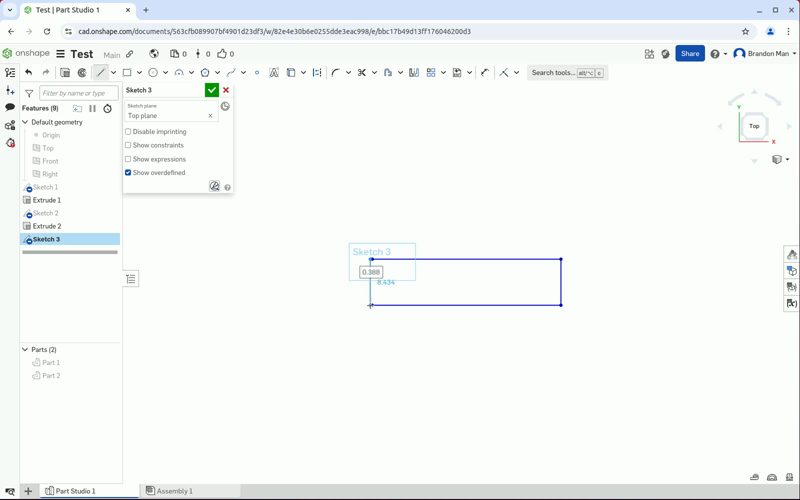
scroll(6)
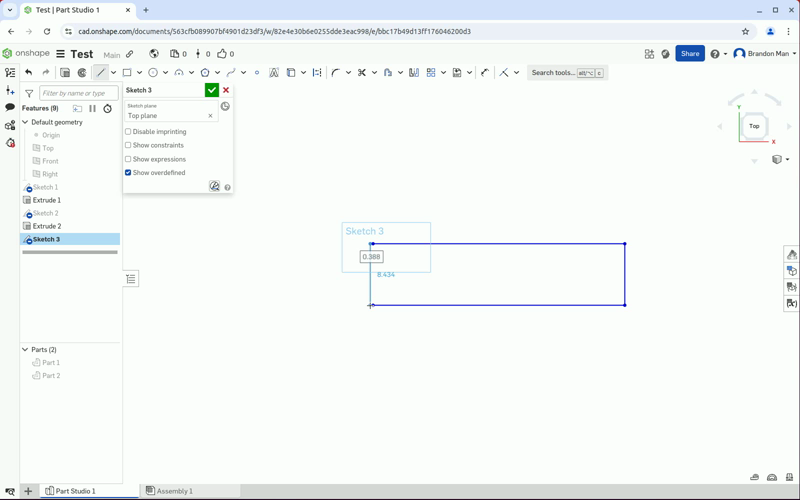
scroll(6)
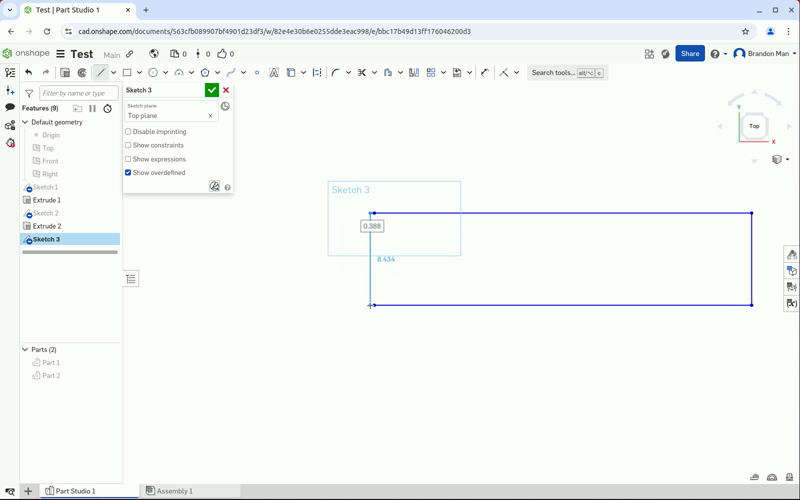
scroll(6)
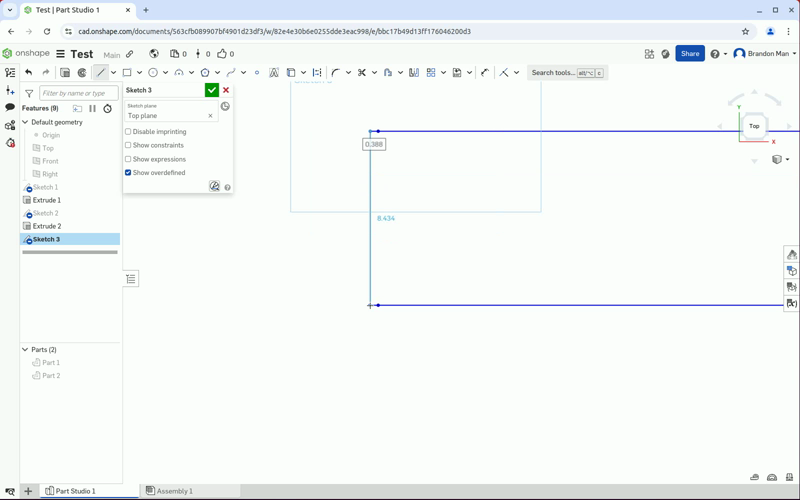
scroll(6)
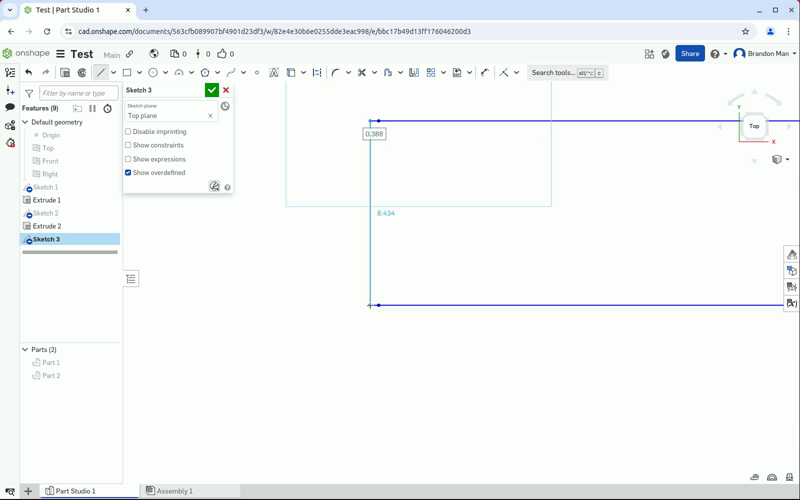
scroll(6)
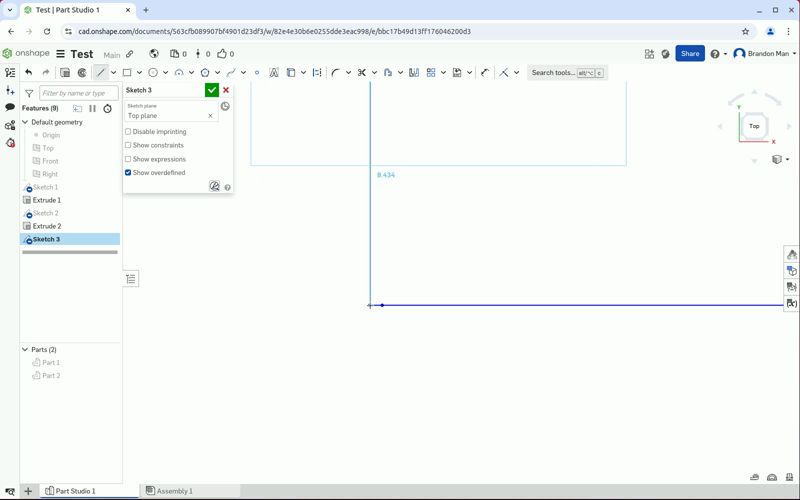
scroll(6)
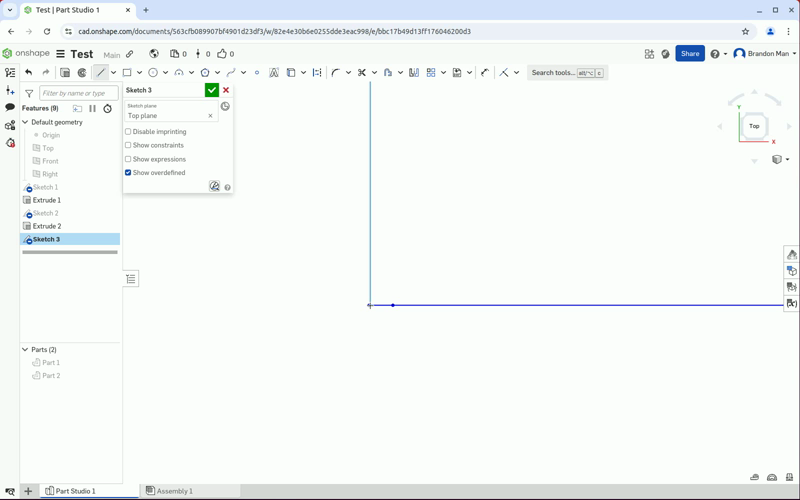
key_up(shift)
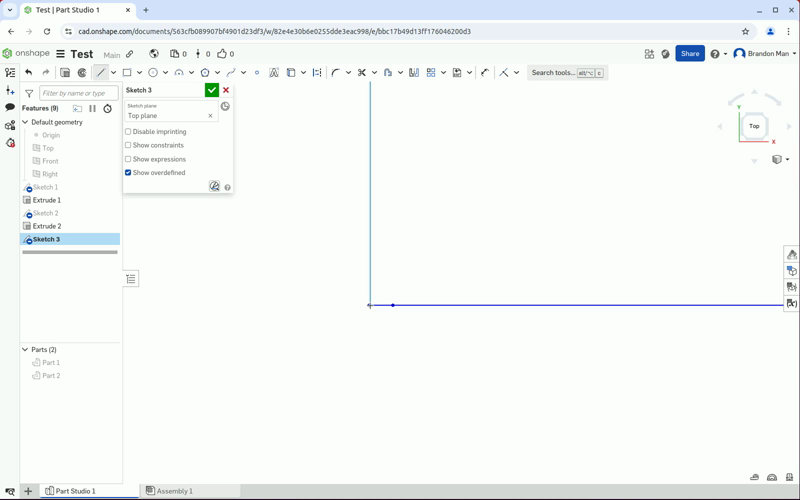
click(370, 305)
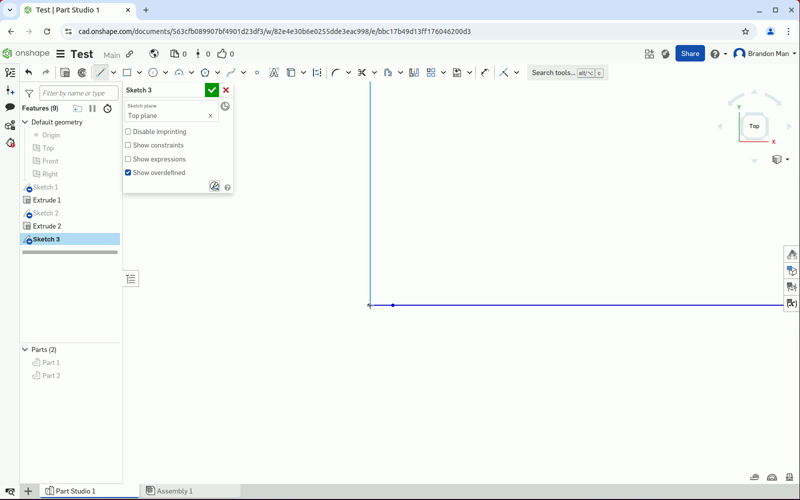
scroll(-6)
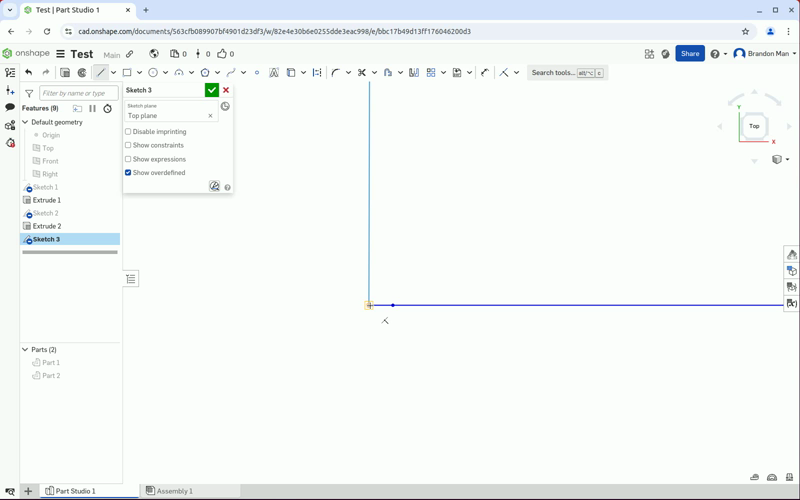
scroll(-6)
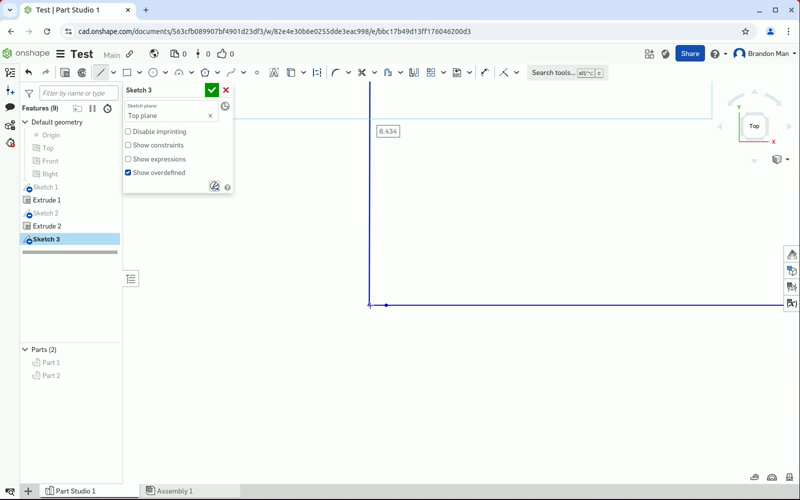
scroll(-6)
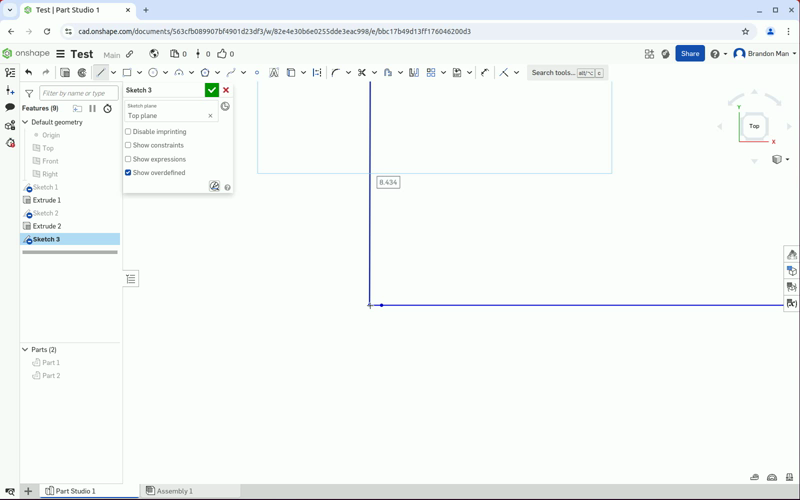
scroll(-6)
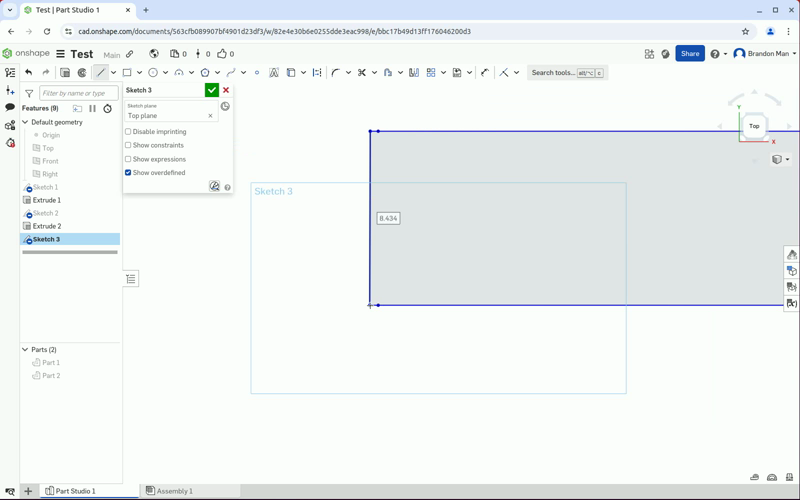
scroll(-6)
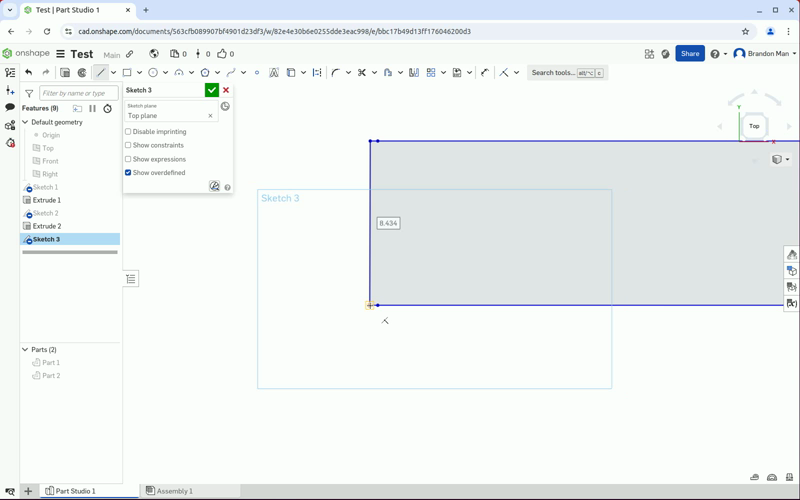
scroll(-6)
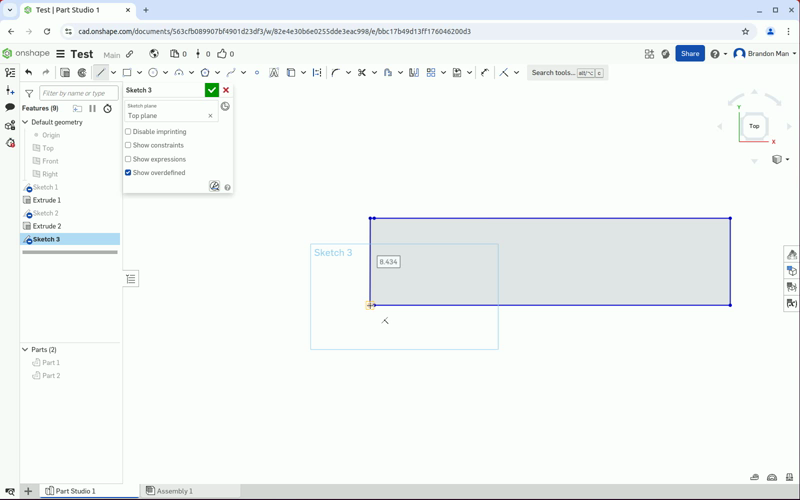
scroll(-6)
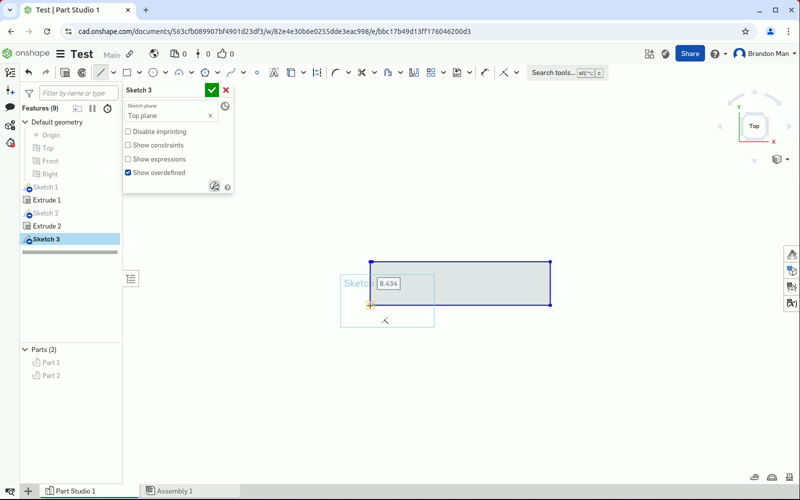
key(esc)
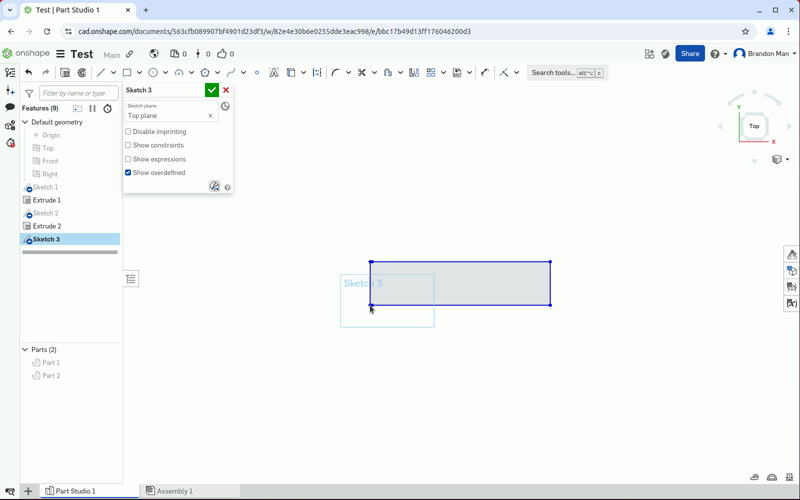
mouse_move(412, 294)
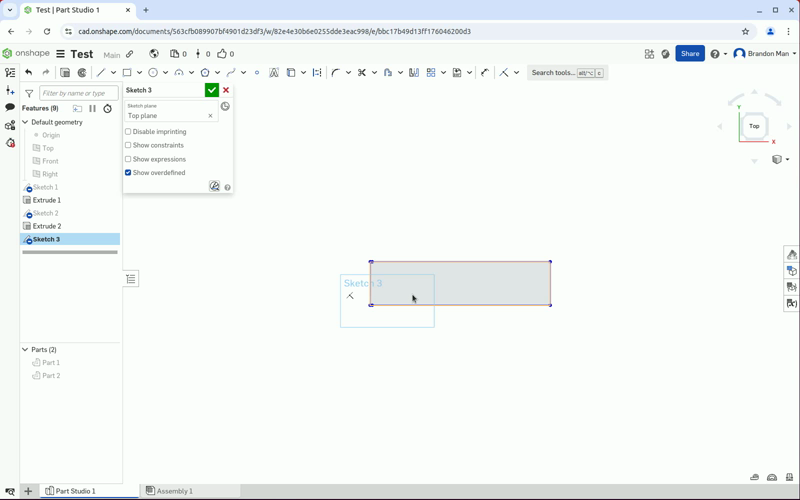
click(412, 294)
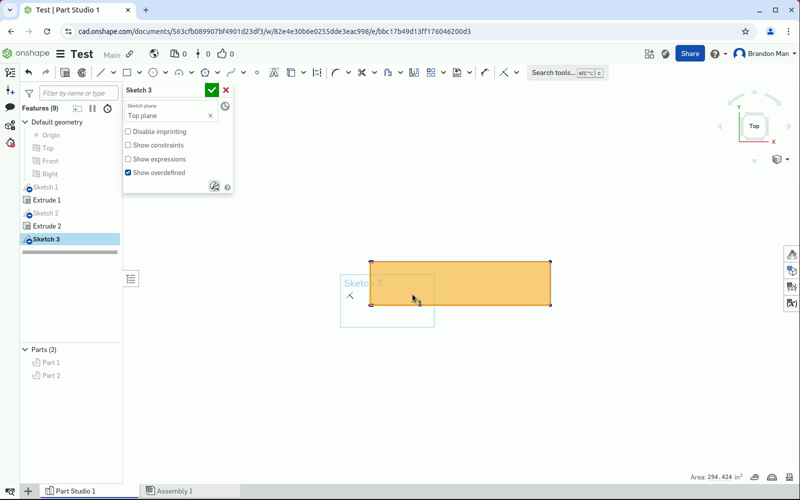
mouse_move(73, 352)
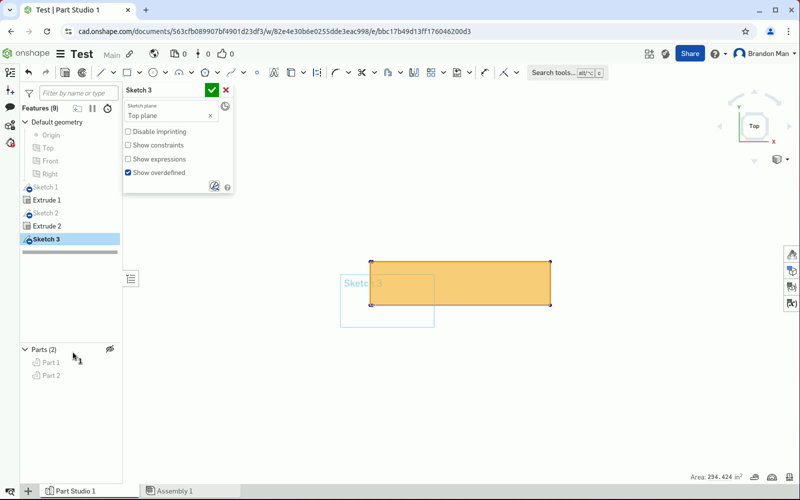
key(shift+y)
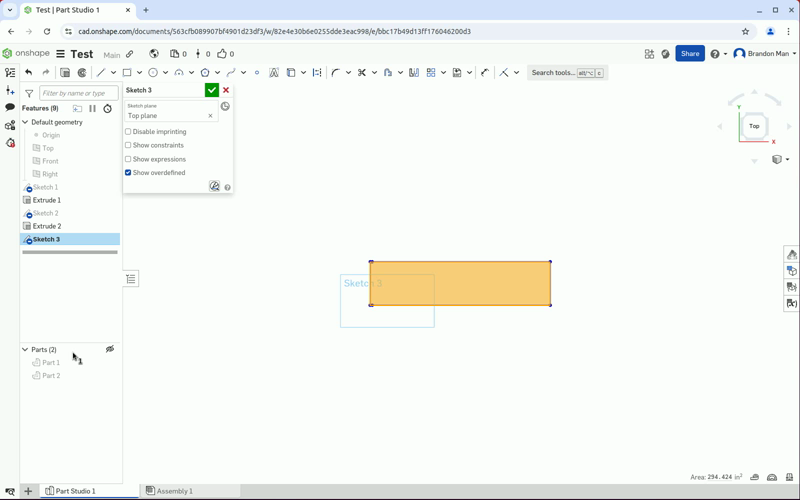
key(shift+e)
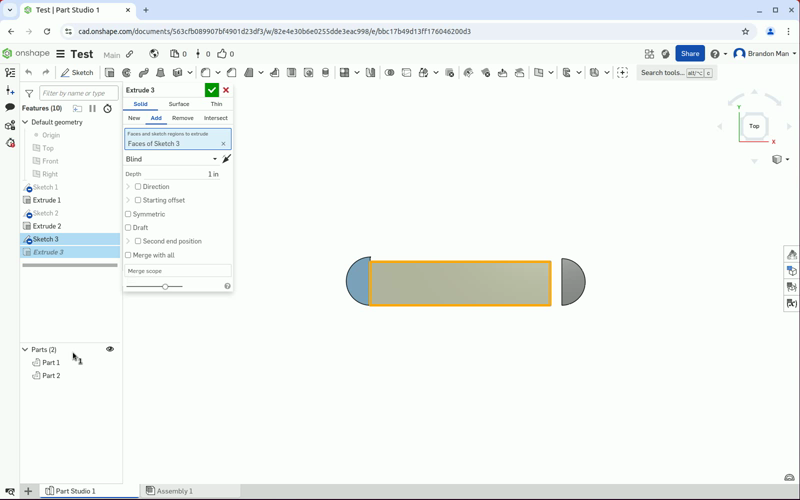
mouse_move(143, 106)
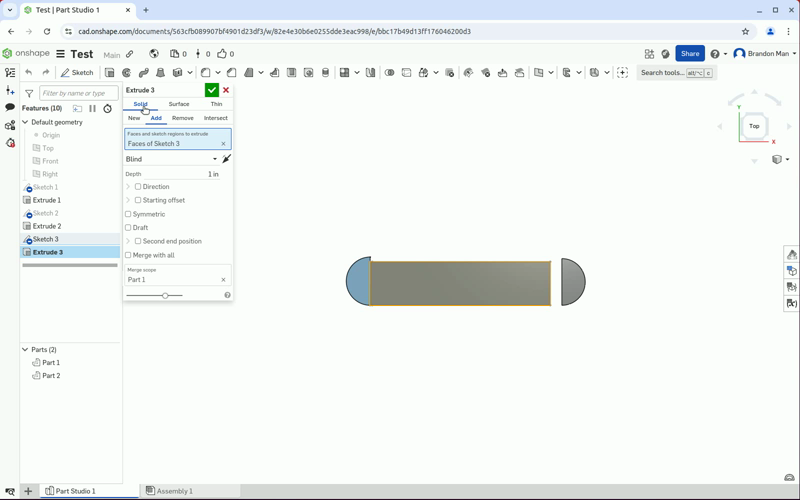
click(143, 106)
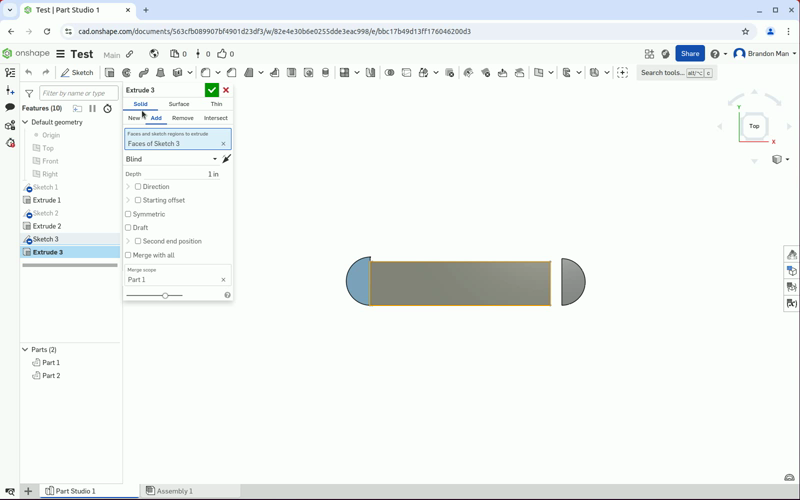
mouse_move(137, 120)
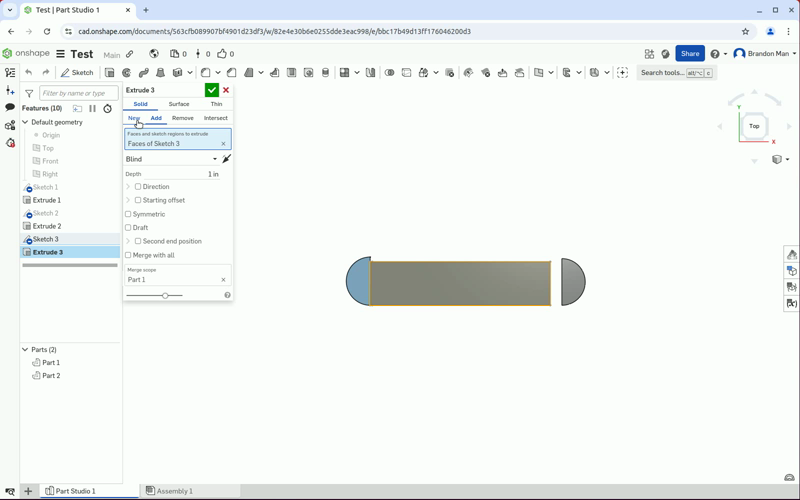
click(137, 120)
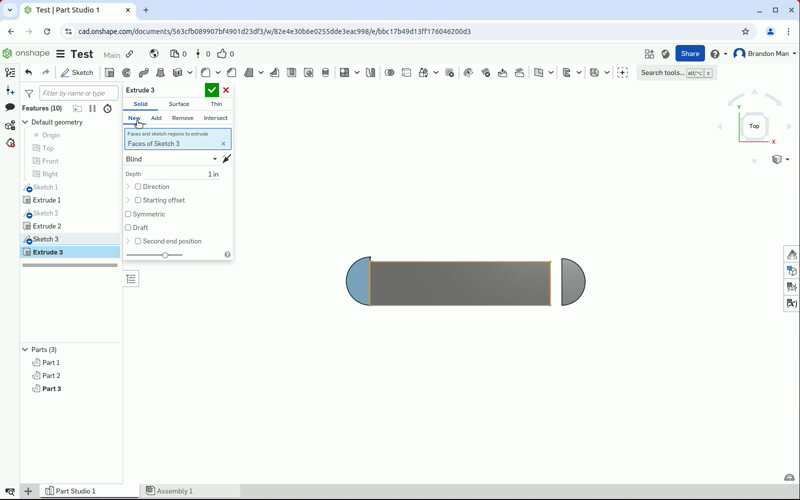
key(tab, 4)
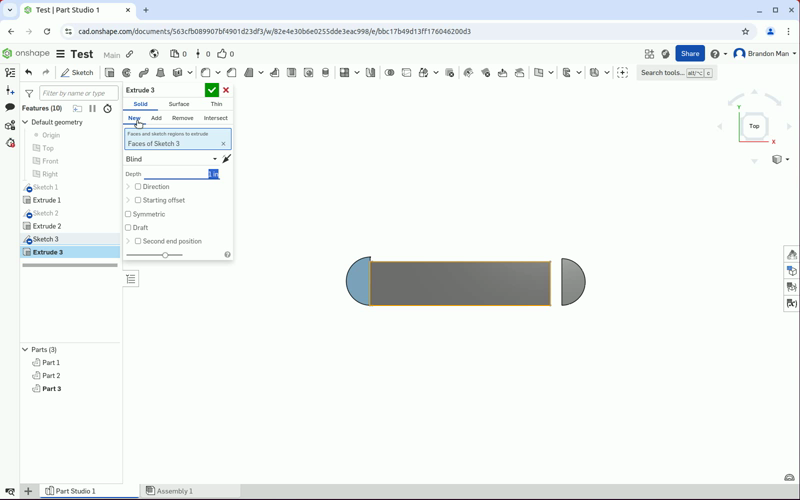
text(7.462)
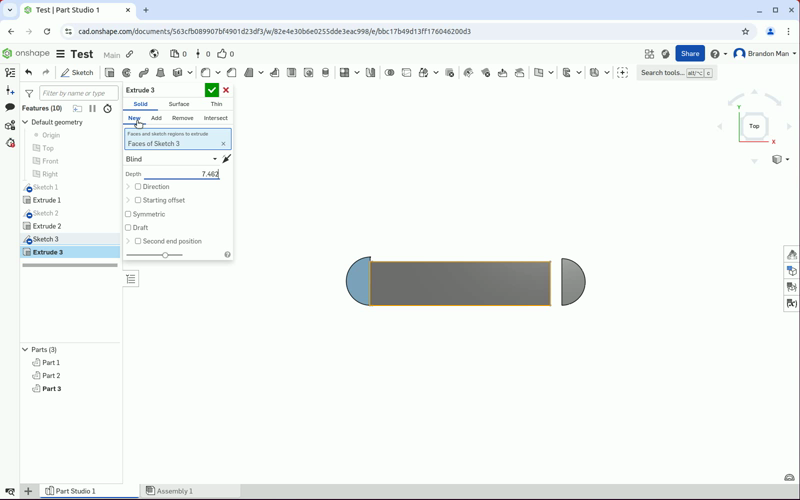
key(enter)
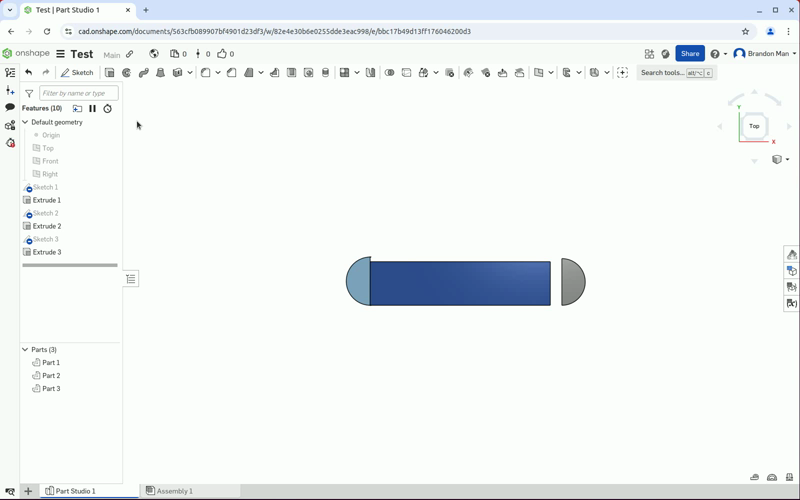
key(shift+h)
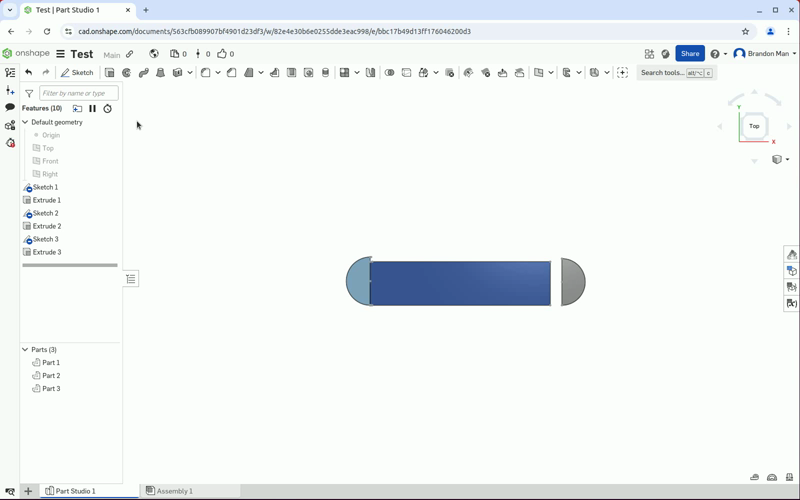
key(shift+h)
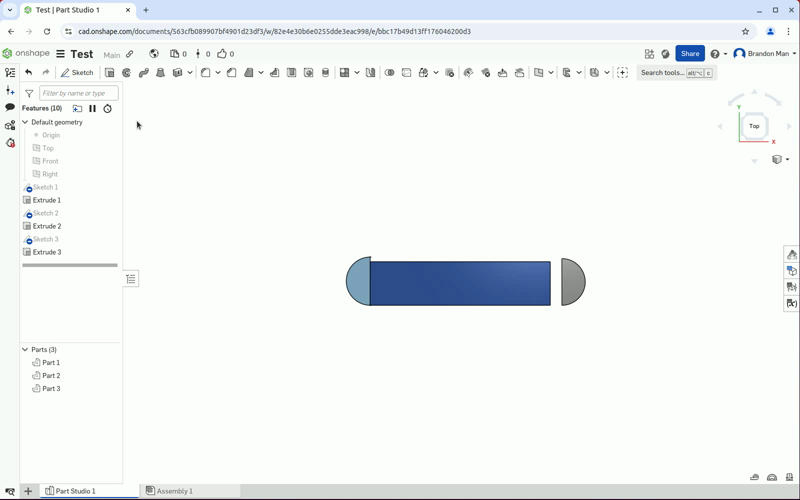
mouse_move(73, 189)
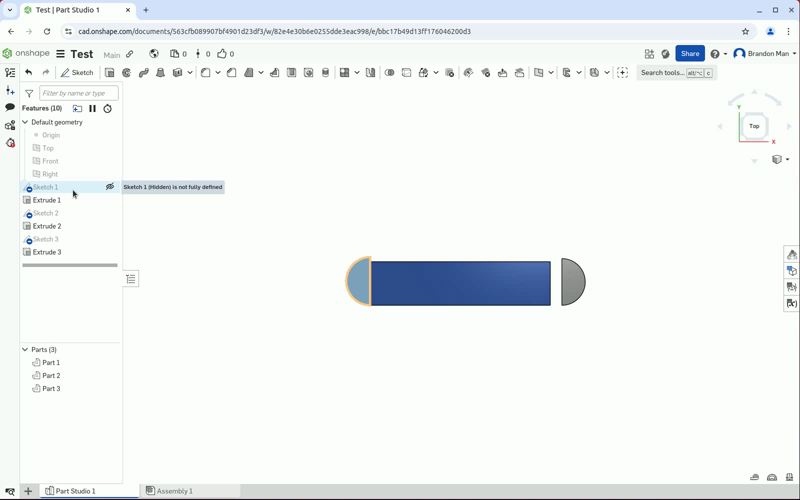
click(73, 189)
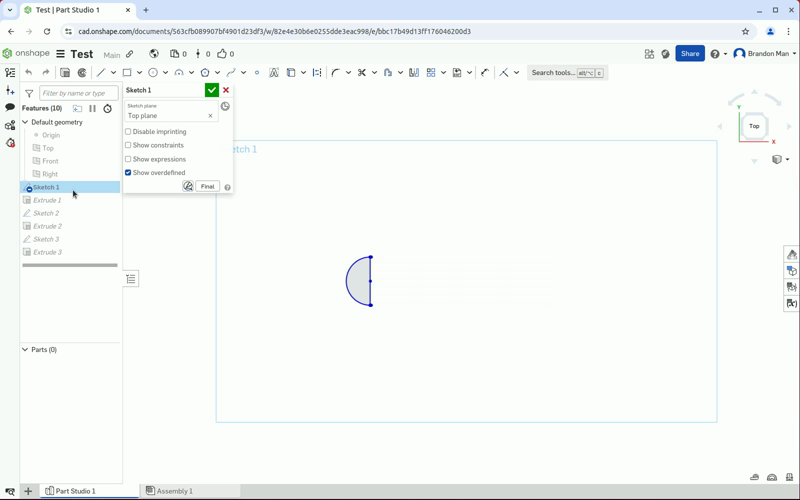
mouse_move(229, 92)
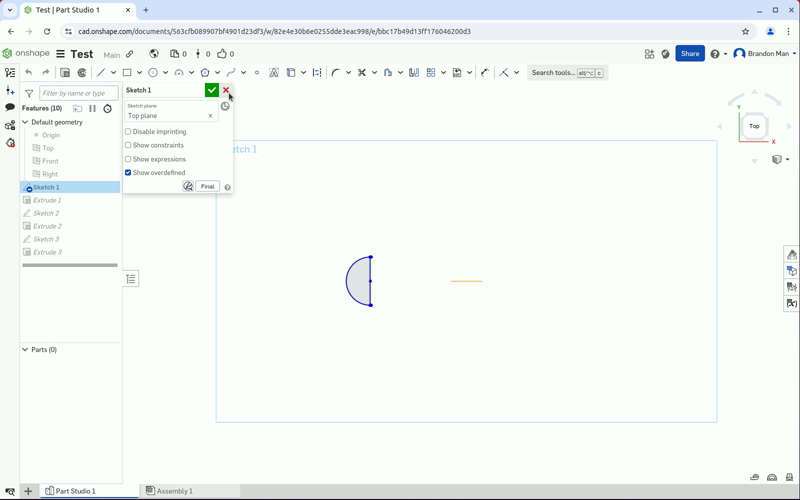
click(229, 92)
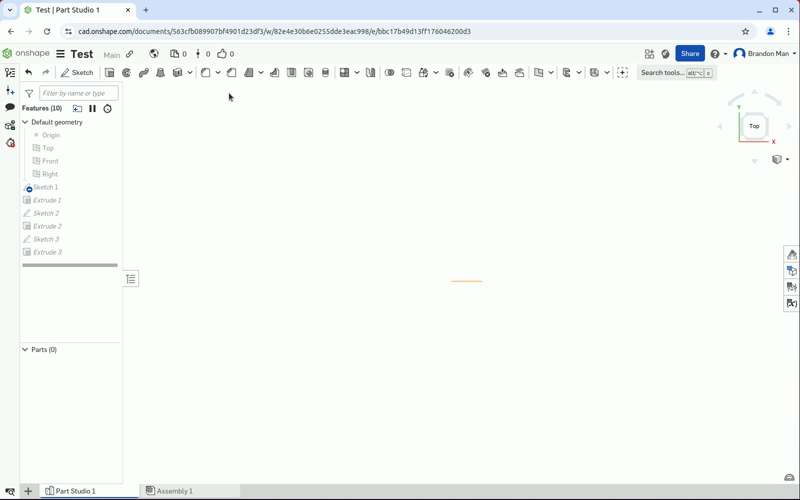
mouse_move(73, 352)
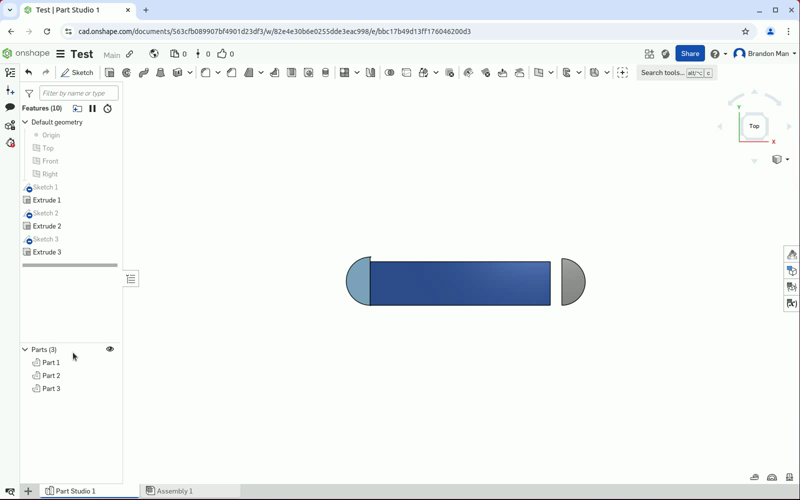
key(y)
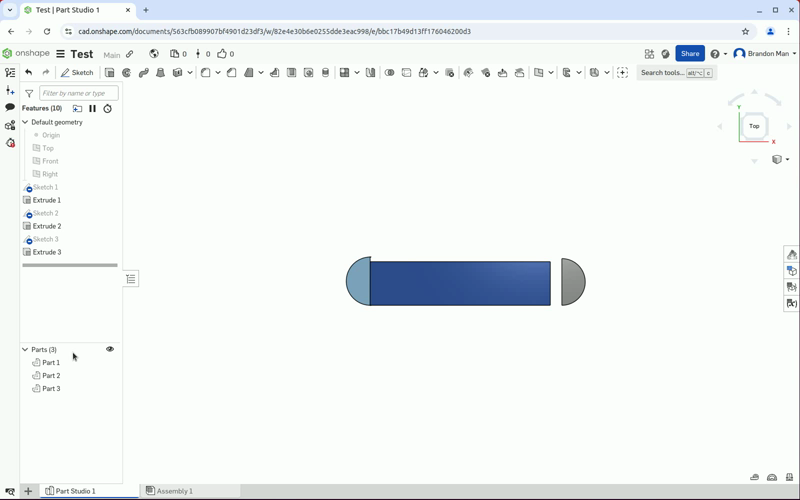
key(shift+p)
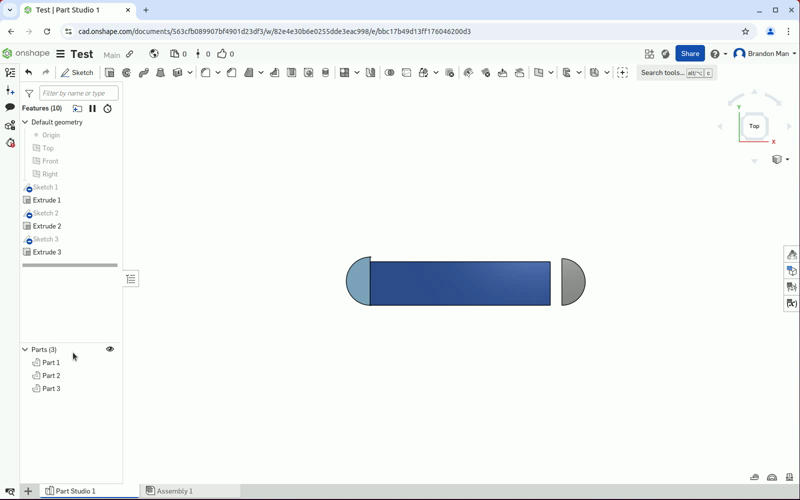
key(space)
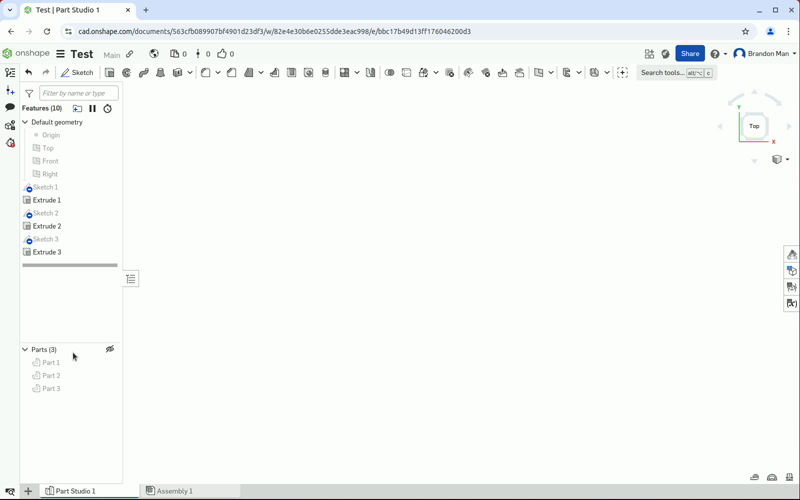
key_down(shift)
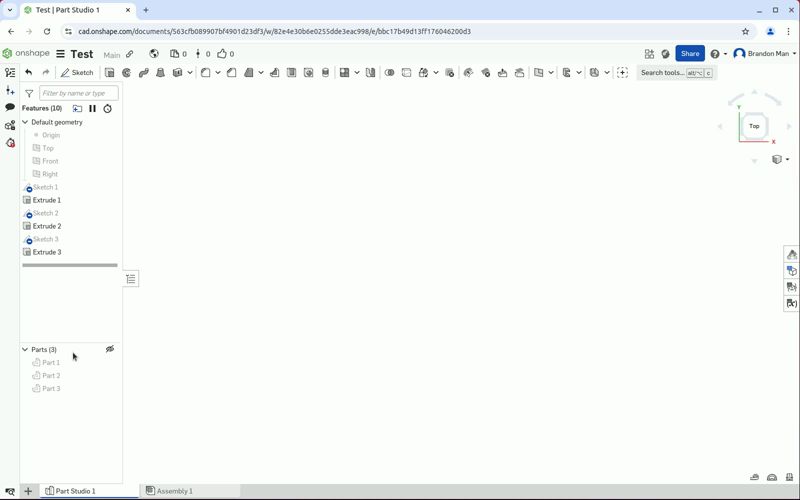
key(up)
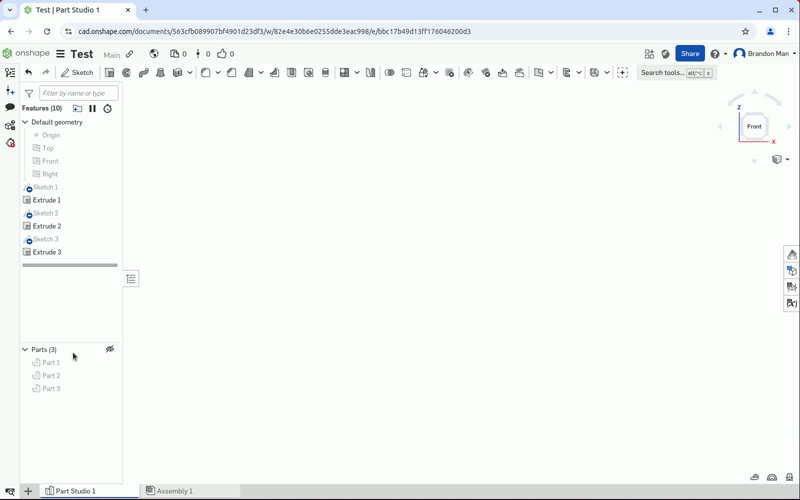
key_up(shift)
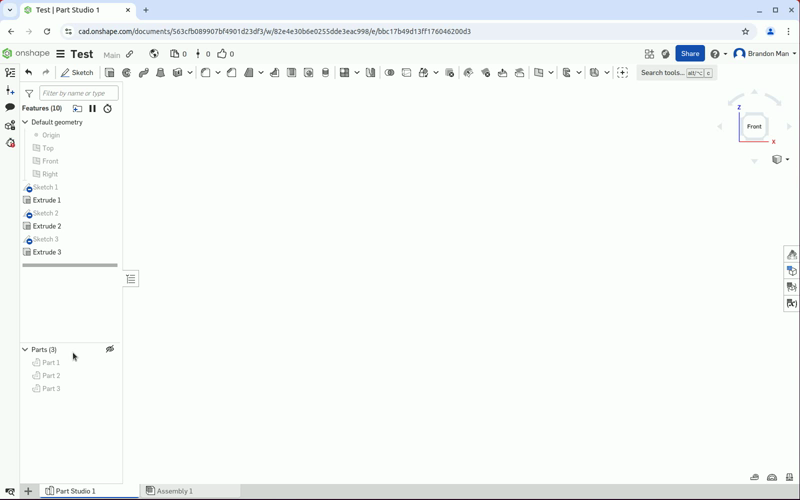
key(space)
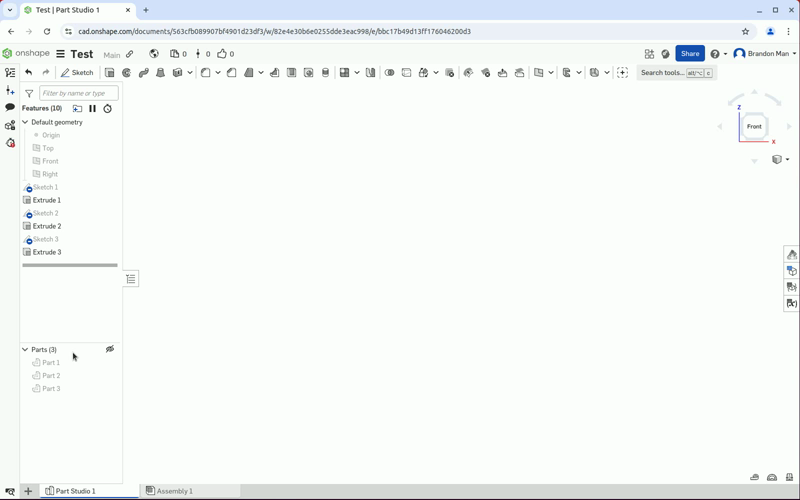
key_down(shift)
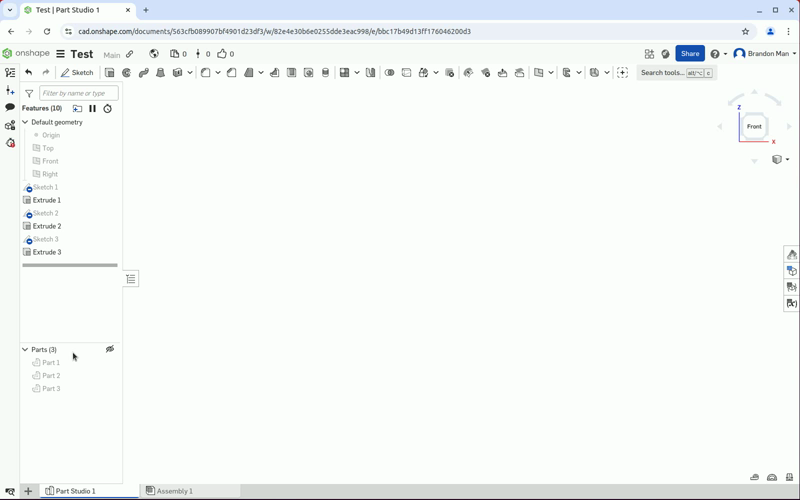
key(left)
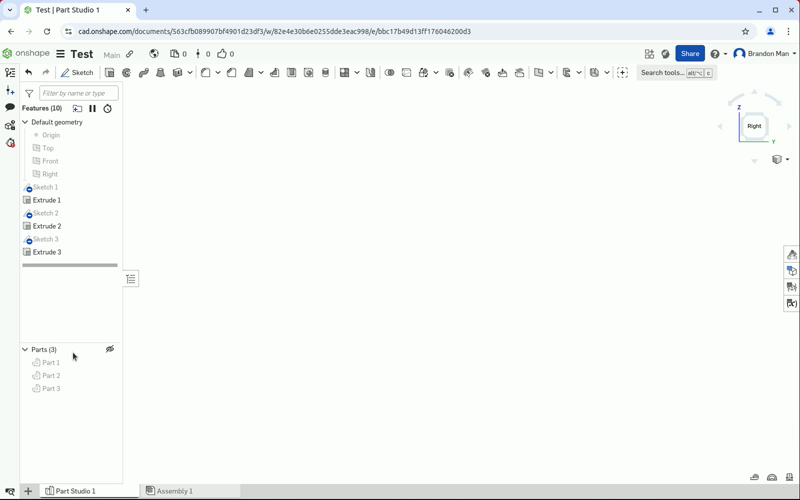
key_up(shift)
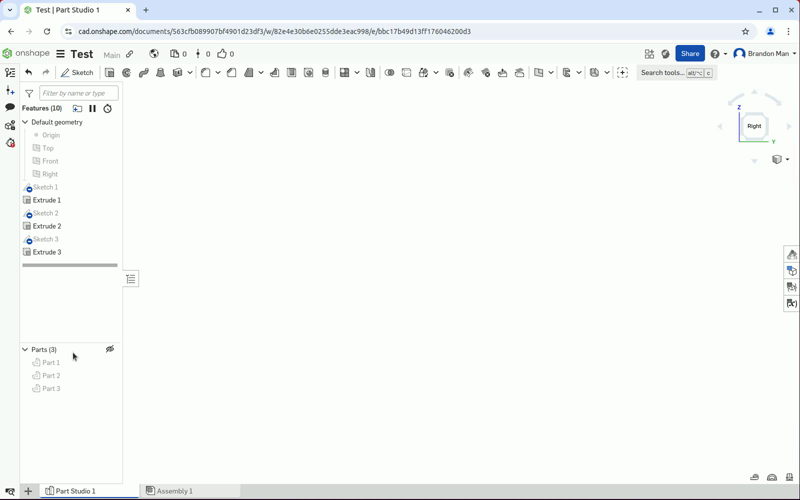
mouse_move(73, 352)
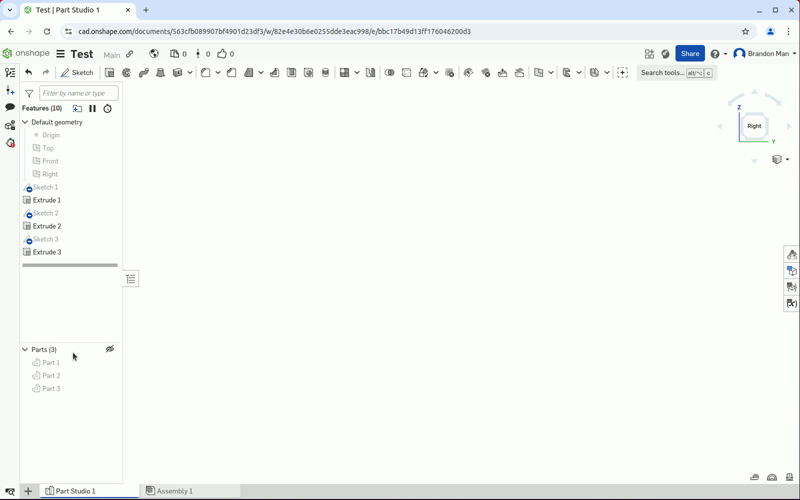
key(shift+y)
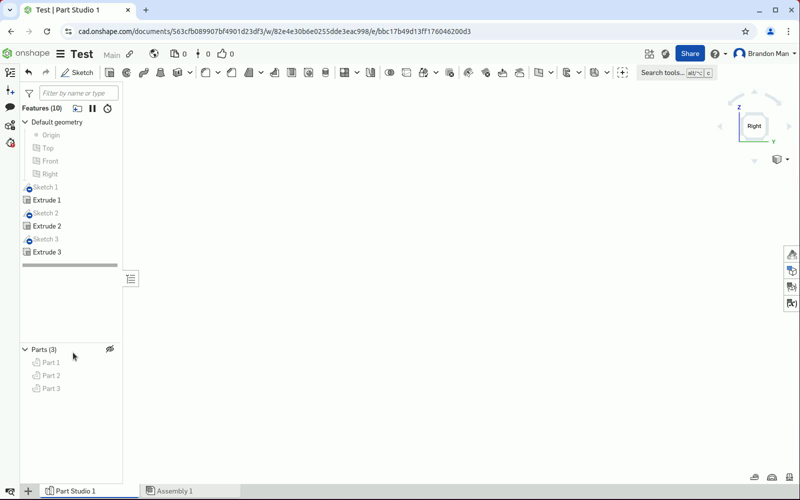
key(shift+s)
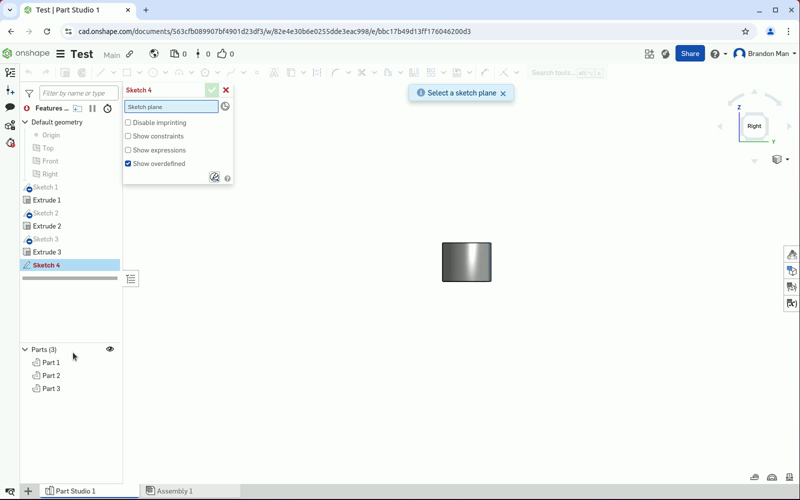
mouse_move(73, 176)
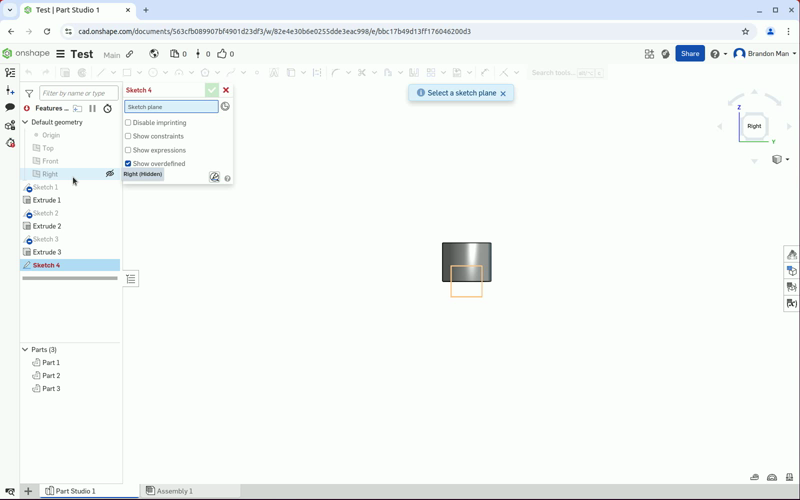
click(73, 176)
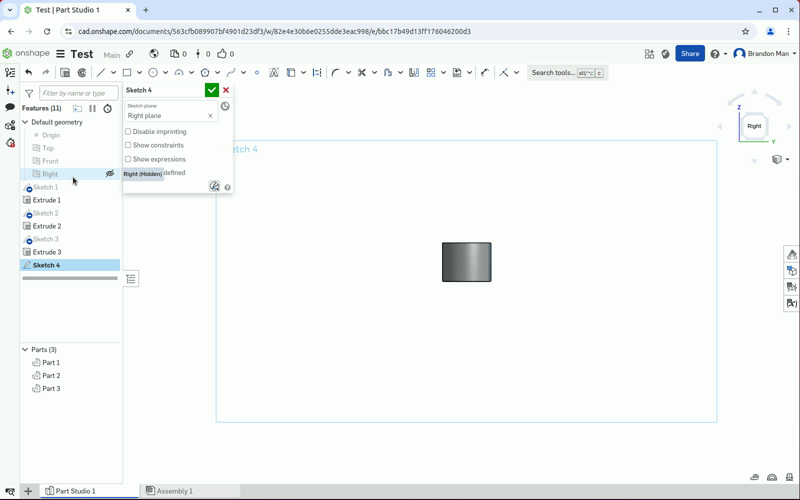
mouse_move(73, 352)
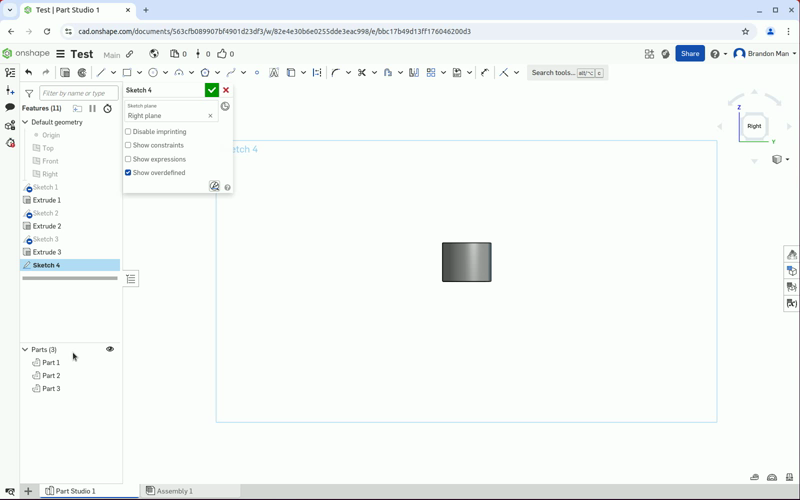
key(y)
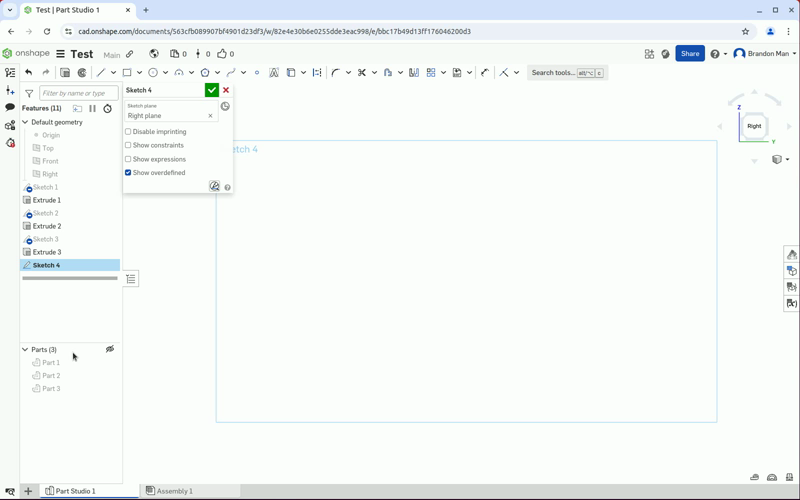
key(l)
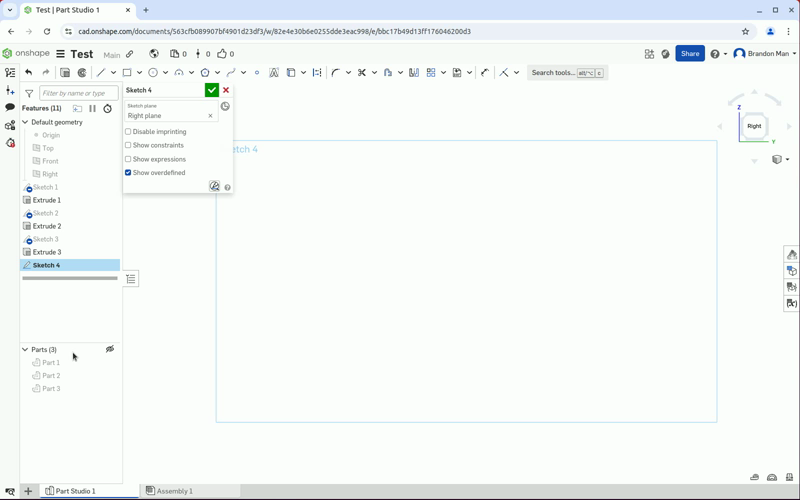
key_down(shift)
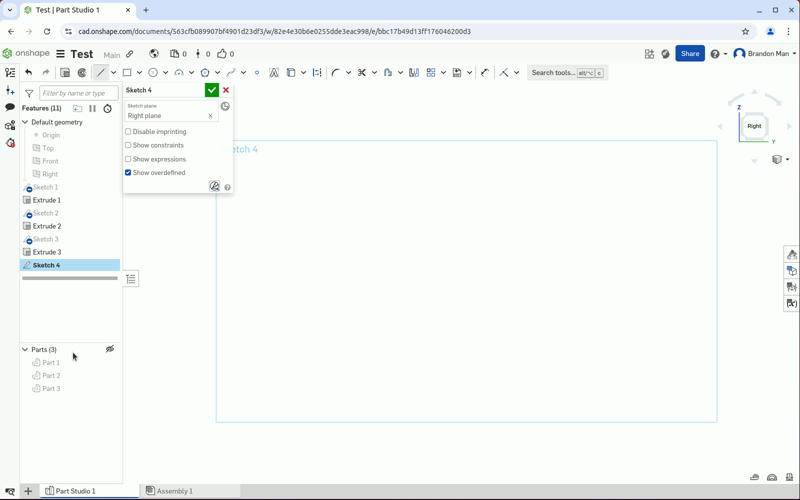
mouse_move(447, 246)
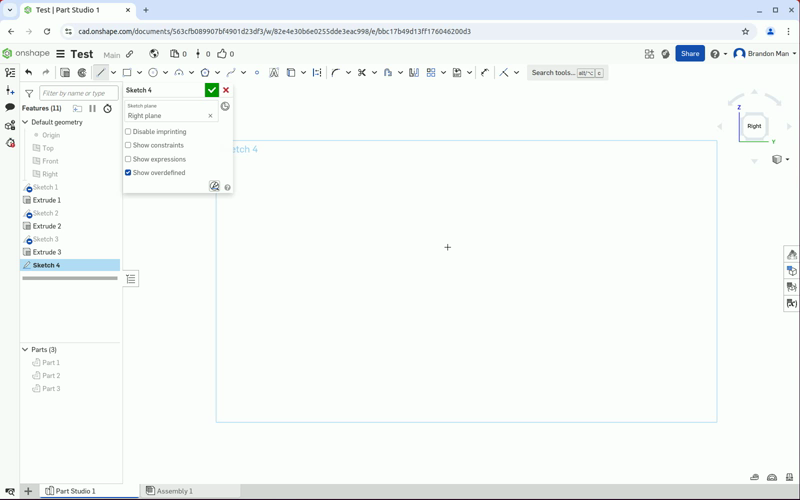
click(447, 246)
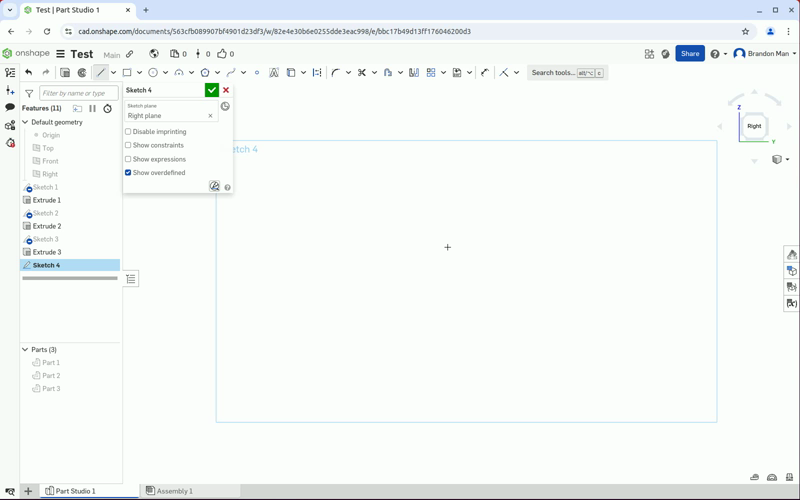
key_up(shift)
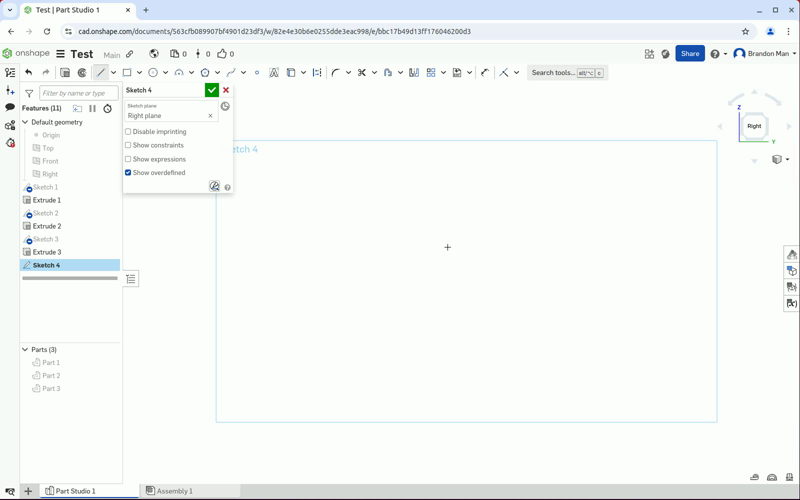
key_down(shift)
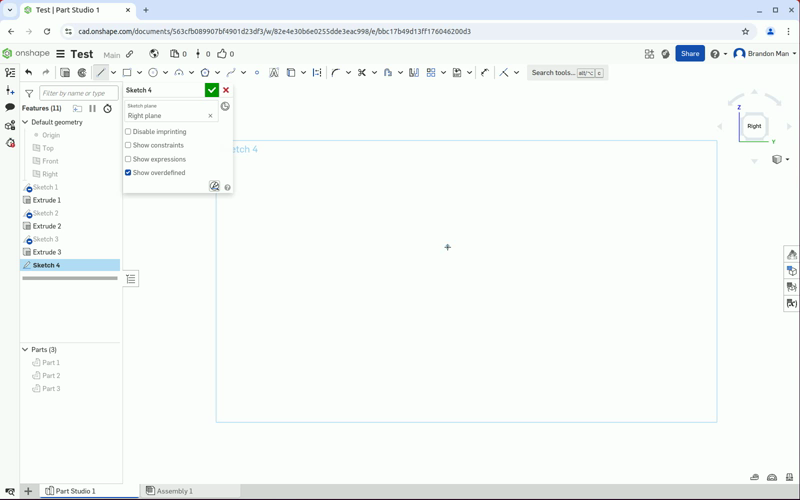
mouse_move(477, 246)
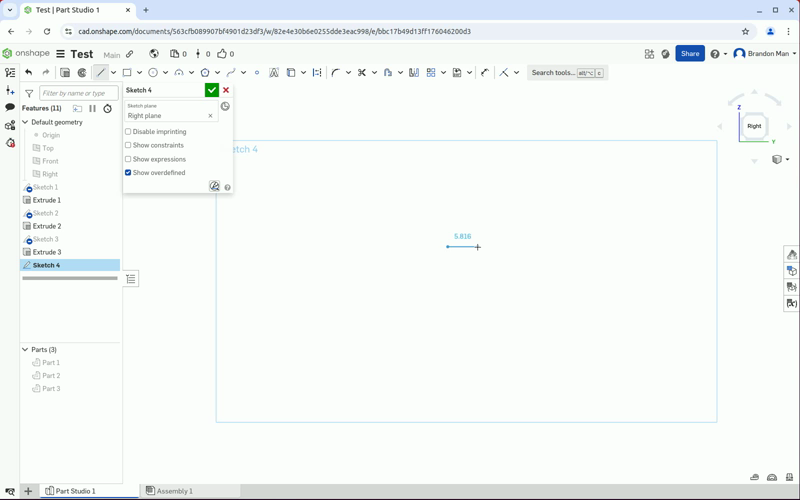
mouse_move(473, 246)
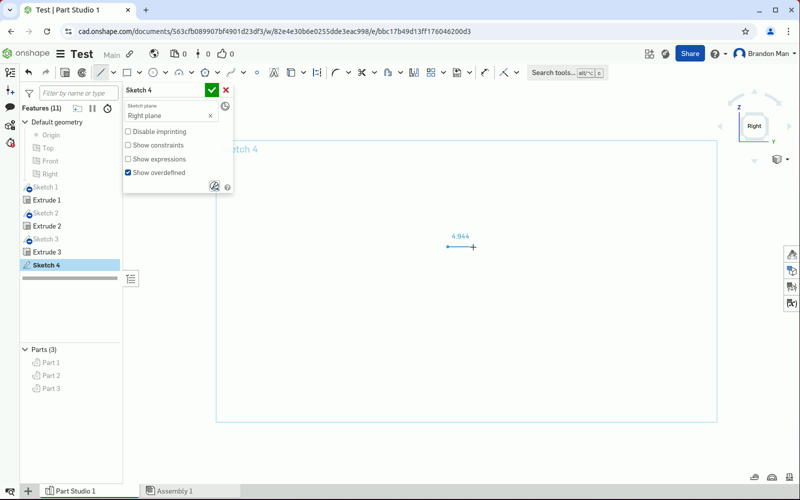
click(473, 246)
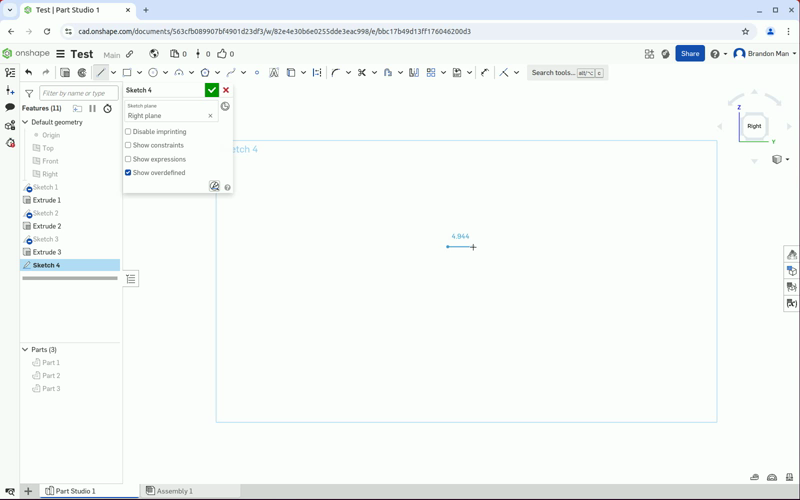
key_up(shift)
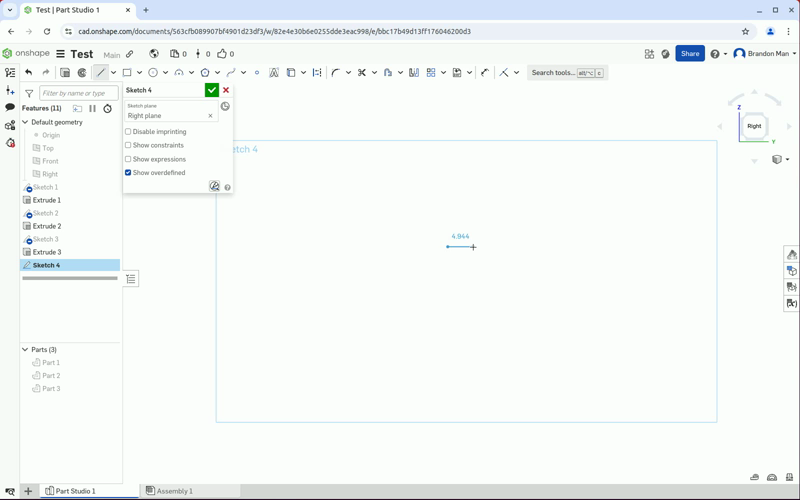
key_down(shift)
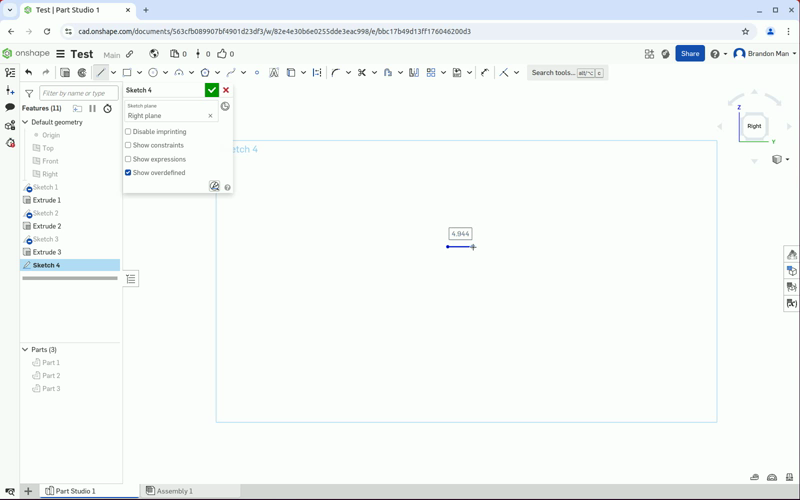
mouse_move(503, 246)
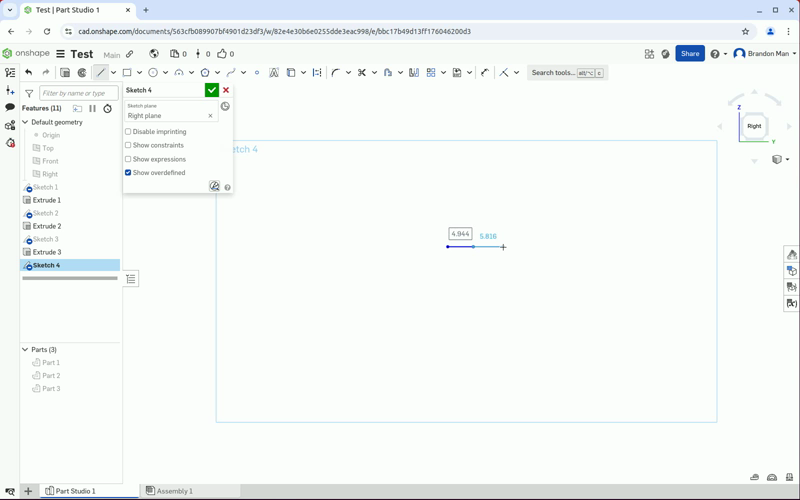
mouse_move(473, 207)
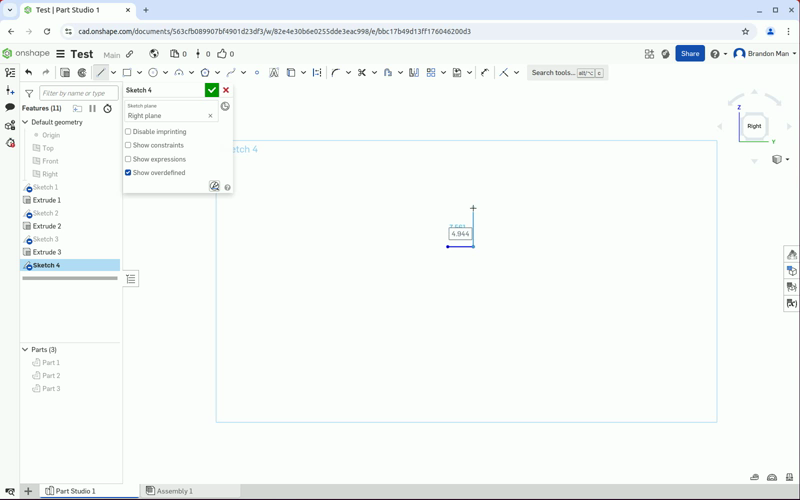
click(473, 207)
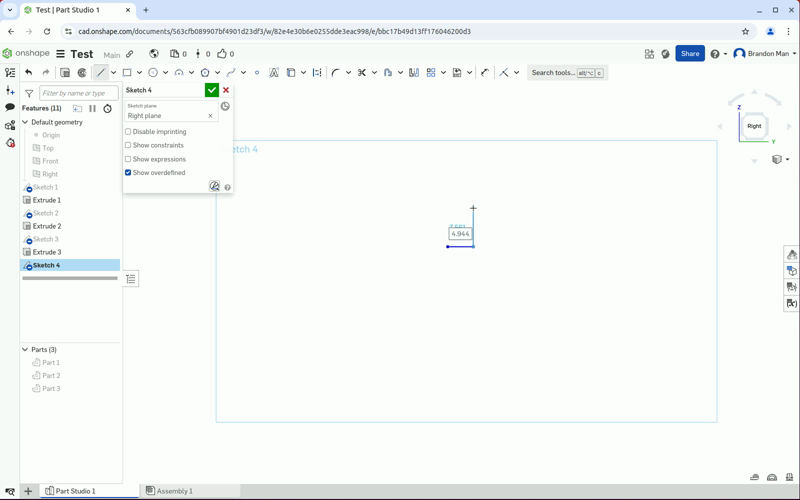
key_up(shift)
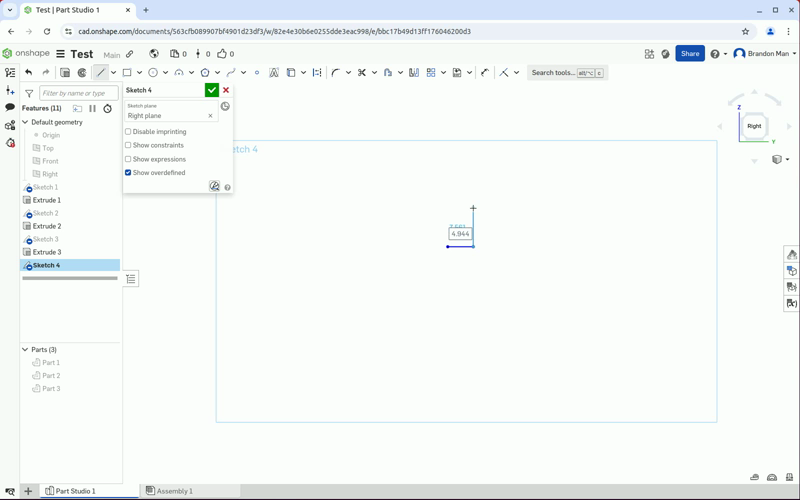
key(esc)
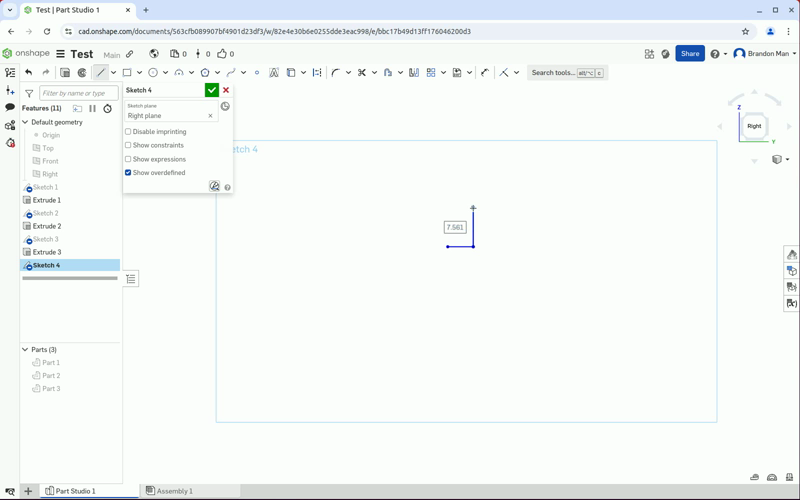
key(a)
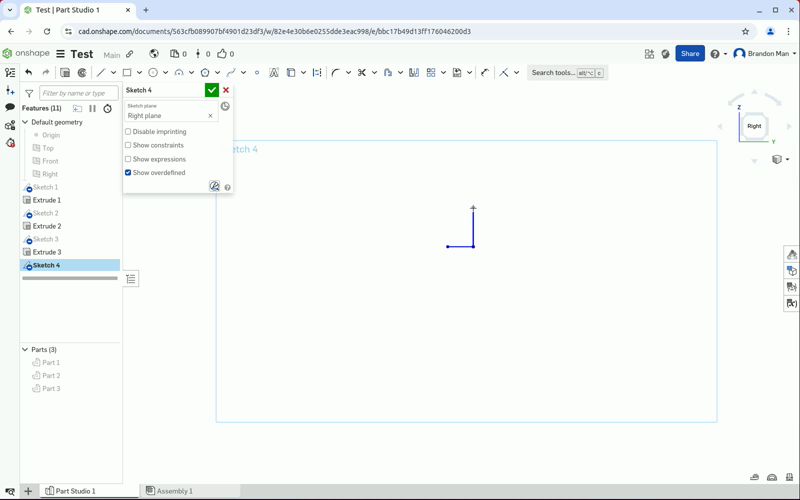
mouse_move(473, 207)
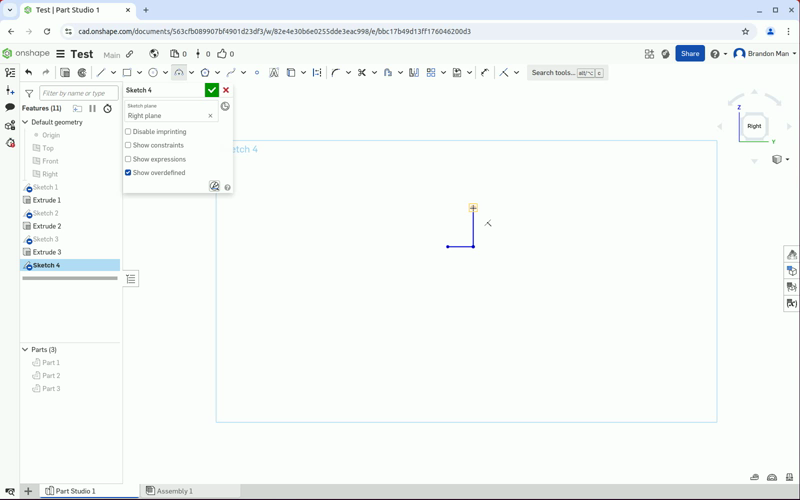
click(473, 207)
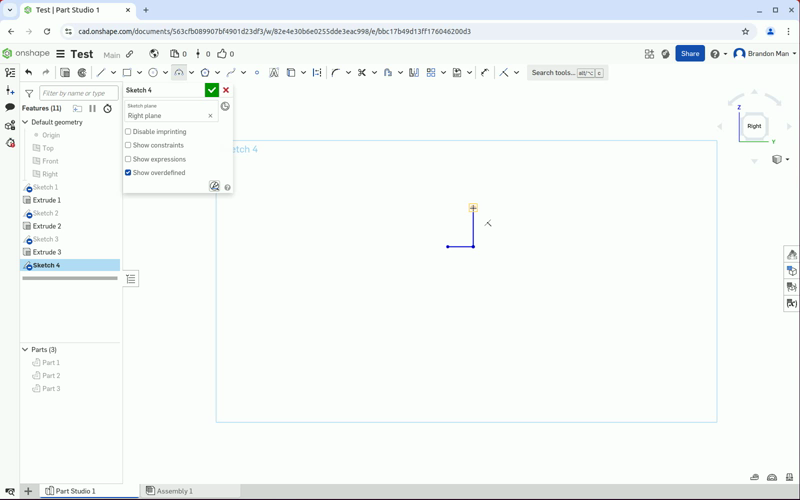
key_down(shift)
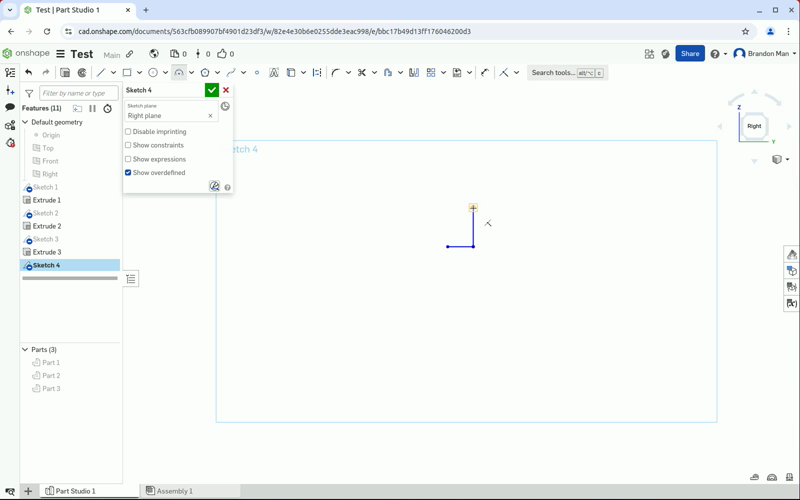
mouse_move(447, 207)
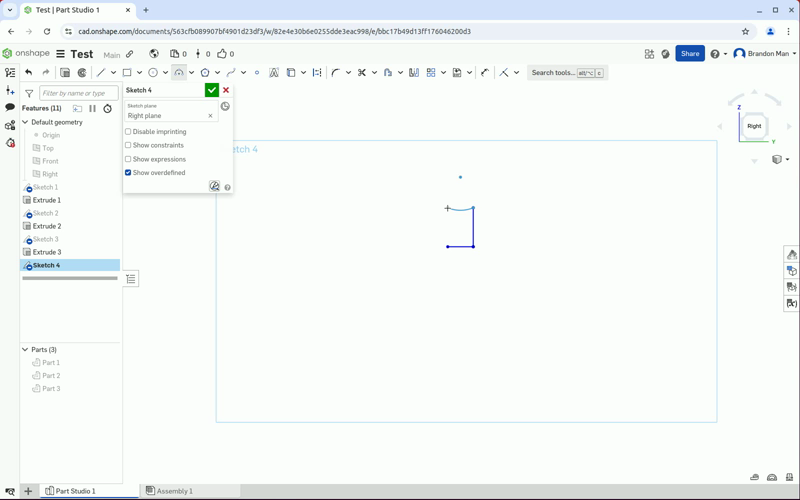
click(447, 207)
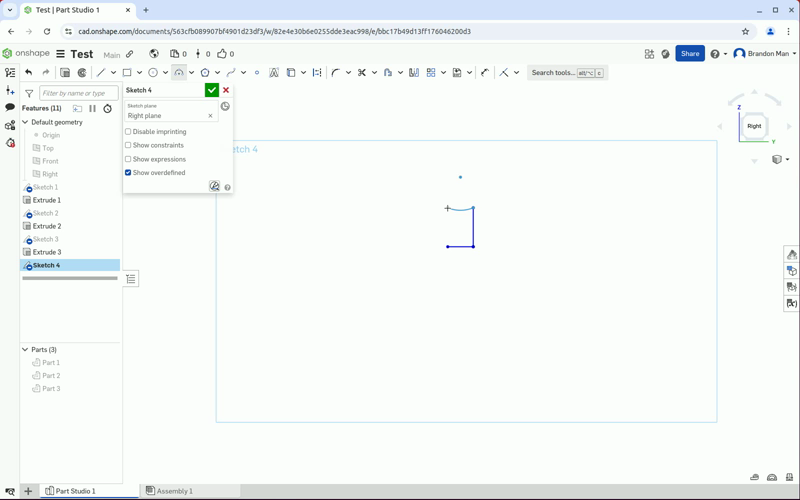
mouse_move(460, 195)
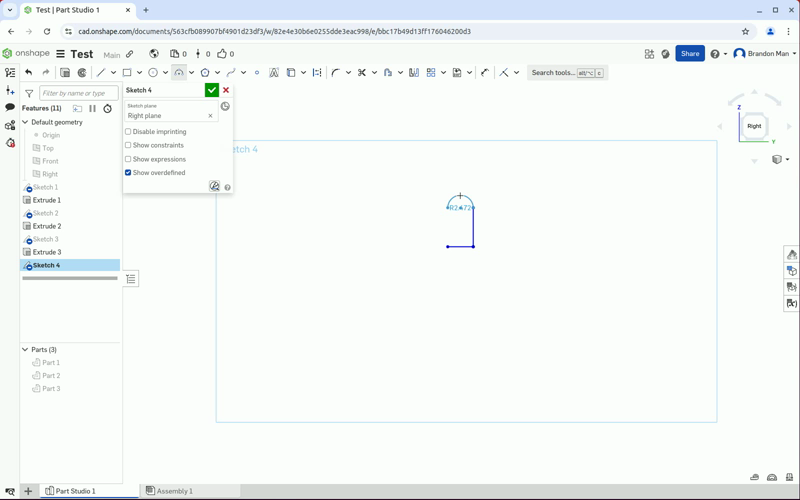
click(460, 195)
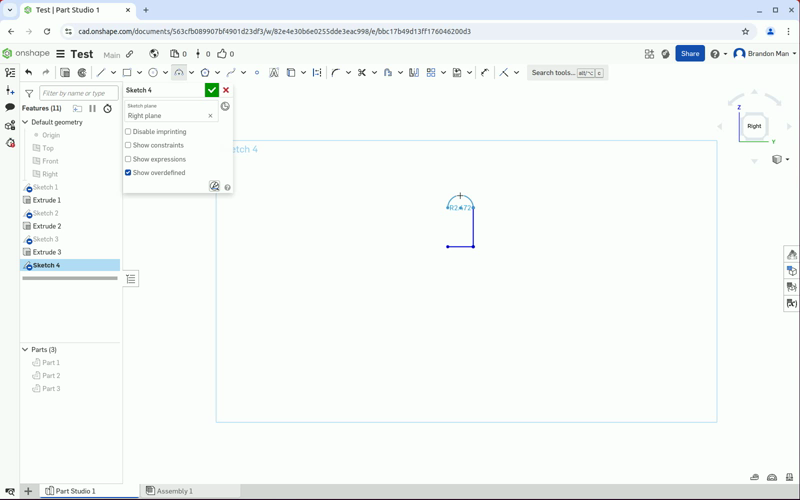
key_up(shift)
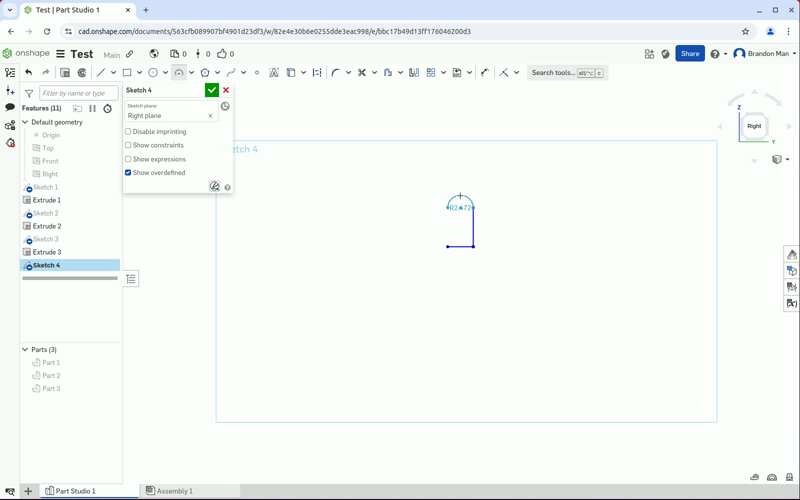
key(esc)
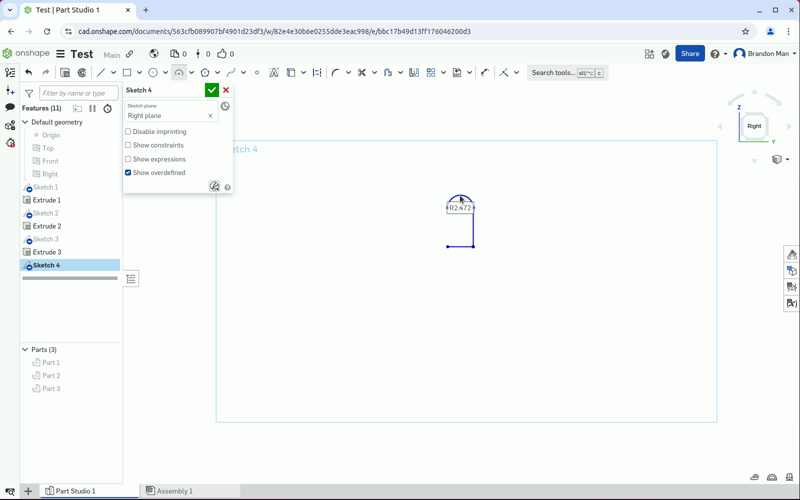
key(l)
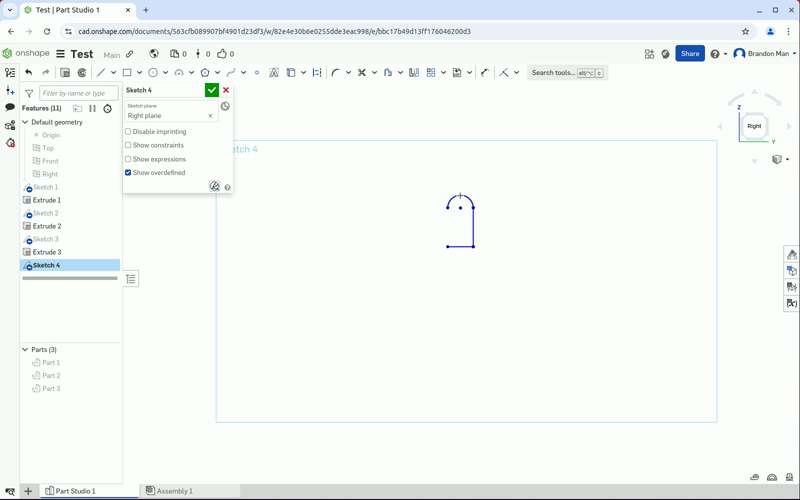
mouse_move(447, 207)
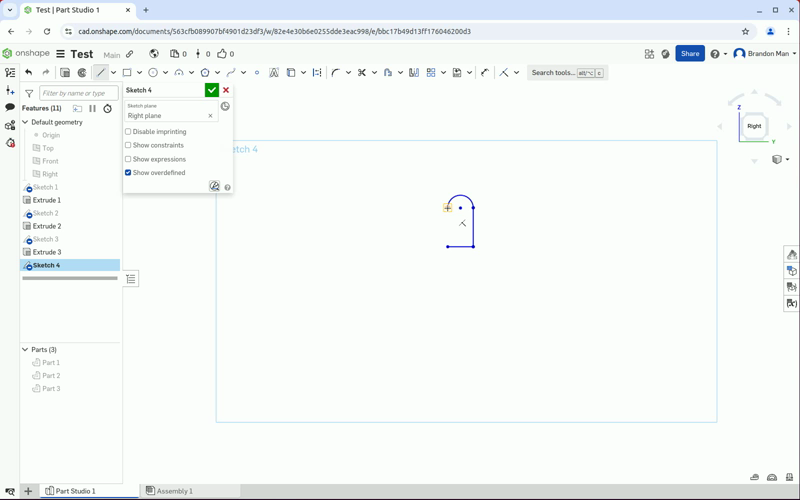
click(447, 207)
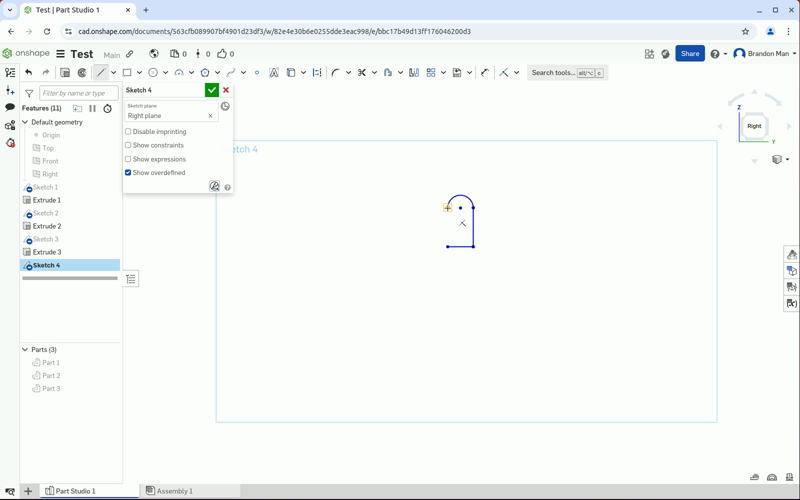
mouse_move(477, 207)
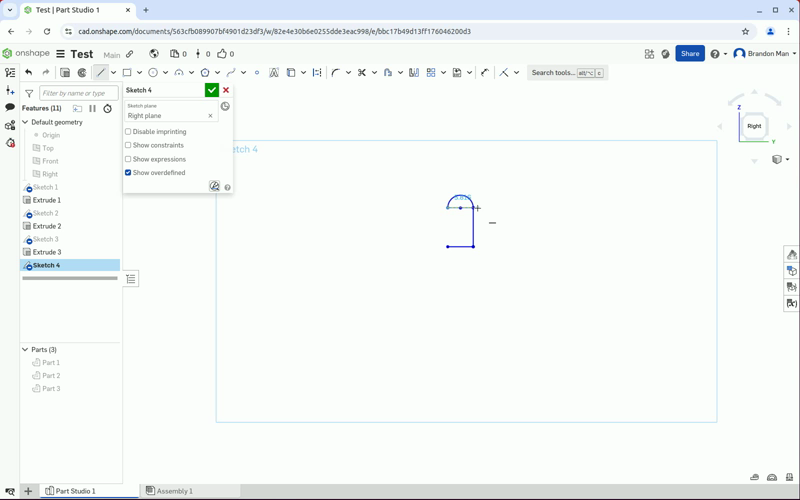
key_down(shift)
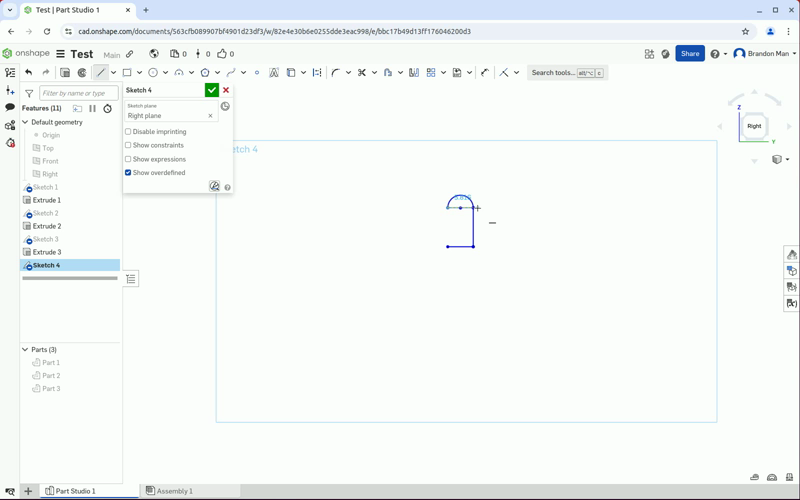
mouse_move(447, 246)
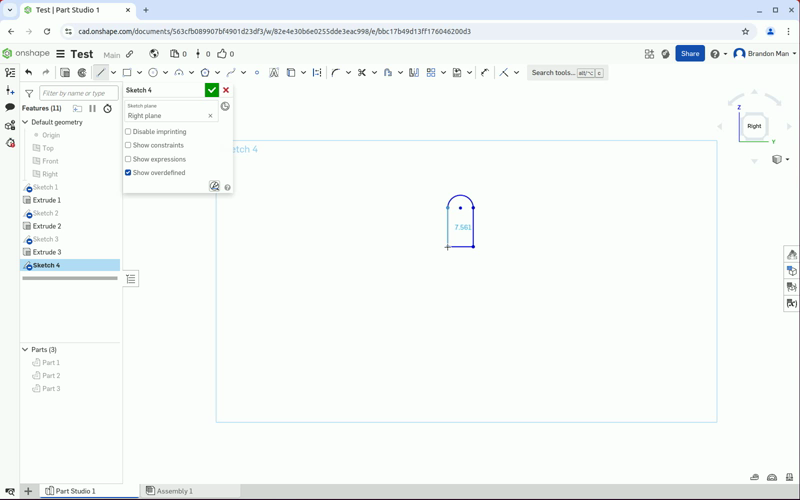
key_up(shift)
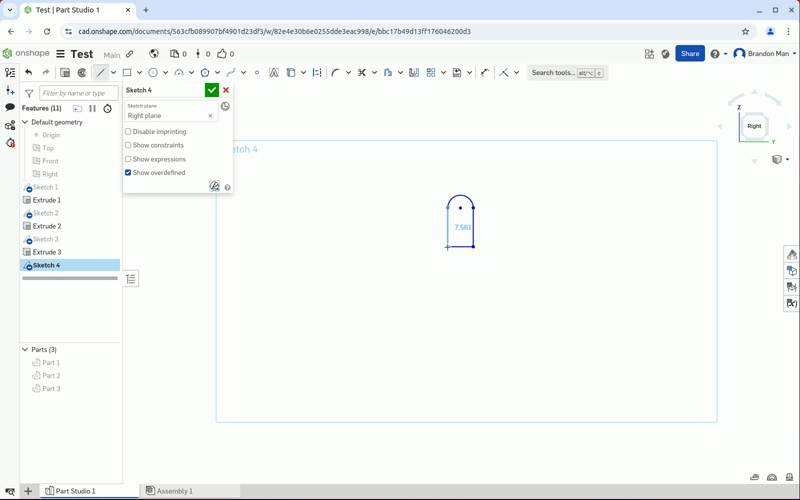
click(447, 246)
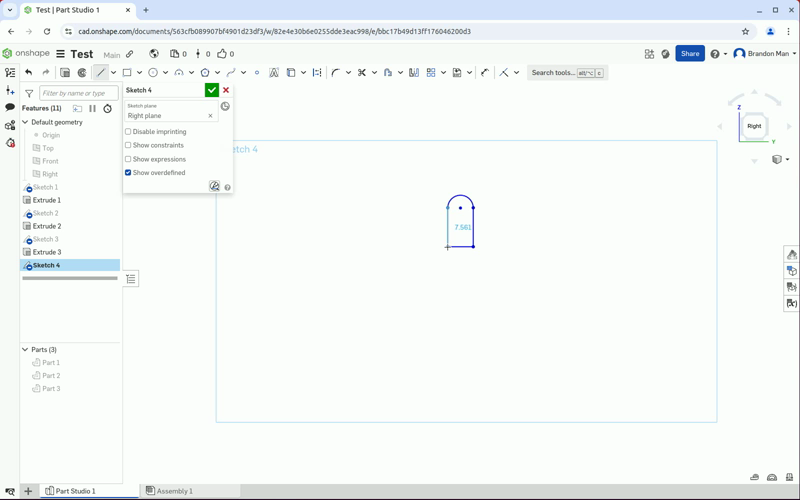
key(esc)
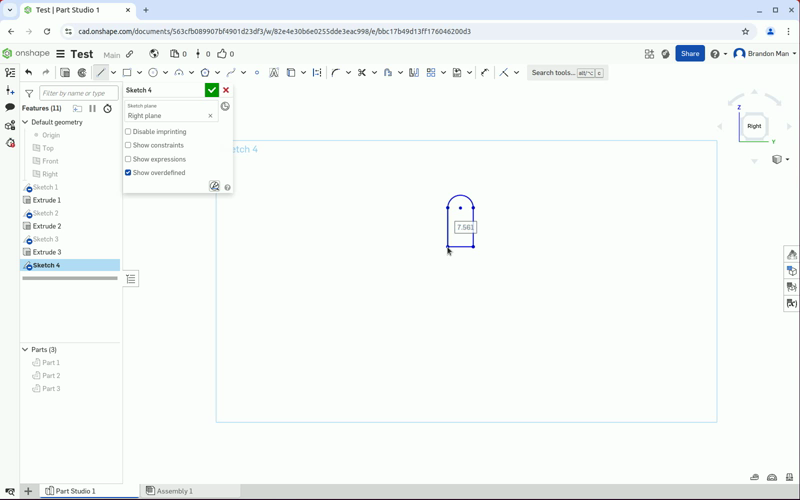
mouse_move(448, 232)
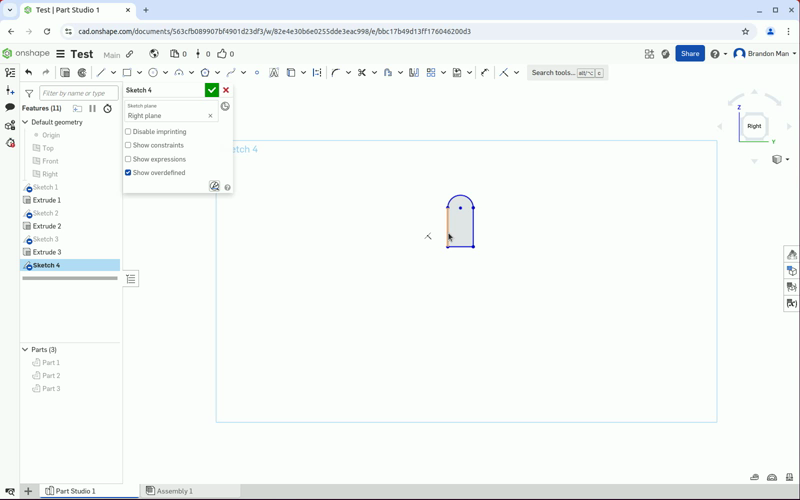
scroll(6)
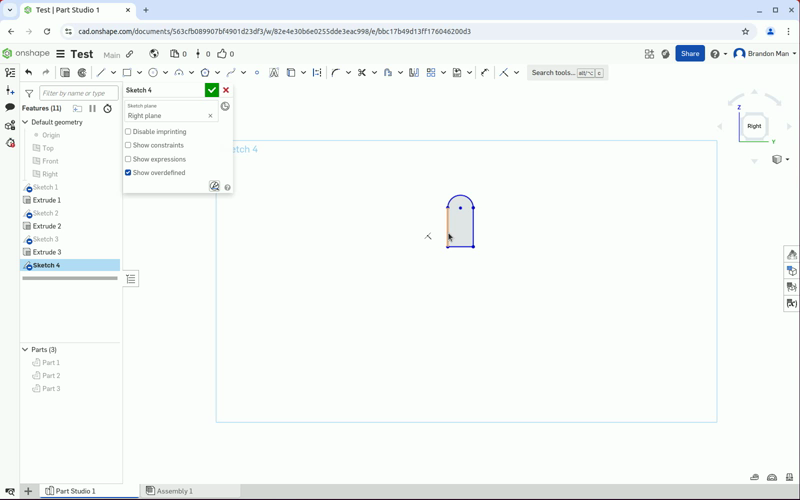
scroll(6)
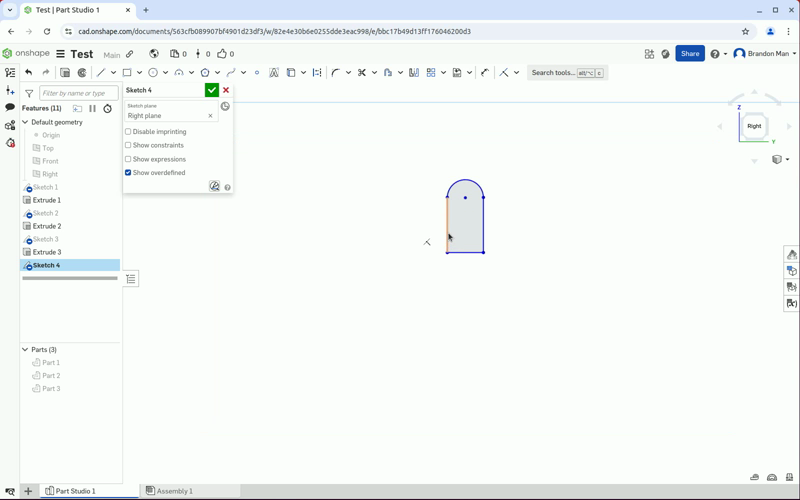
scroll(6)
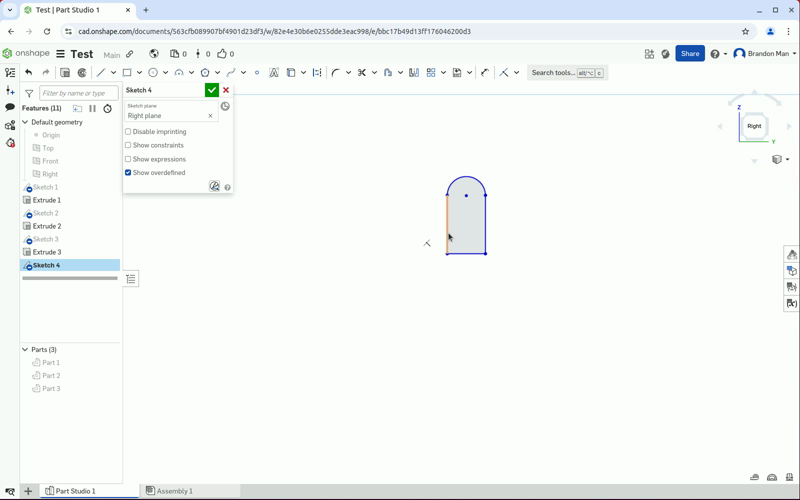
scroll(6)
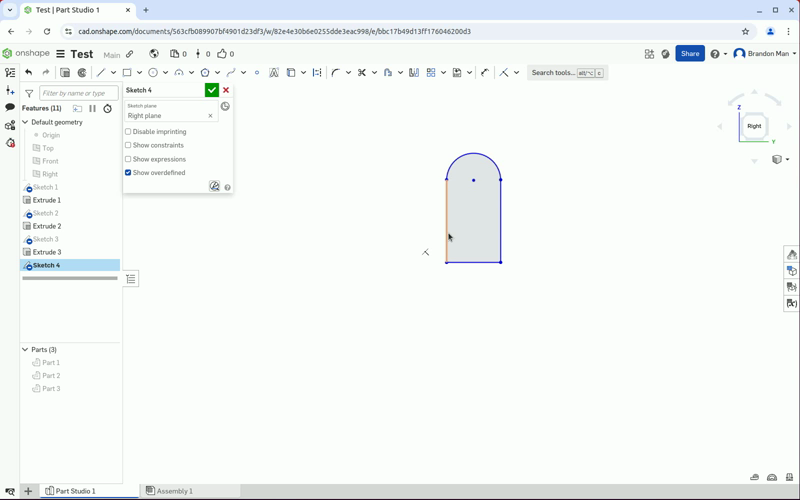
scroll(6)
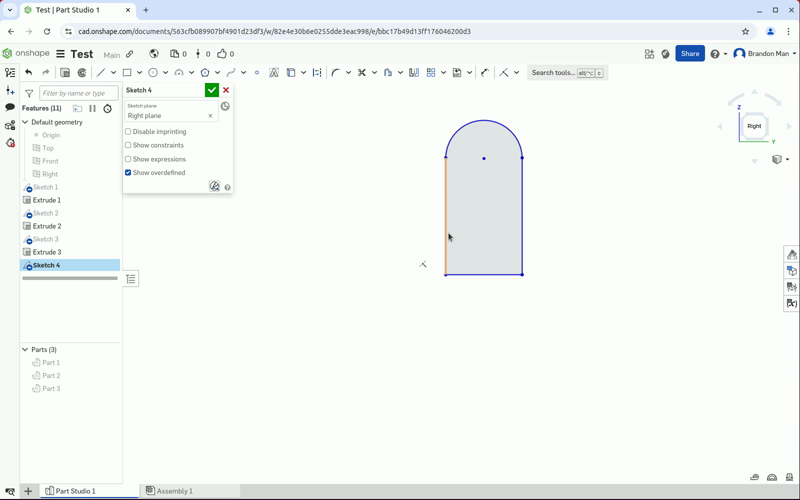
scroll(6)
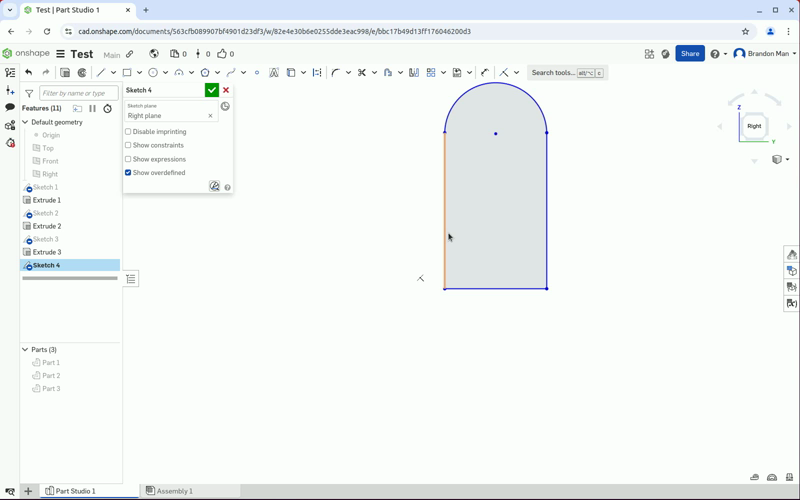
scroll(6)
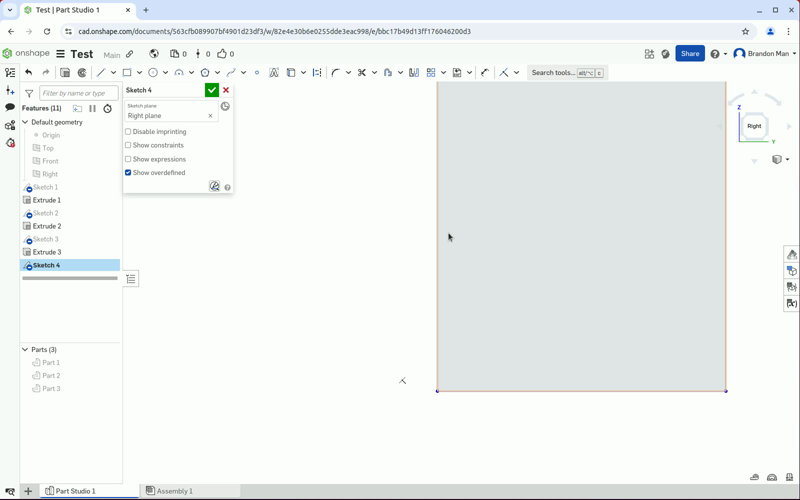
click(448, 232)
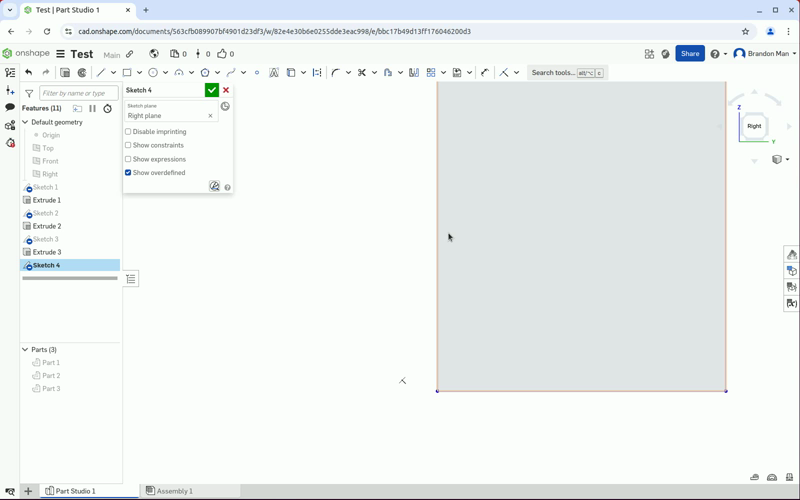
scroll(-6)
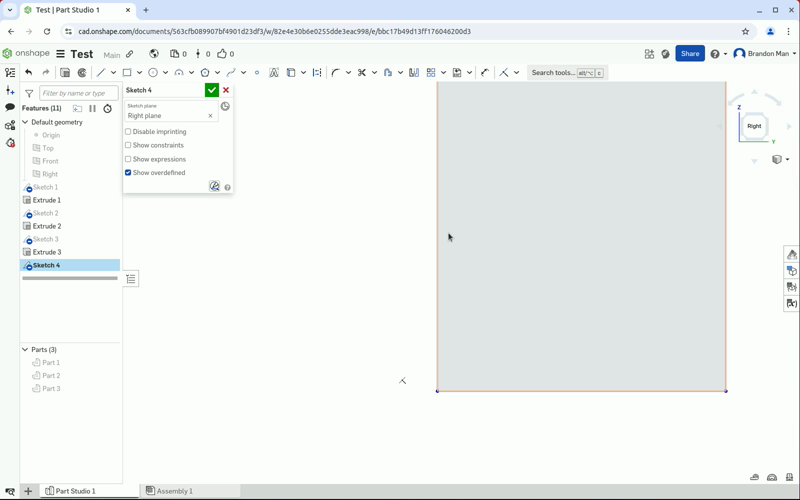
scroll(-6)
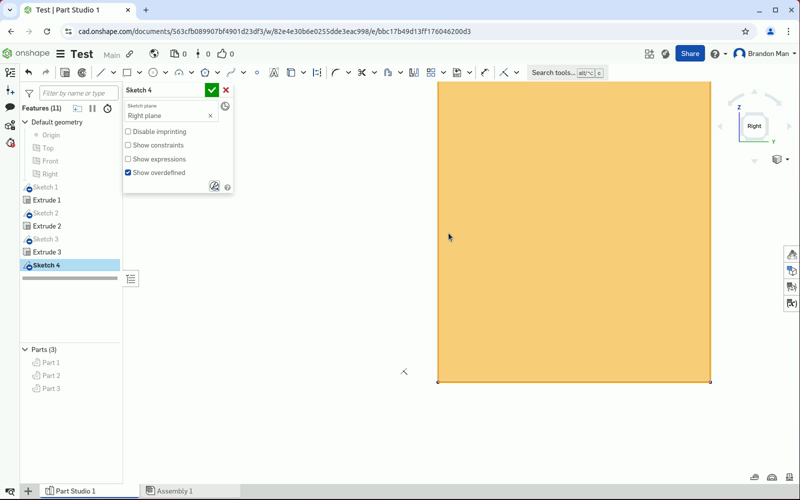
scroll(-6)
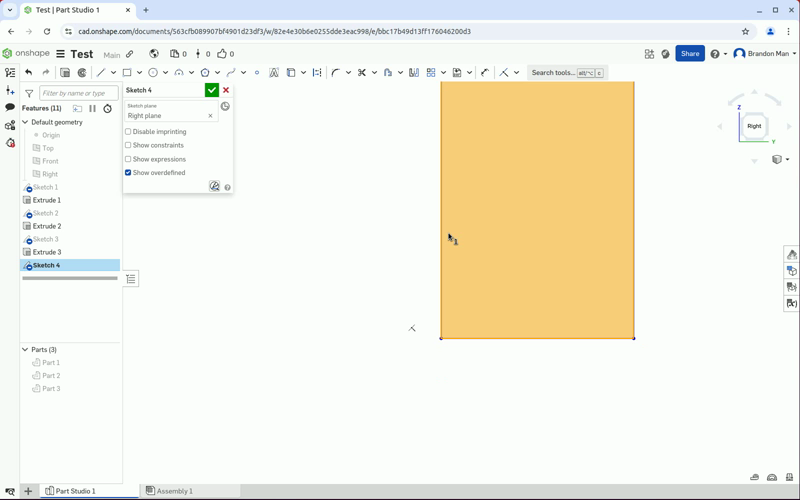
scroll(-6)
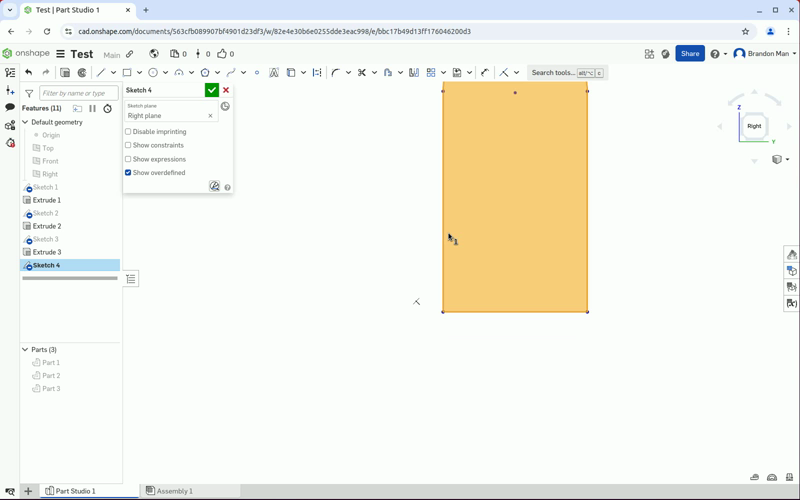
scroll(-6)
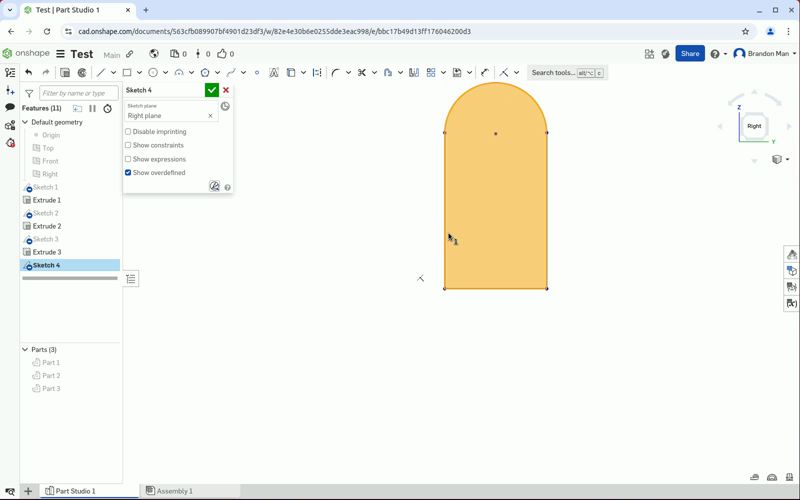
scroll(-6)
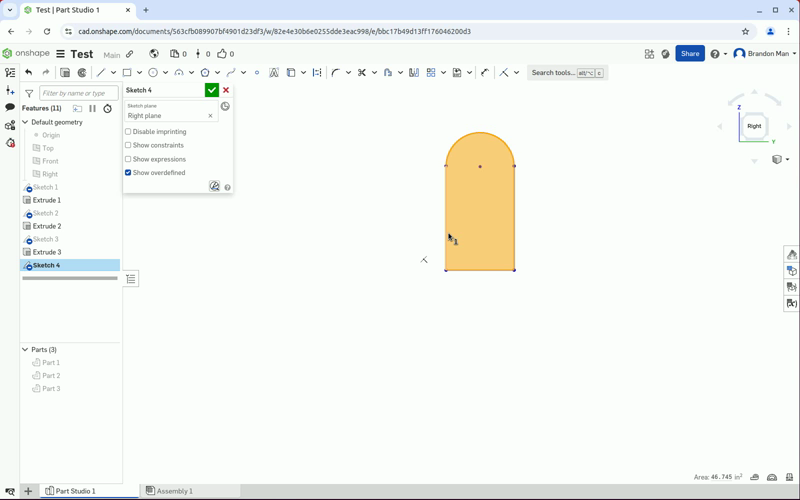
scroll(-6)
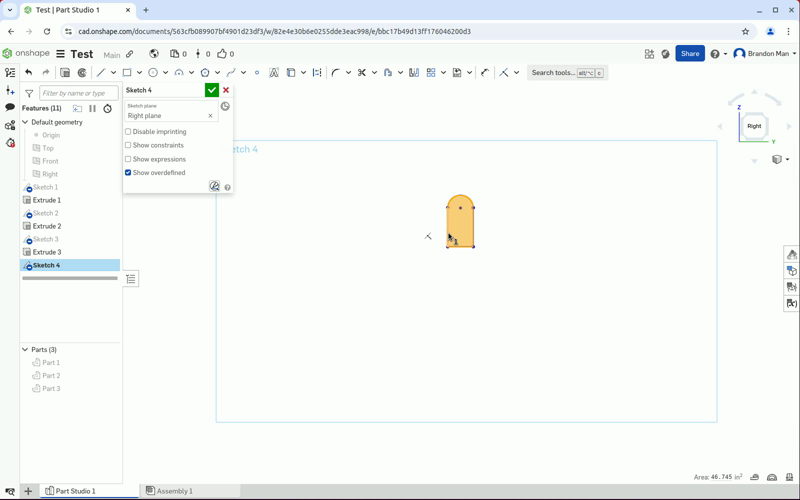
mouse_move(73, 352)
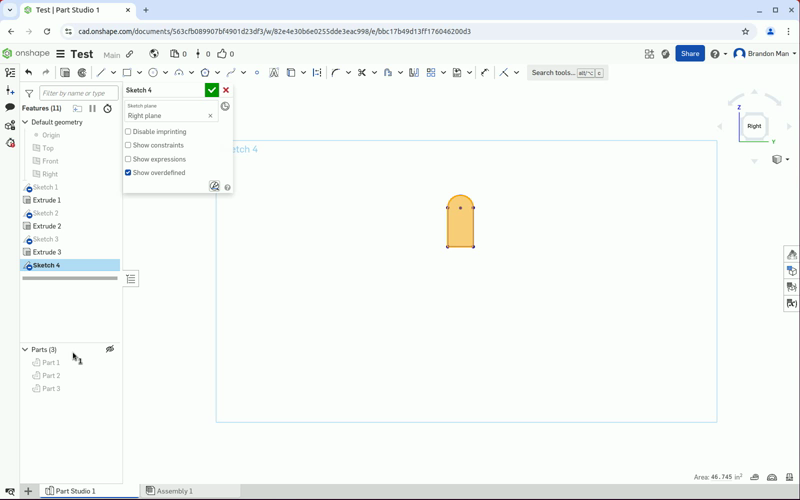
key(shift+y)
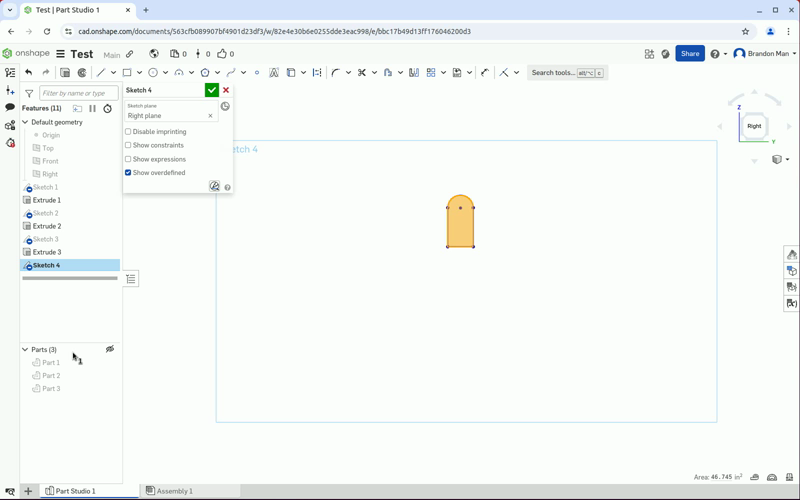
key(shift+e)
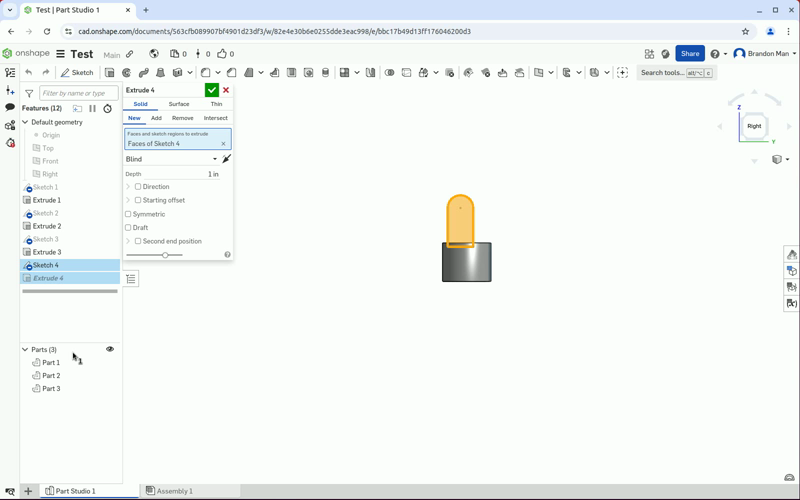
mouse_move(143, 106)
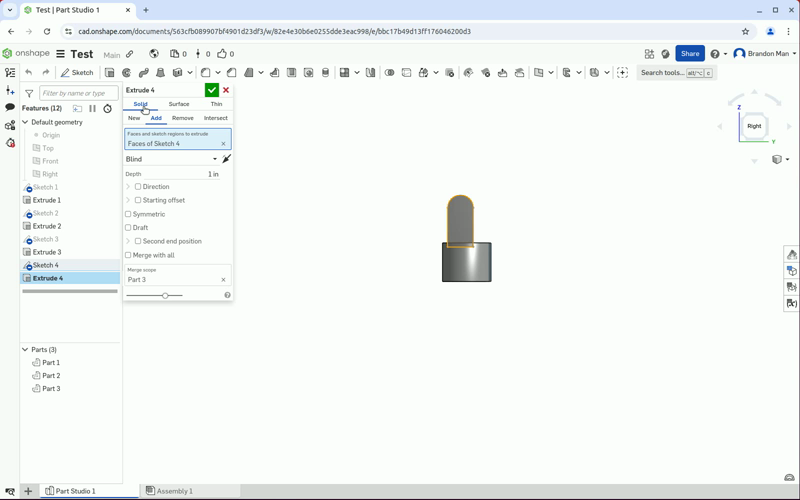
click(143, 106)
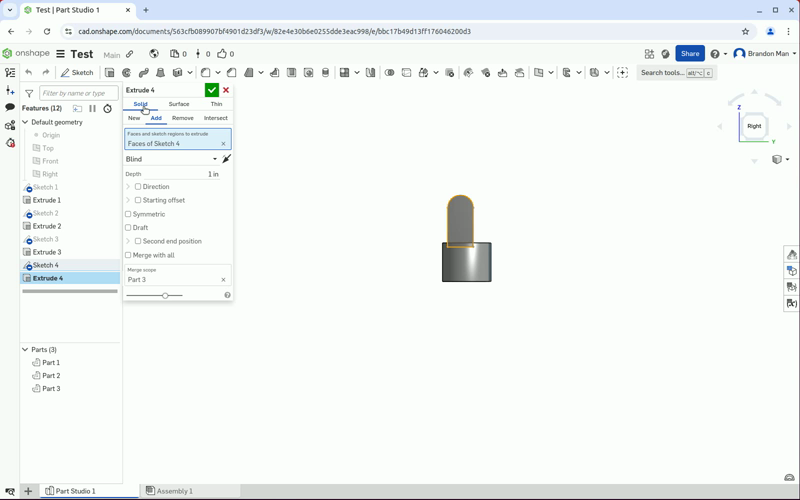
mouse_move(137, 120)
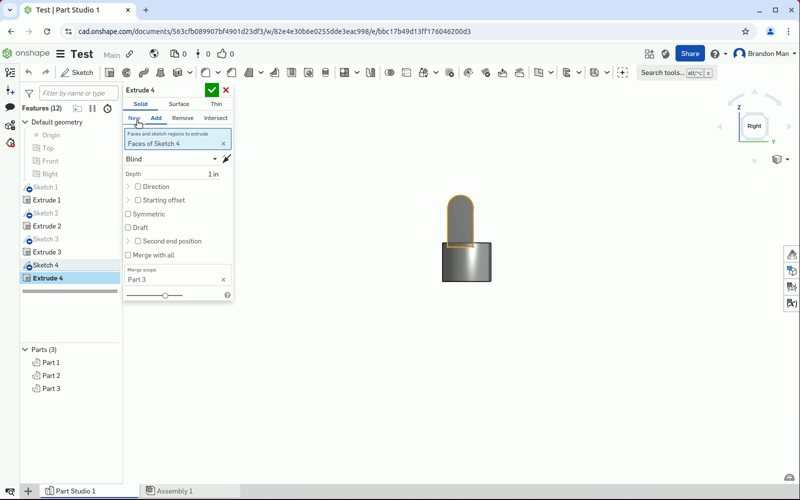
click(137, 120)
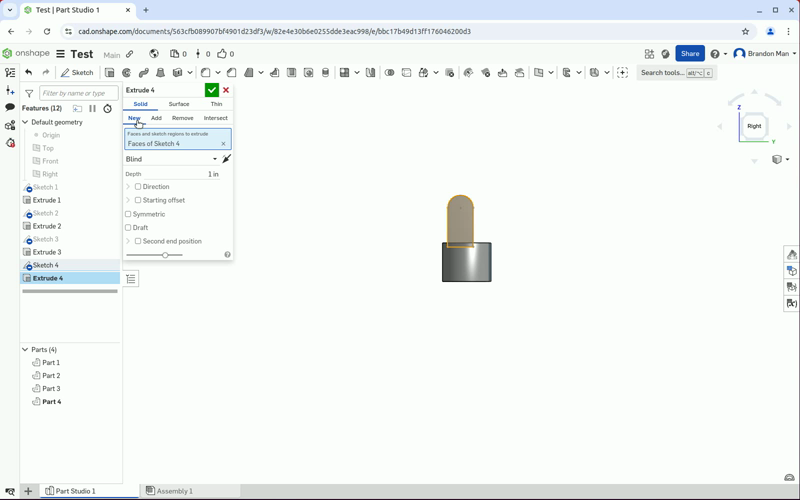
key(tab, 4)
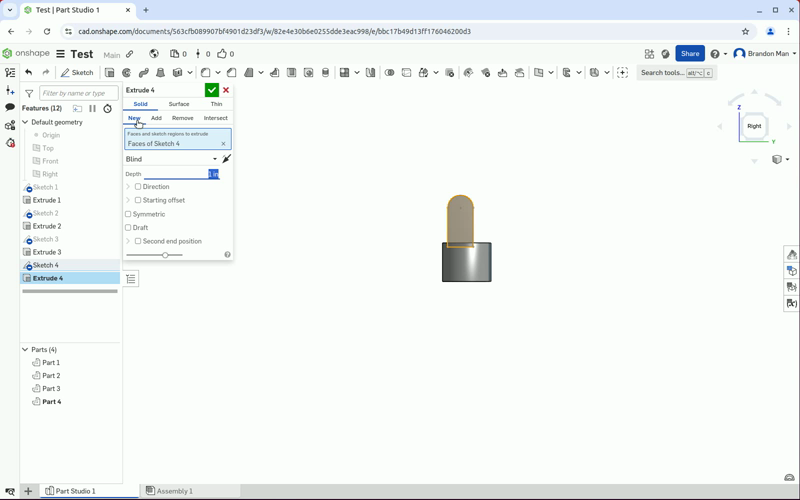
text(29.848)
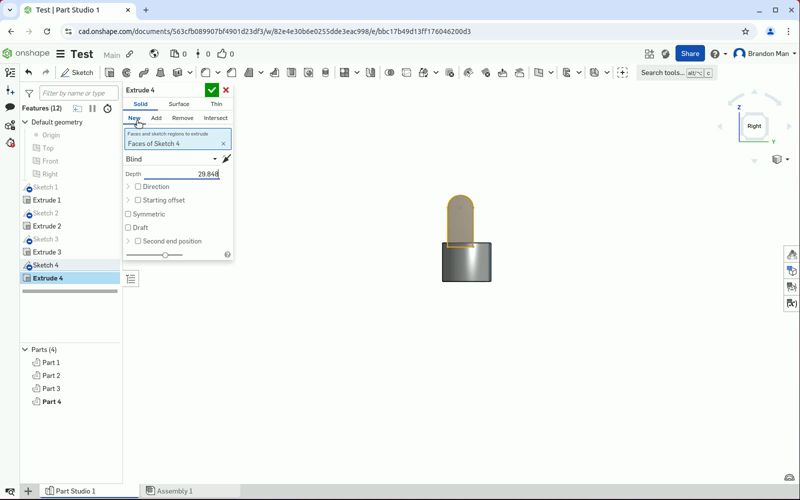
key(tab, 3)
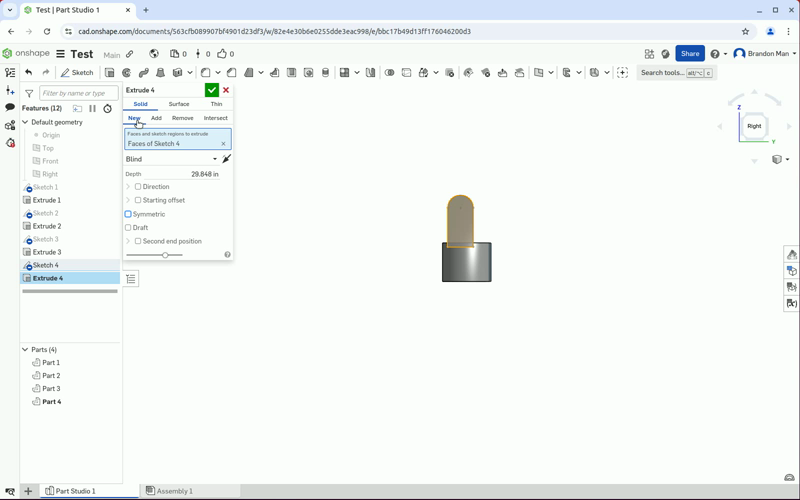
key(space)
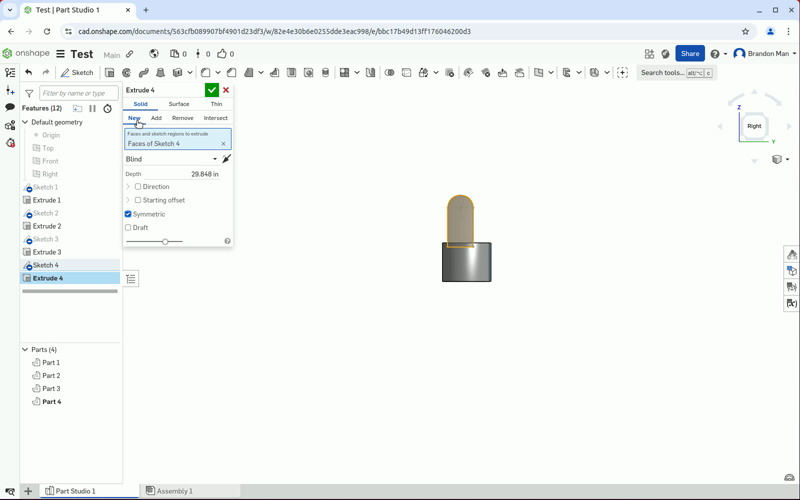
key(enter)
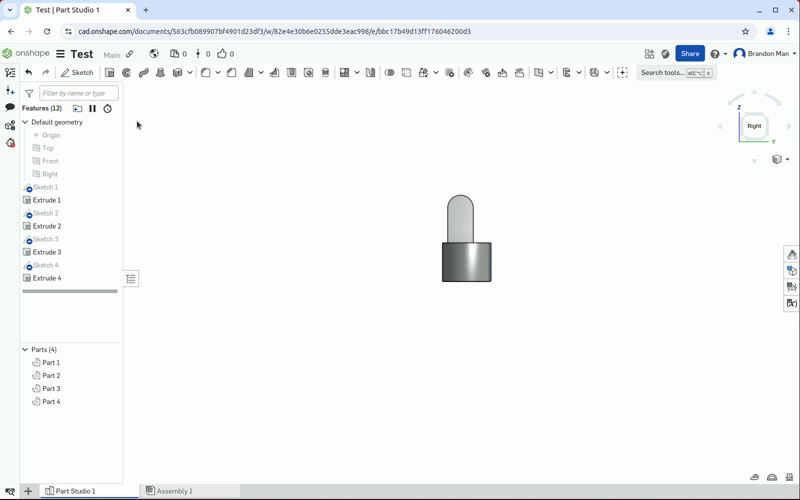
key(shift+h)
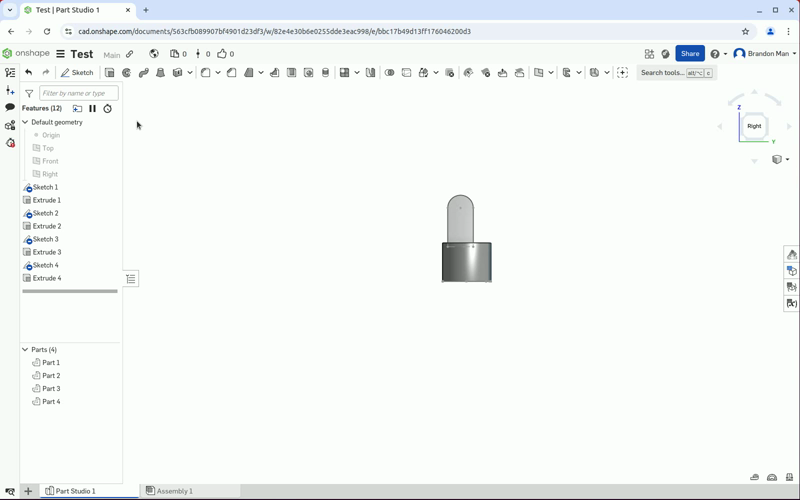
key(shift+h)
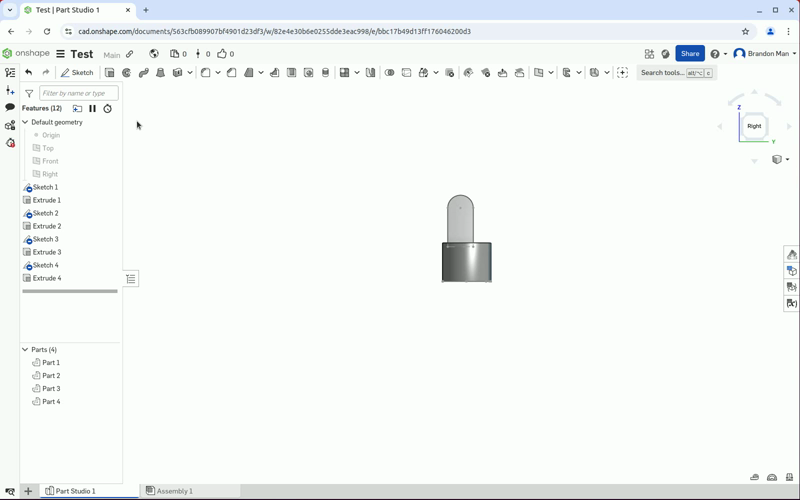
key(shift+7)
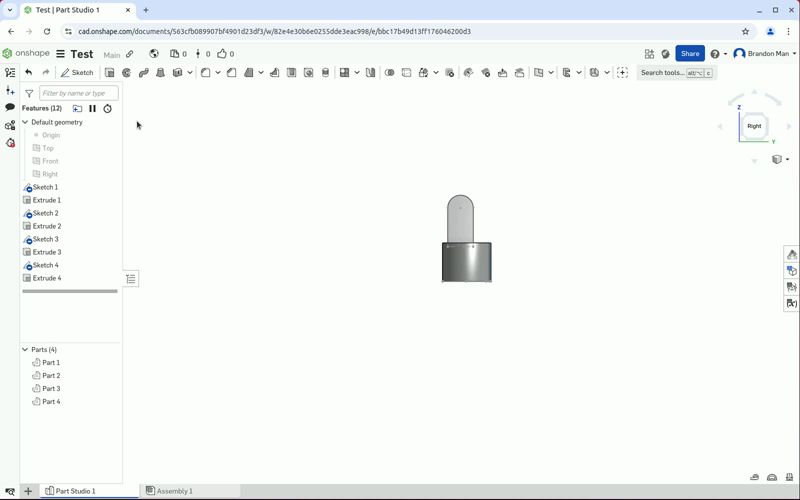
key(right, 2)
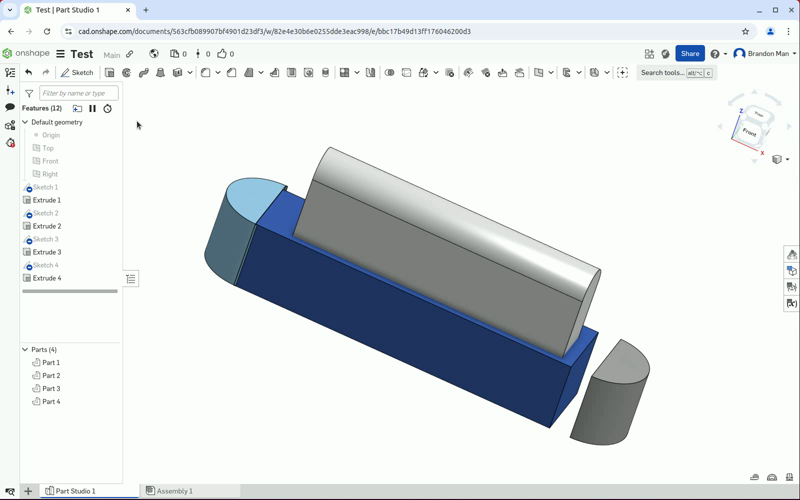
key(down, 2)
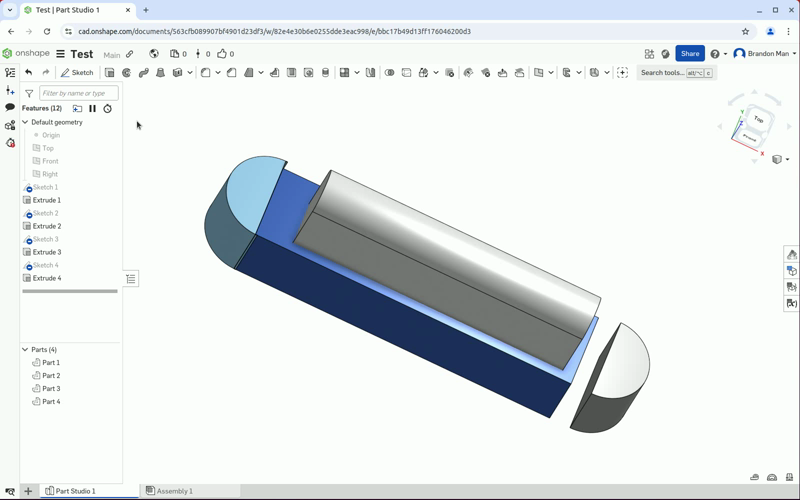
key(up, 2)
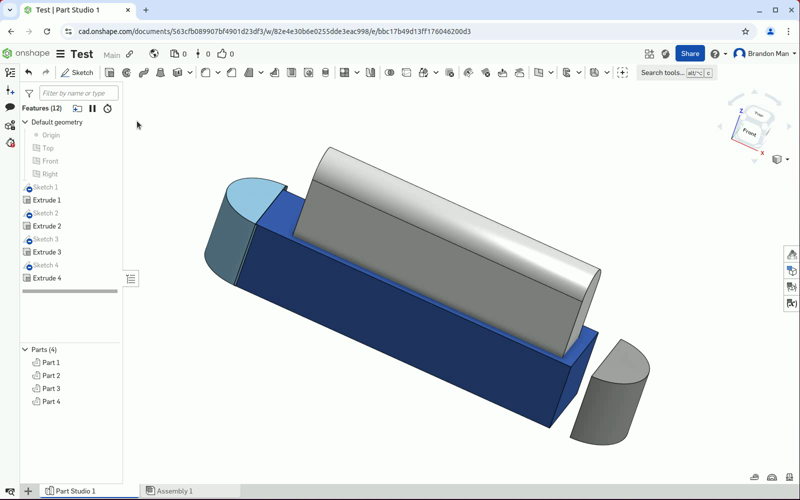
key(left, 2)
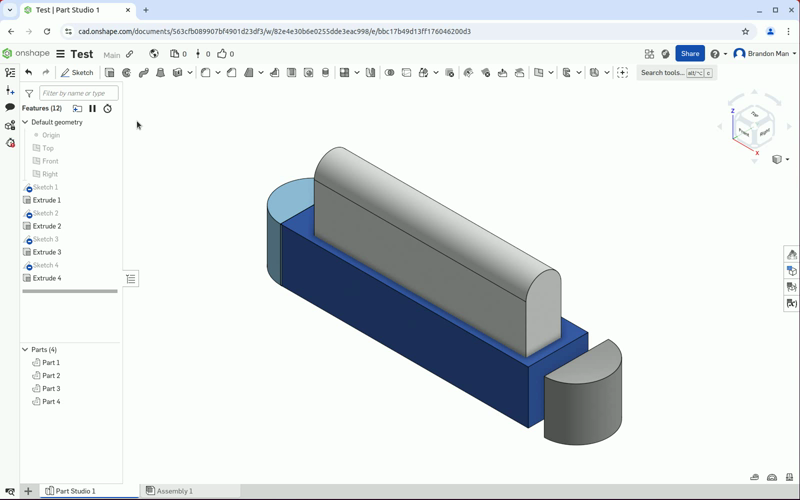
mouse_move(73, 189)
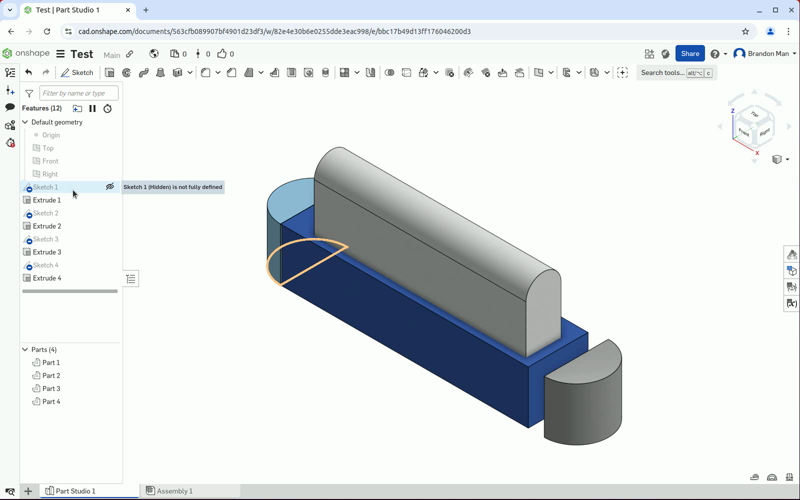
click(73, 189)